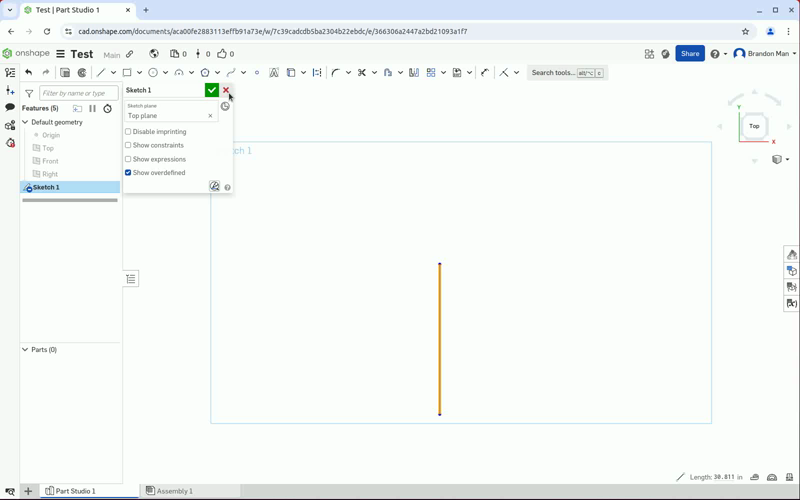
key(shift+h)
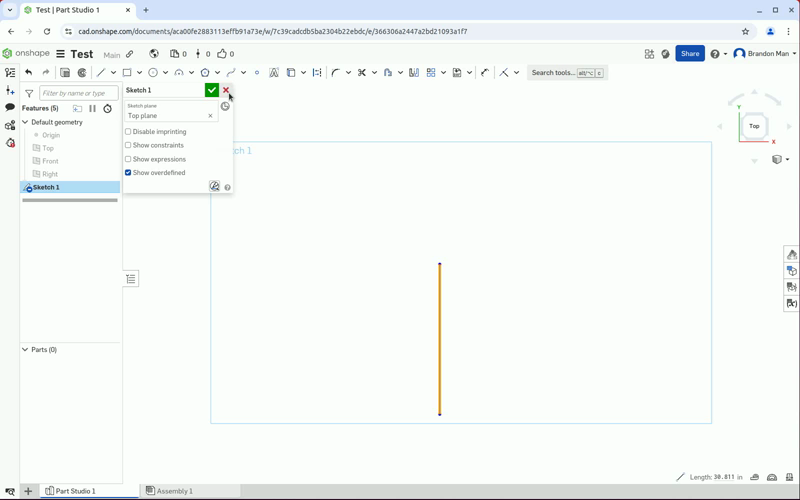
key(shift+s)
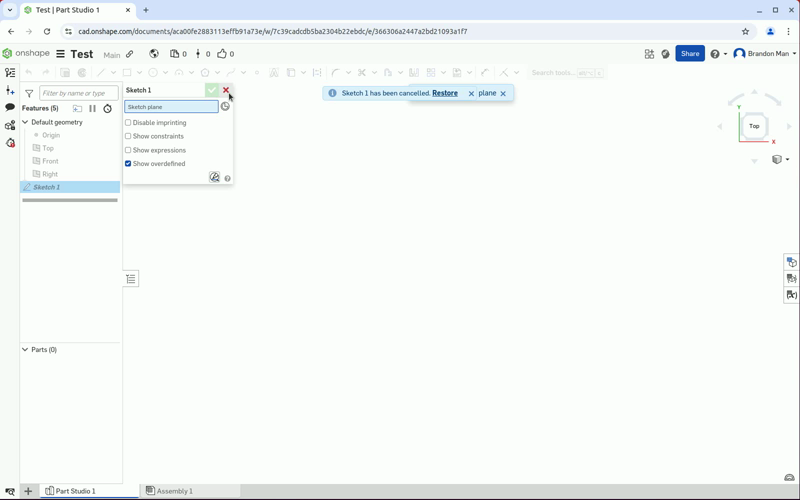
mouse_move(73, 150)
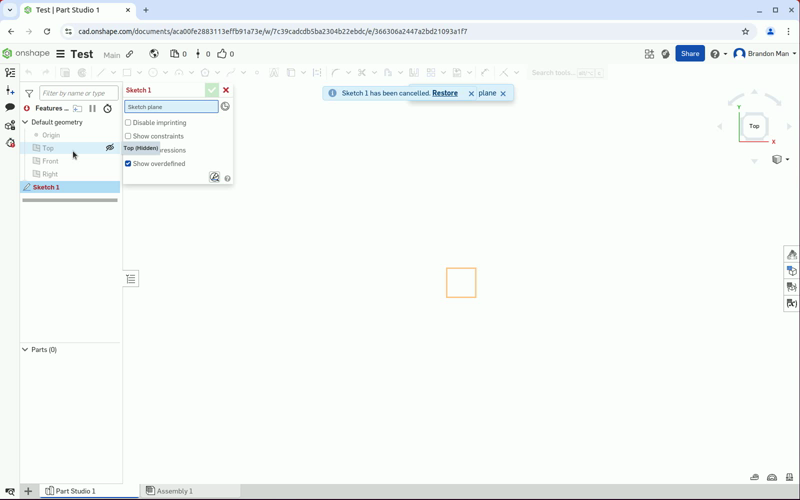
click(73, 150)
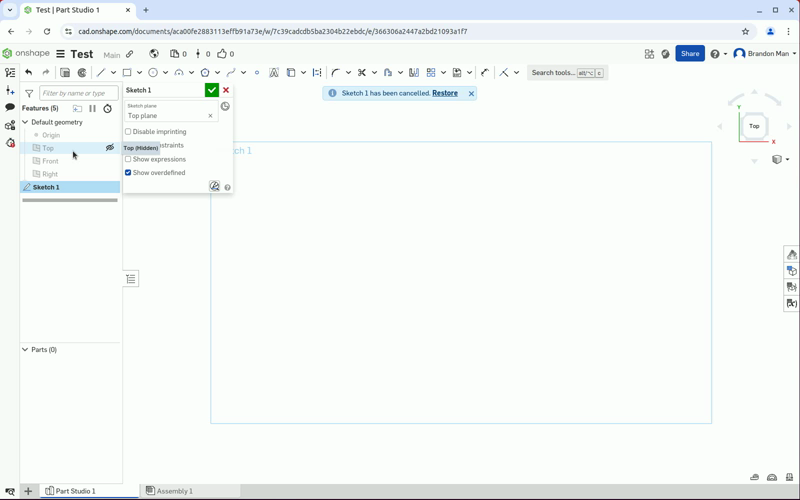
mouse_move(73, 352)
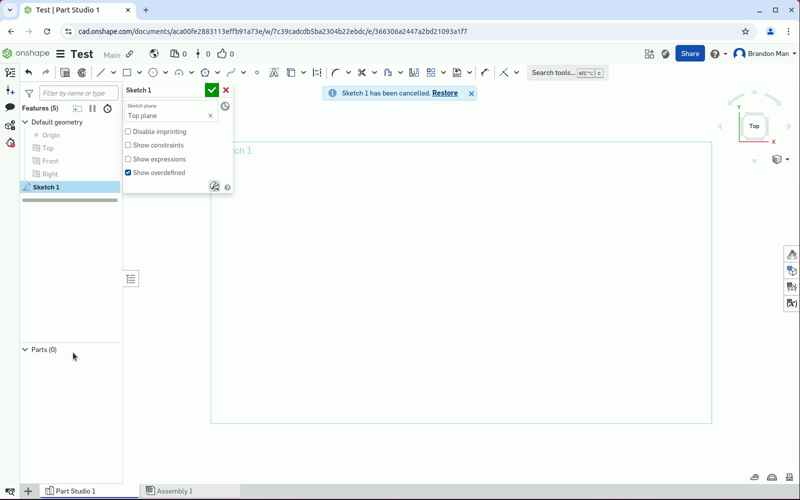
key(y)
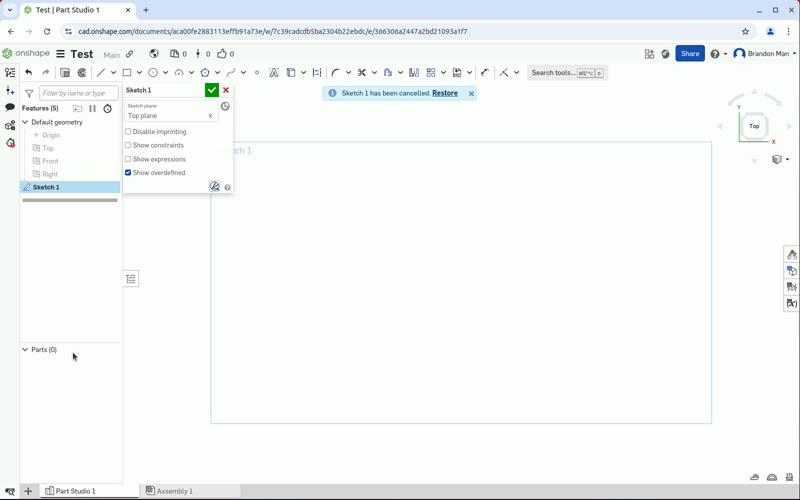
key(l)
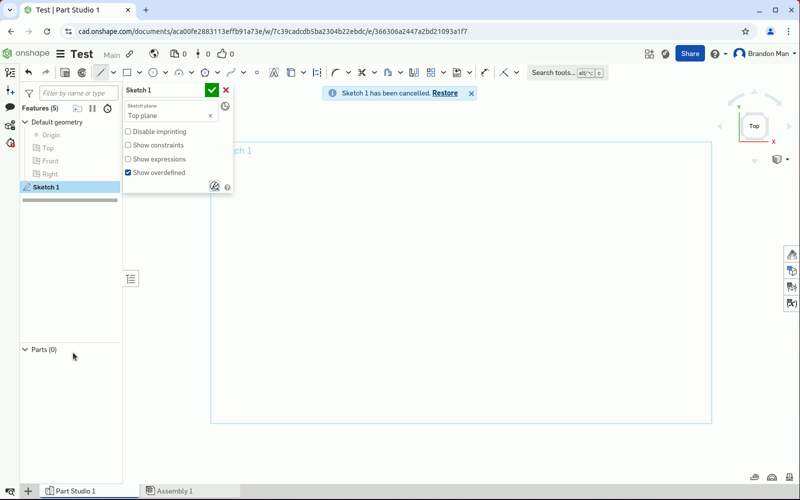
key_down(shift)
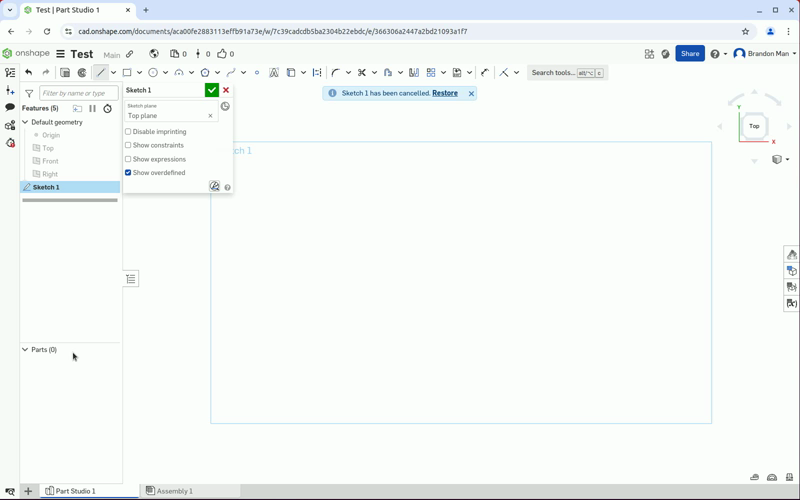
mouse_move(359, 335)
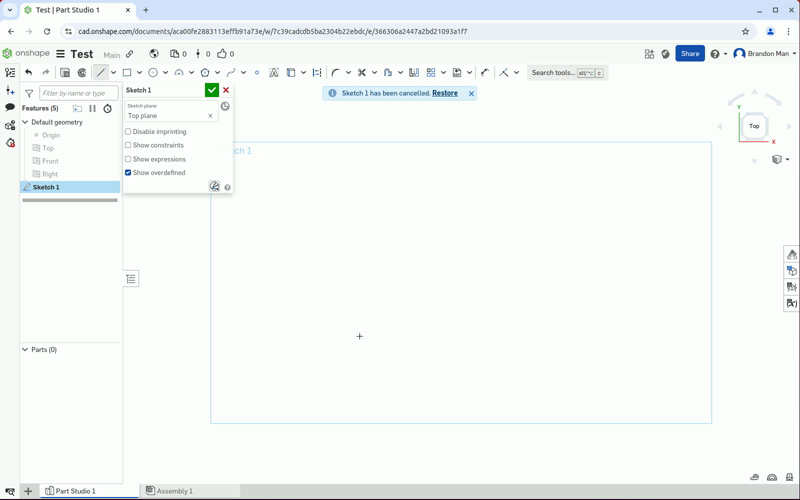
click(359, 335)
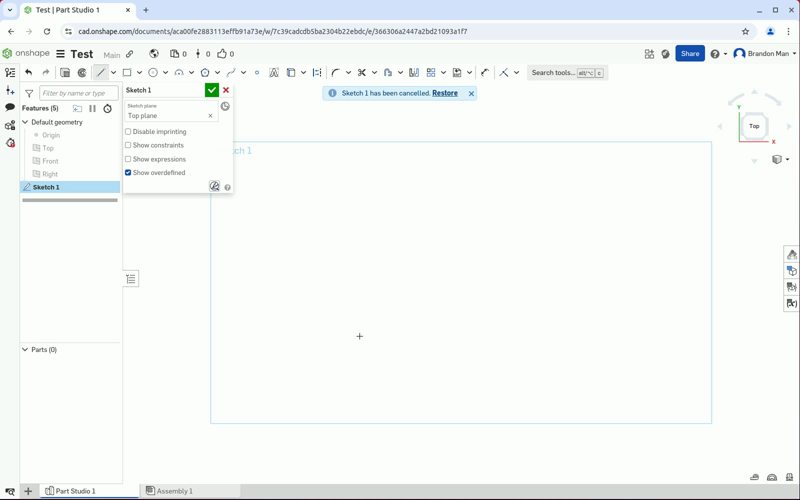
key_up(shift)
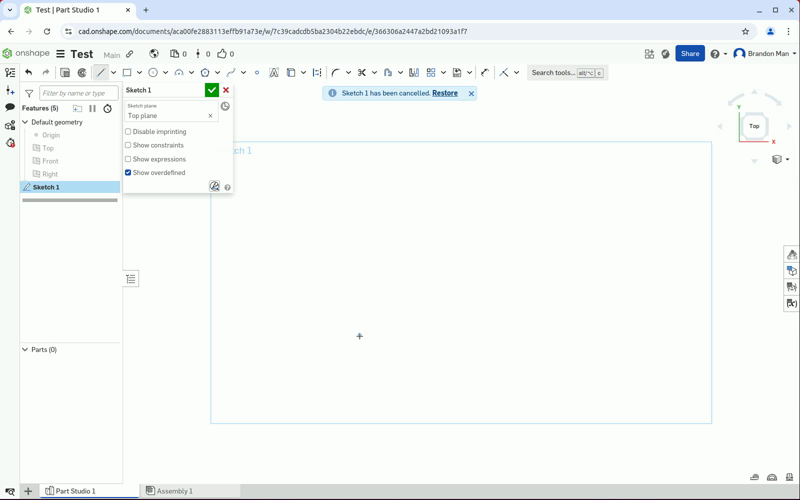
key_down(shift)
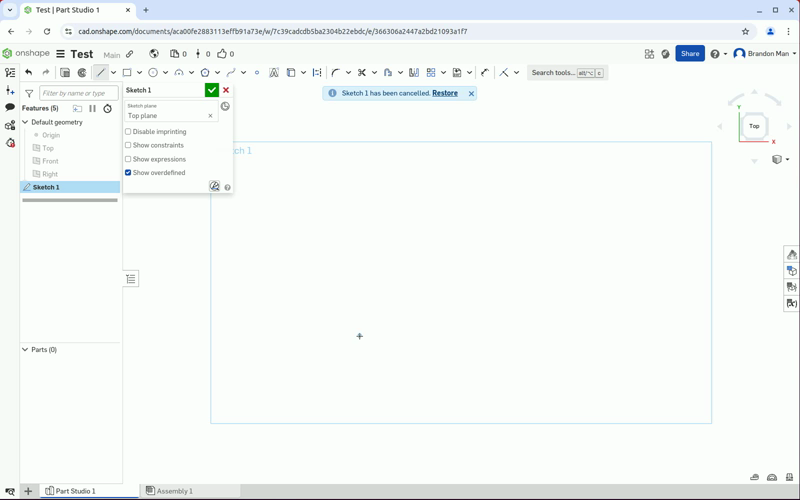
mouse_move(572, 335)
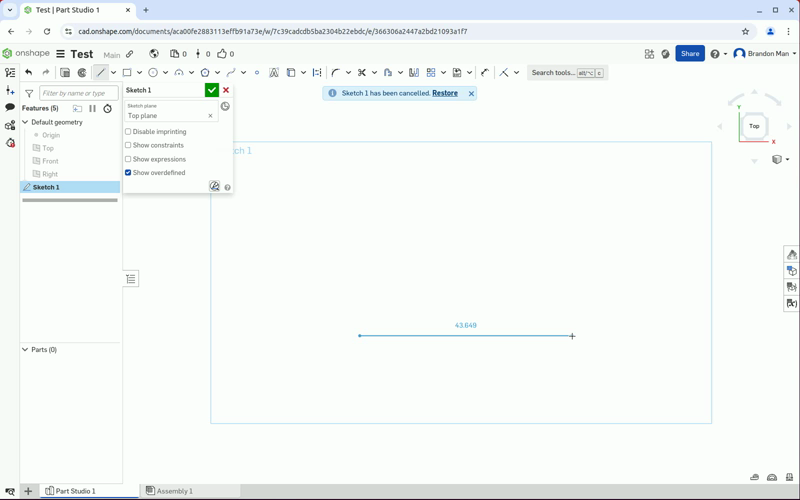
click(572, 335)
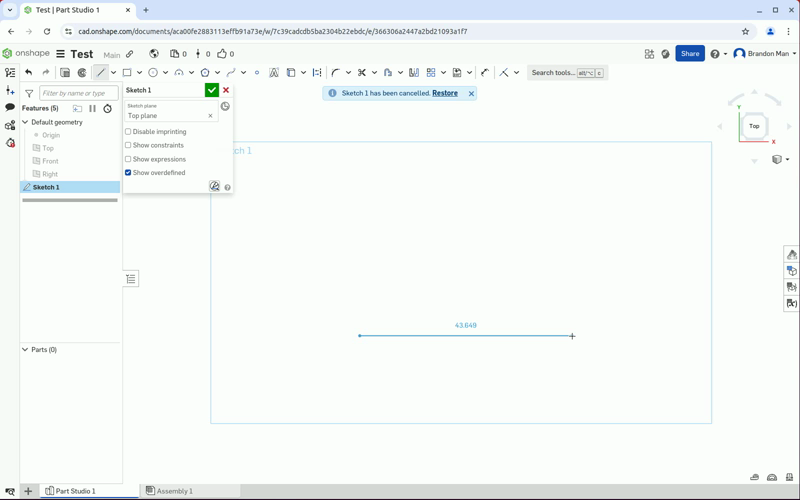
key_up(shift)
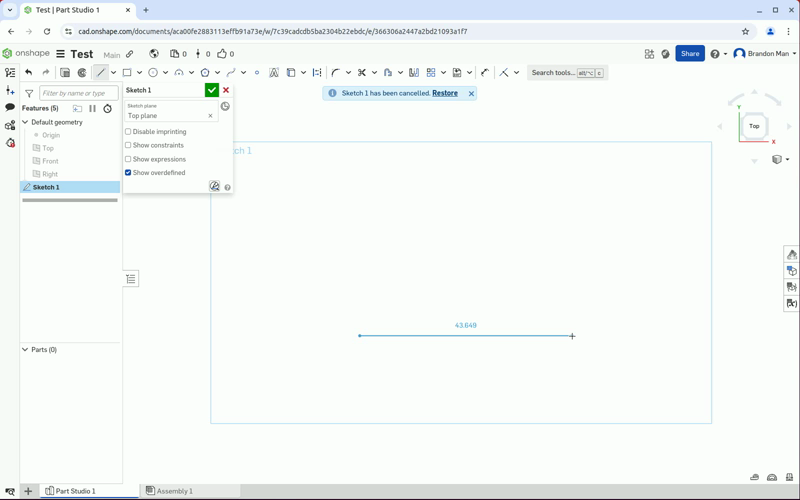
key_down(shift)
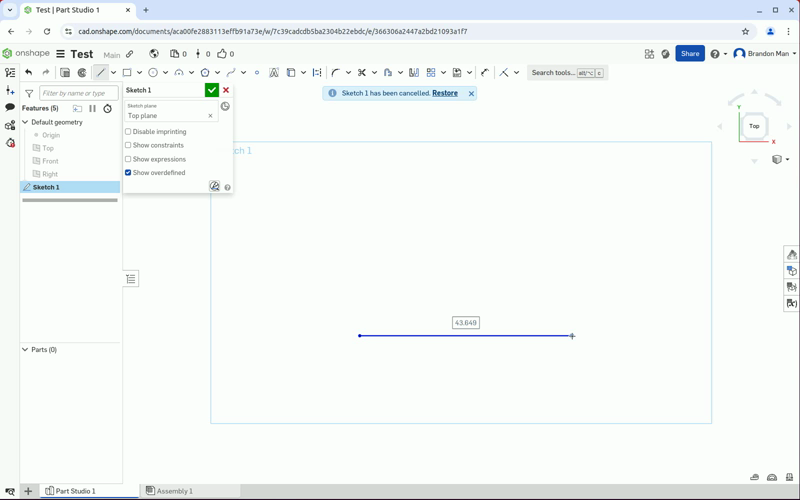
mouse_move(572, 230)
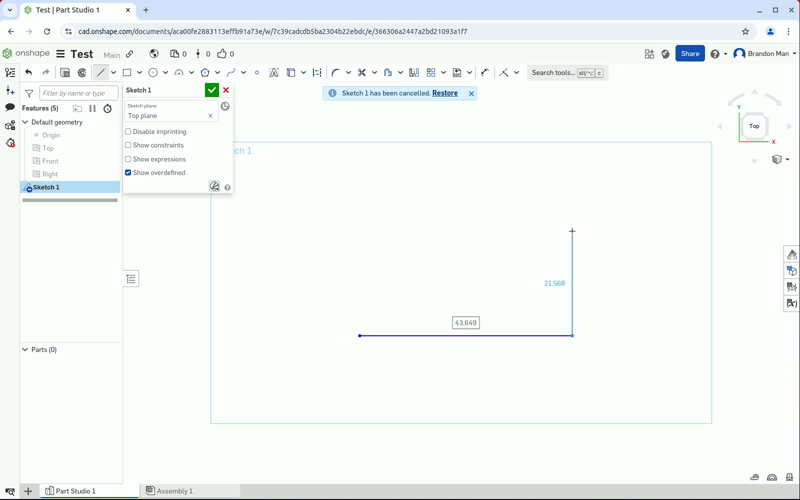
click(572, 230)
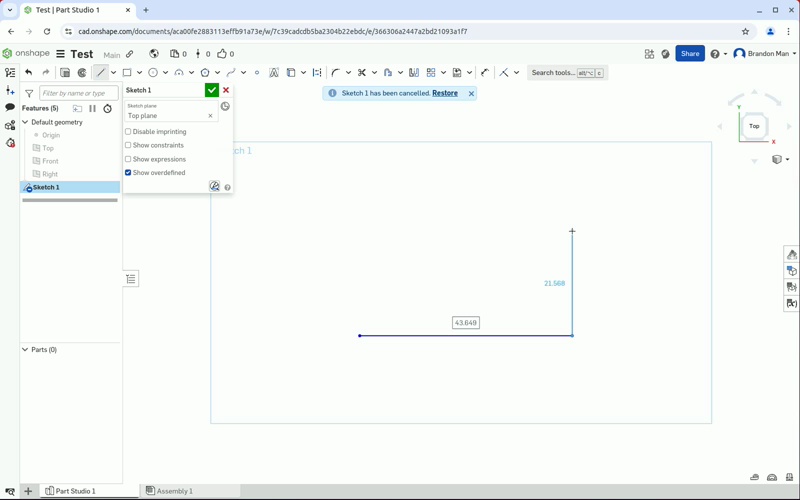
key_up(shift)
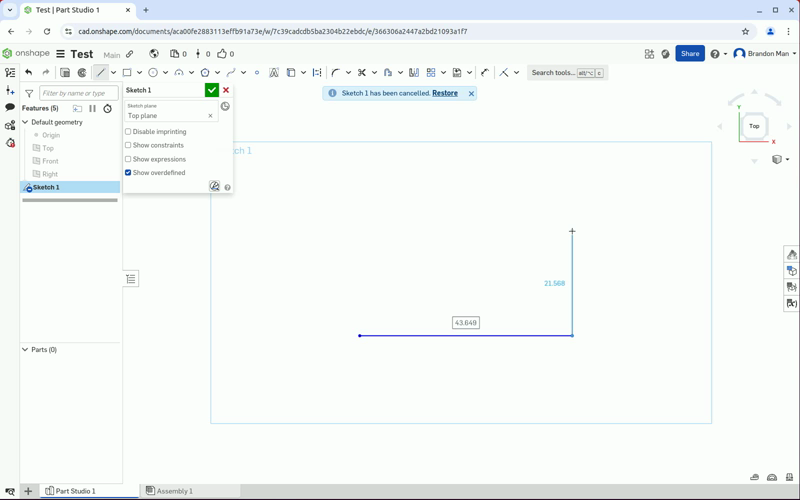
key_down(shift)
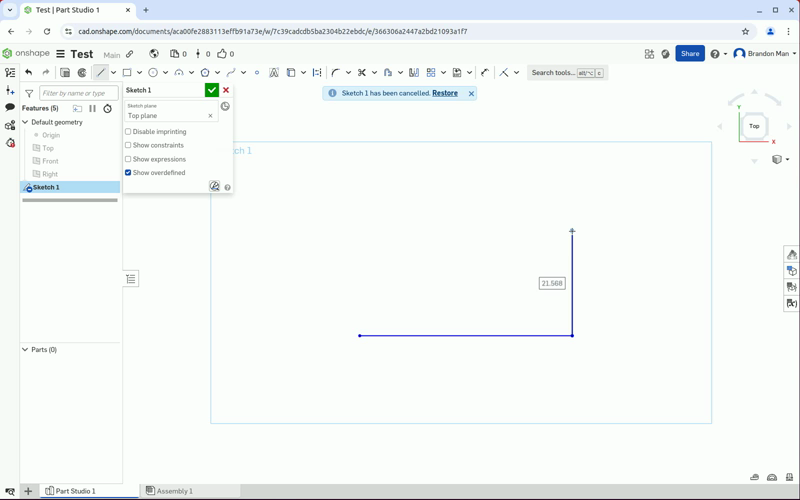
mouse_move(359, 230)
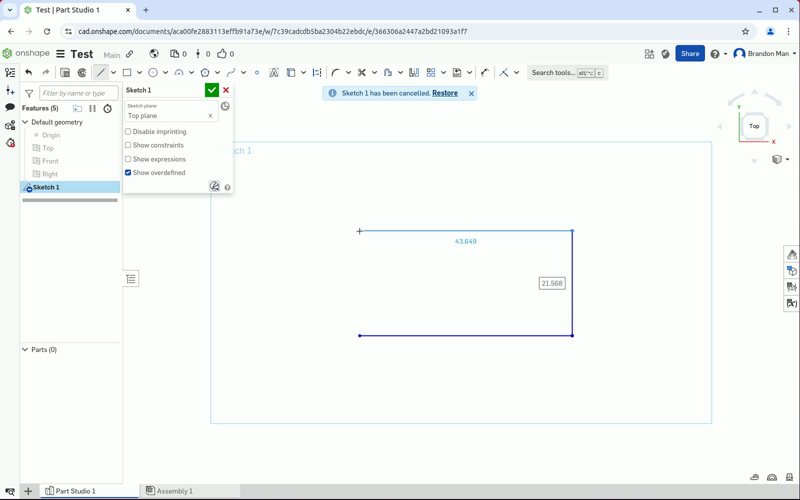
click(359, 230)
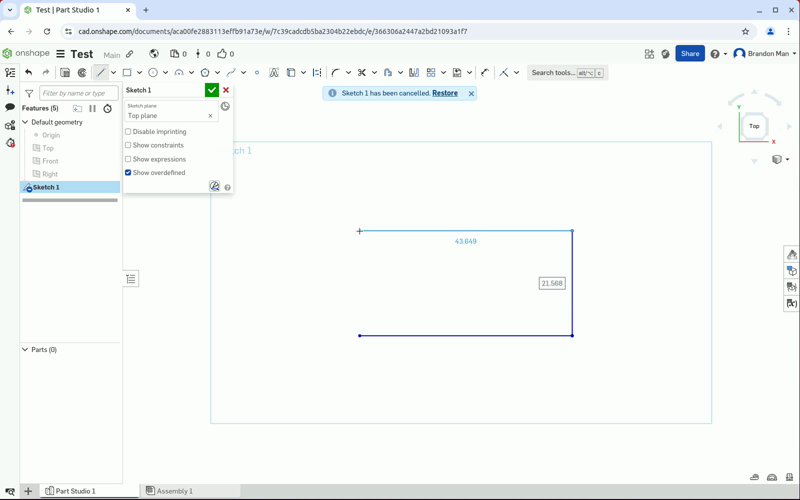
key_up(shift)
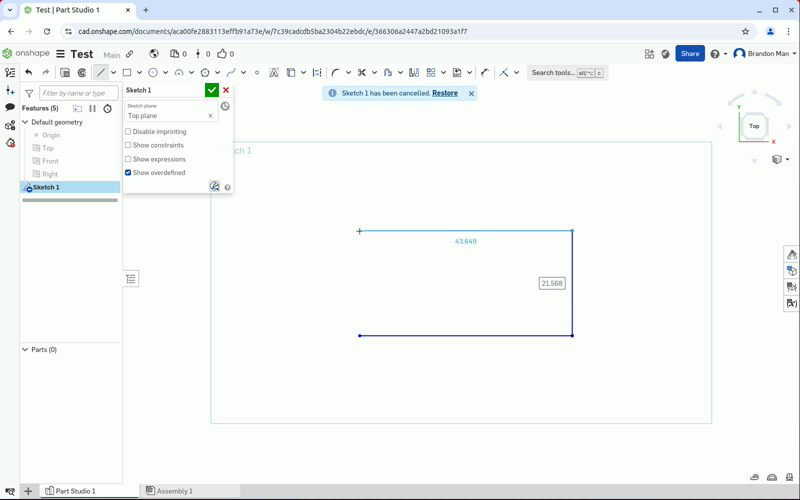
key_down(shift)
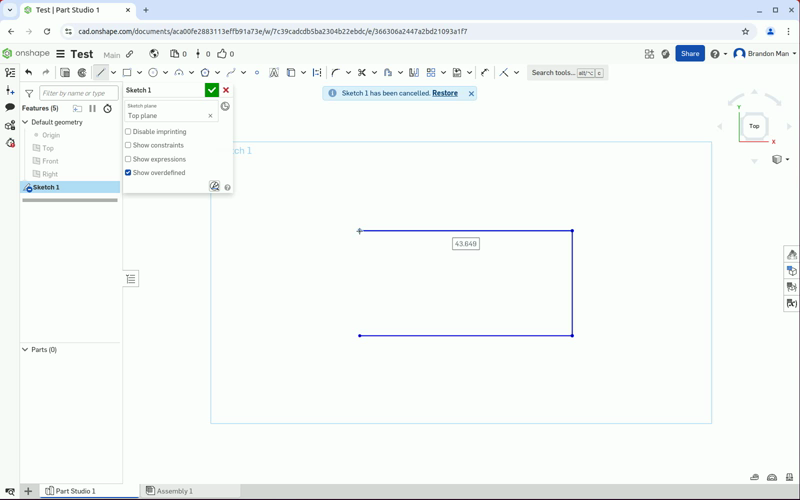
mouse_move(359, 335)
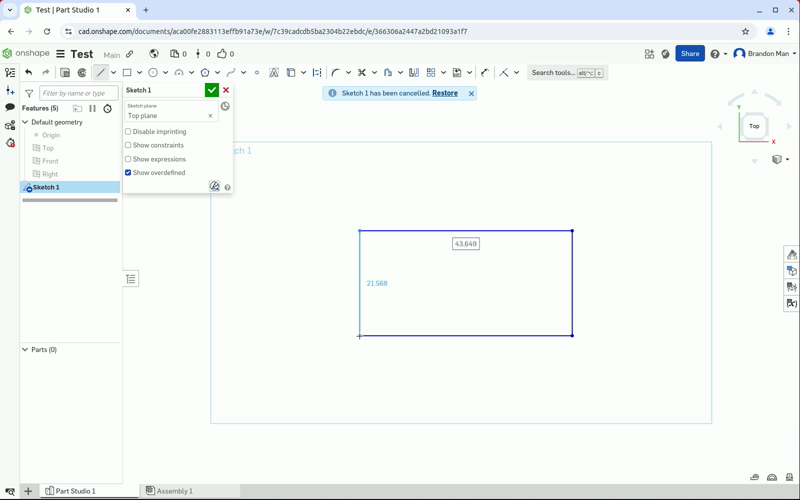
key_up(shift)
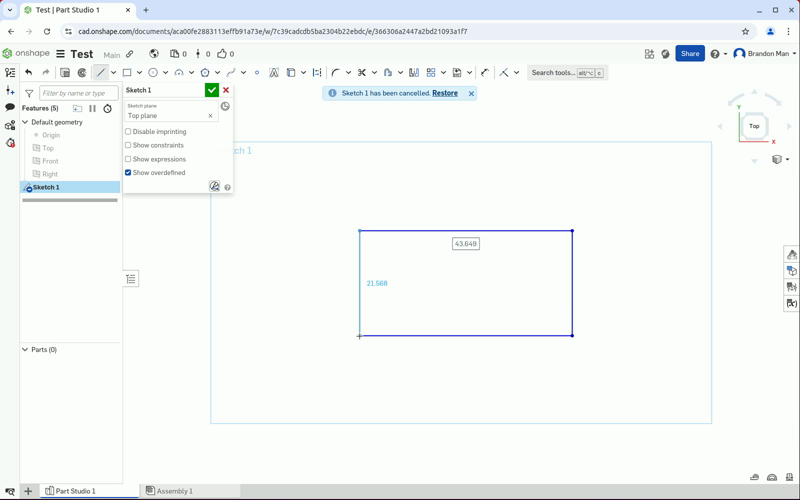
click(359, 335)
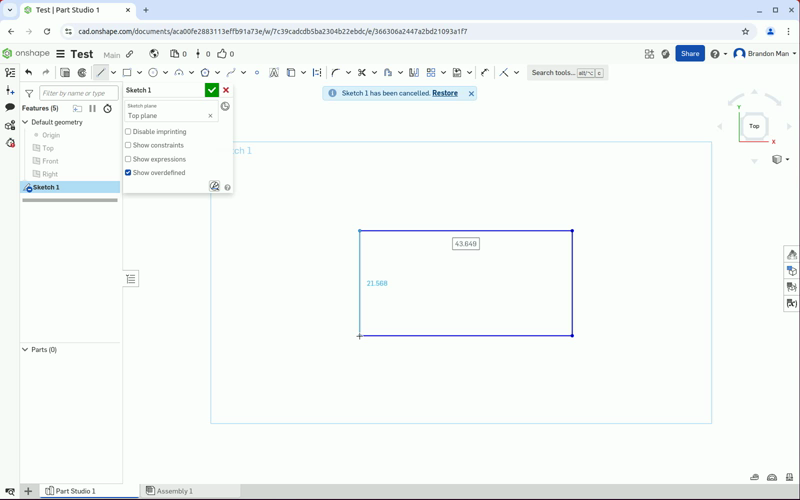
key(esc)
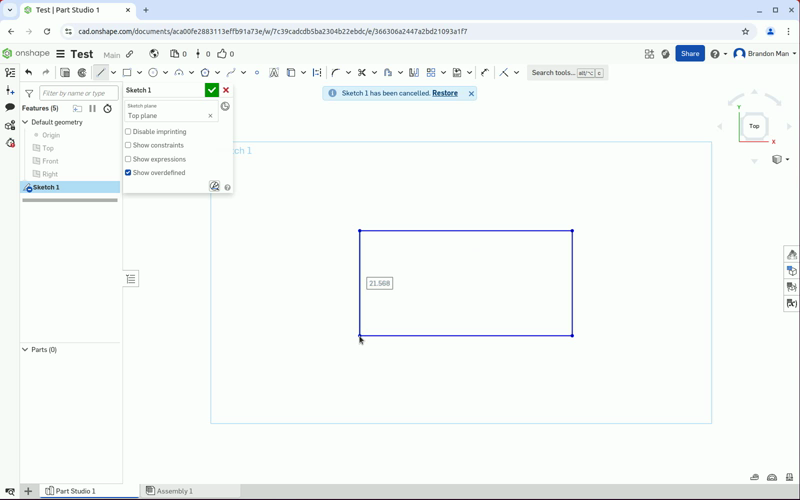
mouse_move(472, 281)
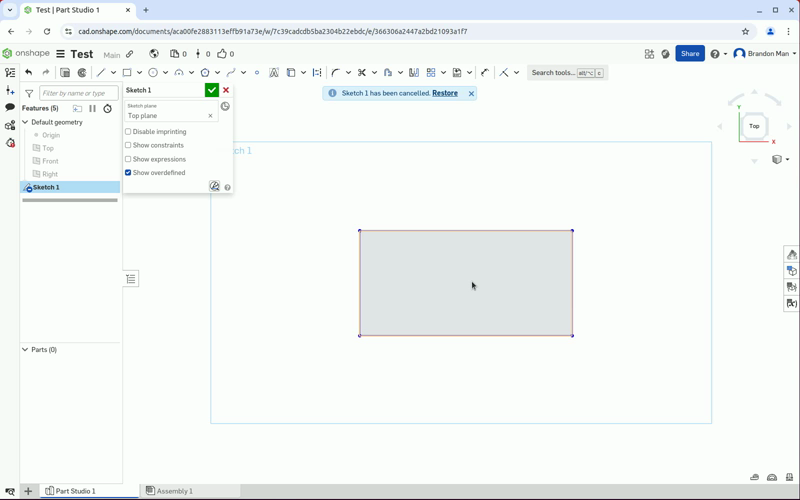
click(472, 281)
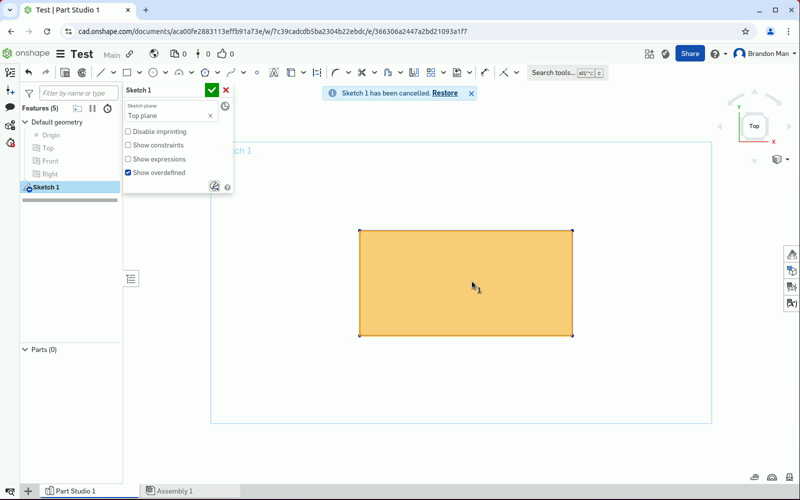
mouse_move(73, 352)
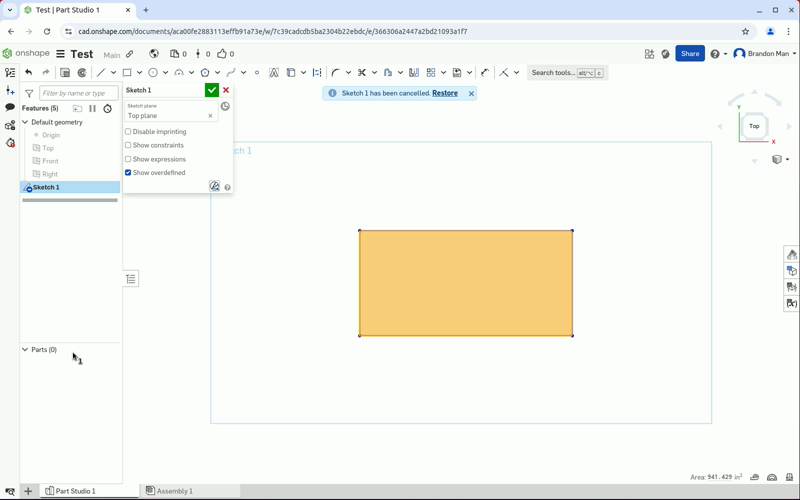
key(shift+y)
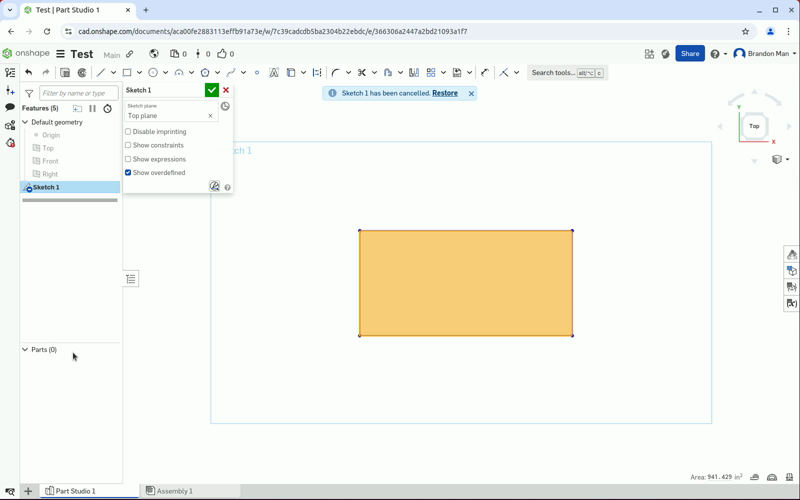
key(shift+e)
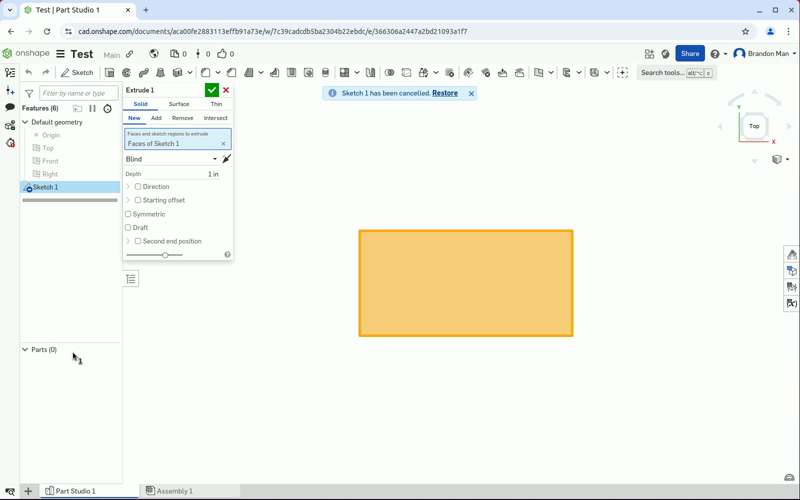
mouse_move(143, 106)
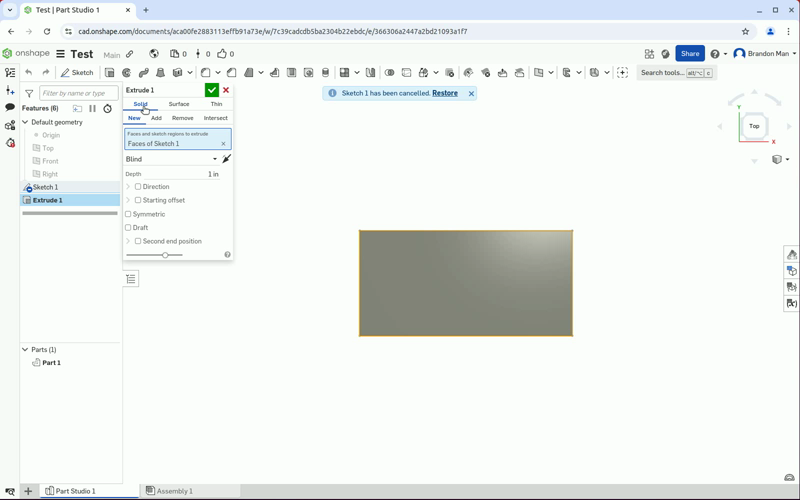
click(143, 106)
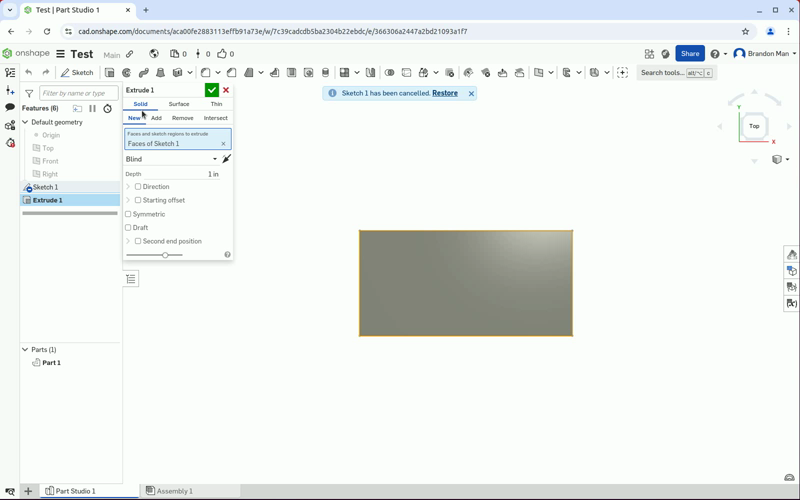
mouse_move(137, 120)
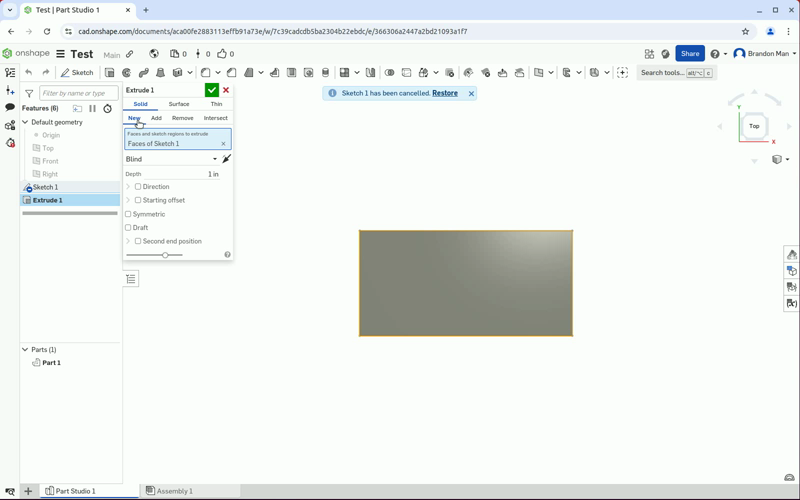
click(137, 120)
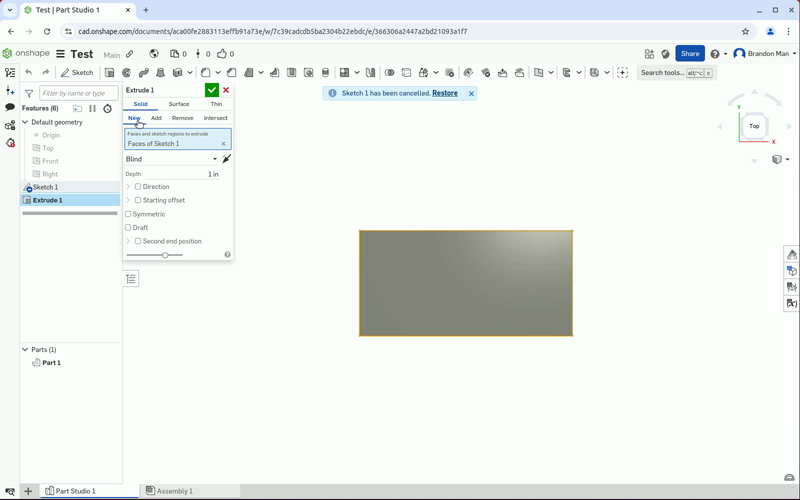
key(tab, 4)
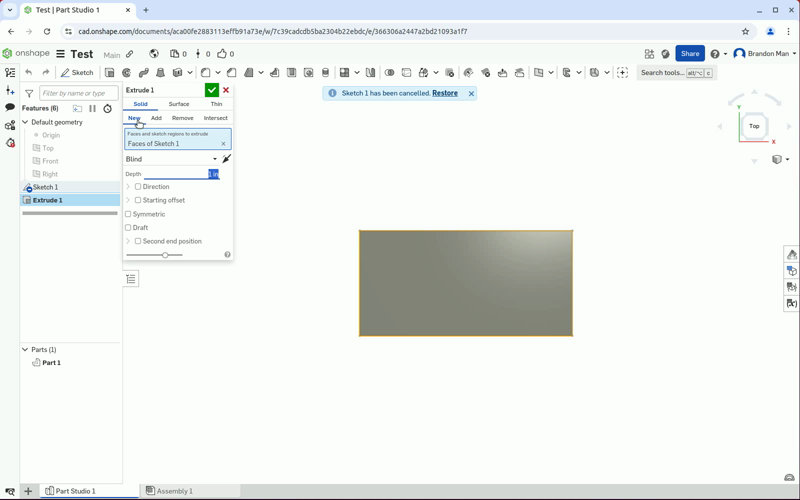
text(0.722)
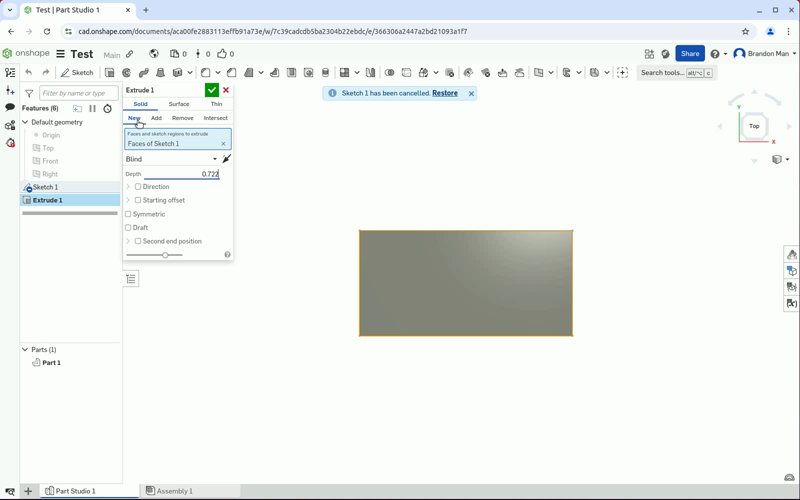
key(enter)
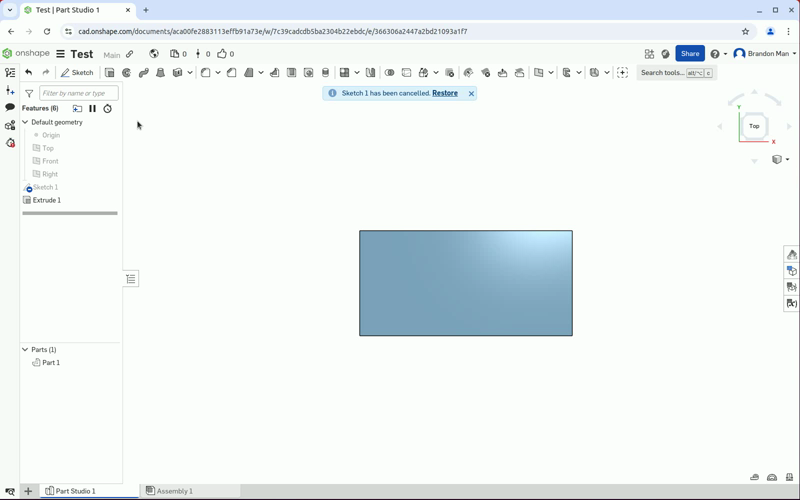
key(shift+h)
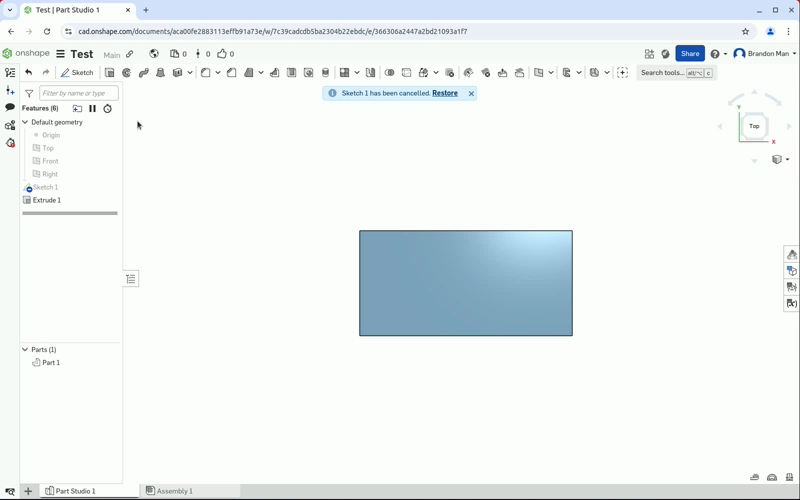
key(shift+h)
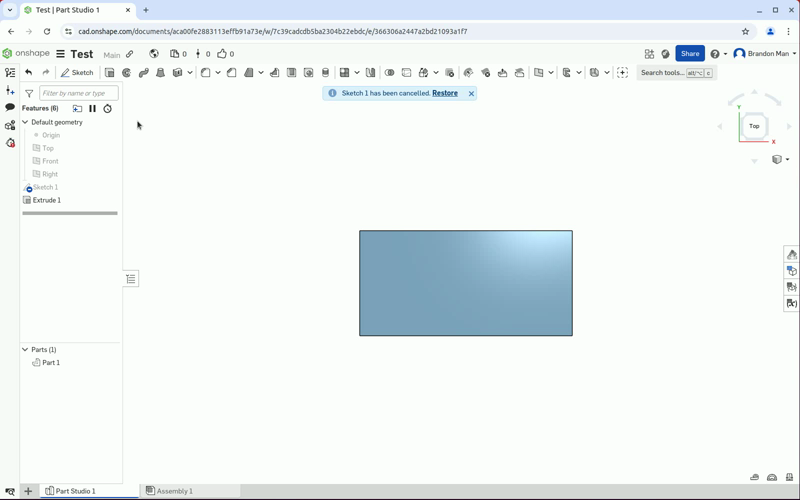
mouse_move(73, 189)
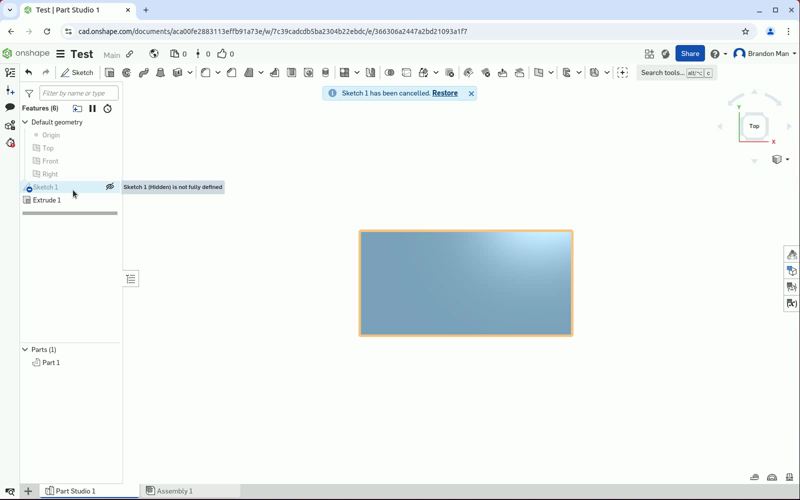
click(73, 189)
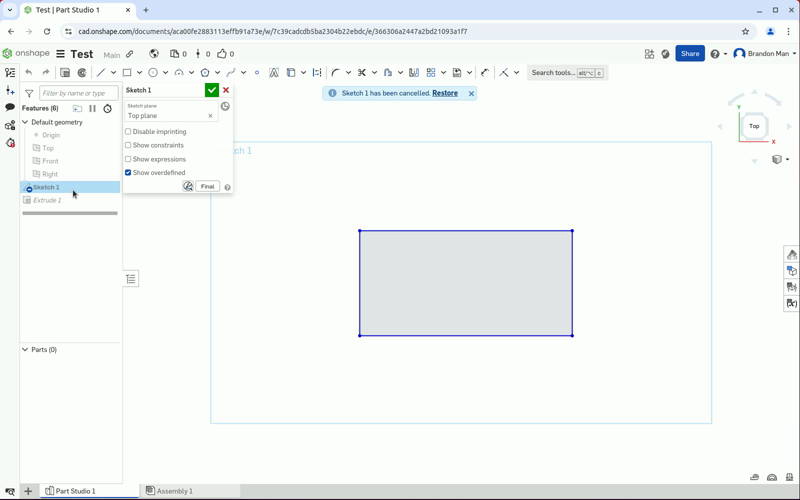
mouse_move(229, 92)
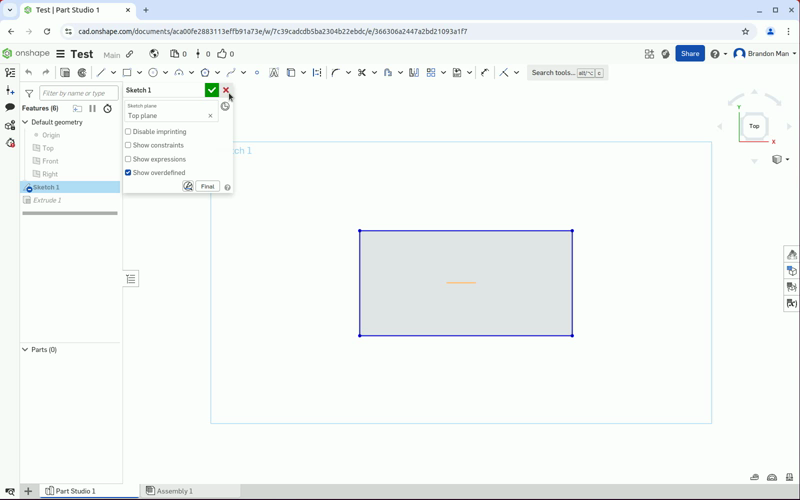
click(229, 92)
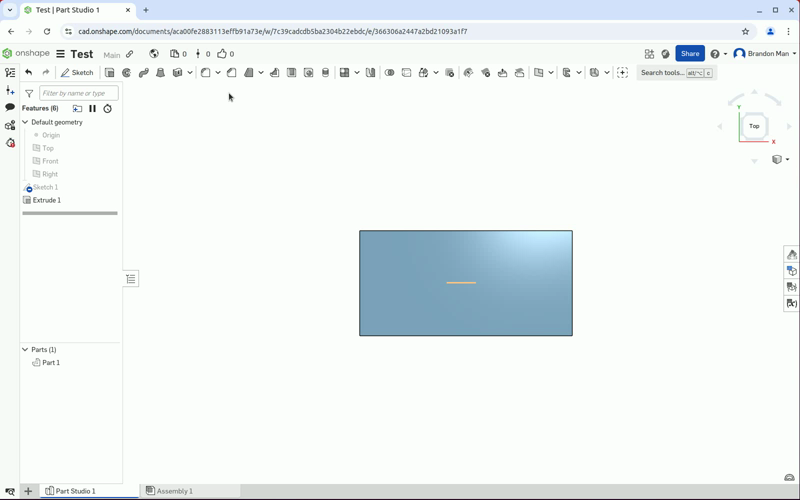
mouse_move(541, 75)
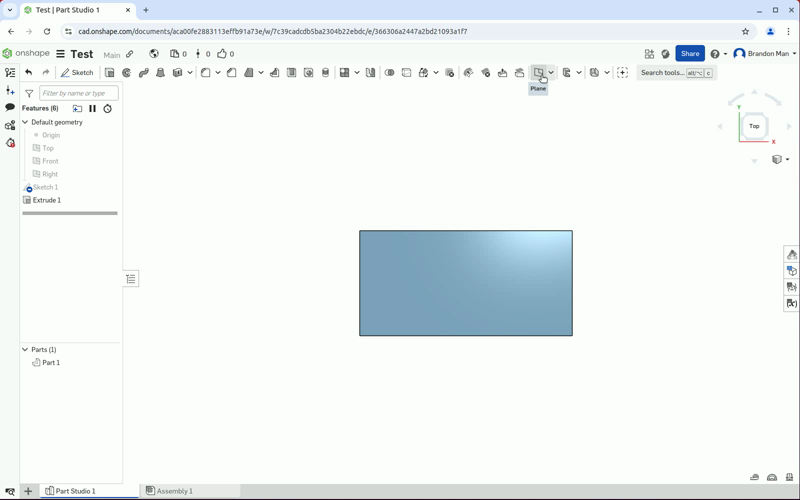
click(541, 75)
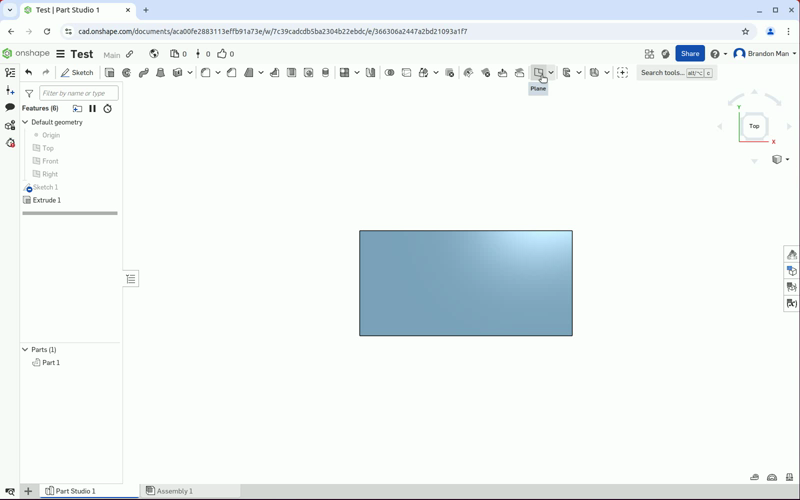
mouse_move(73, 150)
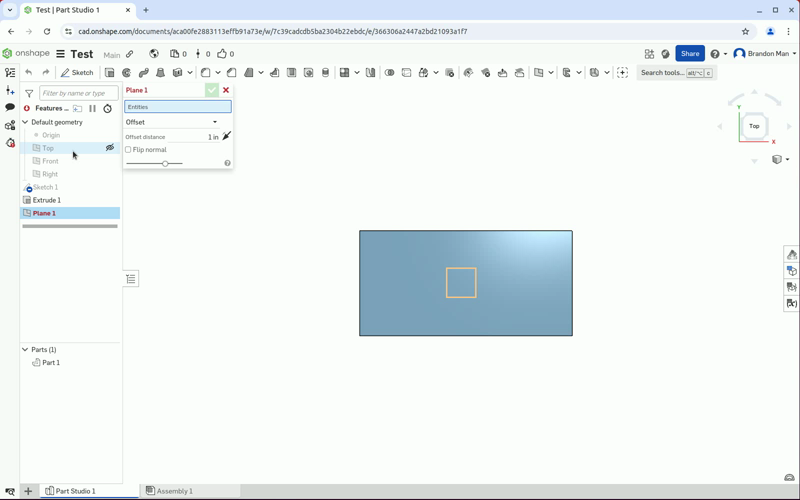
click(73, 150)
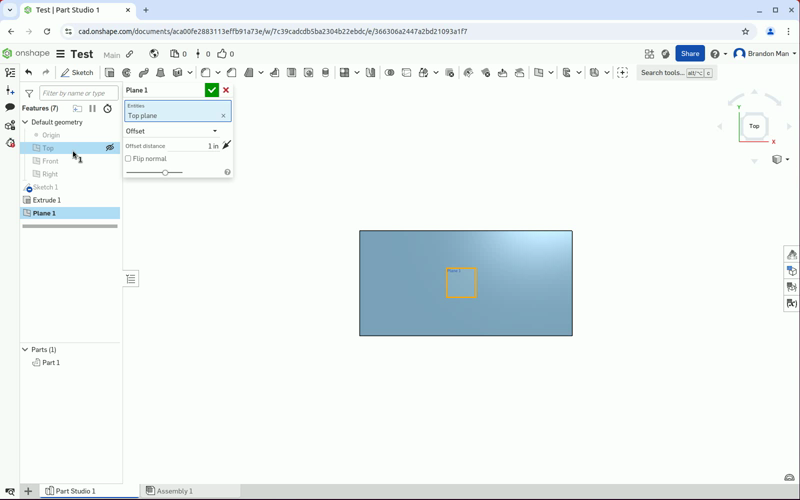
key(tab, 2)
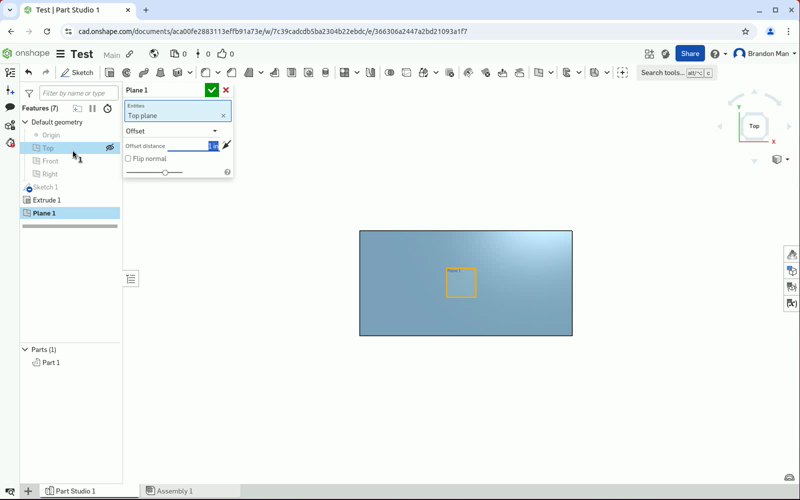
text(0.709)
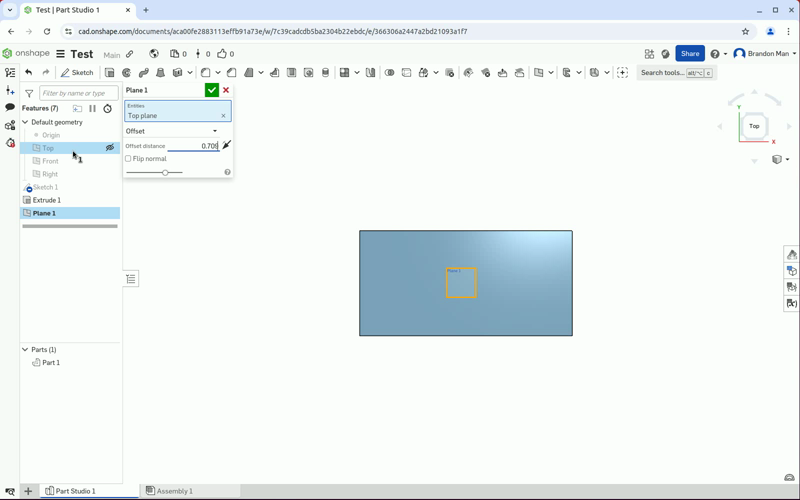
key(enter, 2)
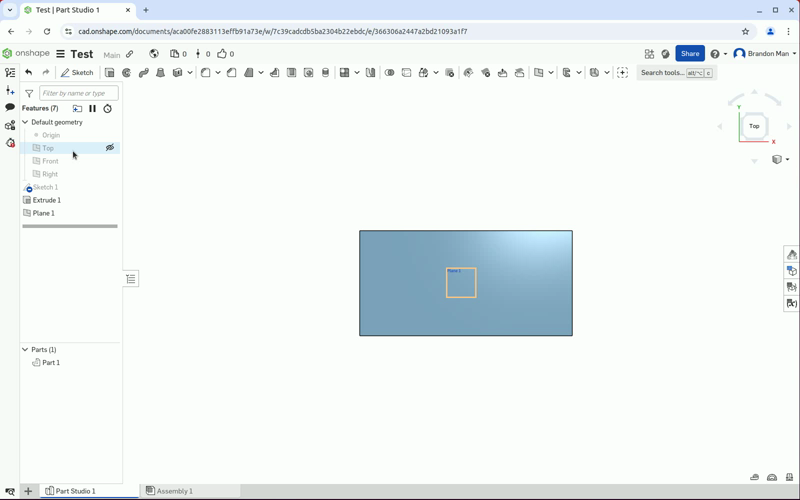
key(shift+s)
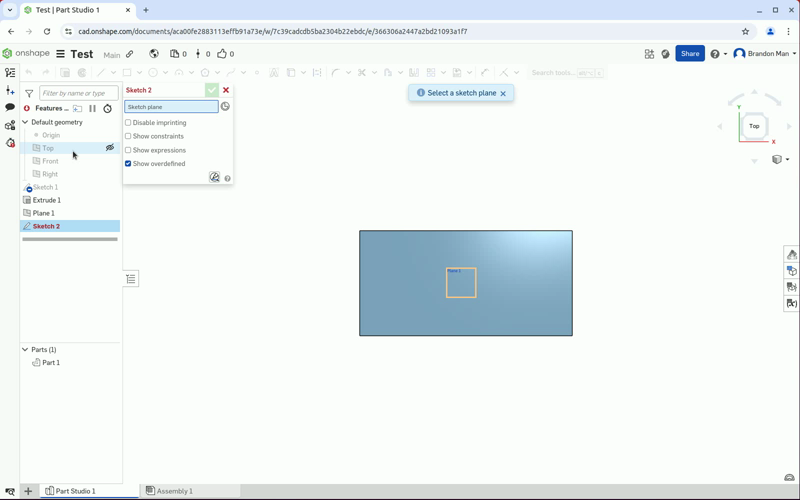
mouse_move(73, 215)
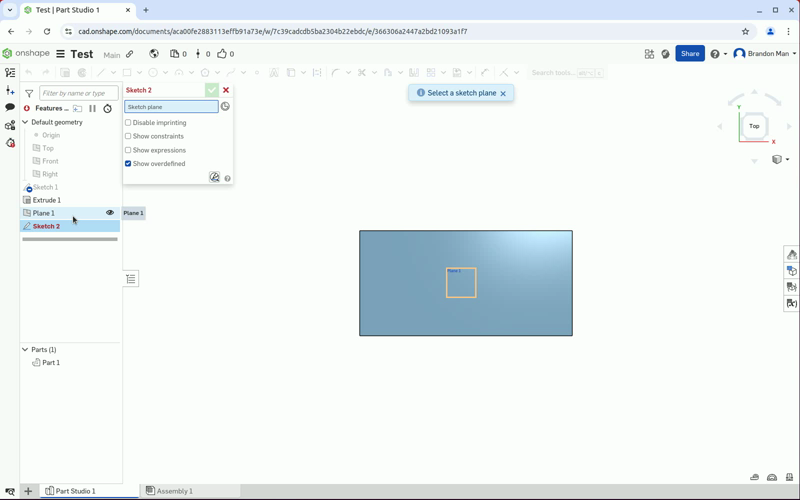
click(73, 215)
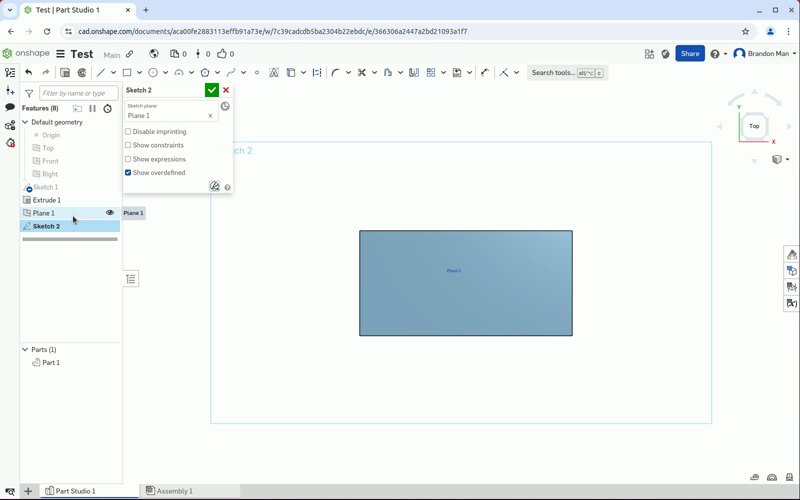
mouse_move(73, 352)
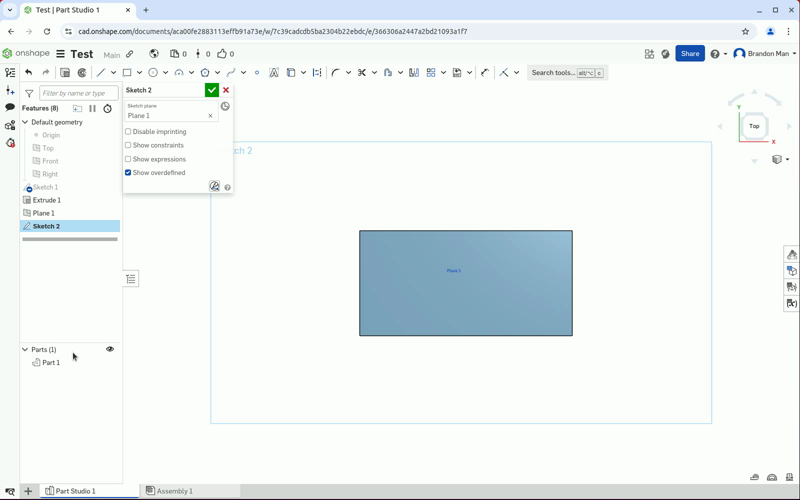
key(y)
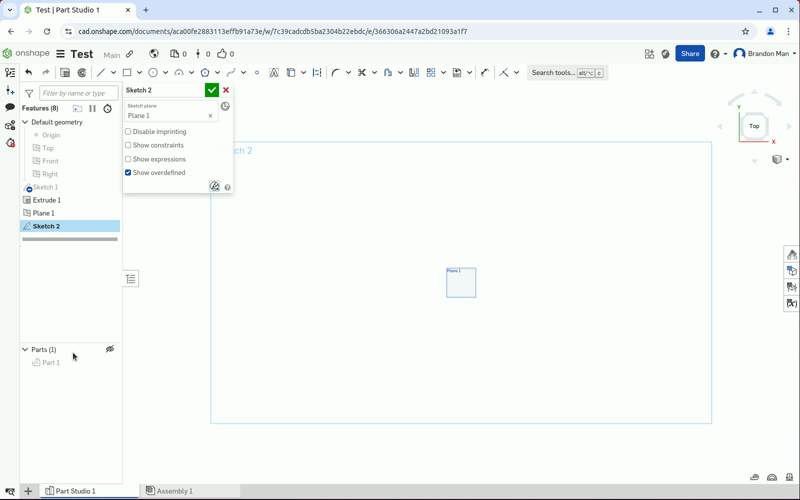
key(l)
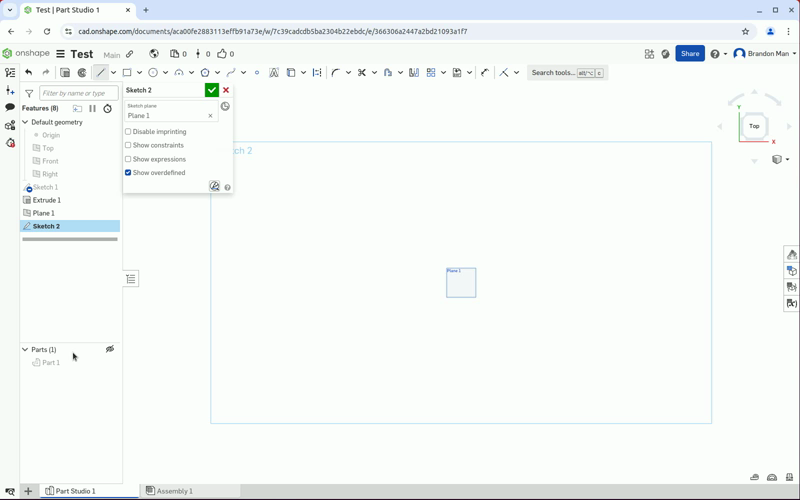
key_down(shift)
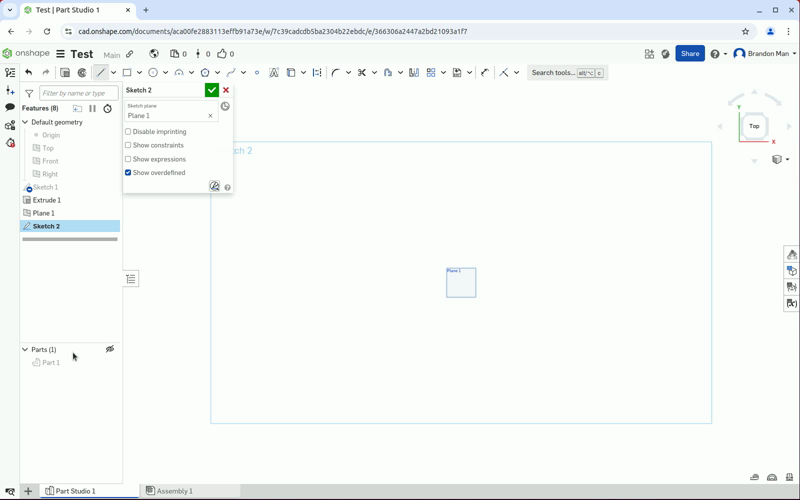
mouse_move(441, 319)
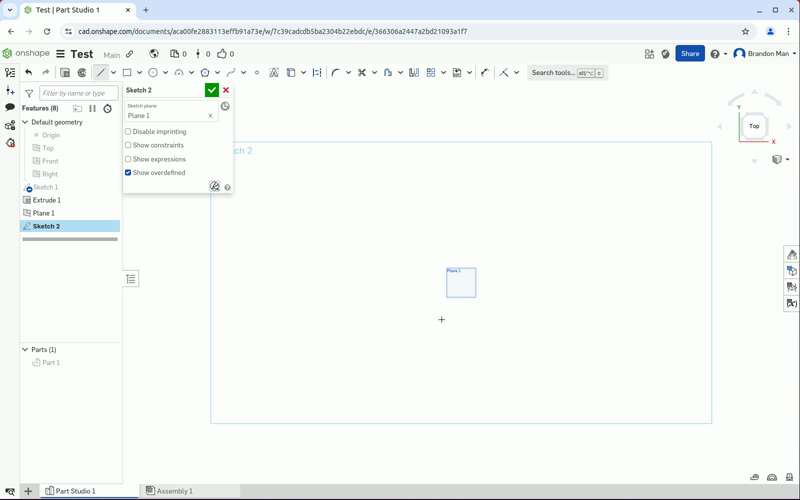
click(441, 319)
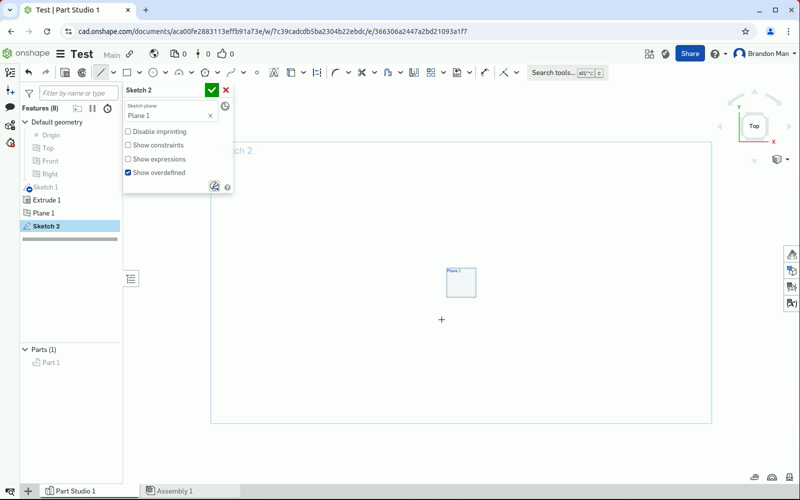
key_up(shift)
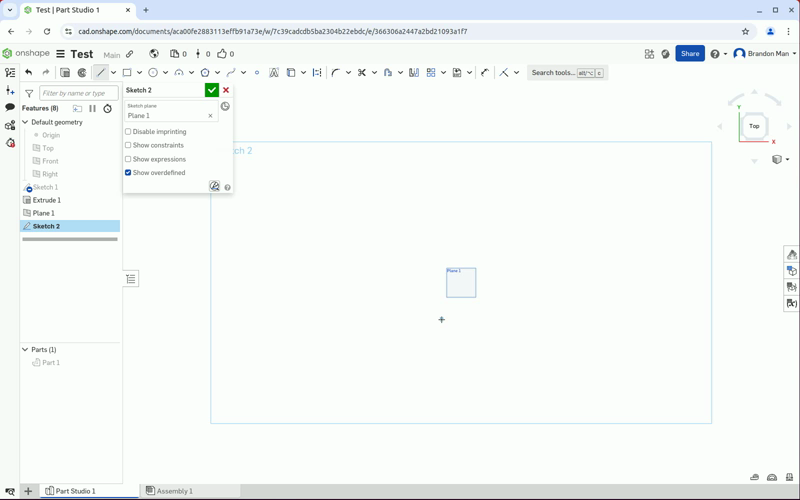
key_down(shift)
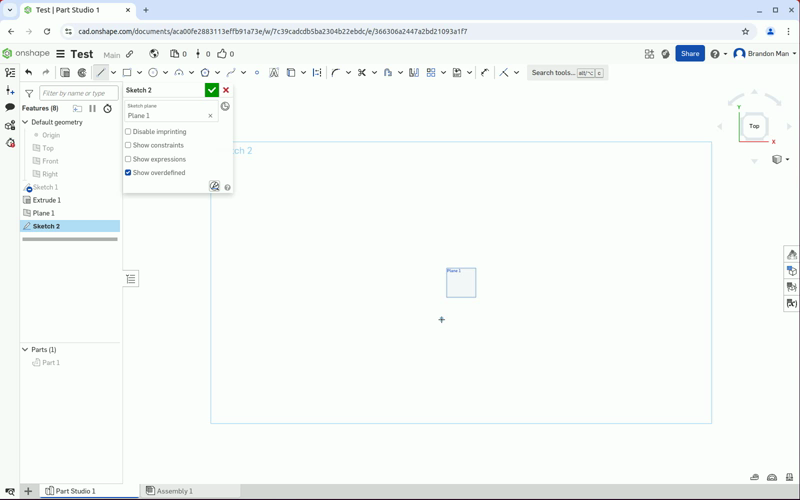
mouse_move(471, 319)
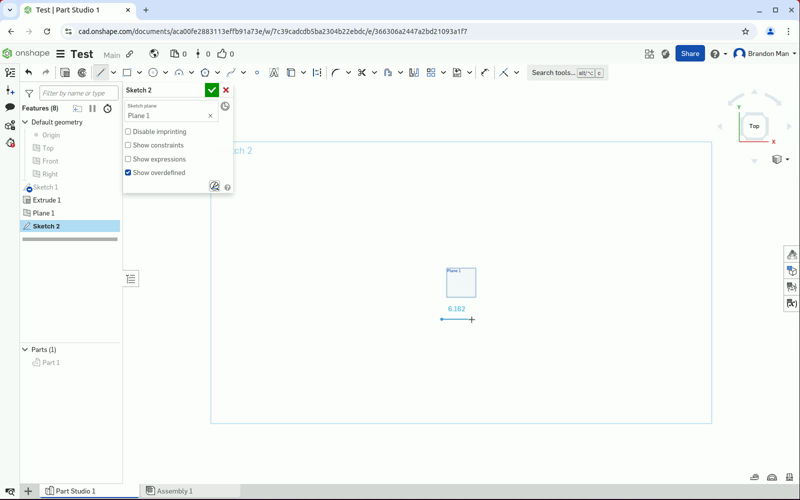
mouse_move(480, 319)
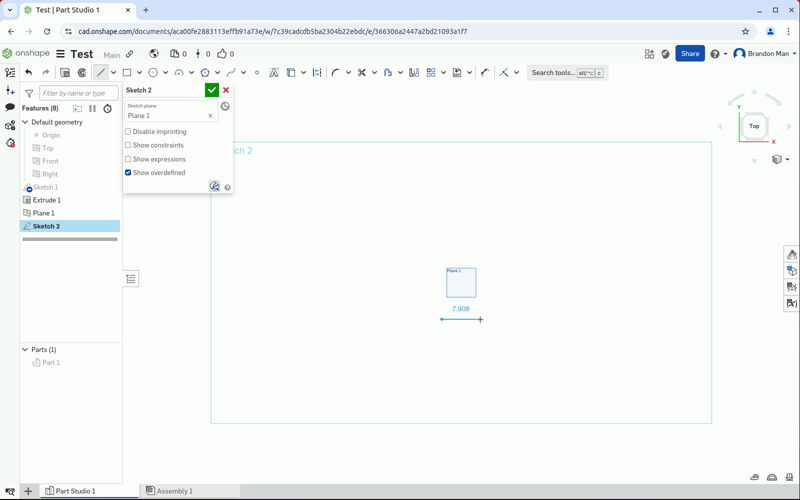
click(480, 319)
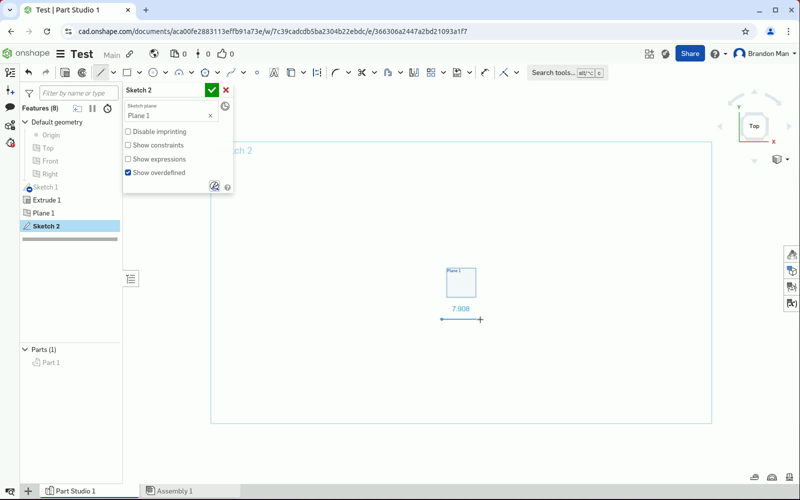
key_up(shift)
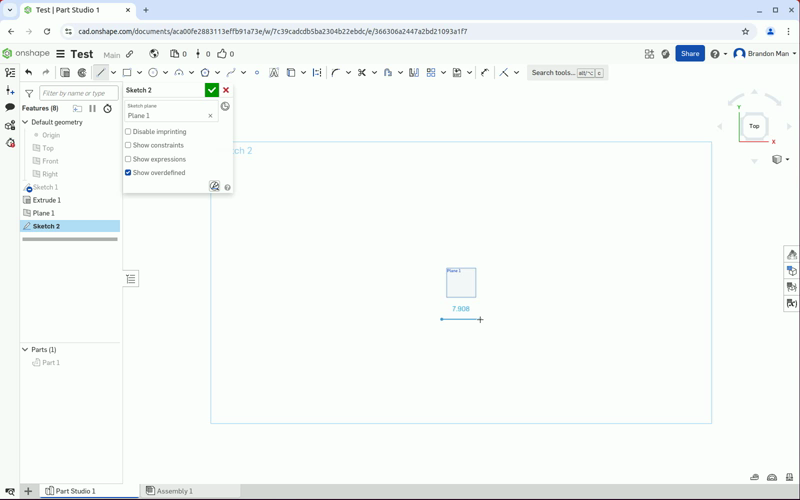
key_down(shift)
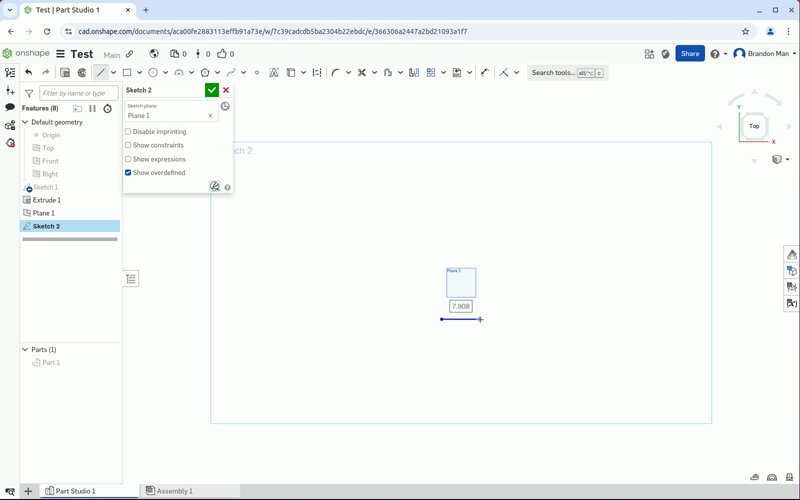
mouse_move(510, 319)
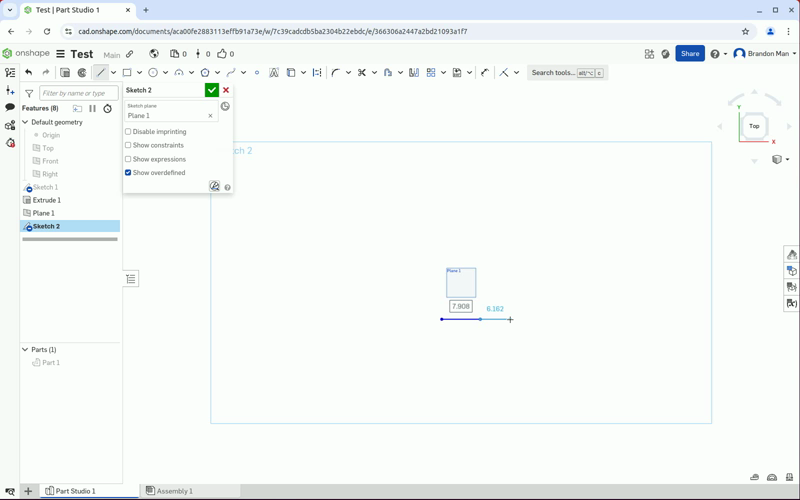
mouse_move(480, 296)
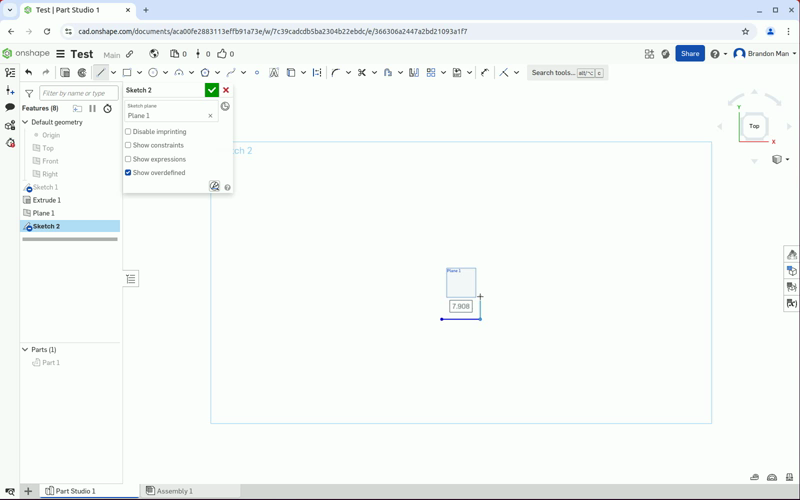
click(480, 296)
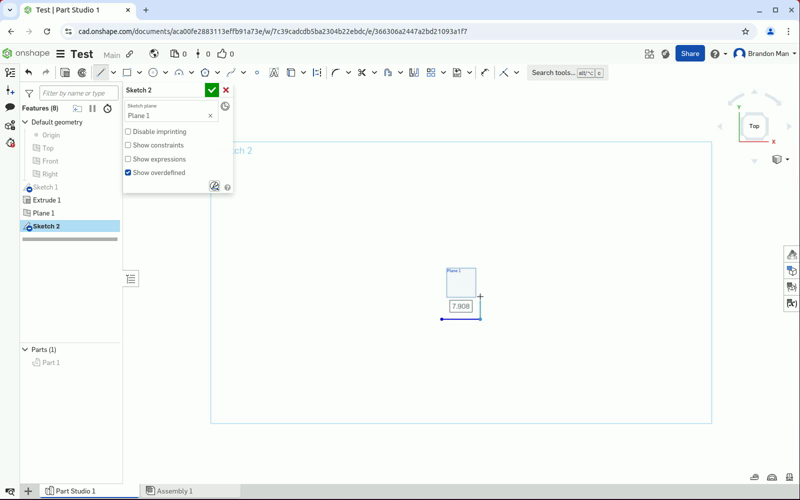
key_up(shift)
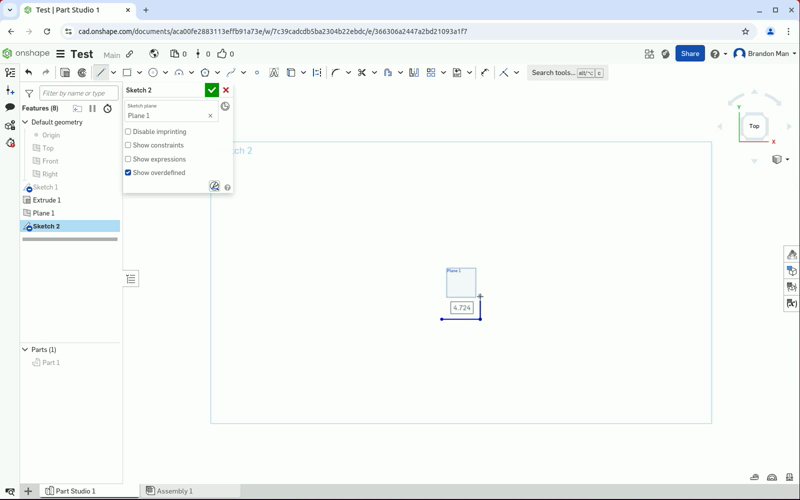
key_down(shift)
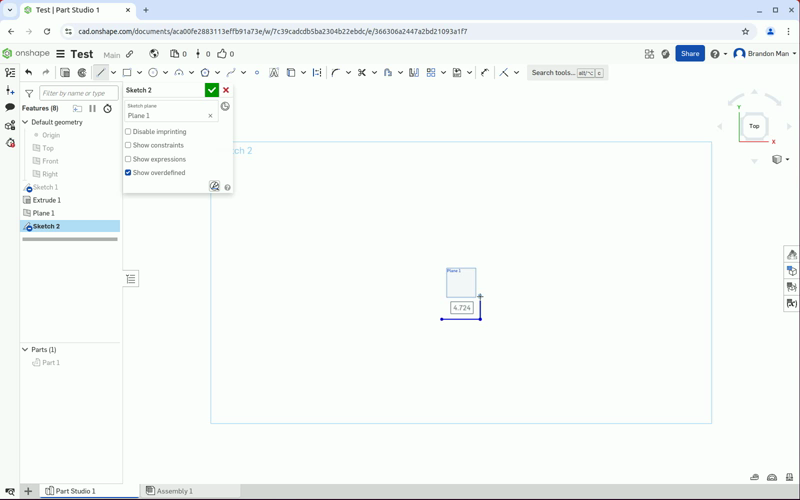
mouse_move(510, 296)
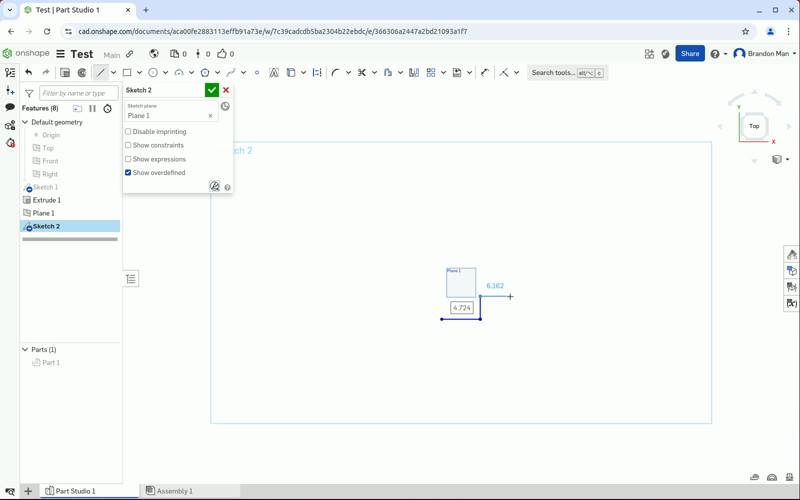
mouse_move(441, 296)
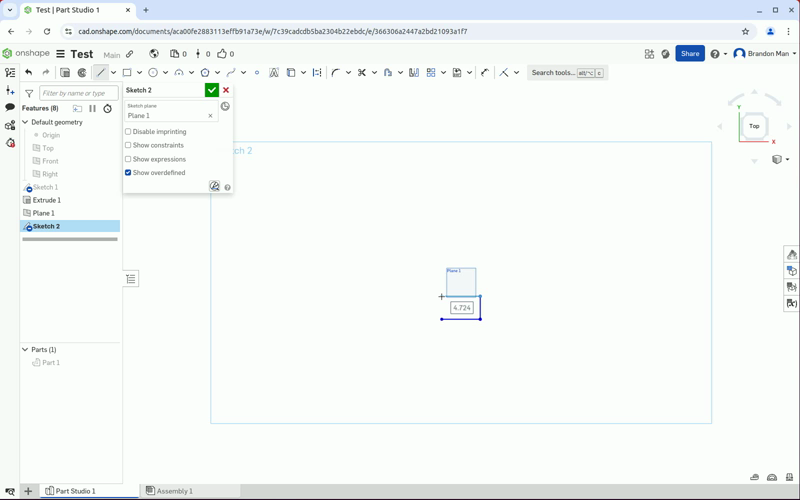
click(441, 296)
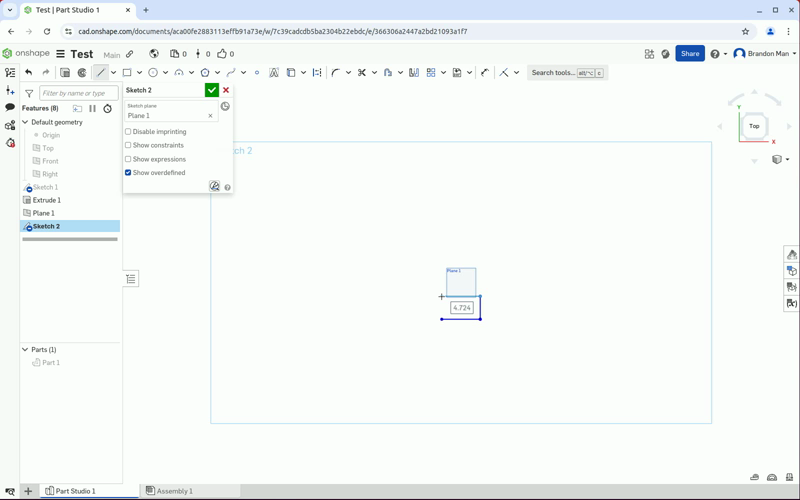
key_up(shift)
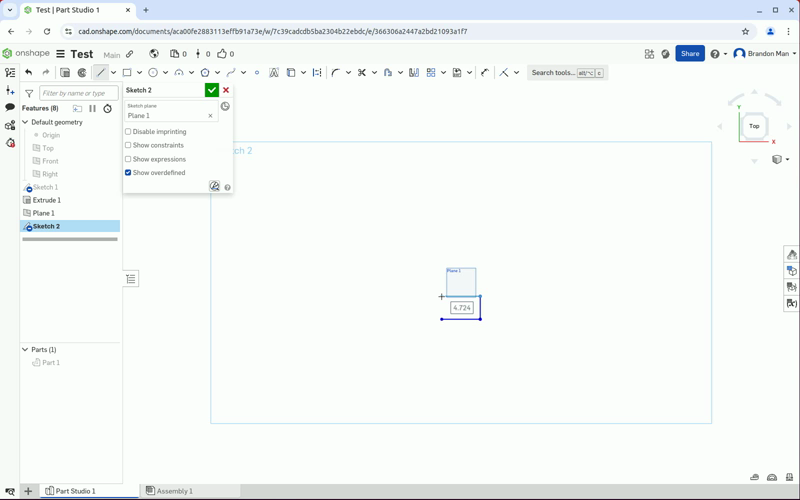
mouse_move(471, 296)
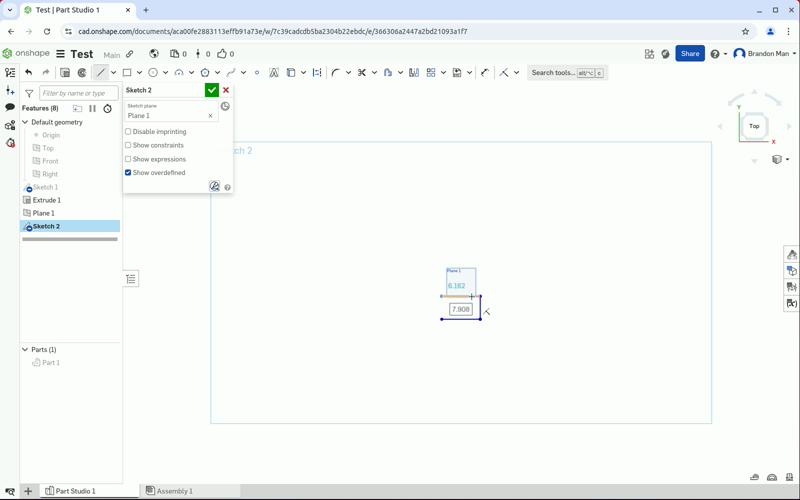
key_down(shift)
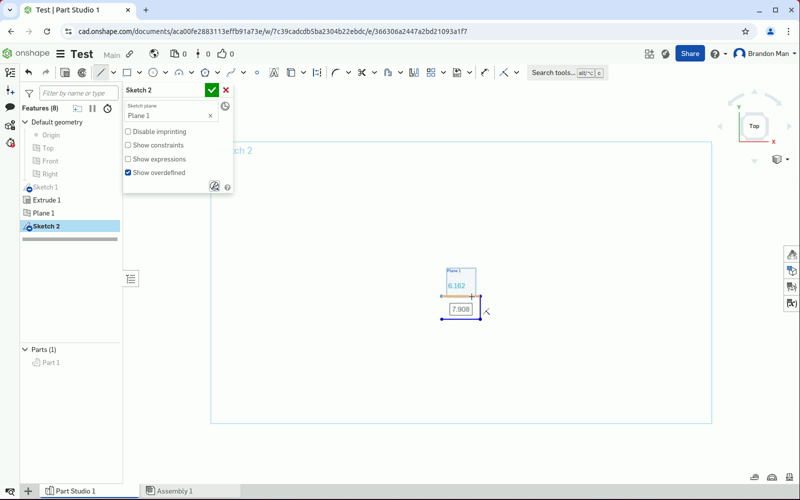
mouse_move(441, 319)
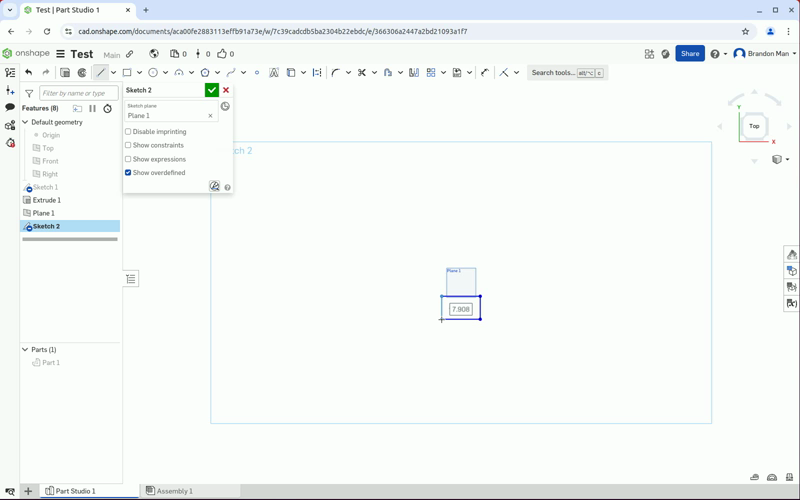
key_up(shift)
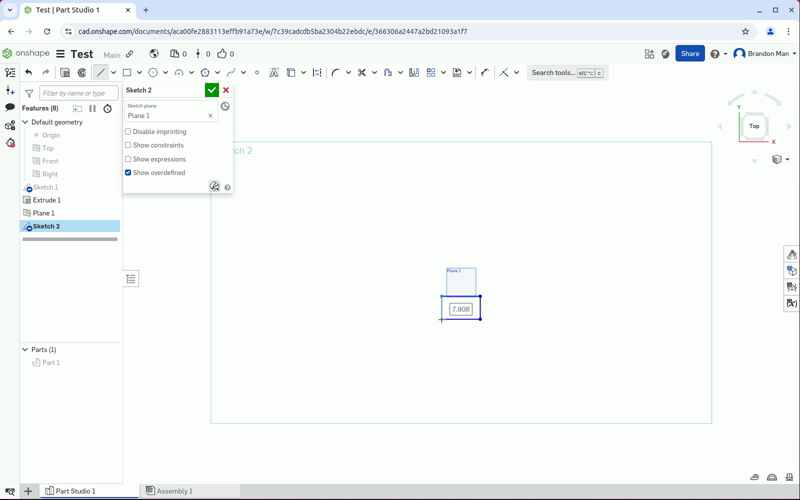
click(441, 319)
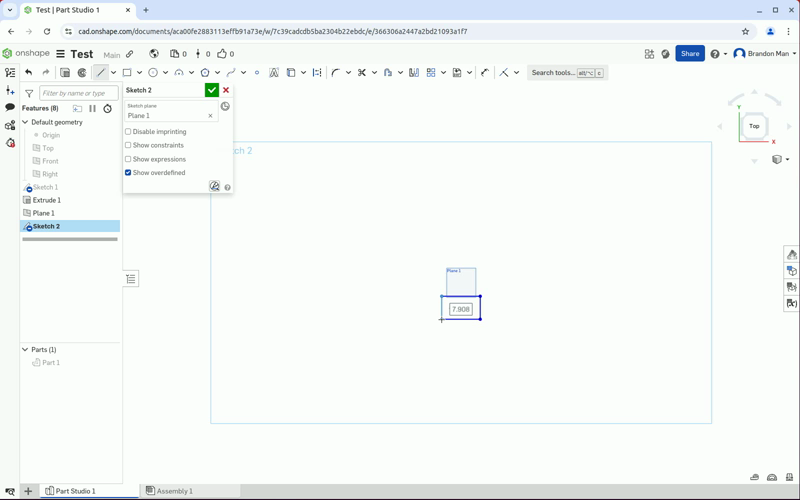
key(esc)
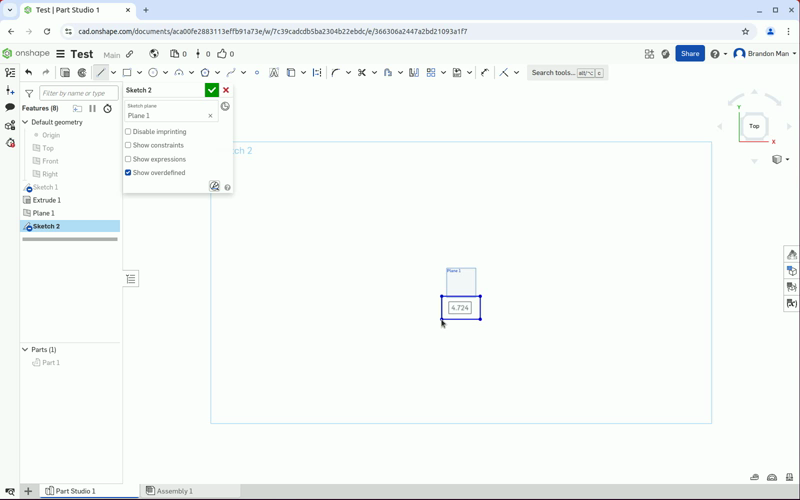
mouse_move(448, 314)
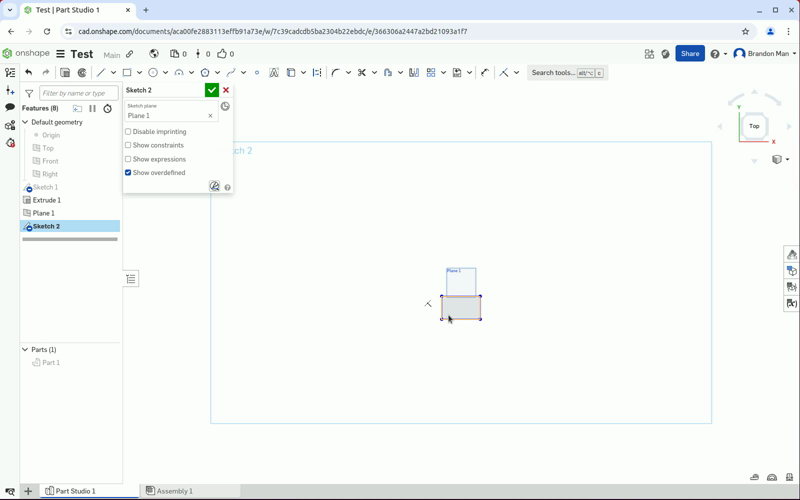
scroll(6)
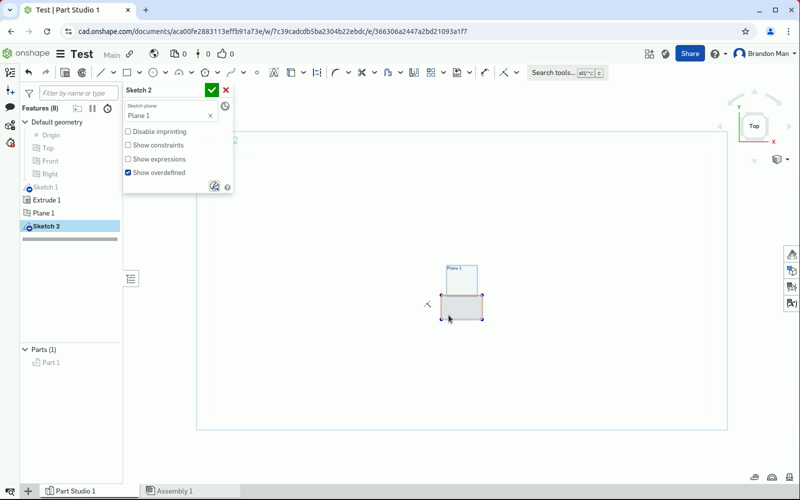
scroll(6)
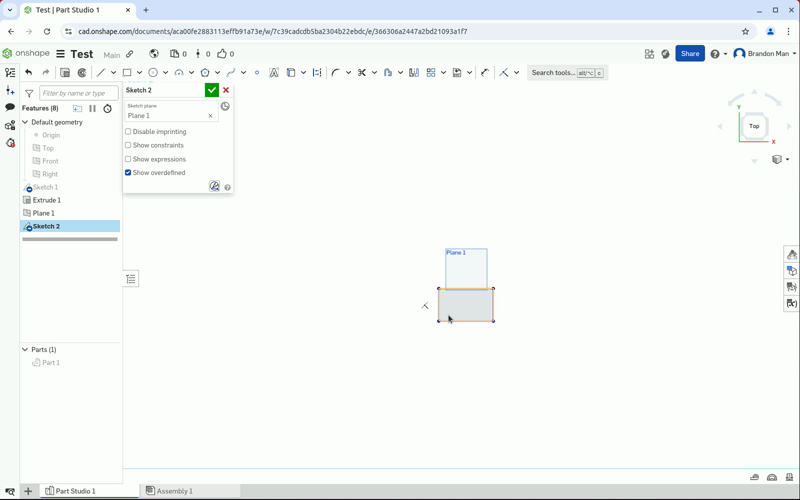
scroll(6)
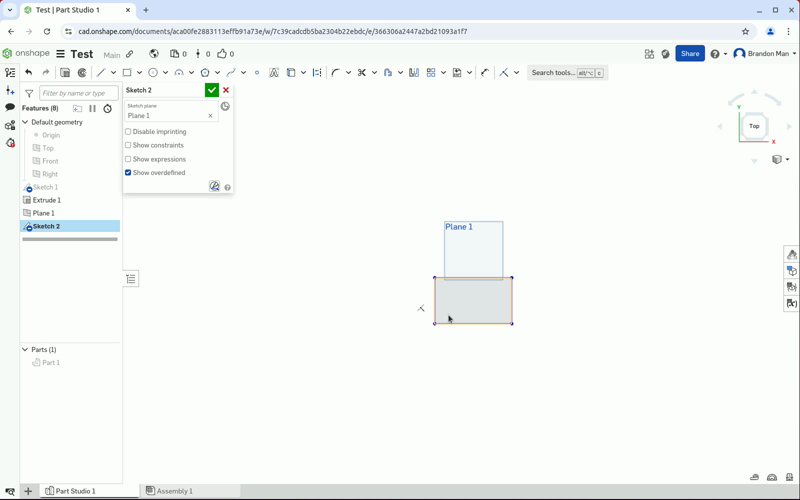
scroll(6)
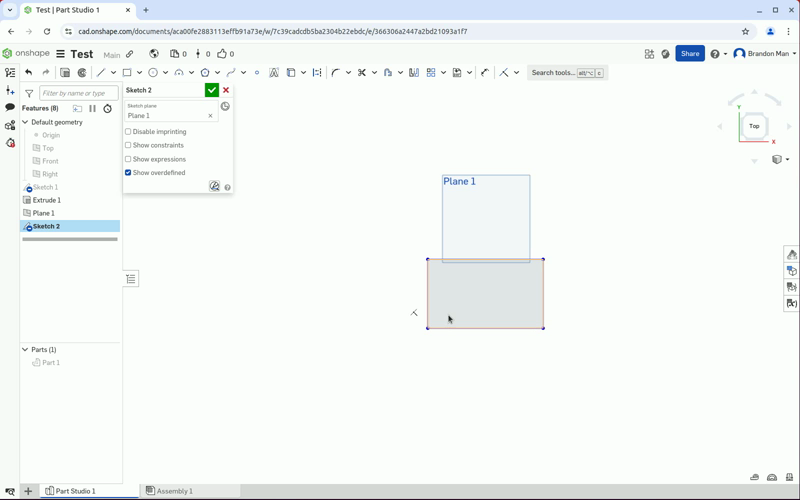
scroll(6)
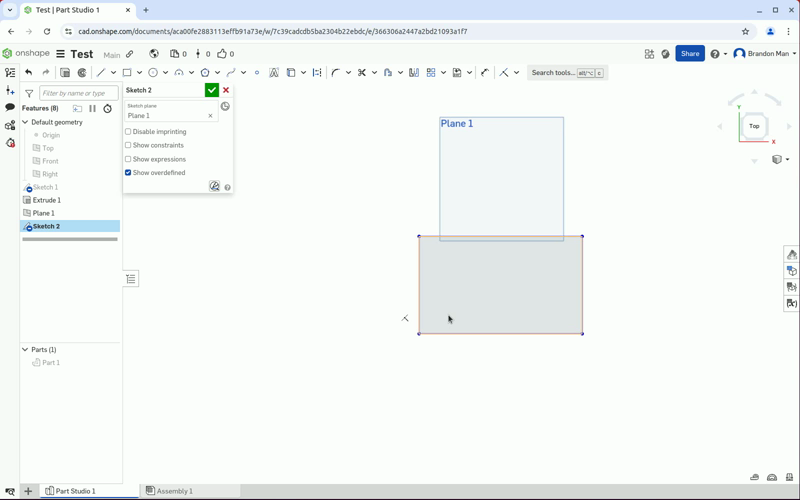
scroll(6)
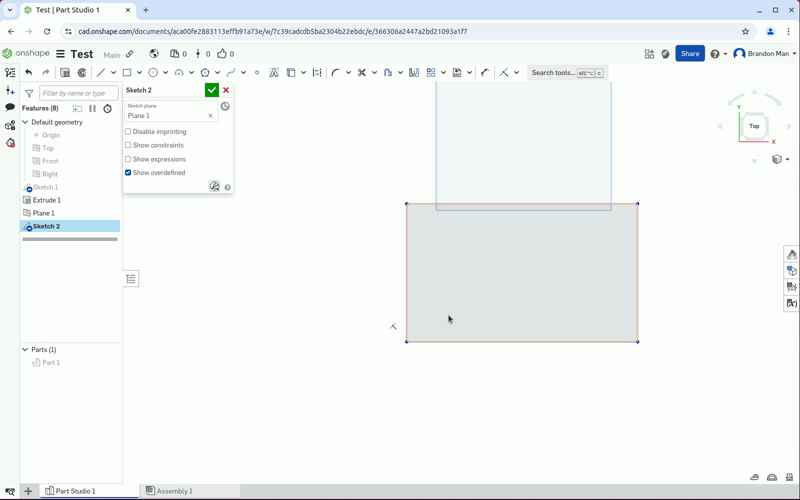
scroll(6)
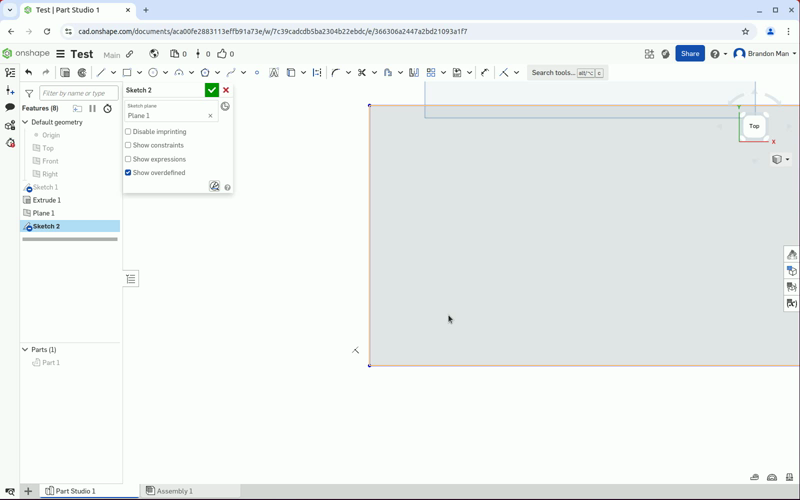
click(448, 314)
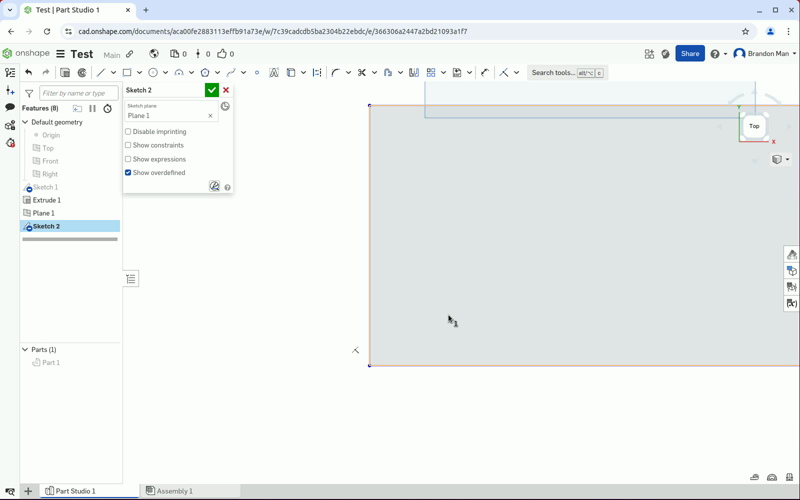
scroll(-6)
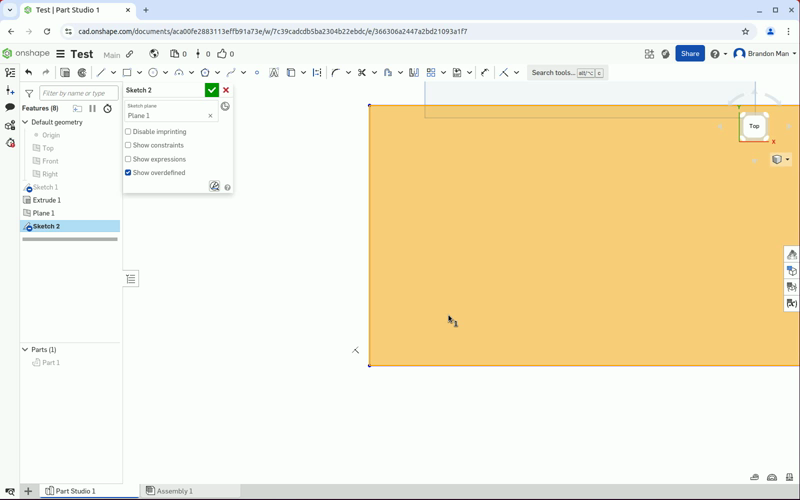
scroll(-6)
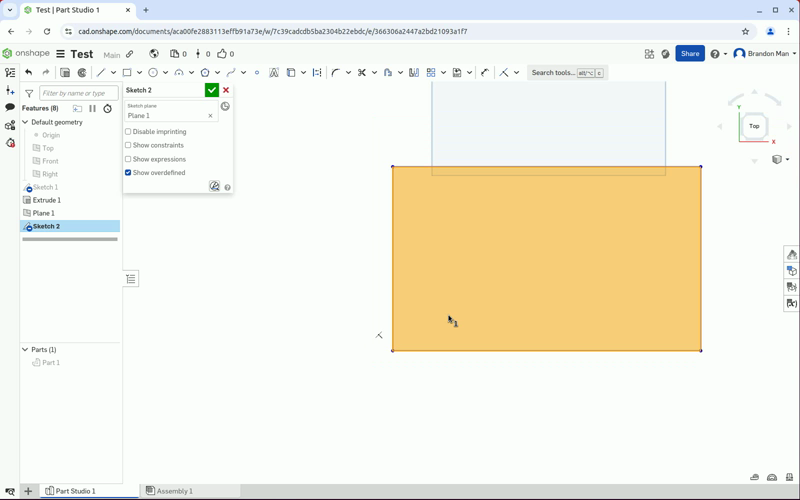
scroll(-6)
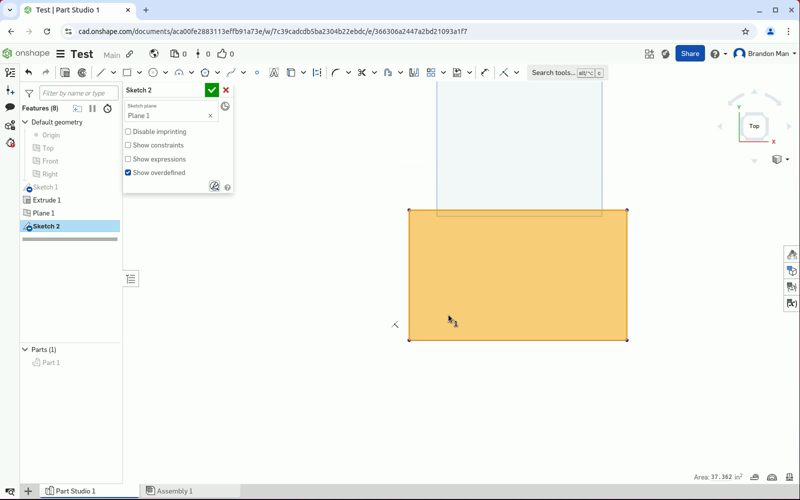
scroll(-6)
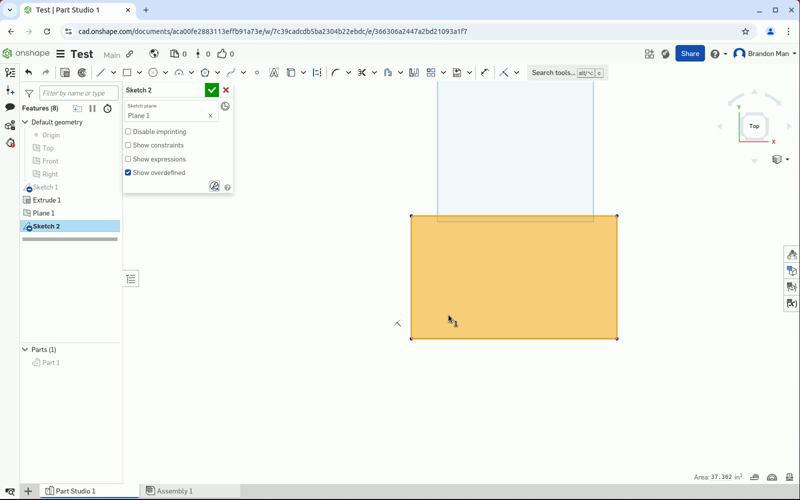
scroll(-6)
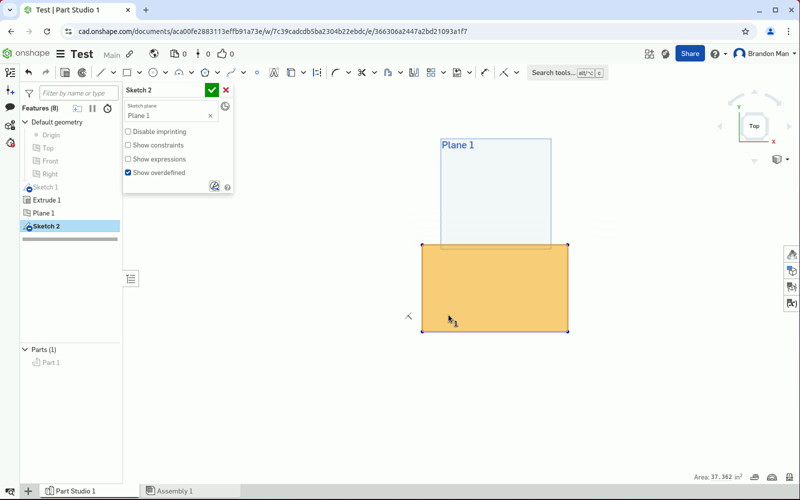
scroll(-6)
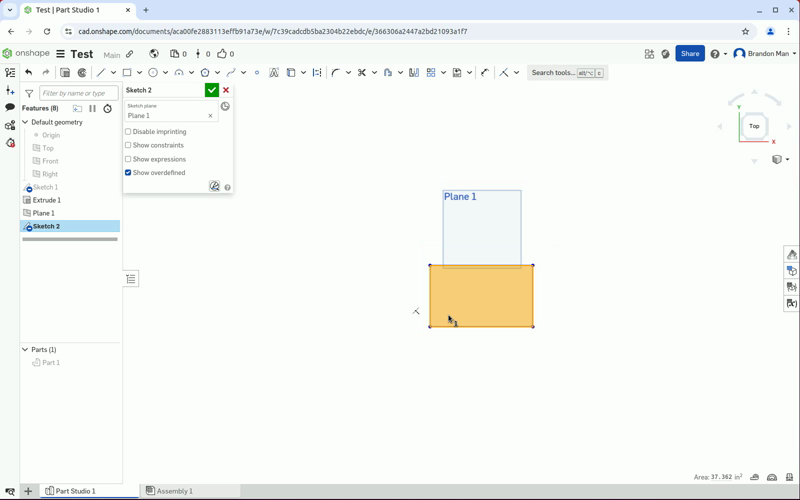
scroll(-6)
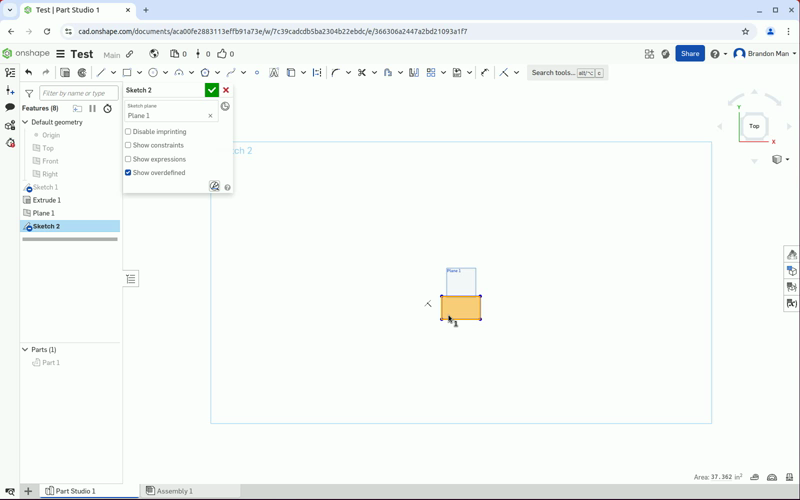
mouse_move(73, 352)
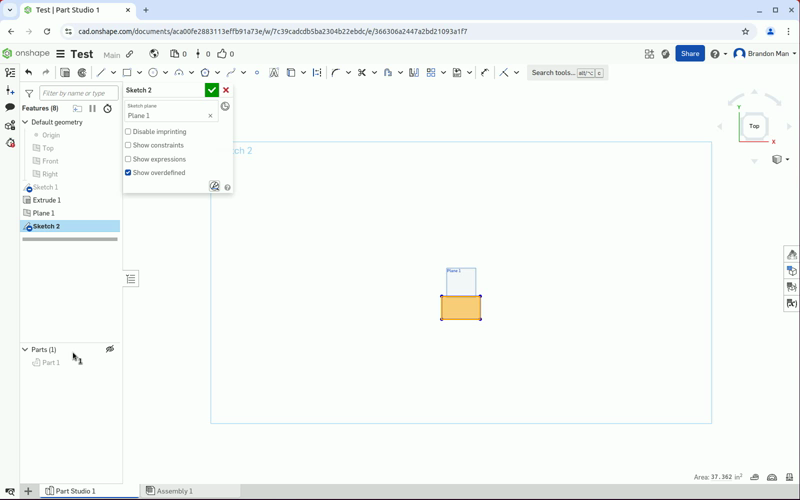
key(shift+y)
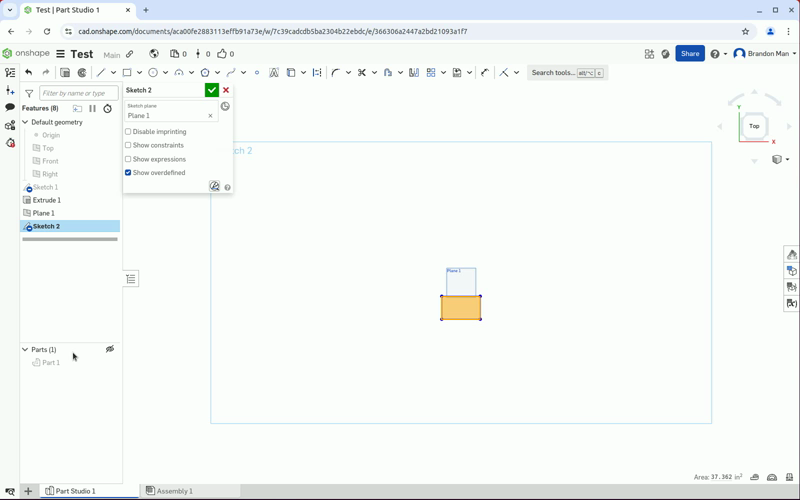
key(shift+e)
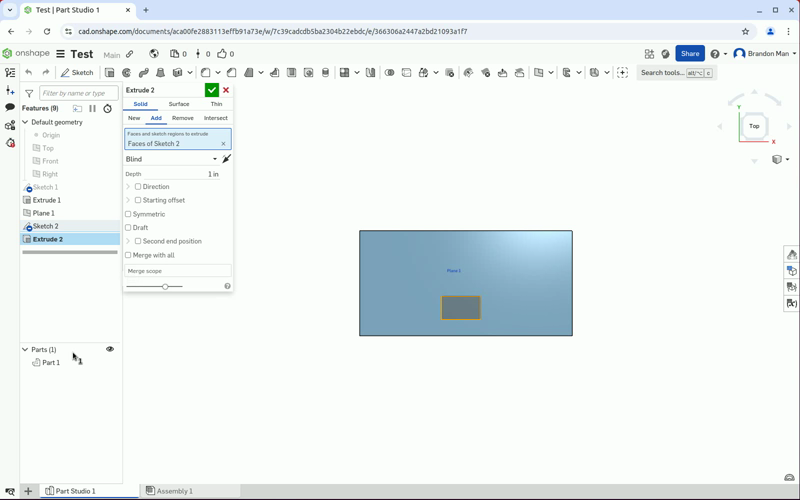
mouse_move(143, 106)
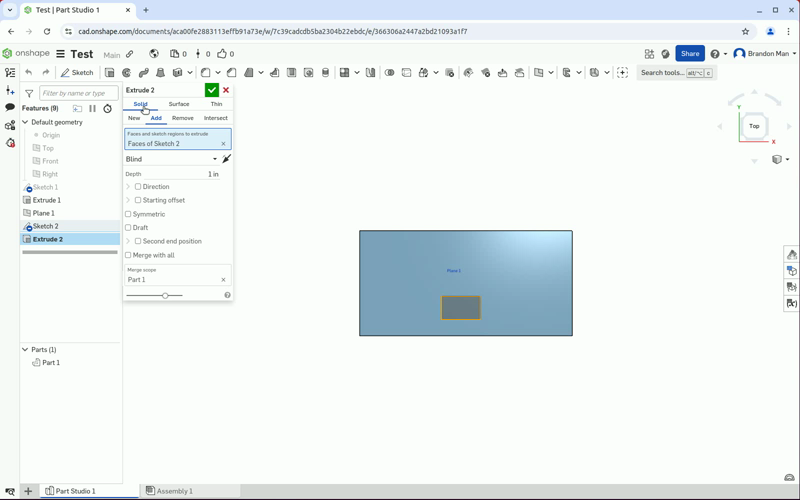
click(143, 106)
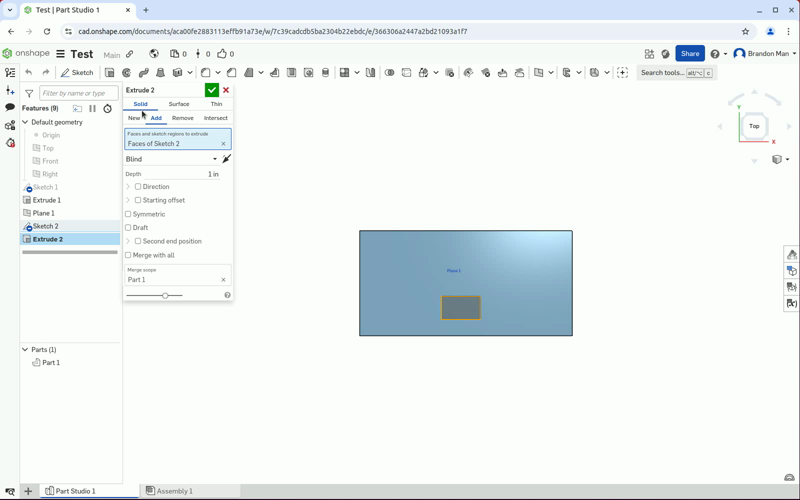
mouse_move(137, 120)
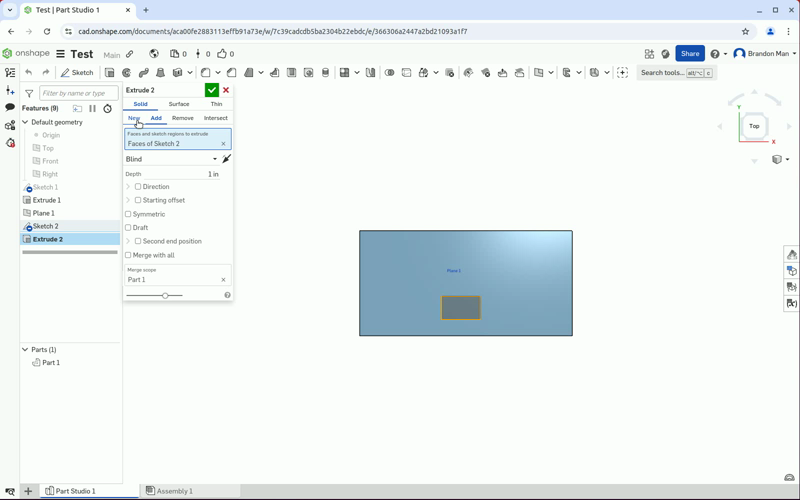
click(137, 120)
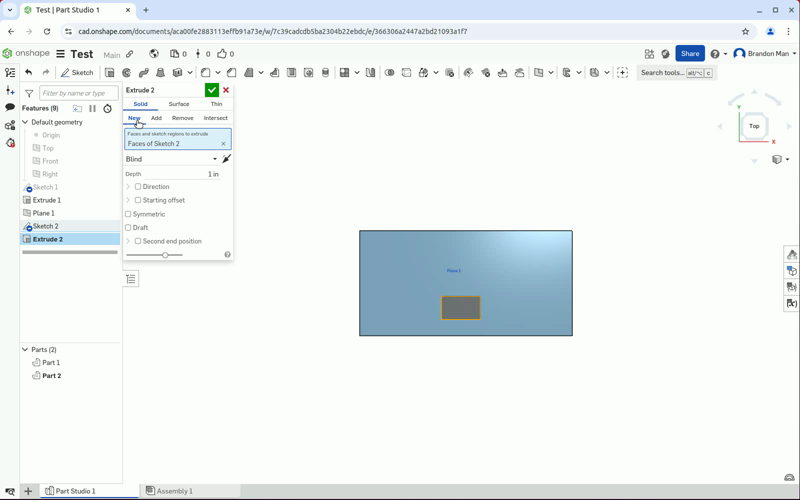
key(tab, 4)
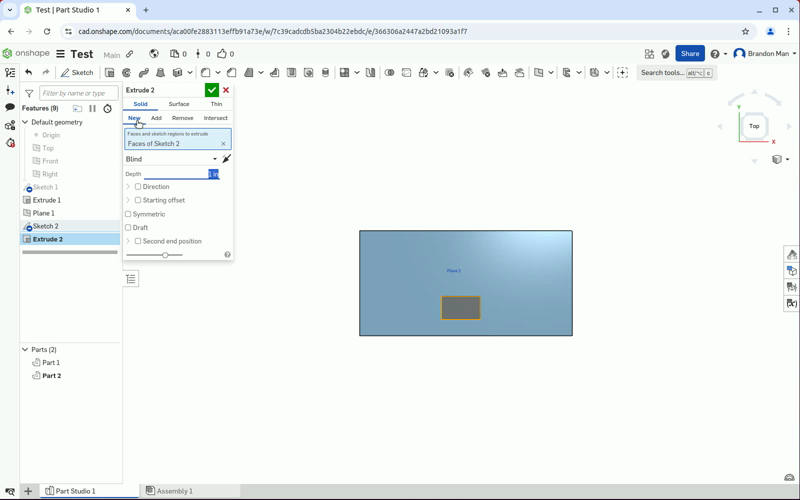
text(0.722)
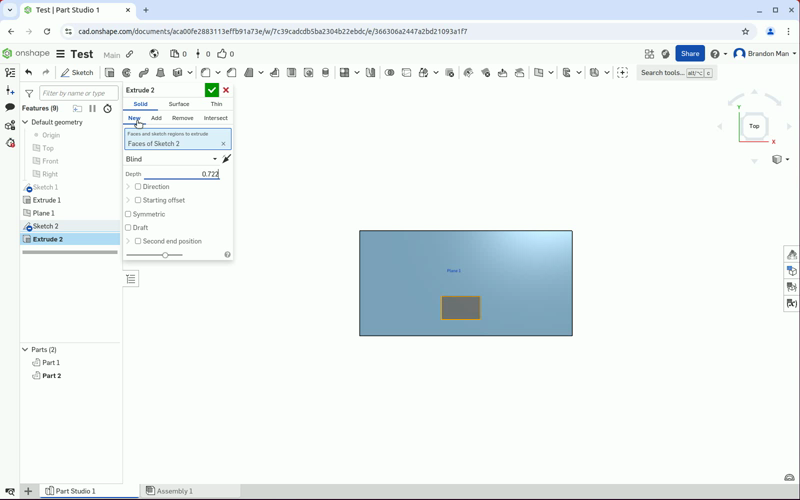
key(enter)
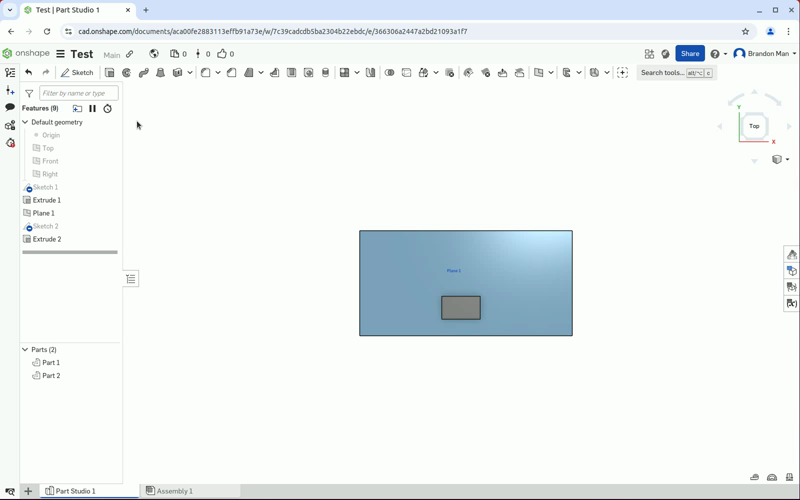
key(shift+h)
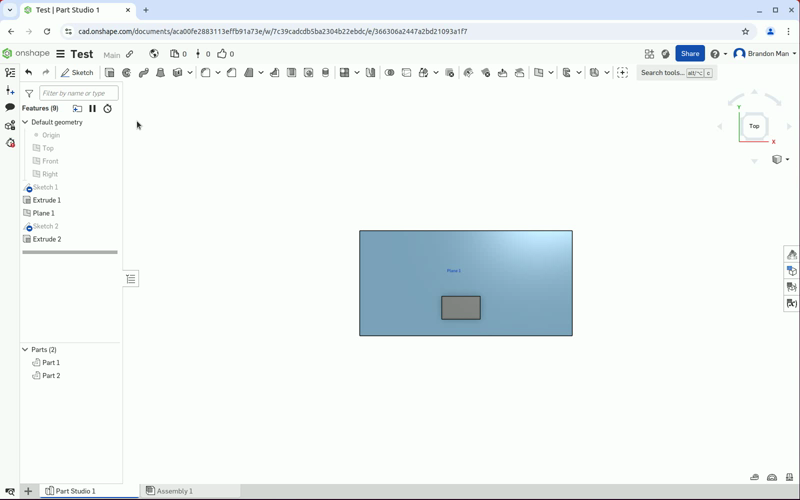
key(shift+h)
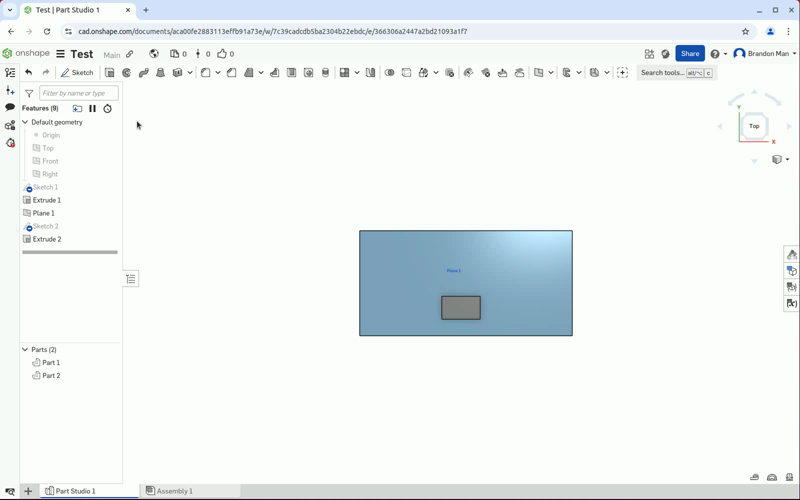
mouse_move(73, 189)
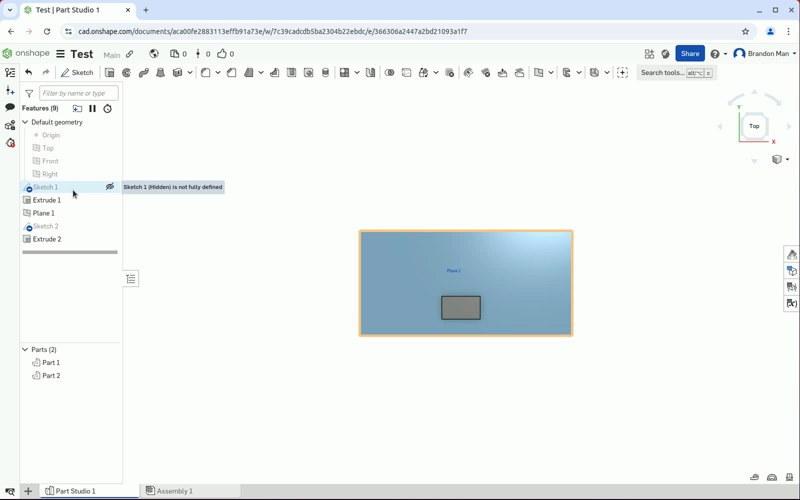
click(73, 189)
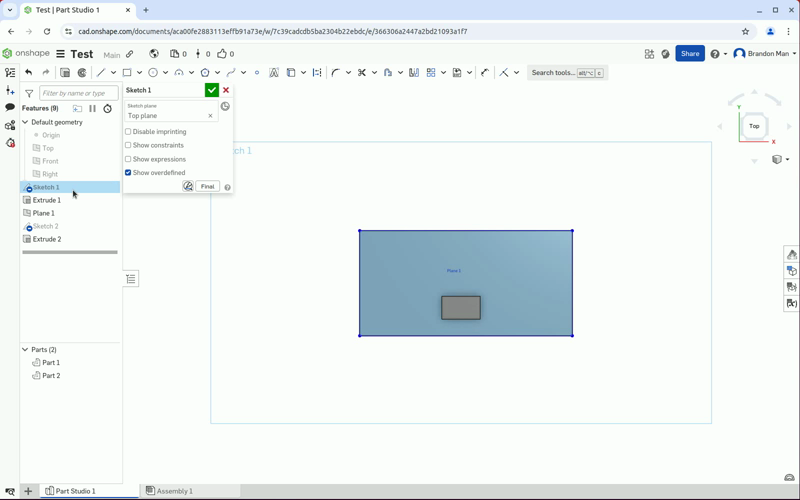
mouse_move(229, 92)
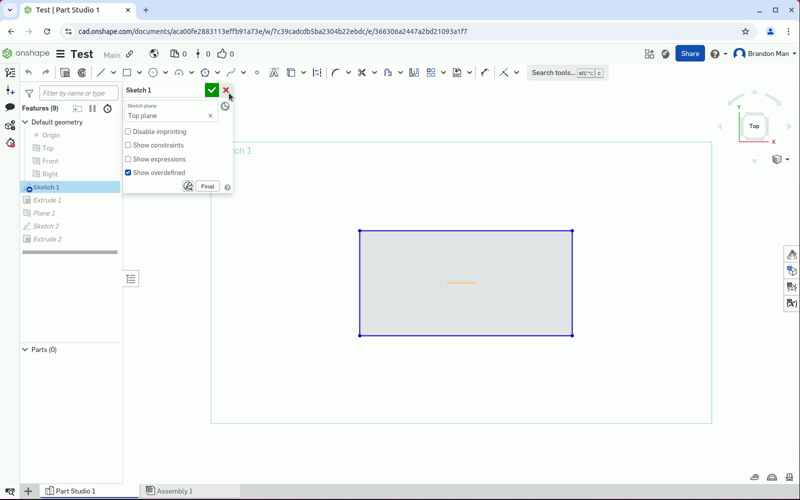
click(229, 92)
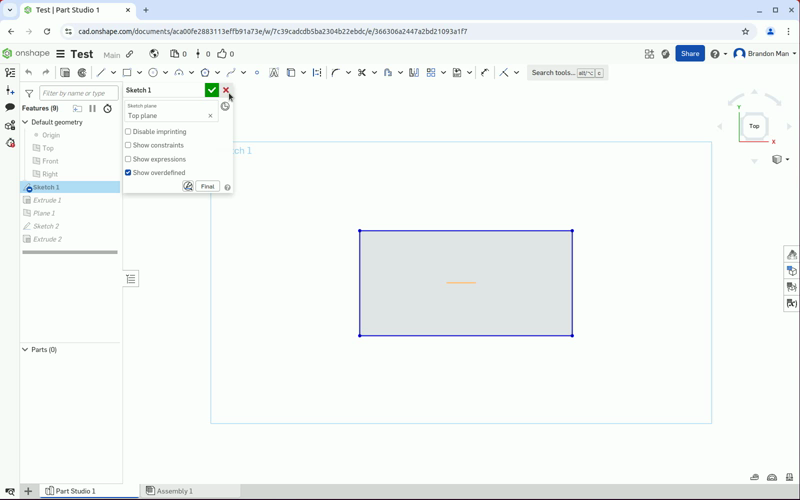
key(shift+s)
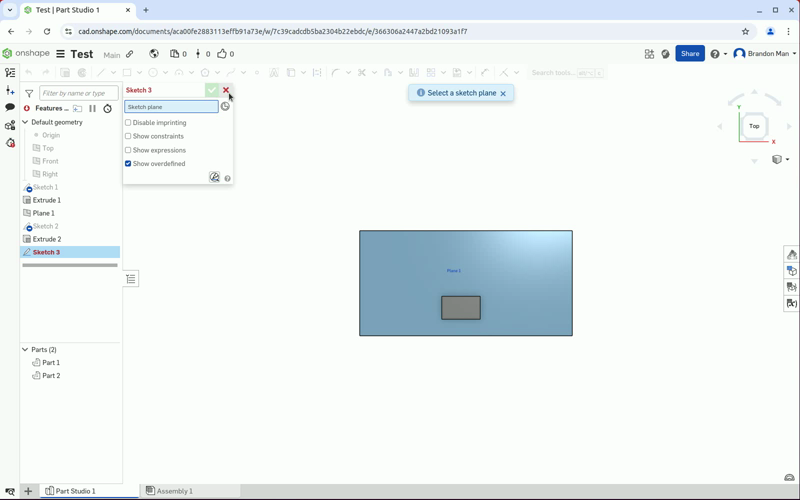
mouse_move(73, 215)
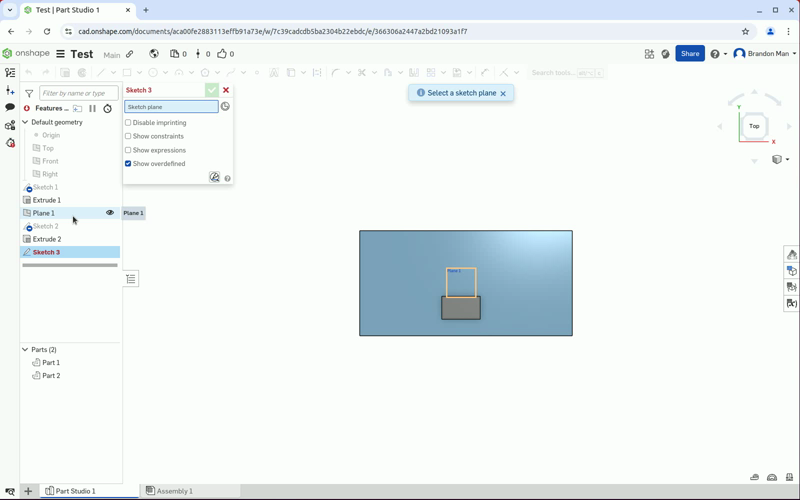
click(73, 215)
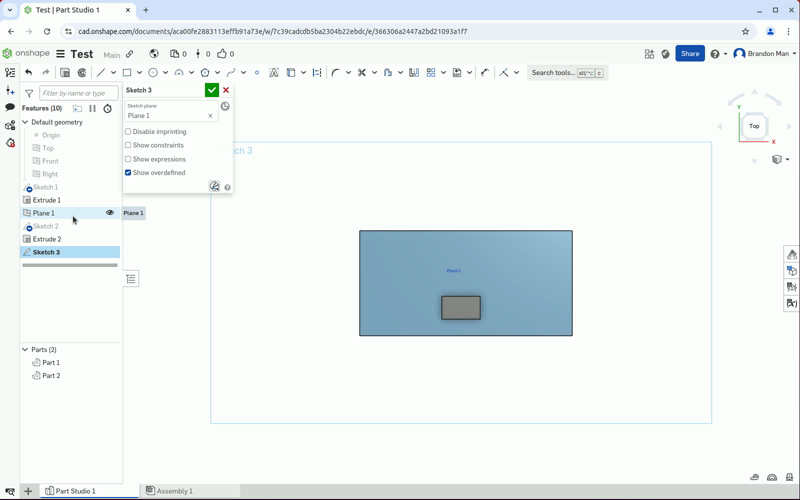
mouse_move(73, 352)
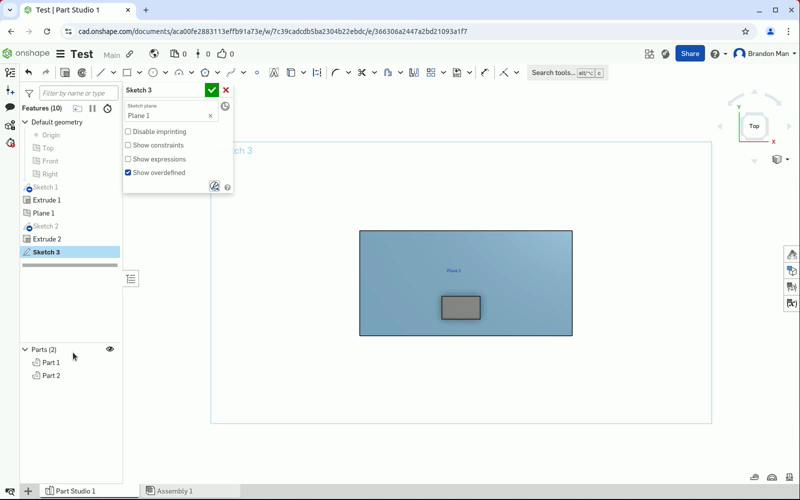
key(y)
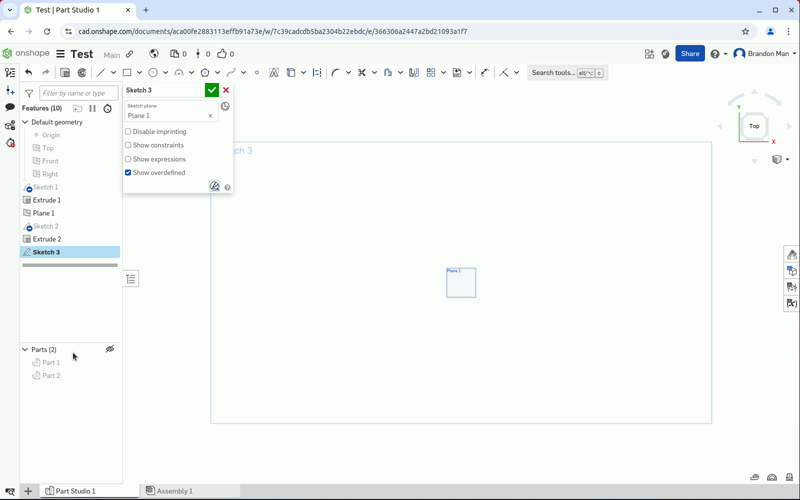
key(l)
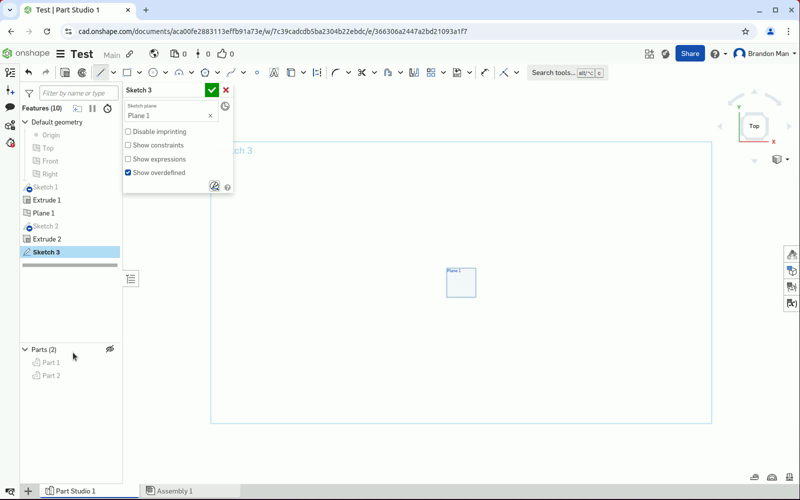
key_down(shift)
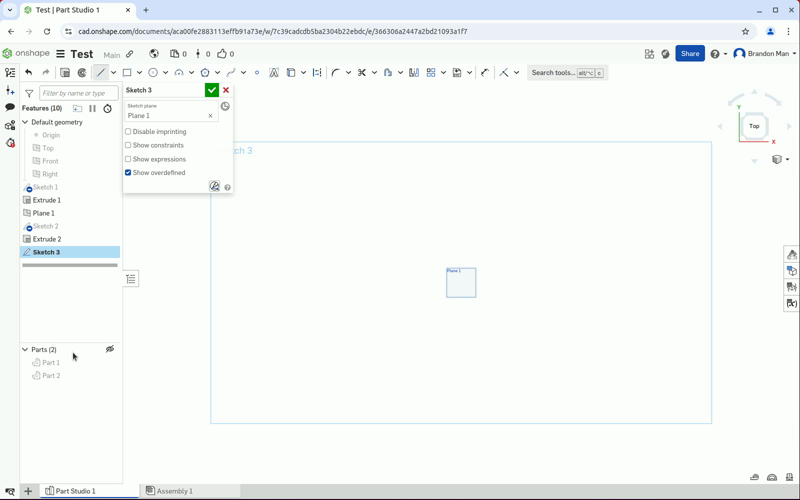
mouse_move(485, 297)
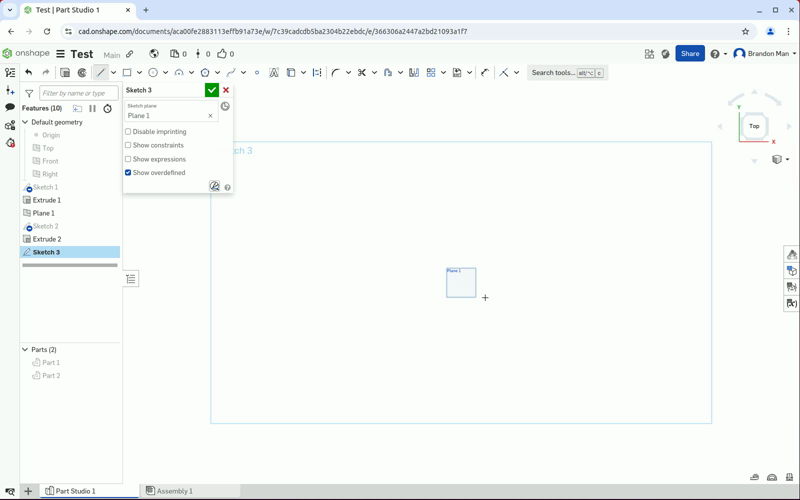
click(485, 297)
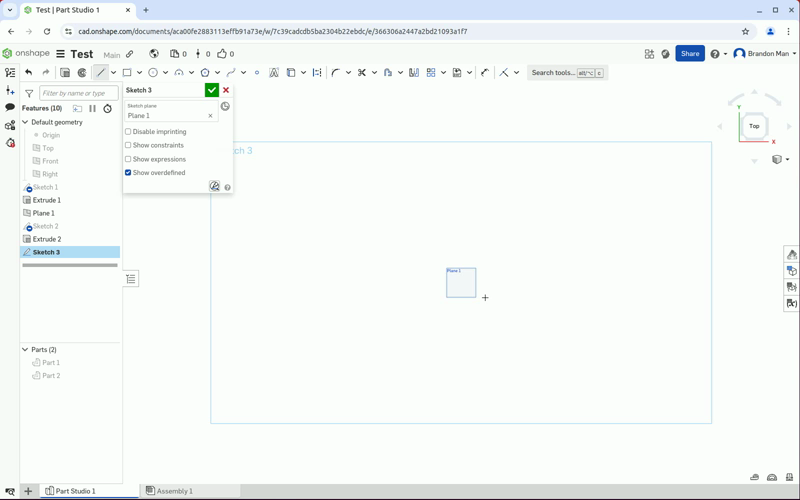
key_up(shift)
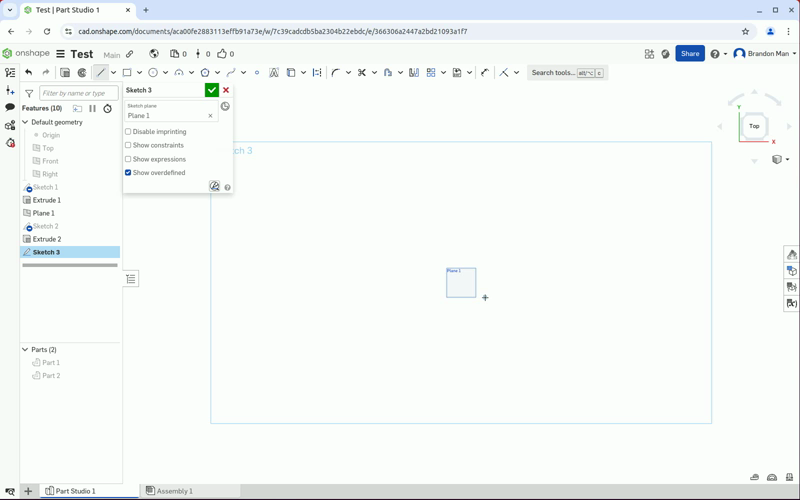
key_down(shift)
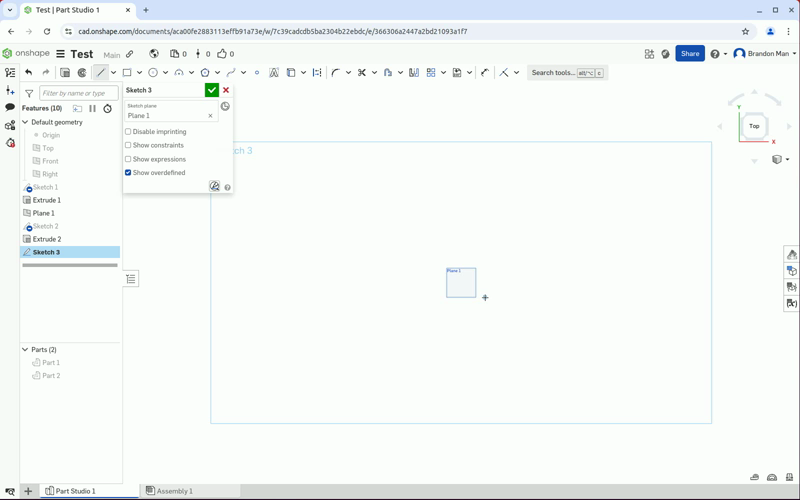
mouse_move(515, 297)
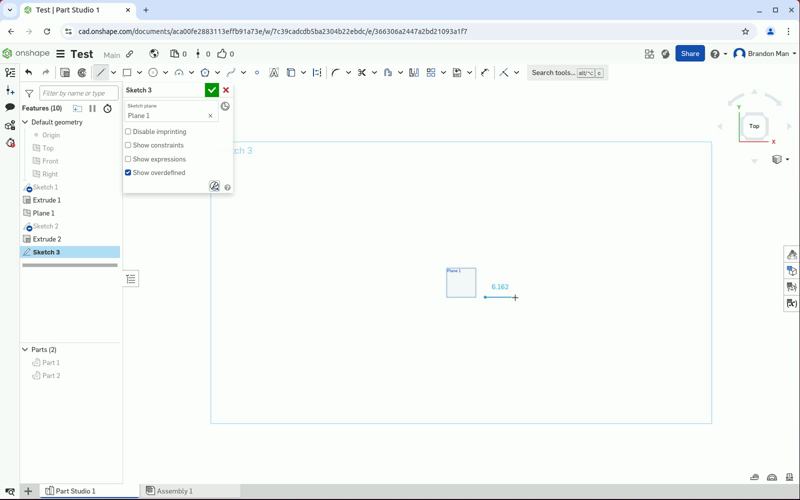
mouse_move(507, 319)
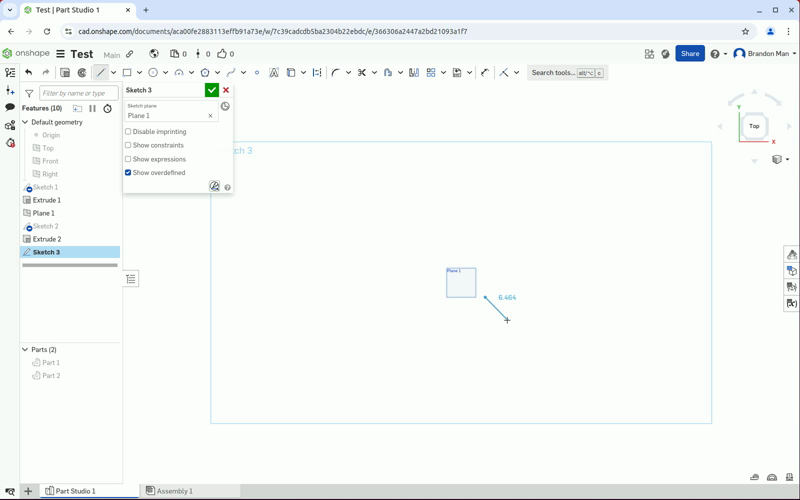
click(507, 319)
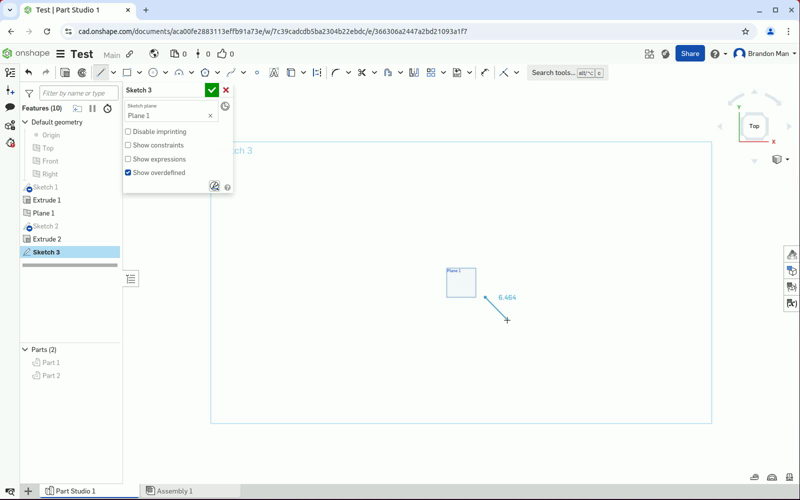
key_up(shift)
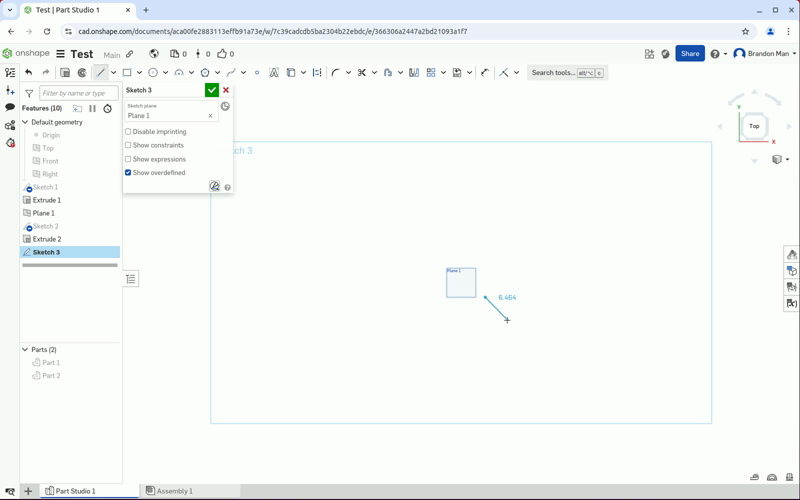
key_down(shift)
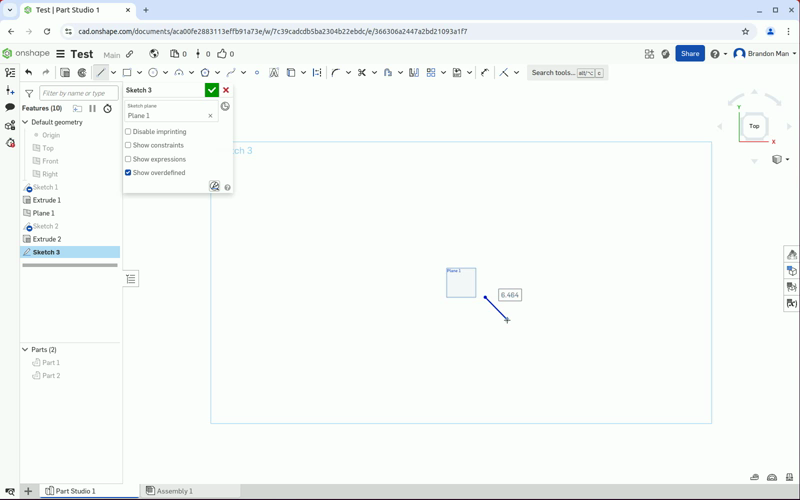
mouse_move(537, 319)
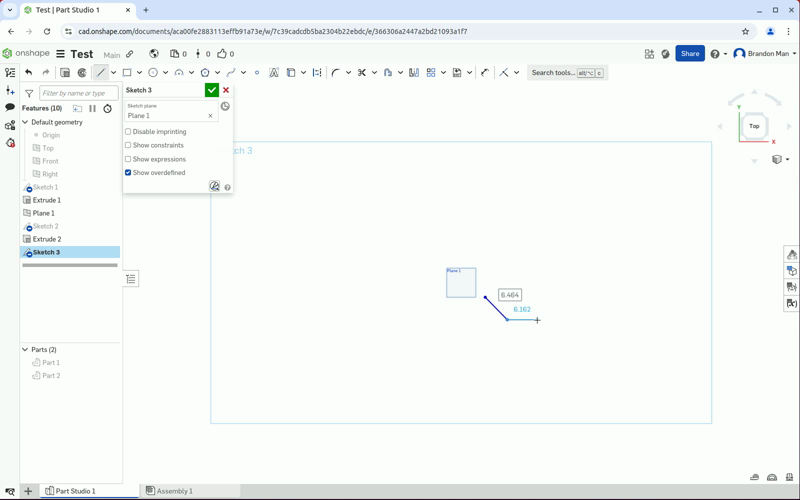
mouse_move(534, 293)
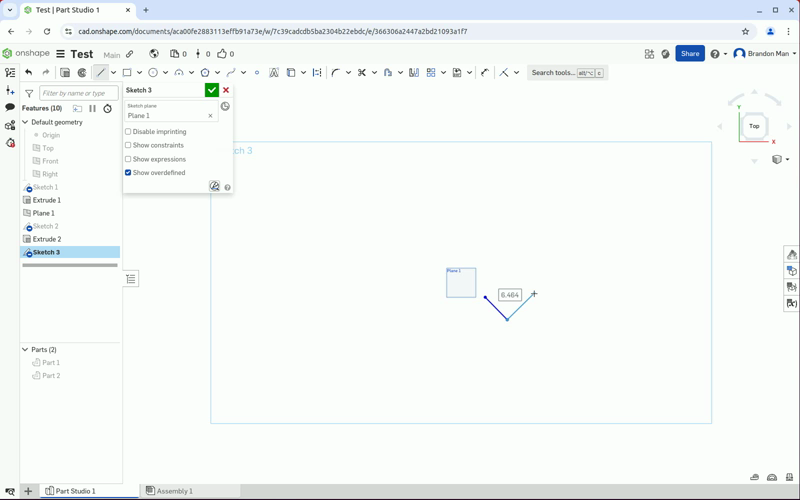
click(534, 293)
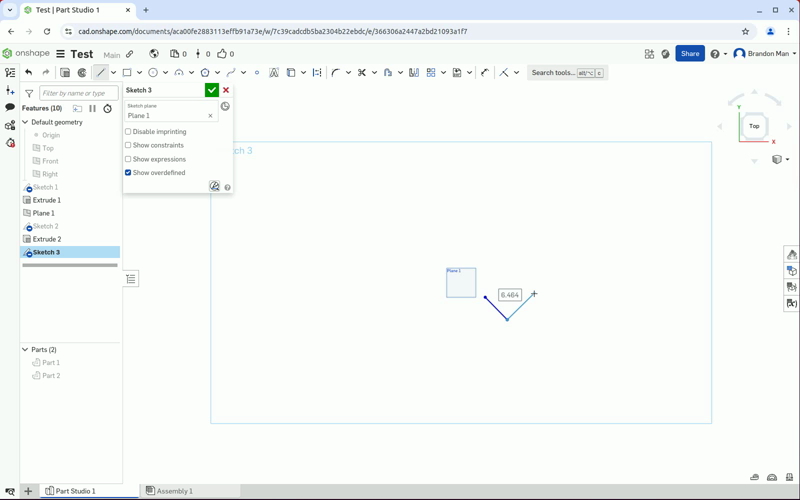
key_up(shift)
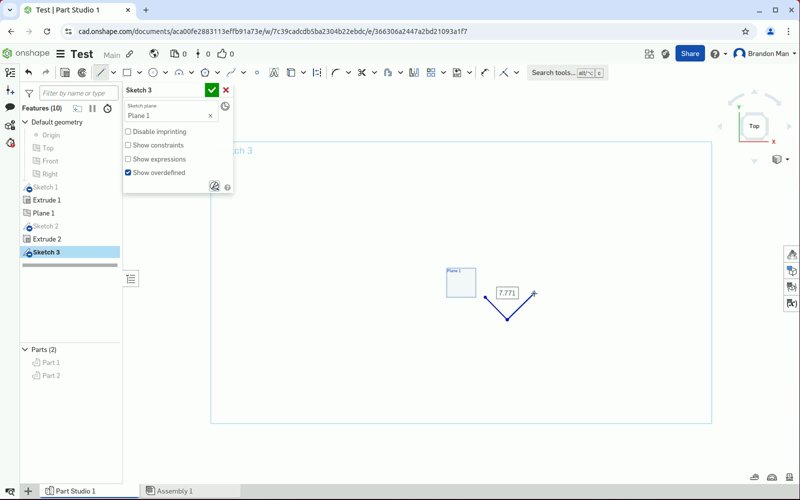
key_down(shift)
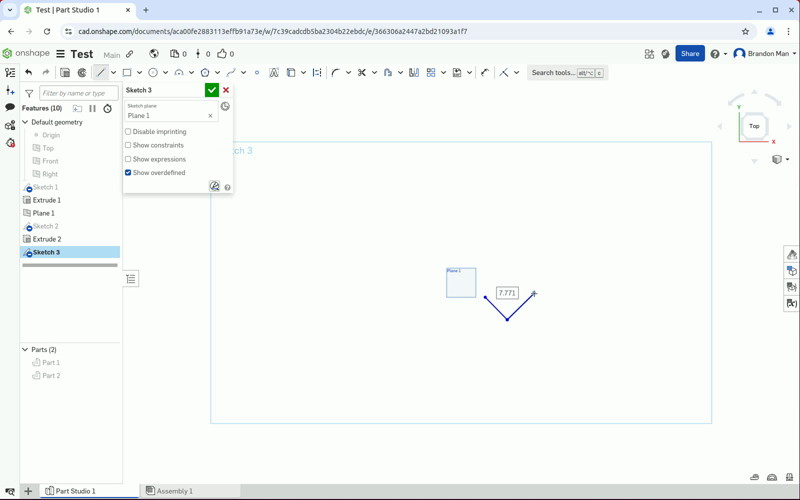
mouse_move(564, 293)
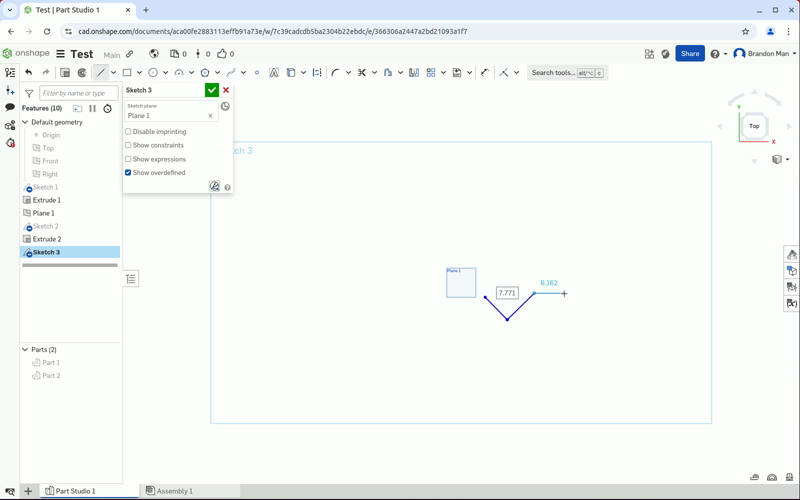
mouse_move(512, 270)
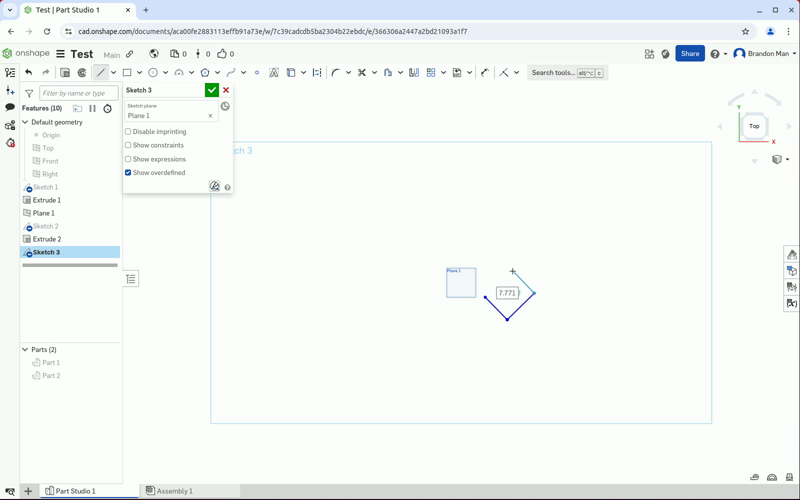
click(512, 270)
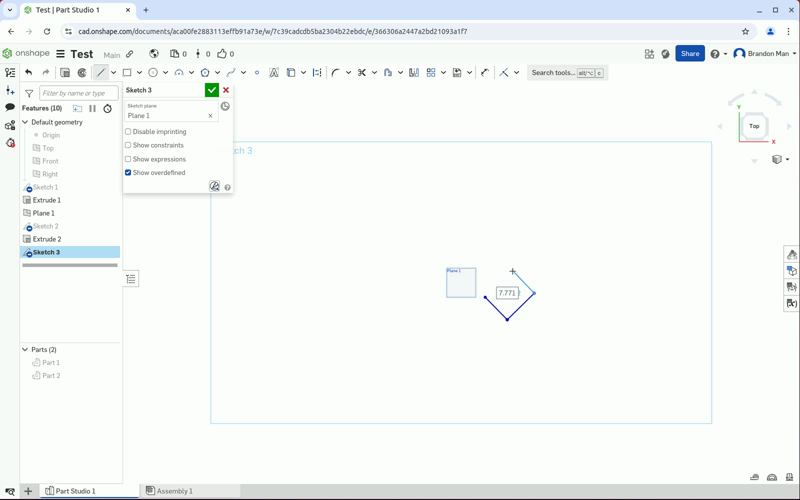
key_up(shift)
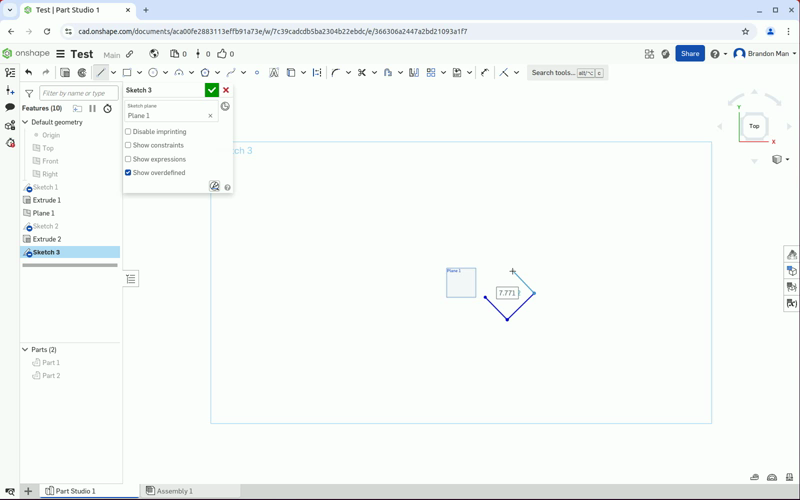
mouse_move(542, 270)
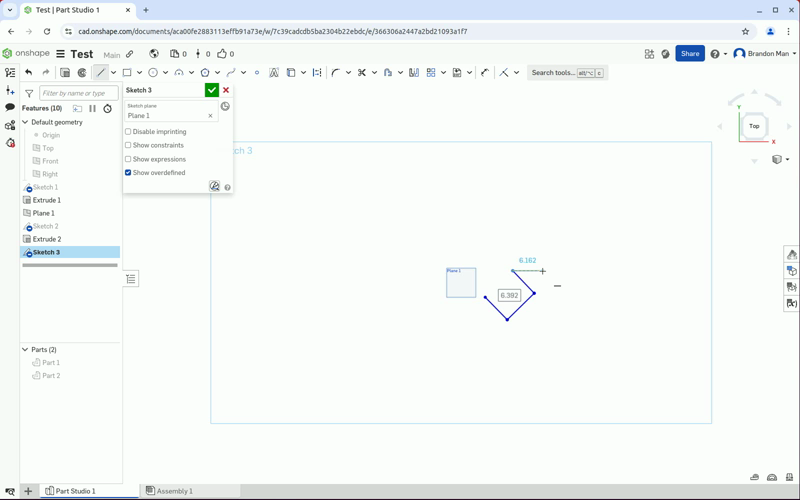
key_down(shift)
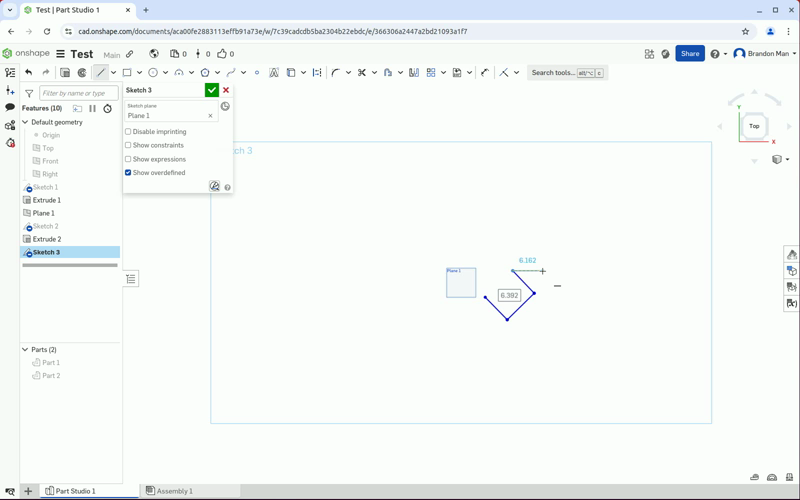
mouse_move(485, 297)
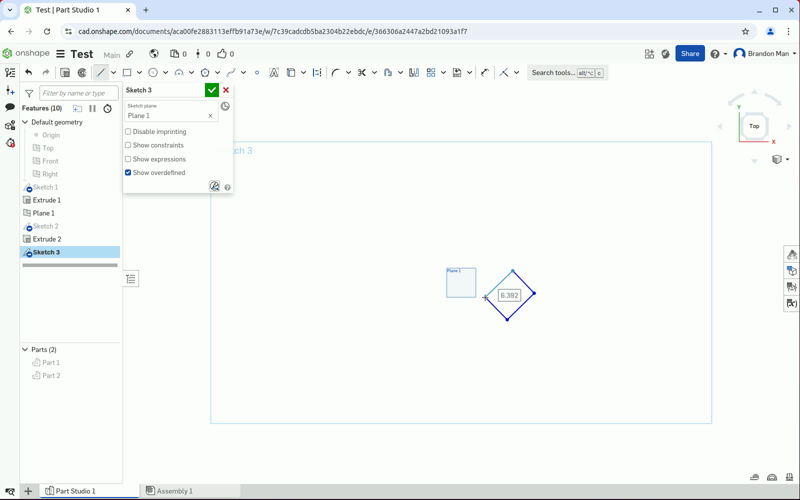
key_up(shift)
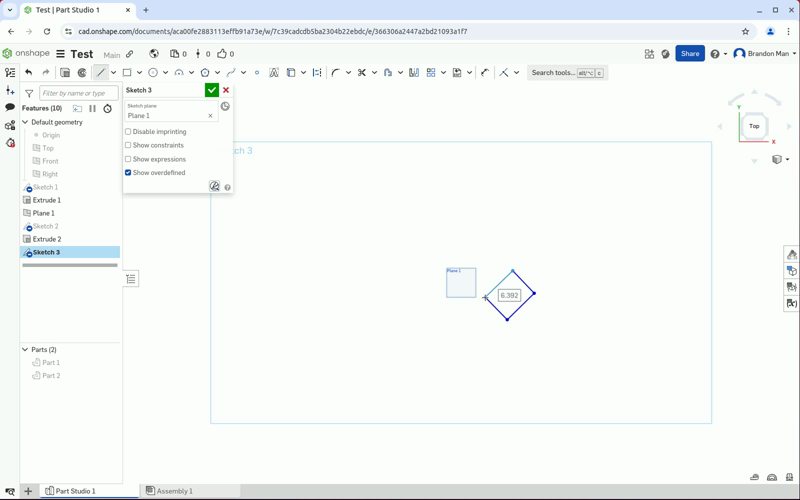
click(485, 297)
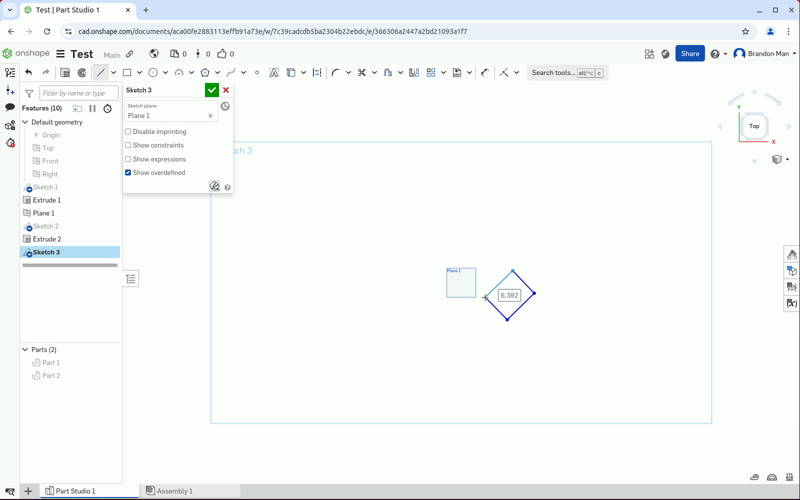
key(esc)
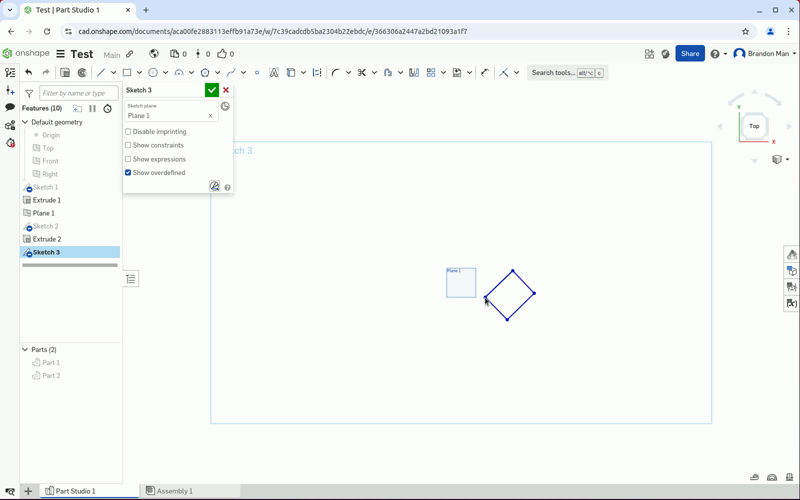
mouse_move(507, 312)
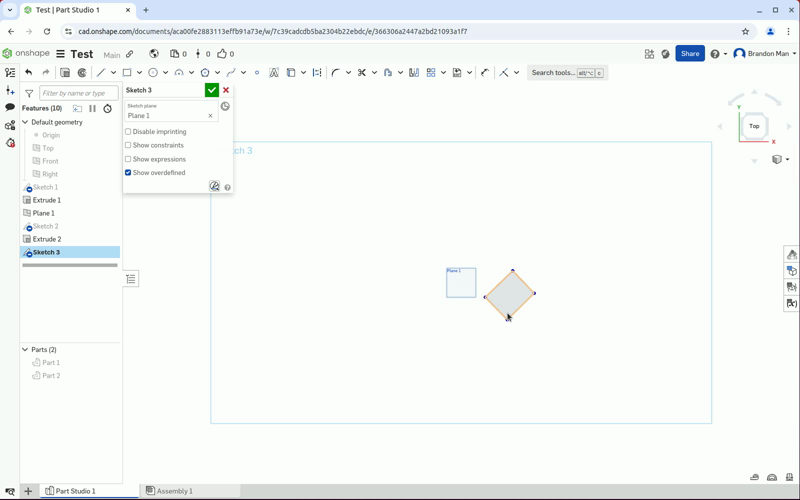
scroll(6)
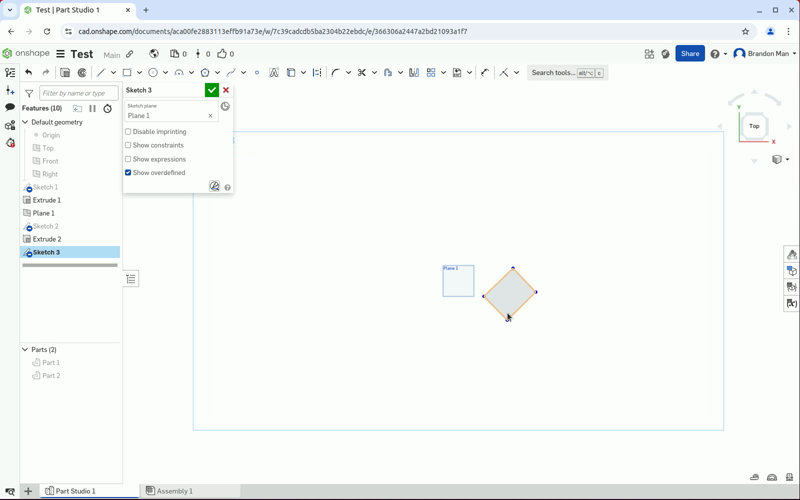
scroll(6)
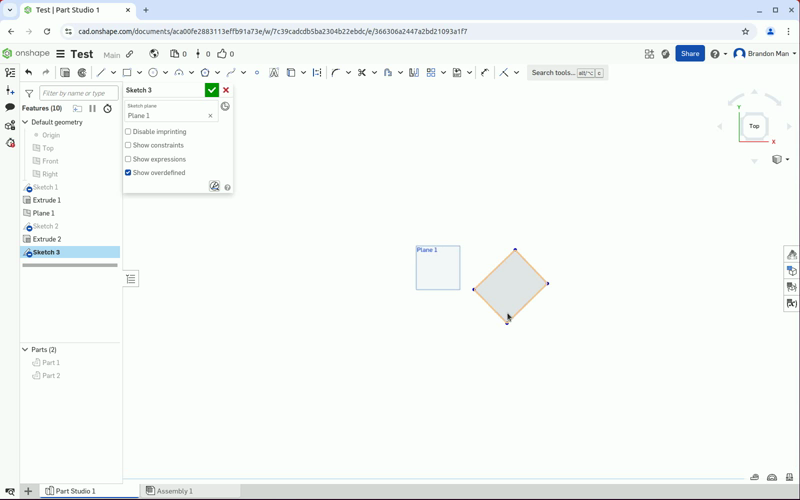
scroll(6)
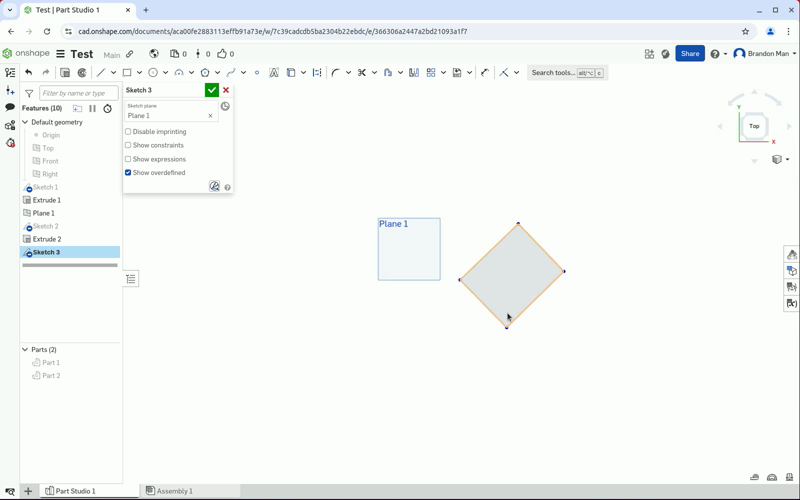
scroll(6)
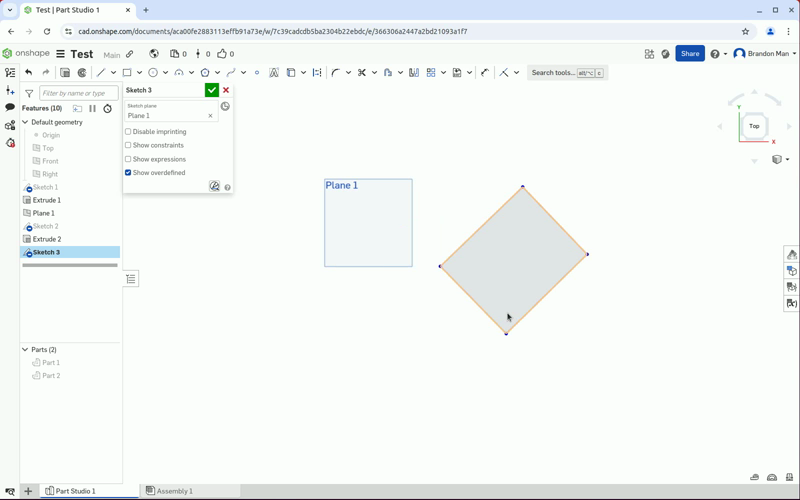
scroll(6)
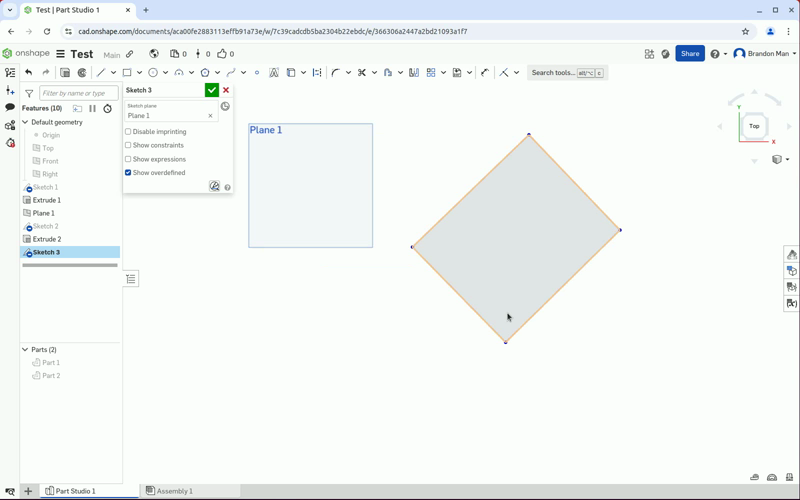
scroll(6)
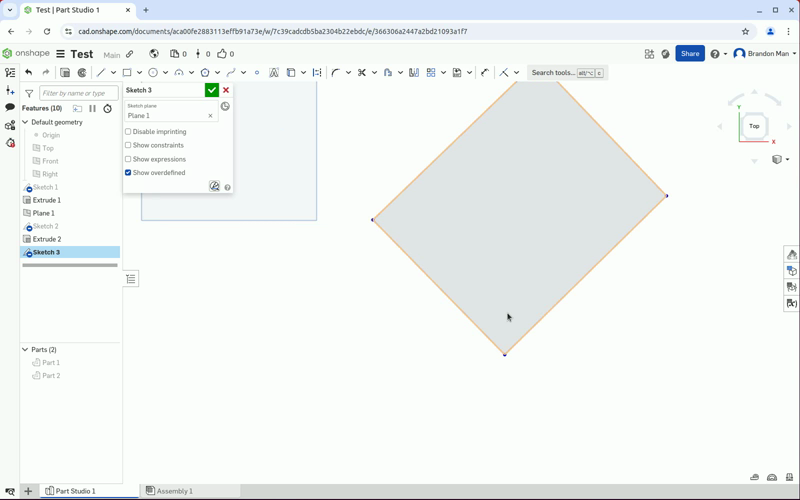
scroll(6)
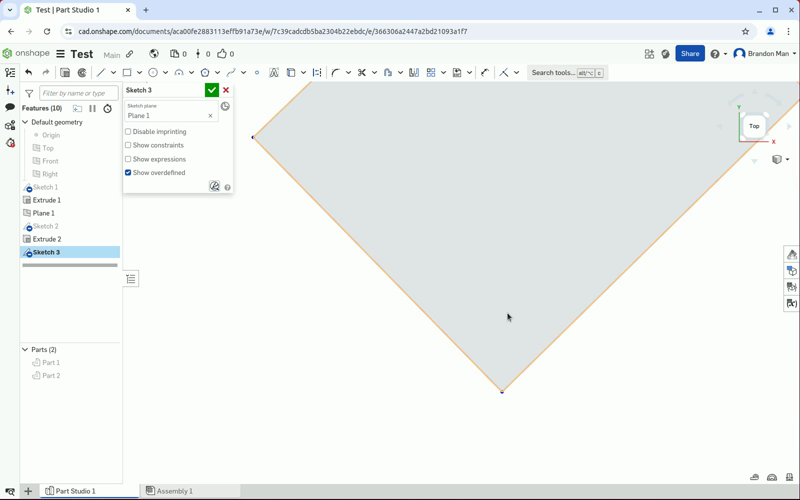
click(507, 312)
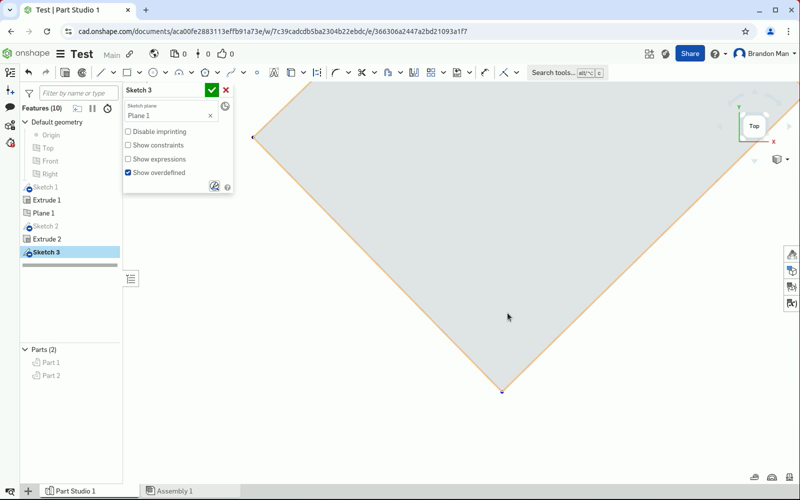
scroll(-6)
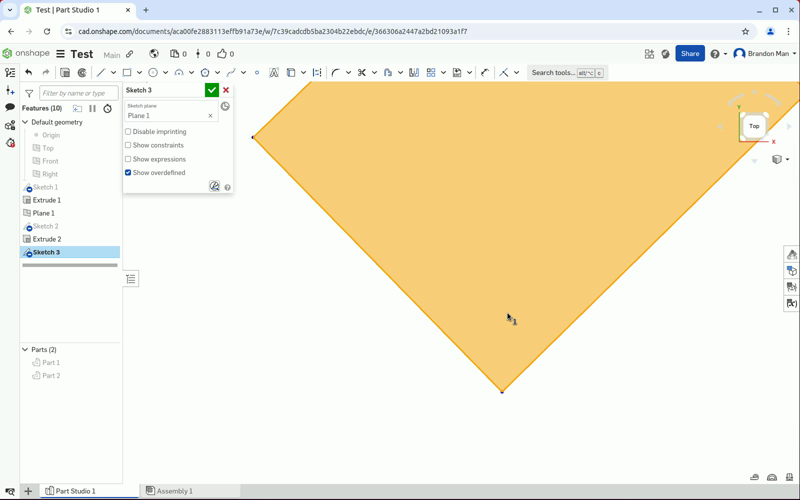
scroll(-6)
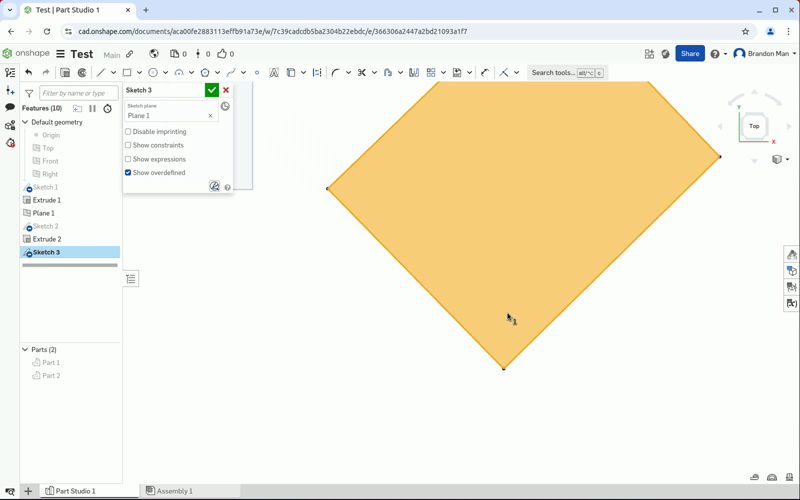
scroll(-6)
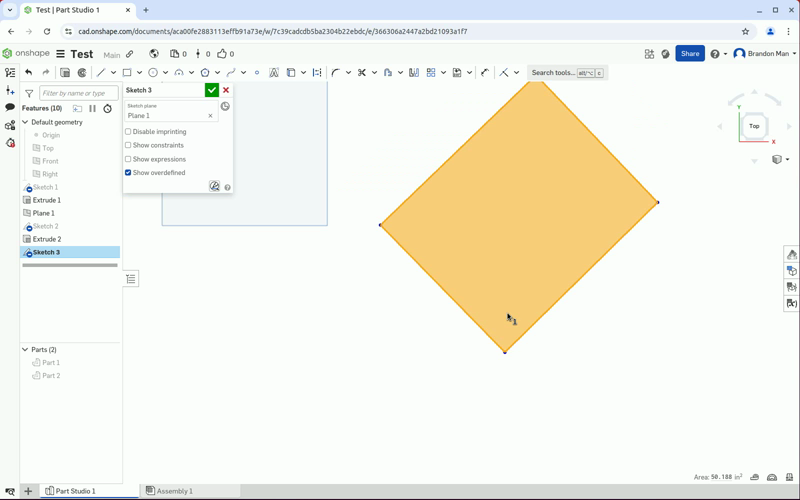
scroll(-6)
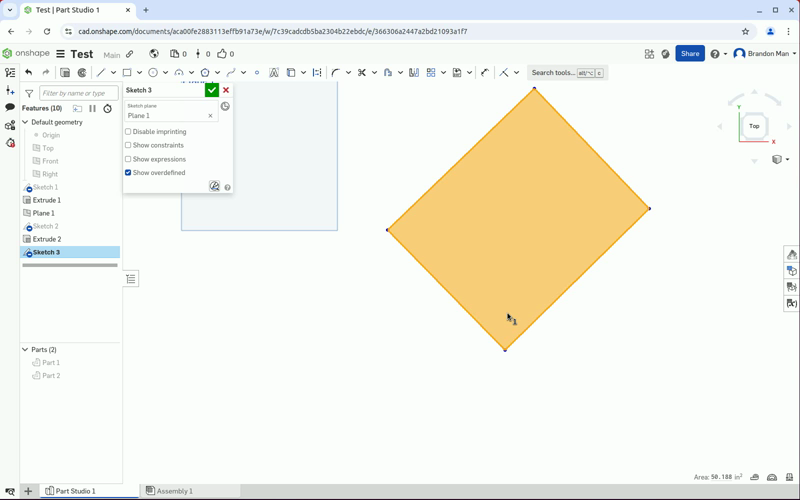
scroll(-6)
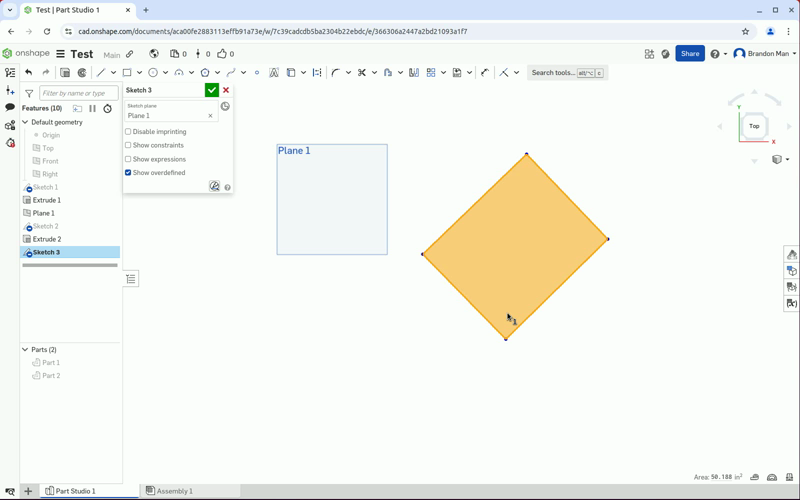
scroll(-6)
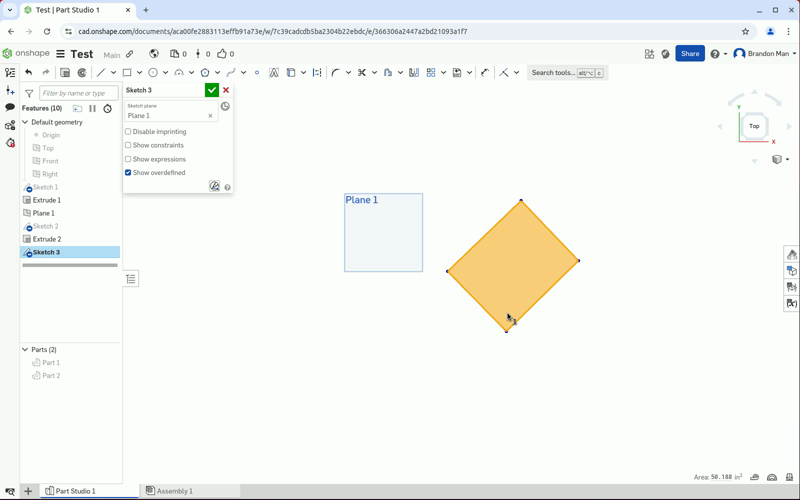
scroll(-6)
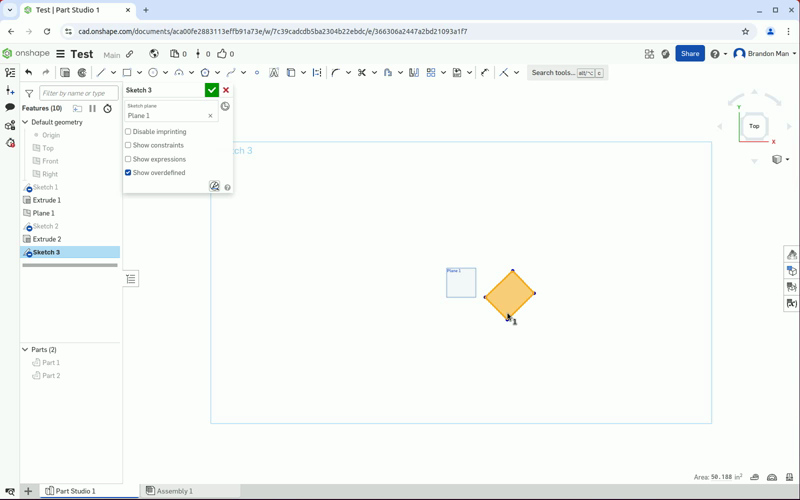
mouse_move(73, 352)
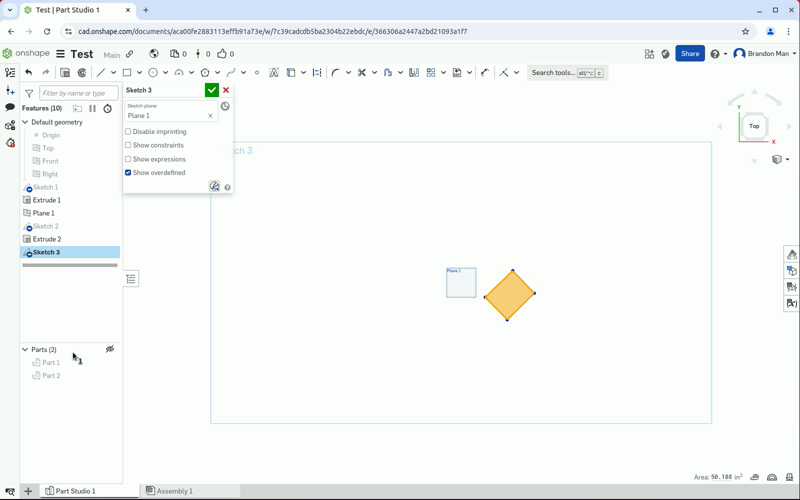
key(shift+y)
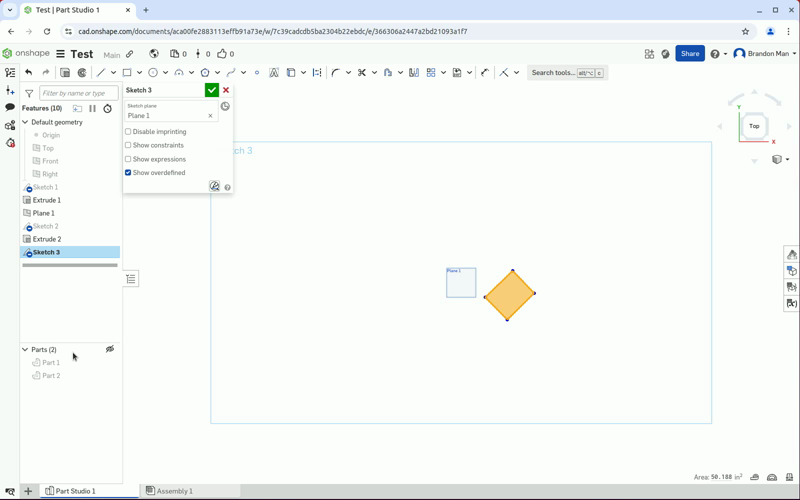
key(shift+e)
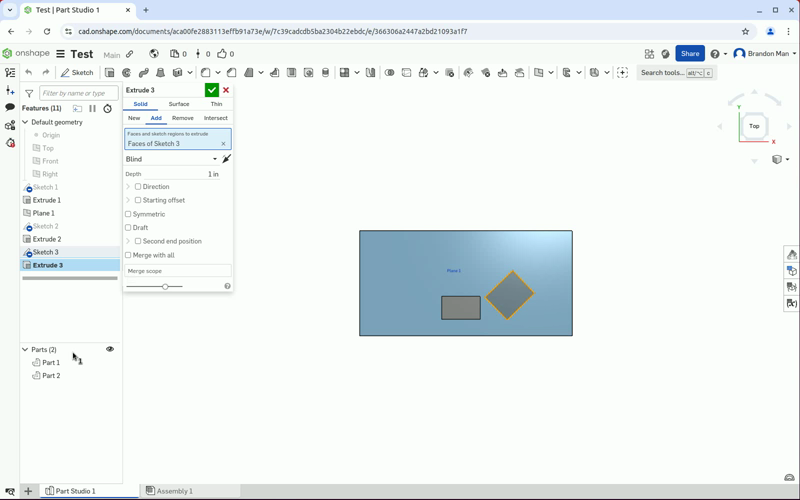
mouse_move(143, 106)
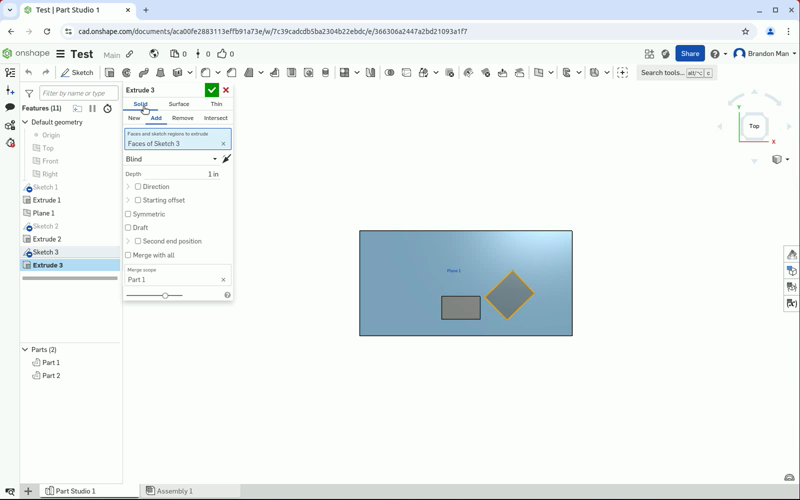
click(143, 106)
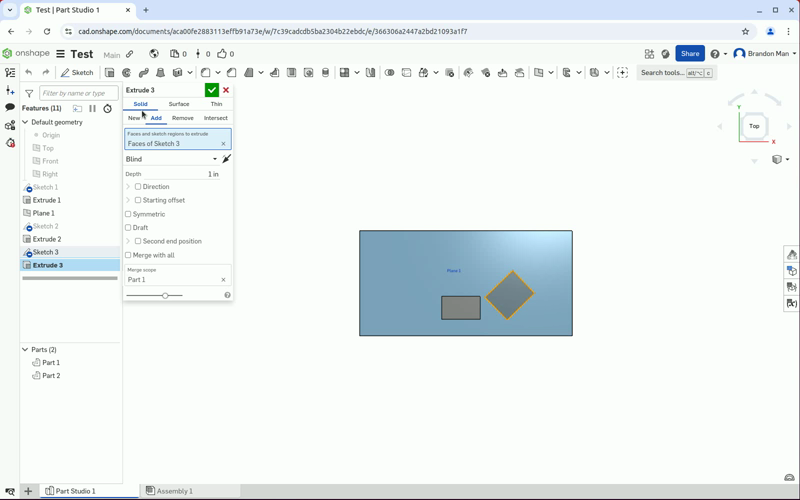
mouse_move(137, 120)
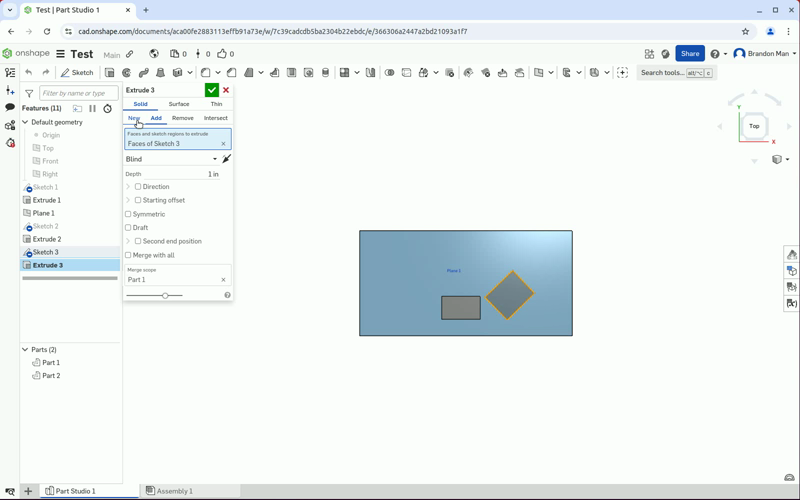
click(137, 120)
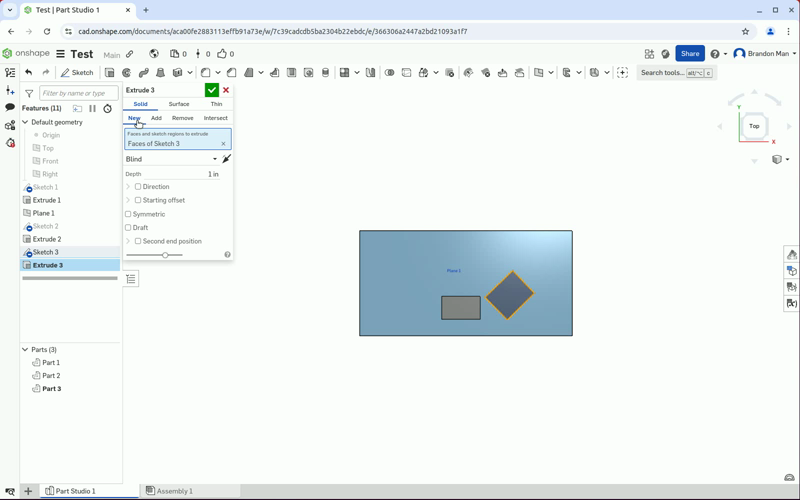
key(tab, 4)
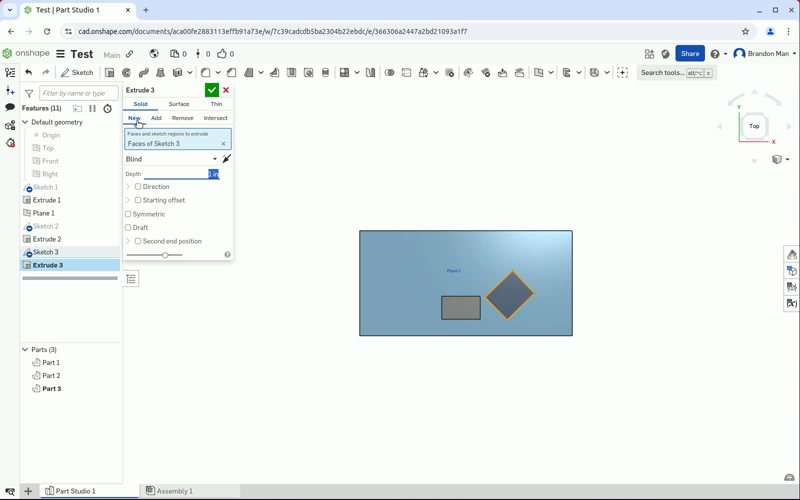
text(0.722)
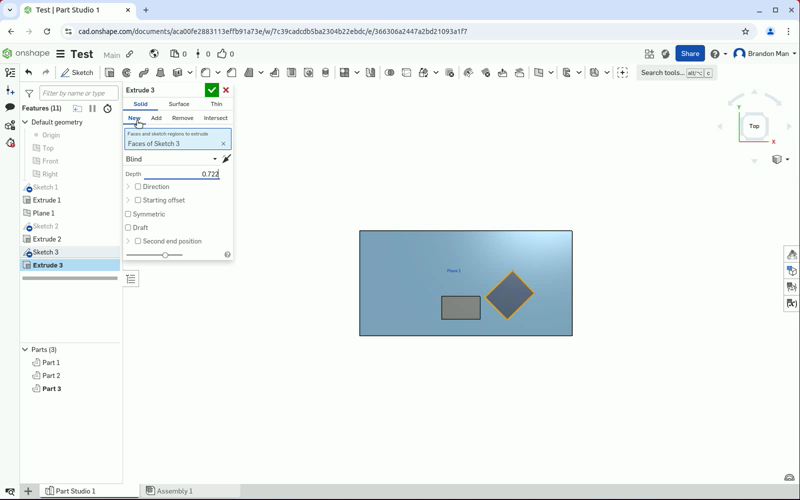
key(enter)
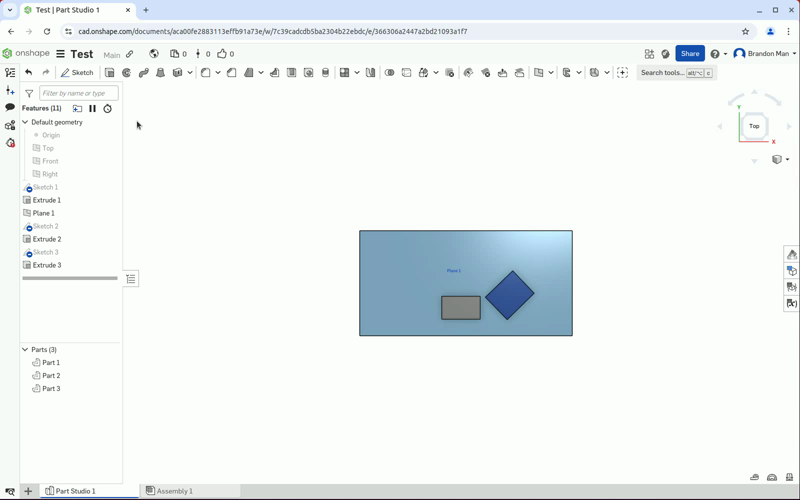
key(shift+h)
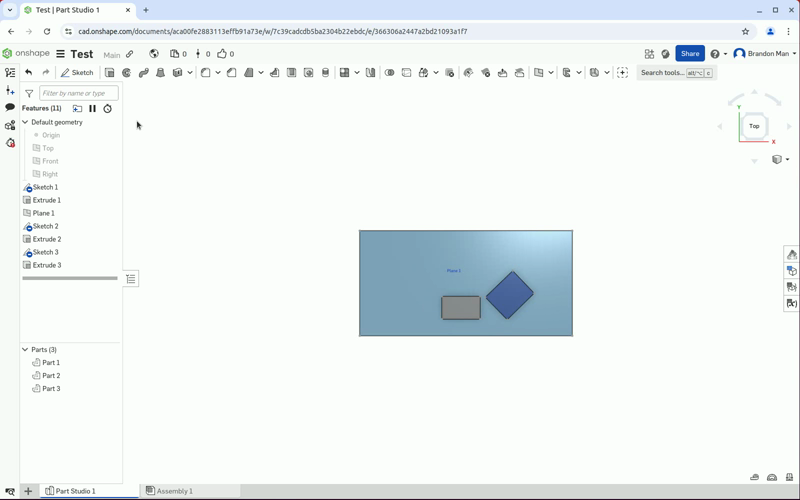
key(shift+h)
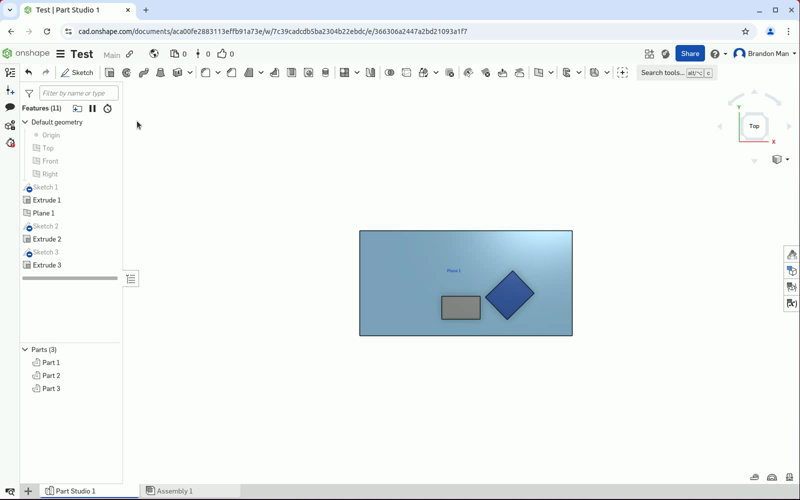
mouse_move(73, 189)
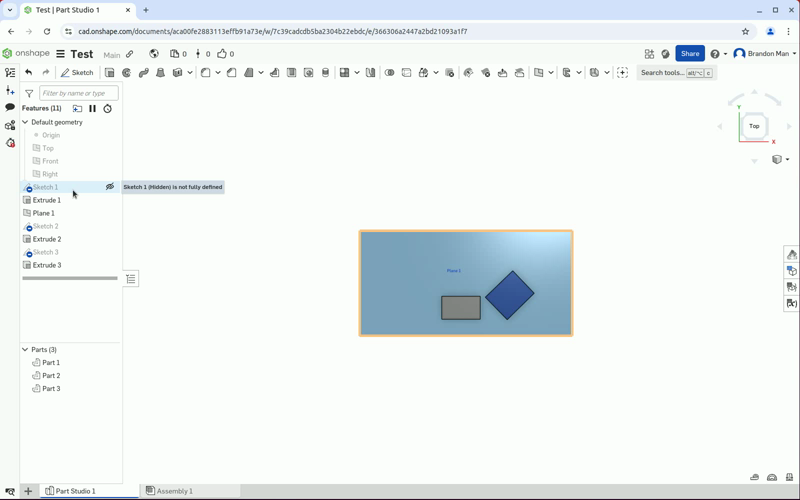
click(73, 189)
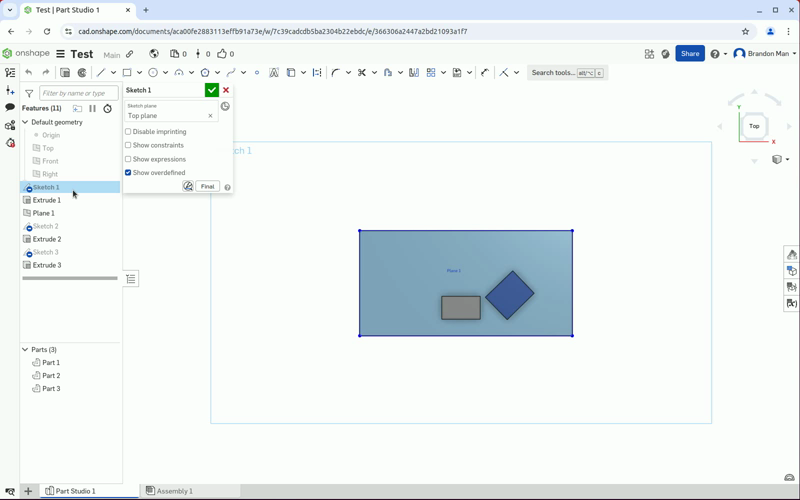
mouse_move(229, 92)
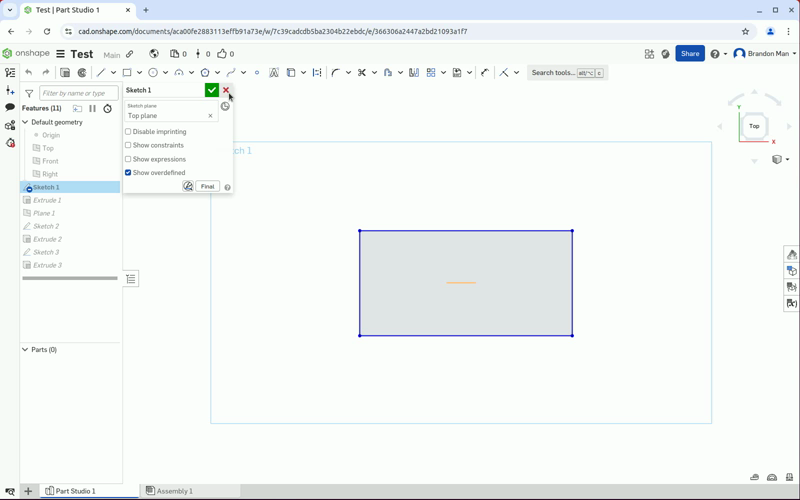
click(229, 92)
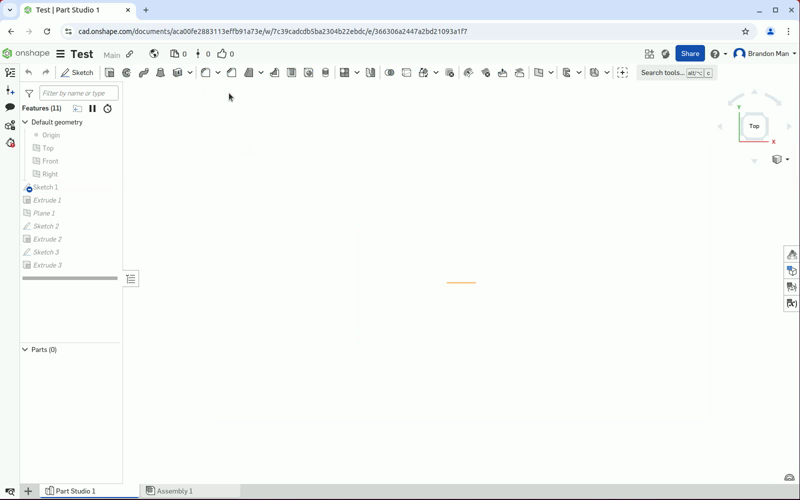
key(shift+s)
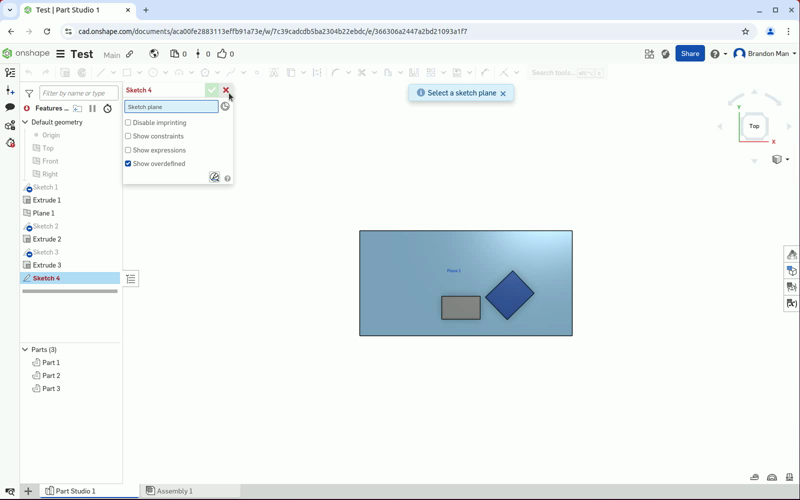
mouse_move(73, 215)
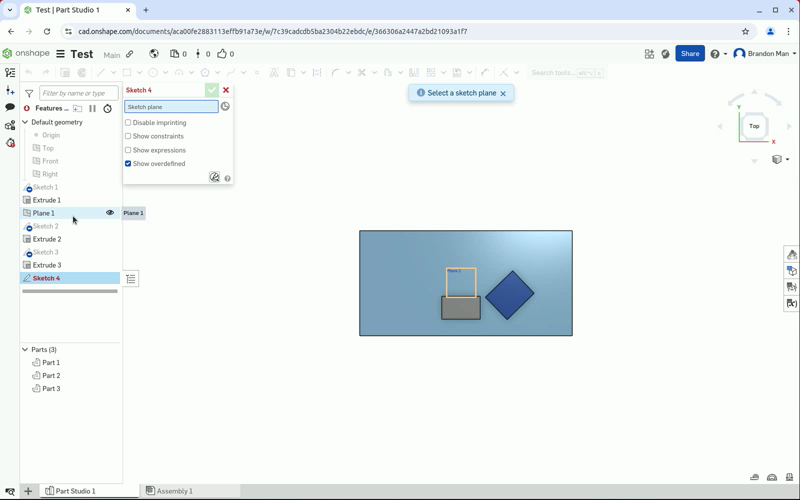
click(73, 215)
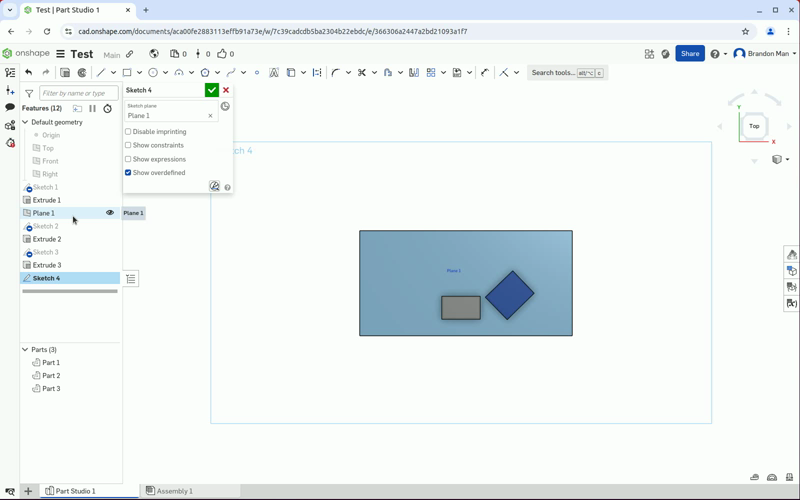
mouse_move(73, 352)
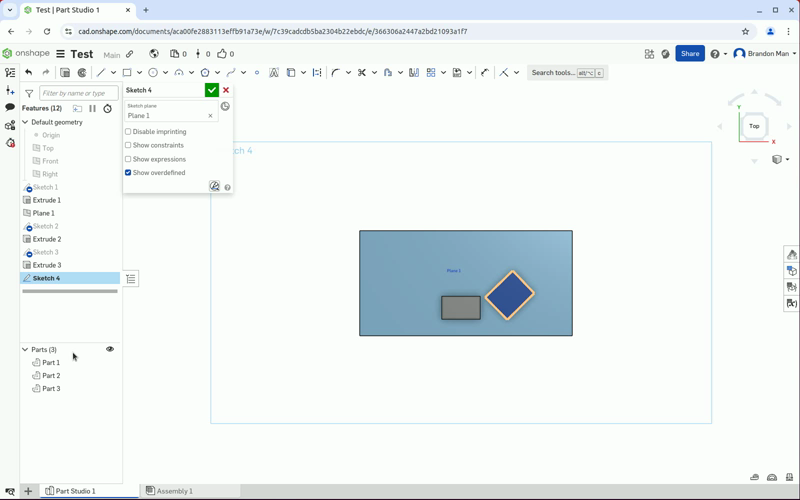
key(y)
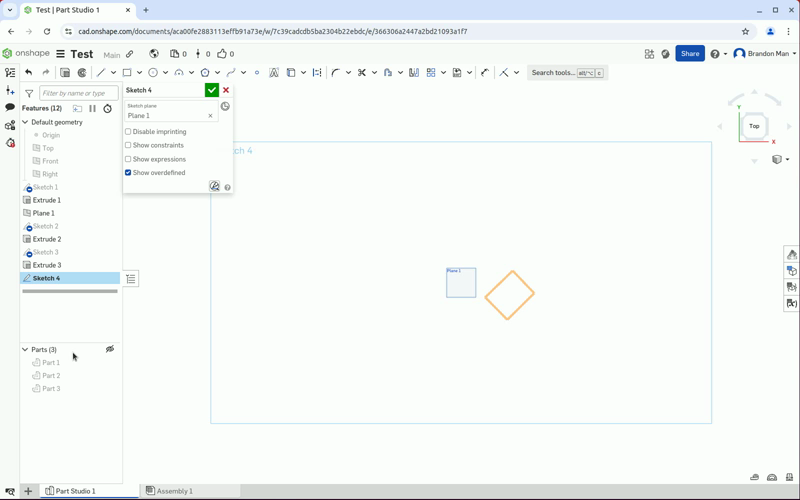
key(l)
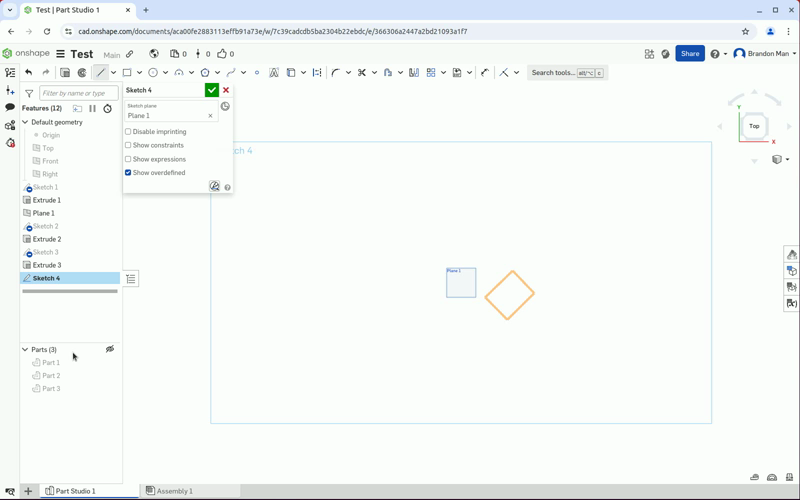
key_down(shift)
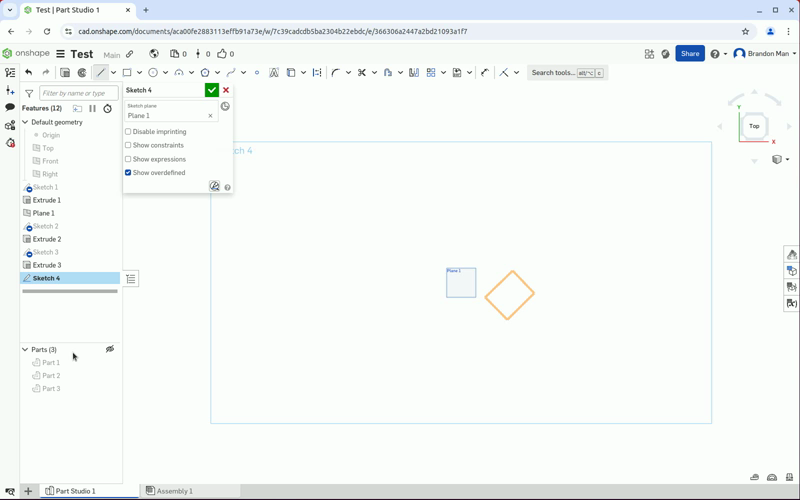
mouse_move(414, 278)
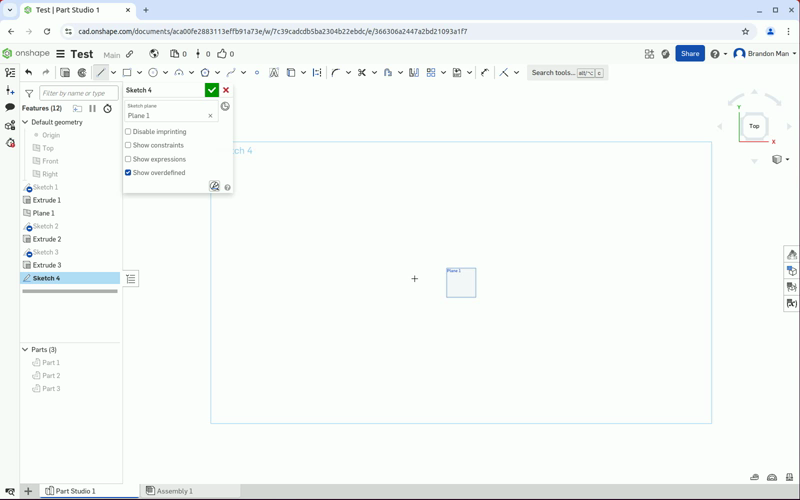
click(414, 278)
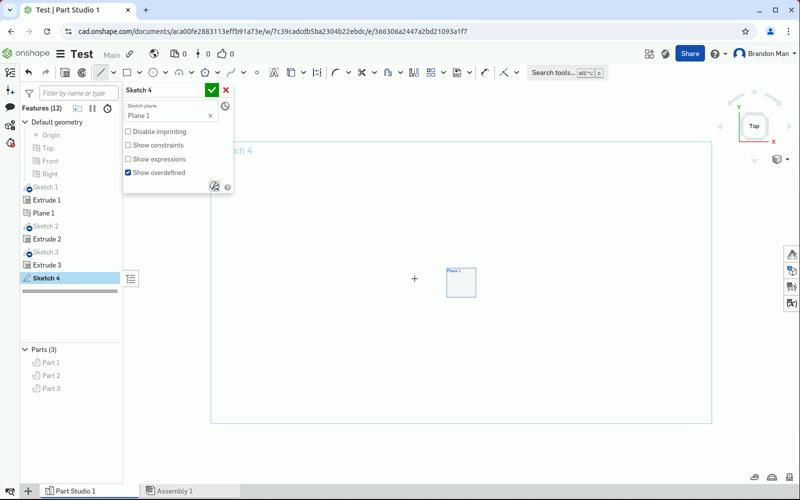
key_up(shift)
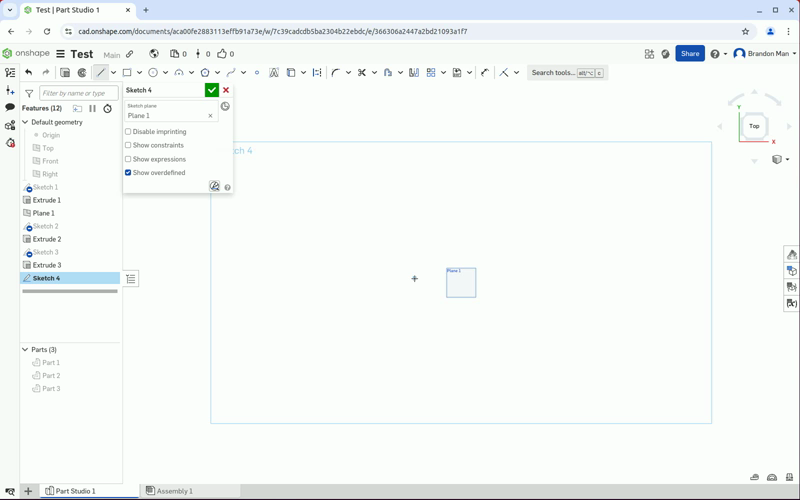
key_down(shift)
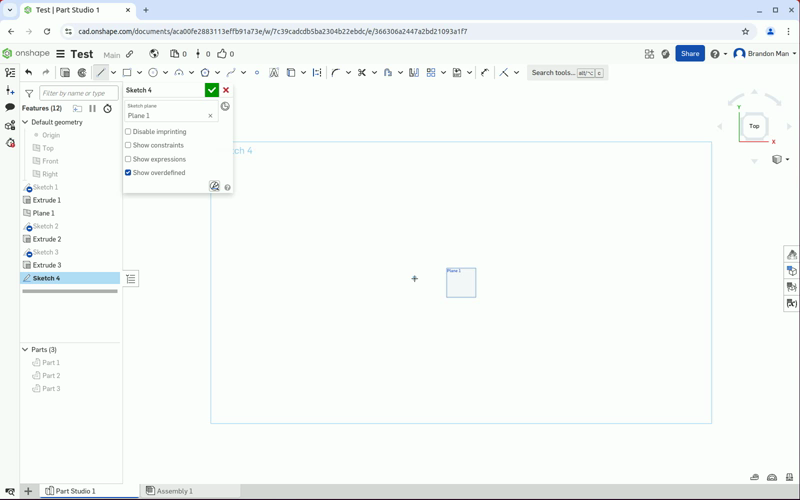
mouse_move(444, 278)
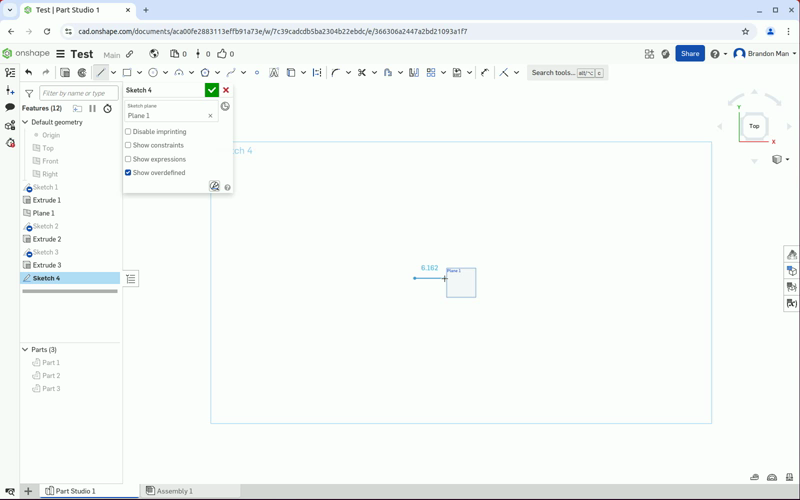
mouse_move(427, 297)
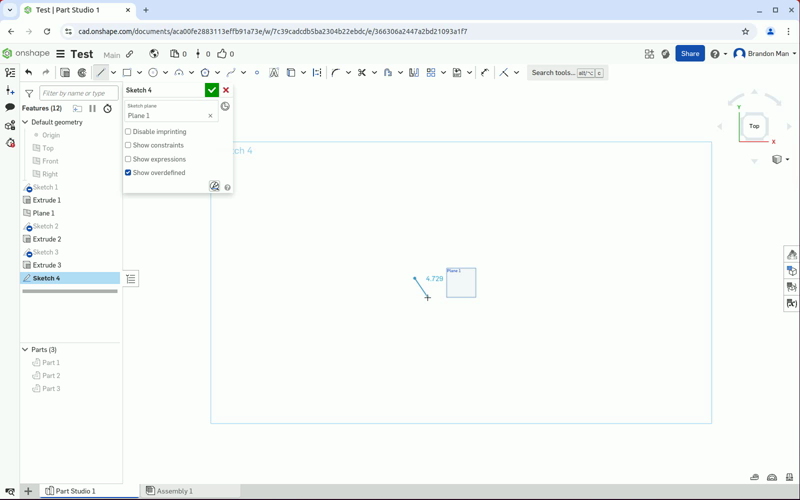
click(427, 297)
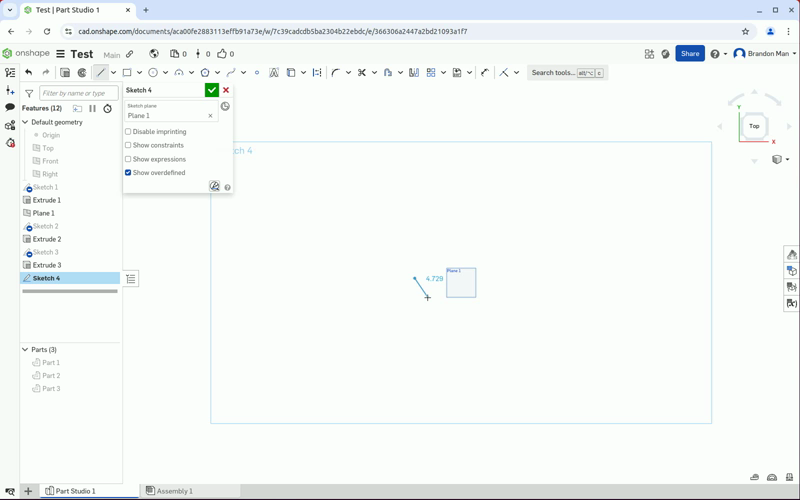
key_up(shift)
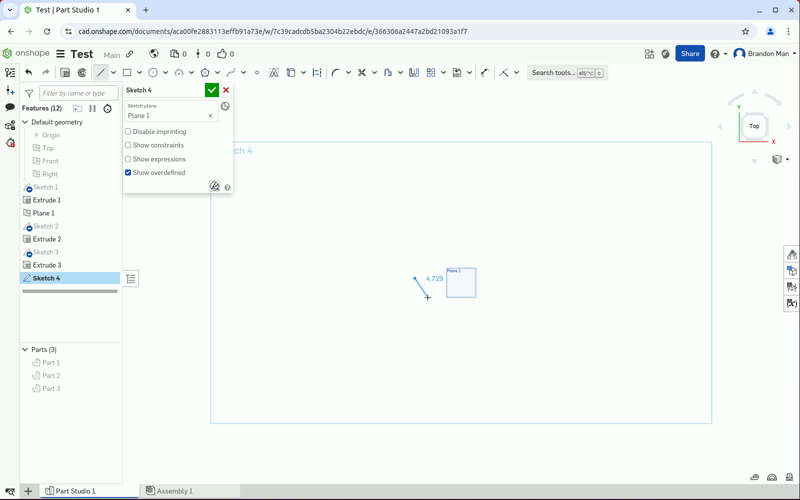
key_down(shift)
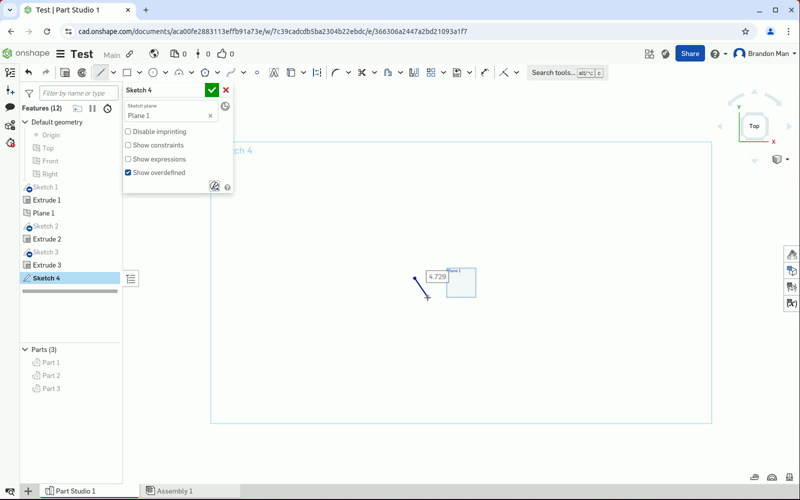
mouse_move(457, 297)
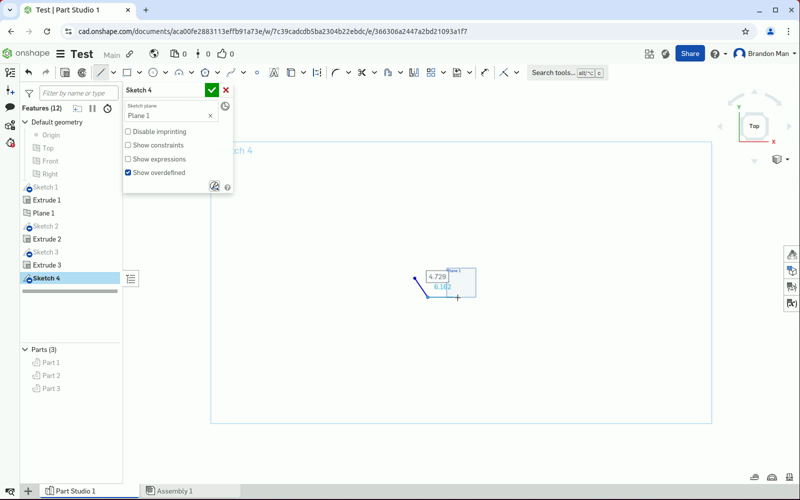
mouse_move(449, 282)
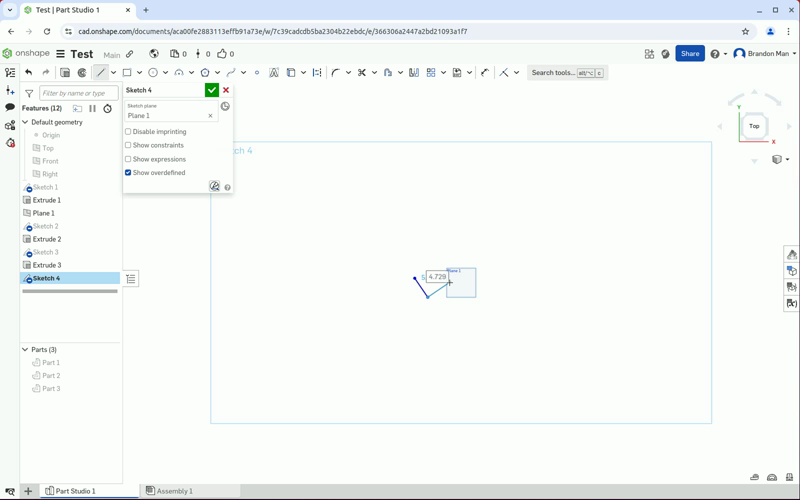
click(449, 282)
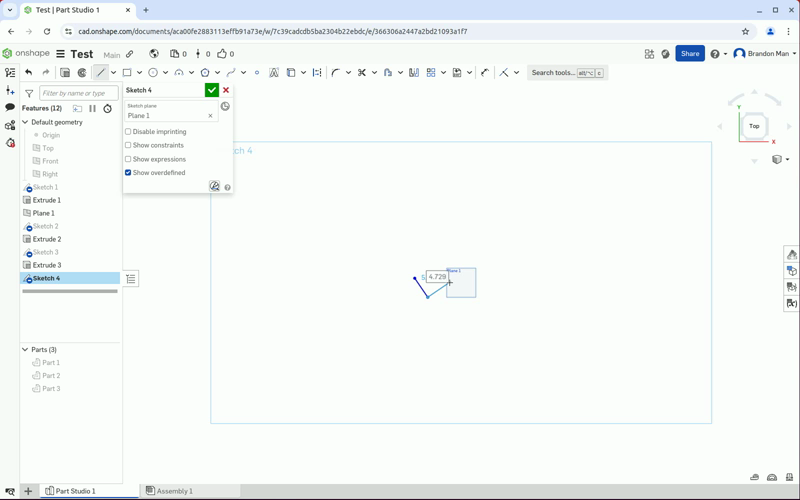
key_up(shift)
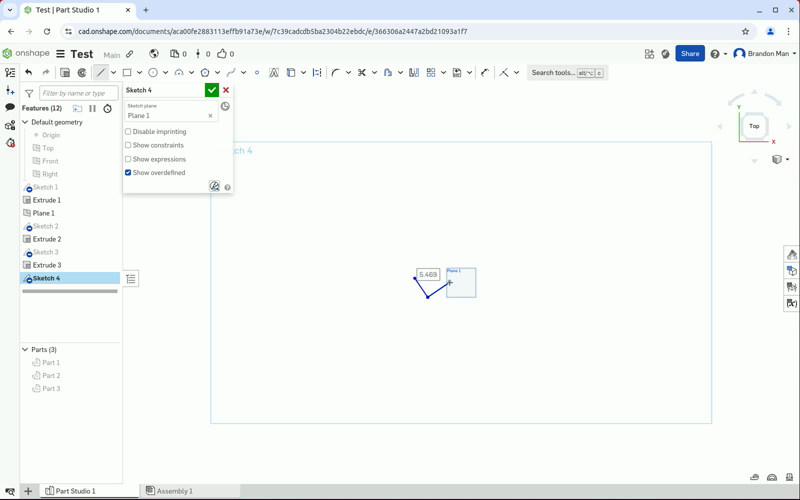
key_down(shift)
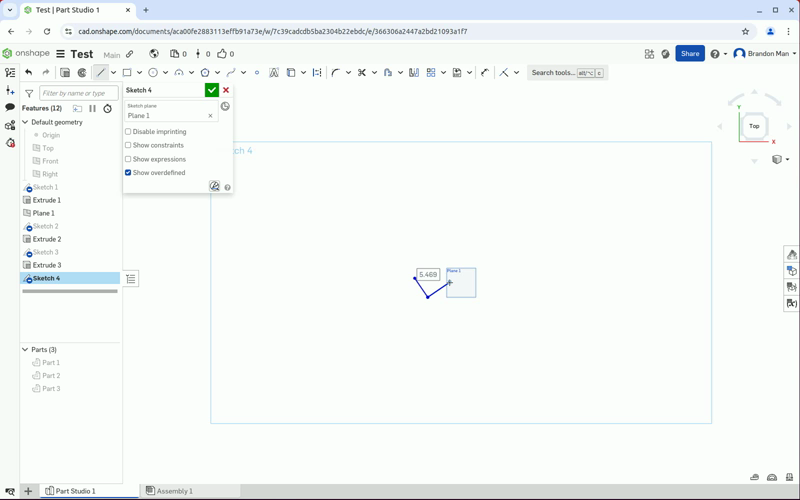
mouse_move(479, 282)
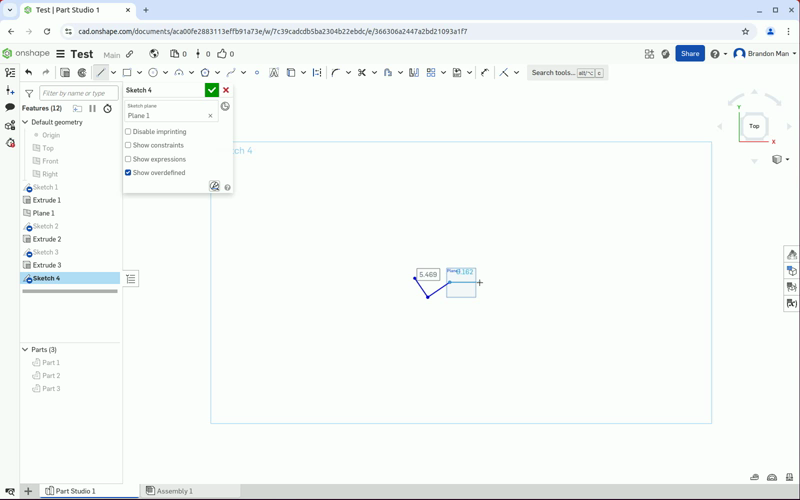
mouse_move(437, 263)
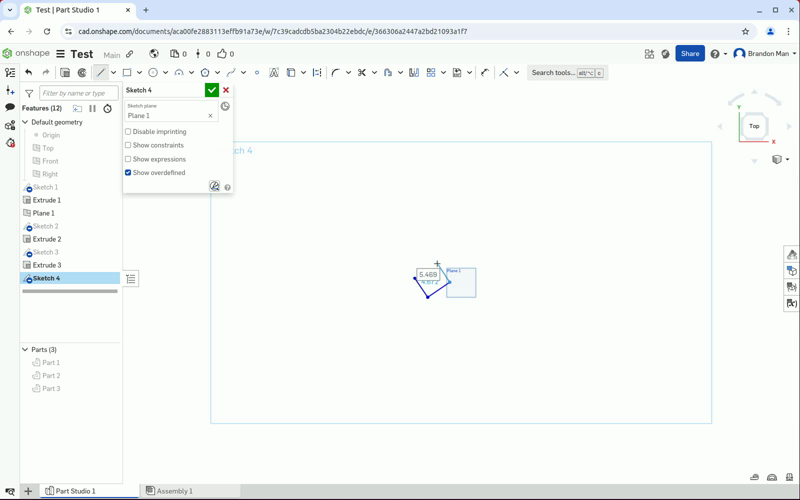
click(437, 263)
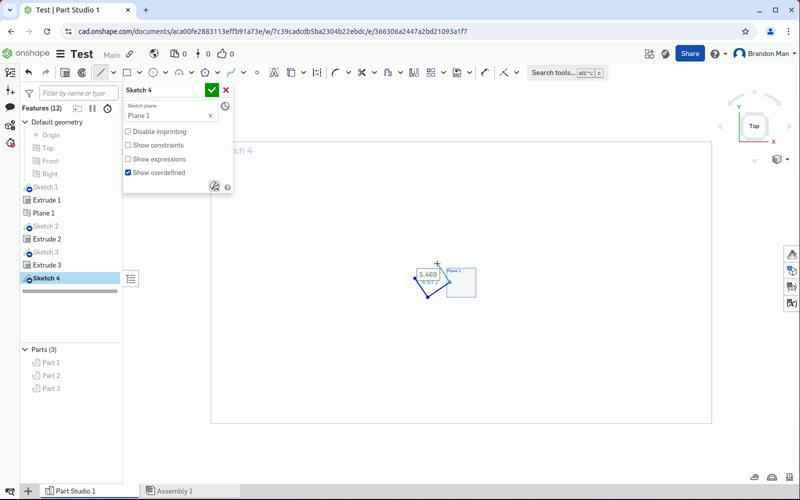
key_up(shift)
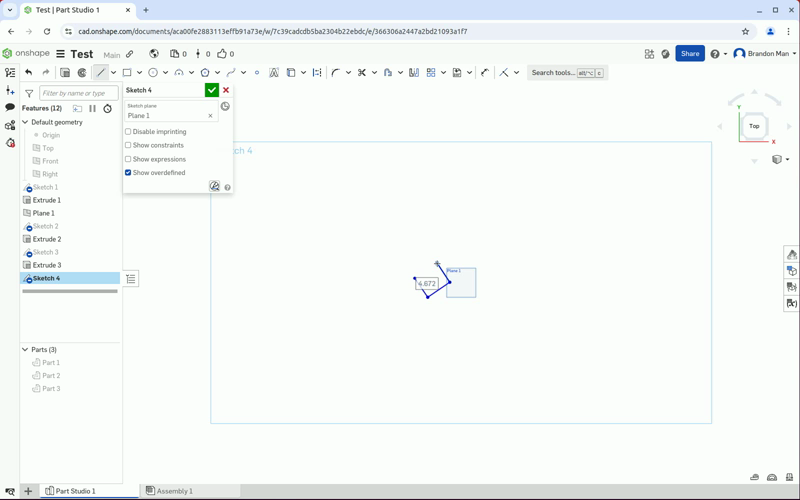
mouse_move(467, 263)
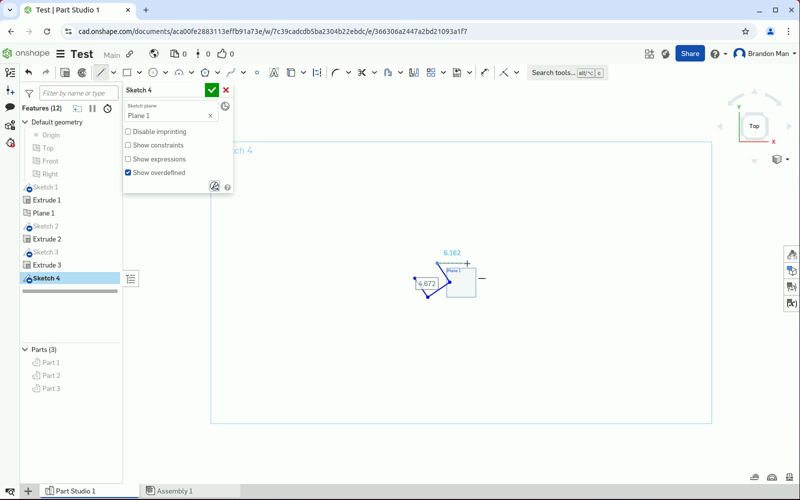
key_down(shift)
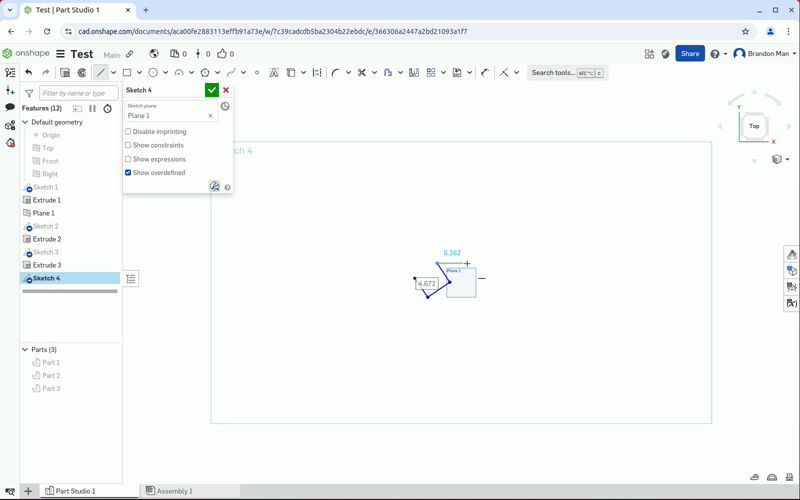
mouse_move(414, 278)
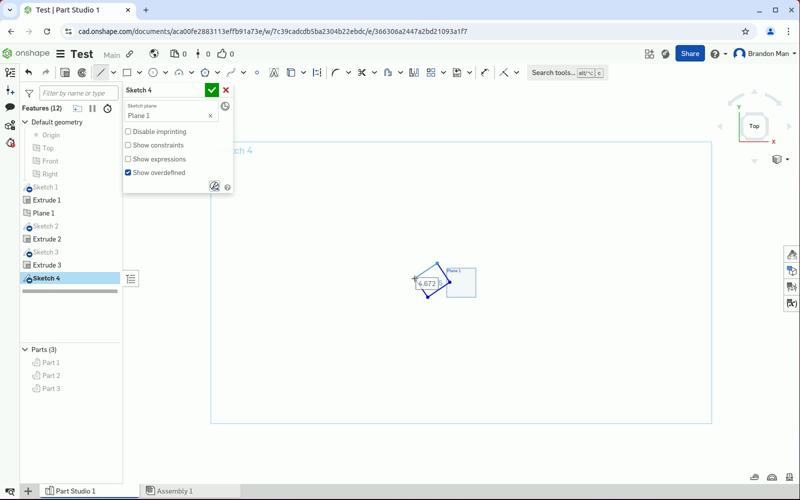
key_up(shift)
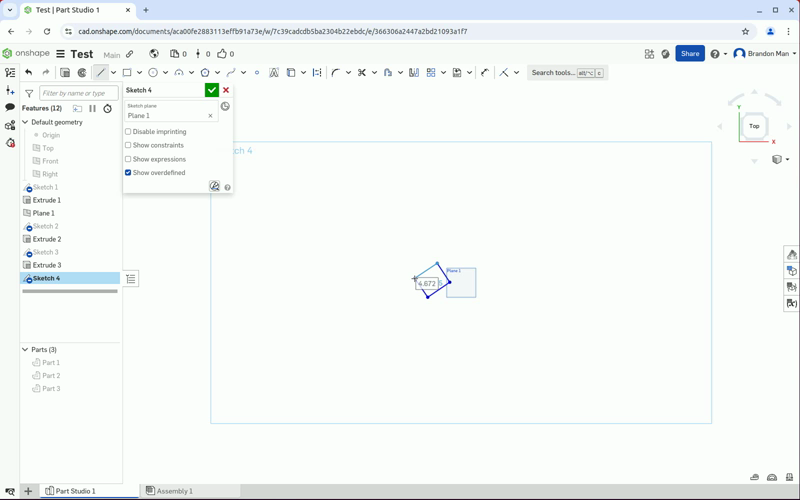
click(414, 278)
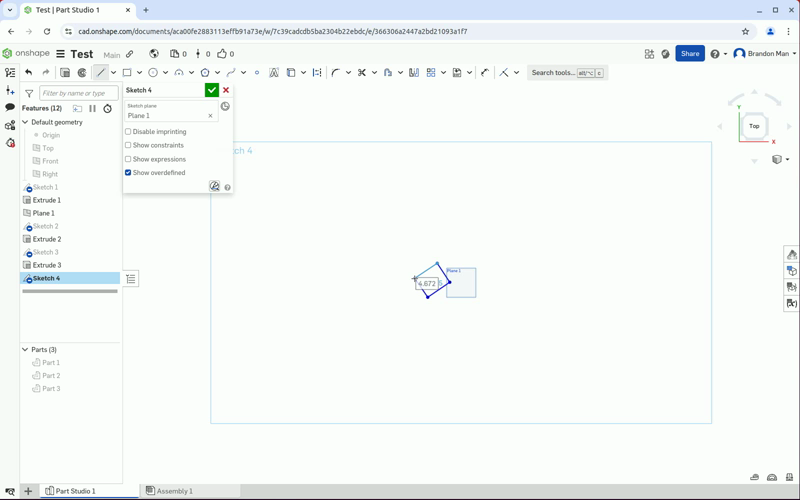
key(esc)
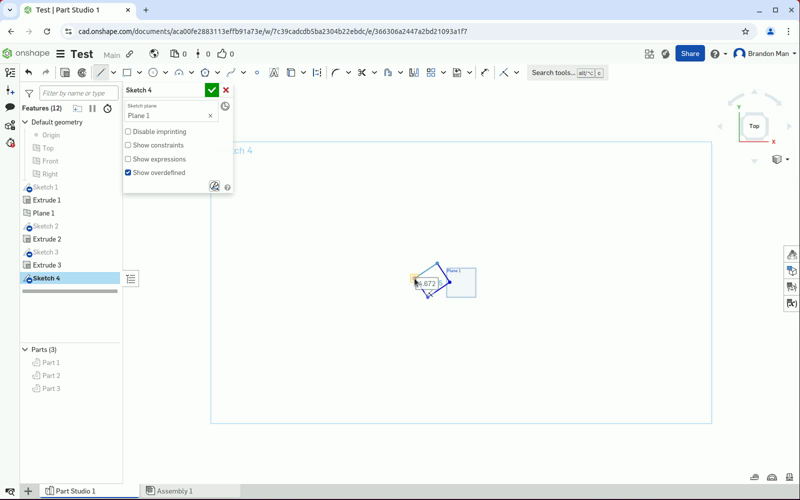
mouse_move(429, 274)
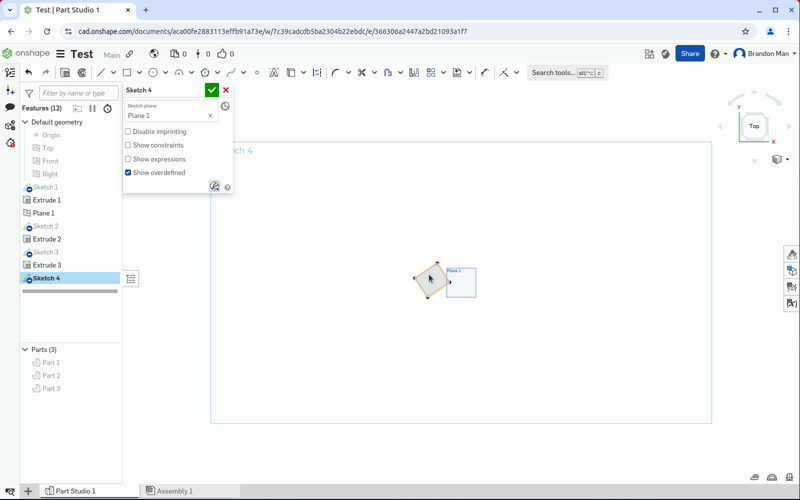
scroll(6)
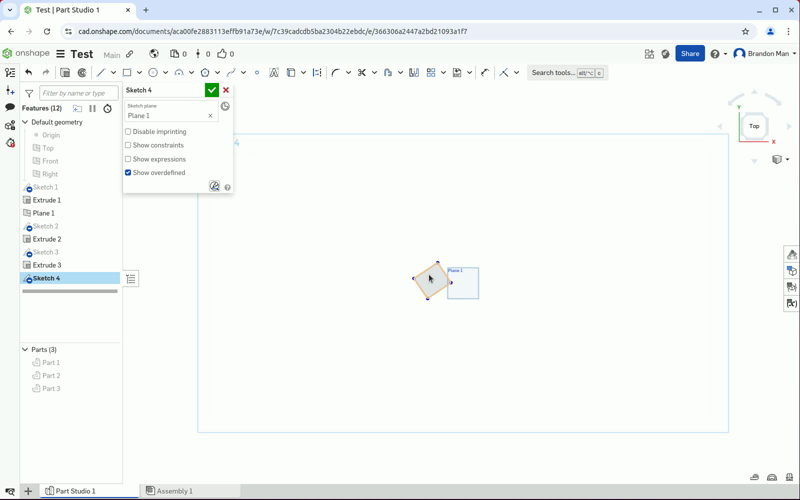
scroll(6)
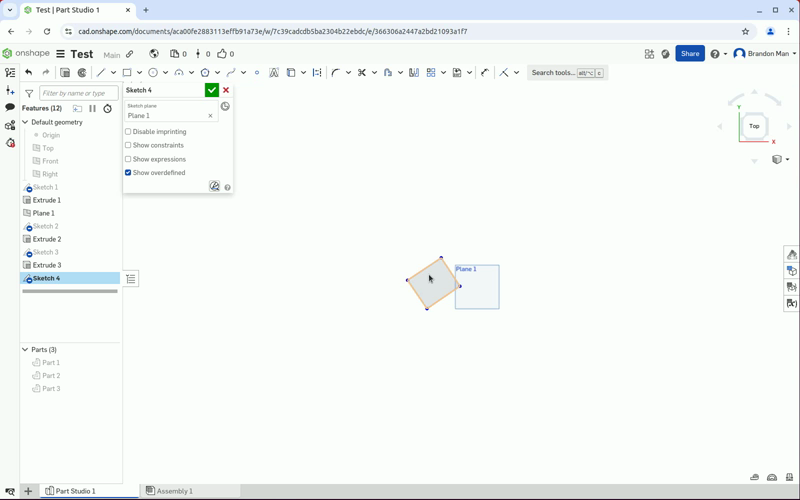
scroll(6)
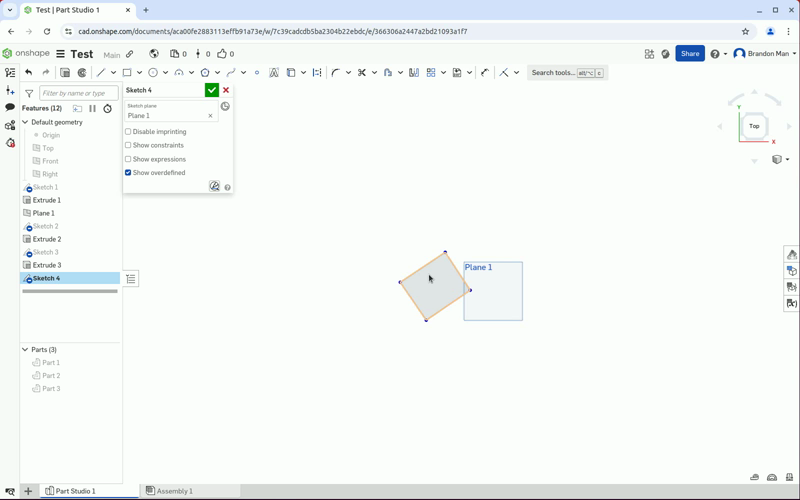
scroll(6)
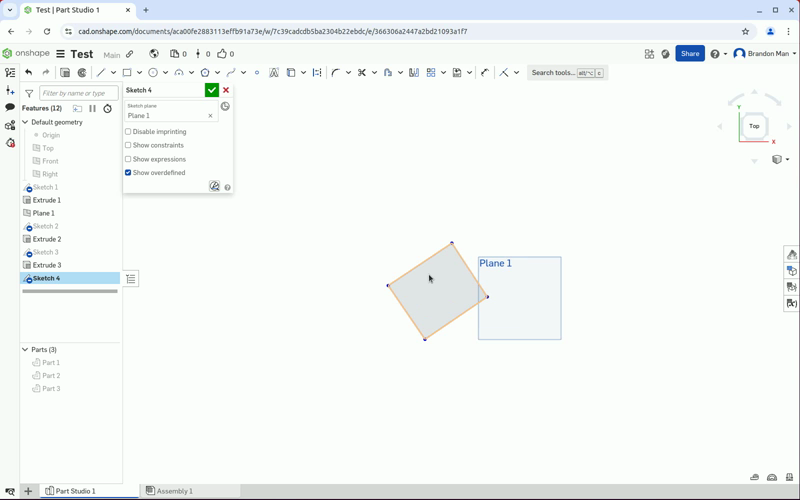
scroll(6)
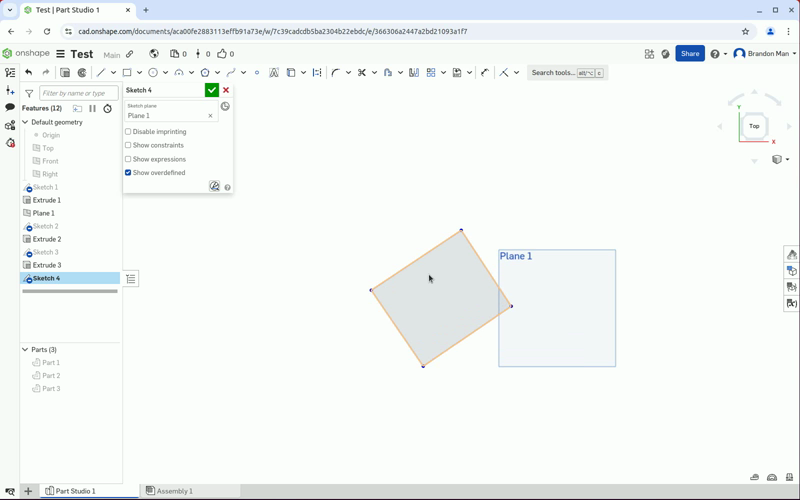
scroll(6)
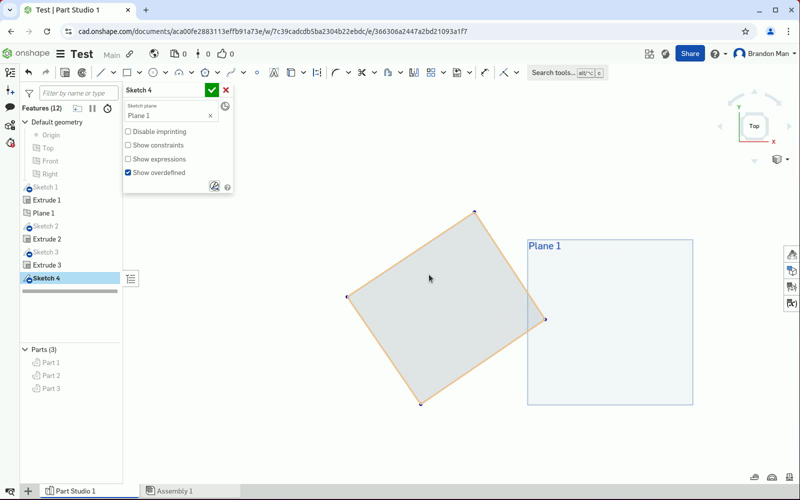
scroll(6)
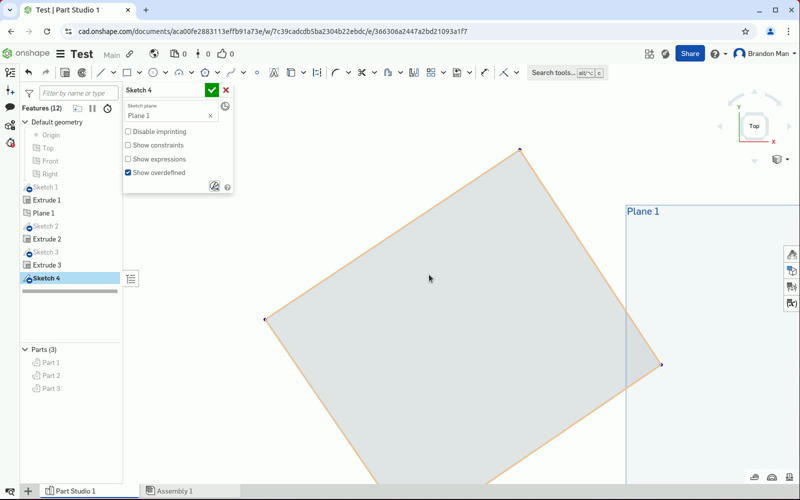
click(429, 274)
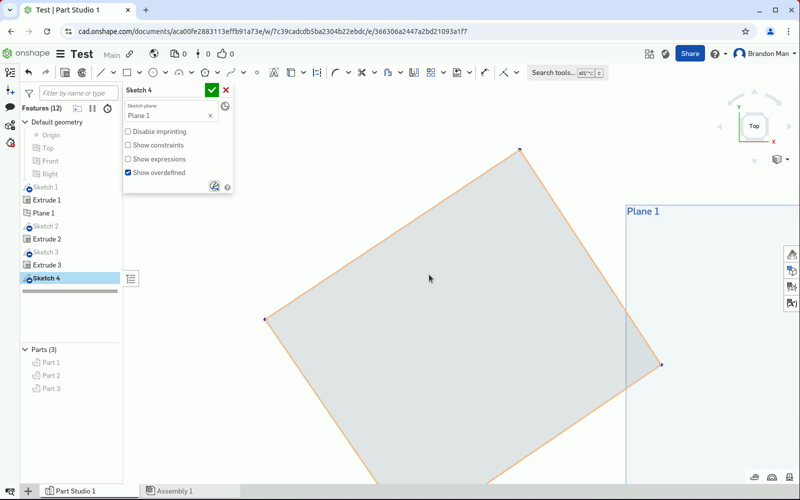
scroll(-6)
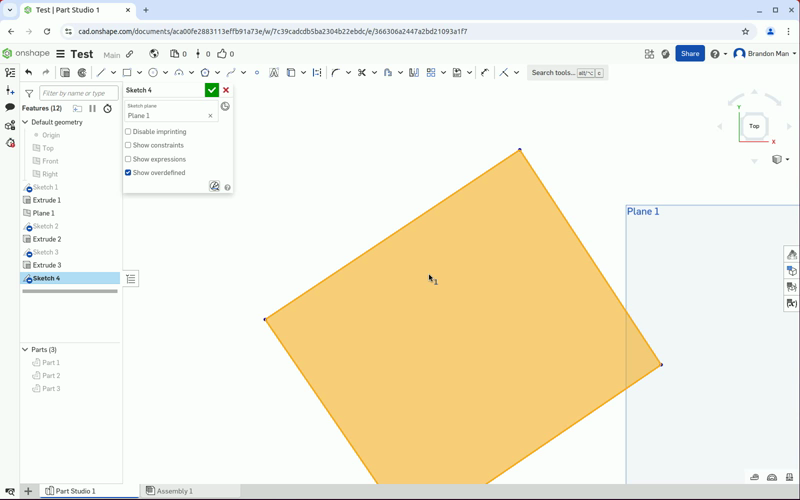
scroll(-6)
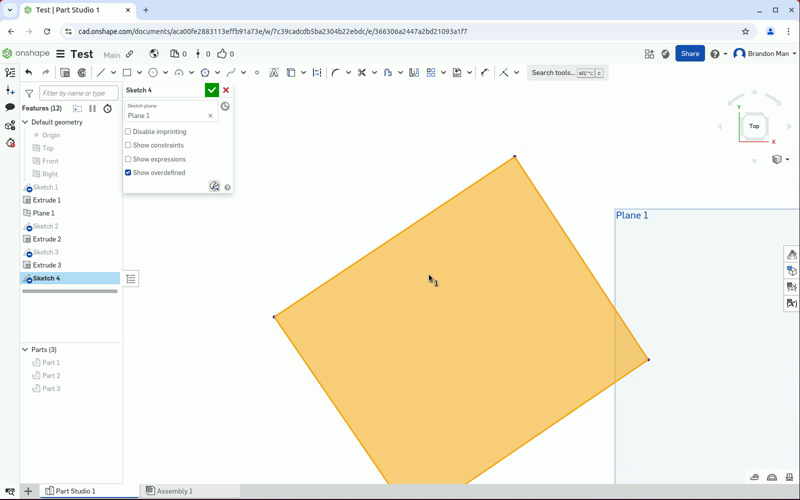
scroll(-6)
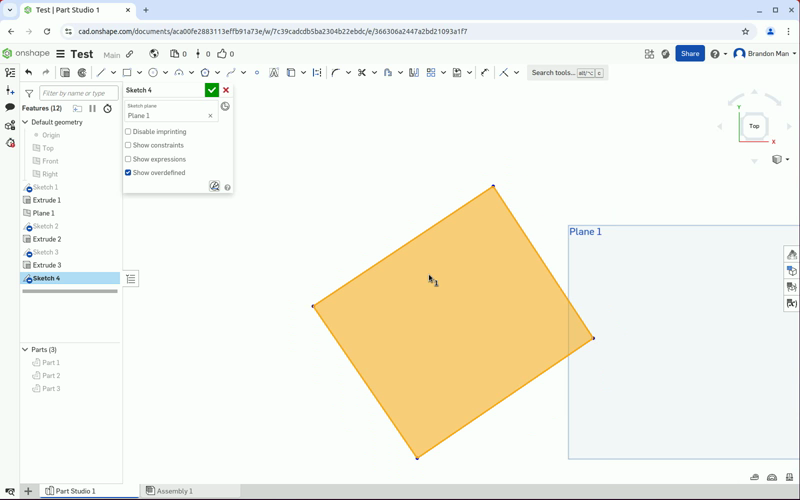
scroll(-6)
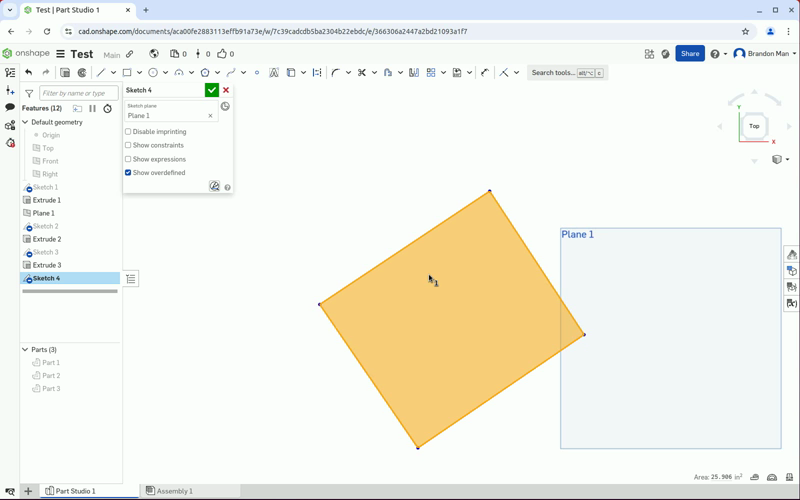
scroll(-6)
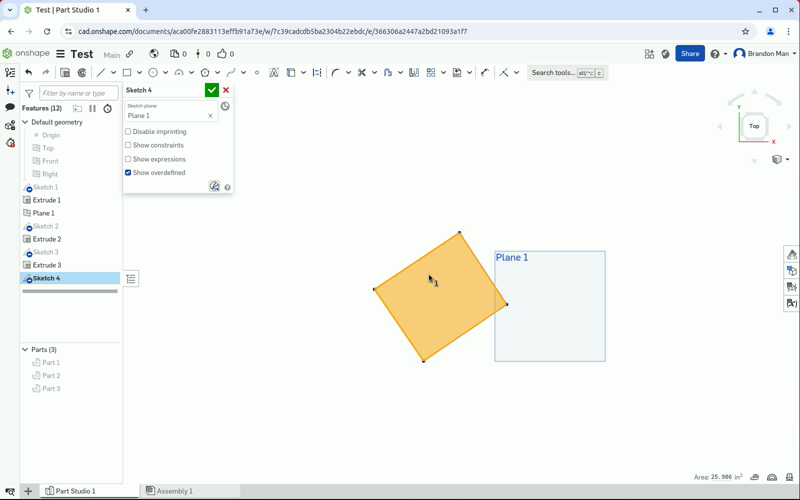
scroll(-6)
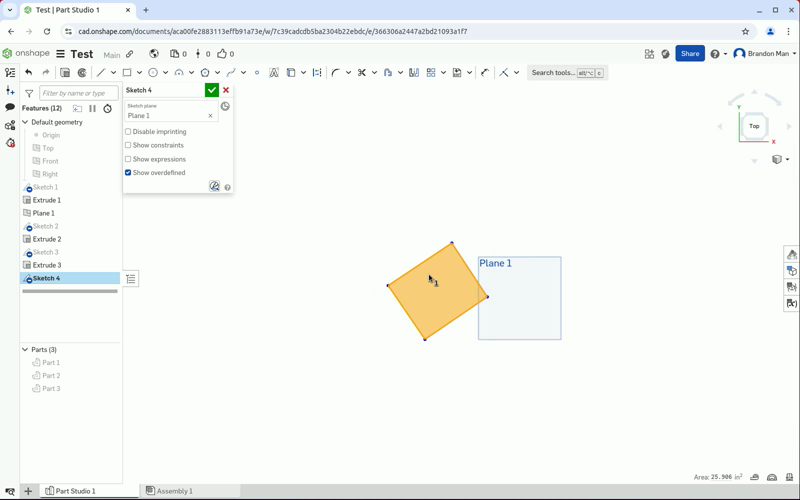
scroll(-6)
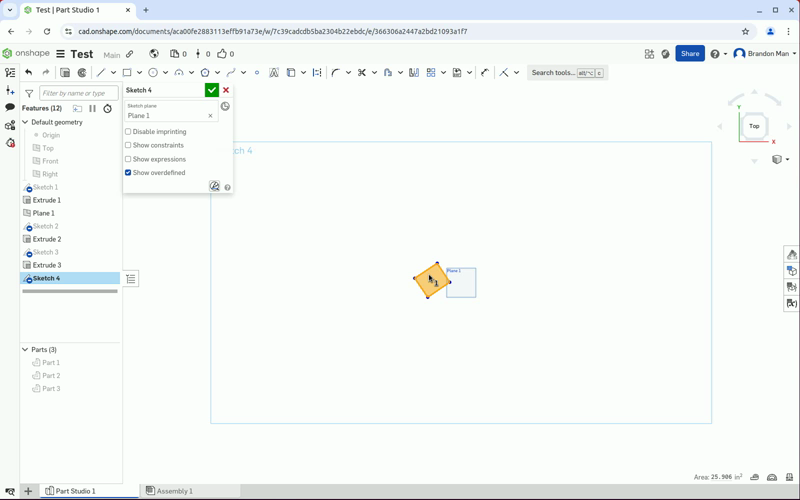
mouse_move(73, 352)
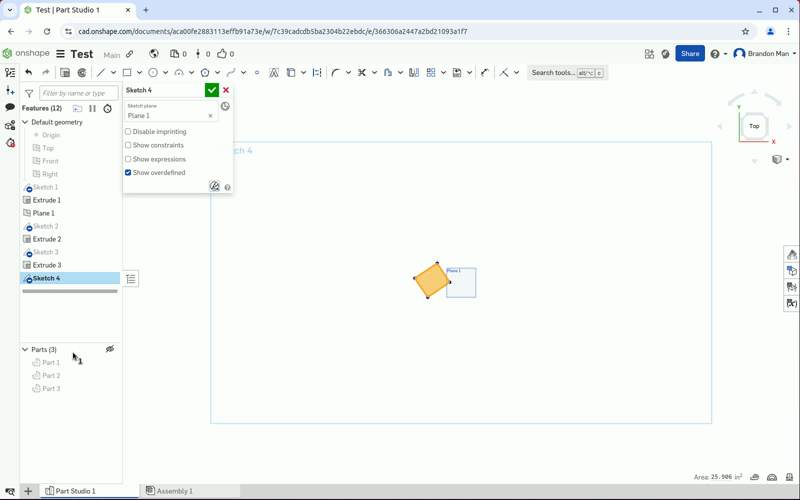
key(shift+y)
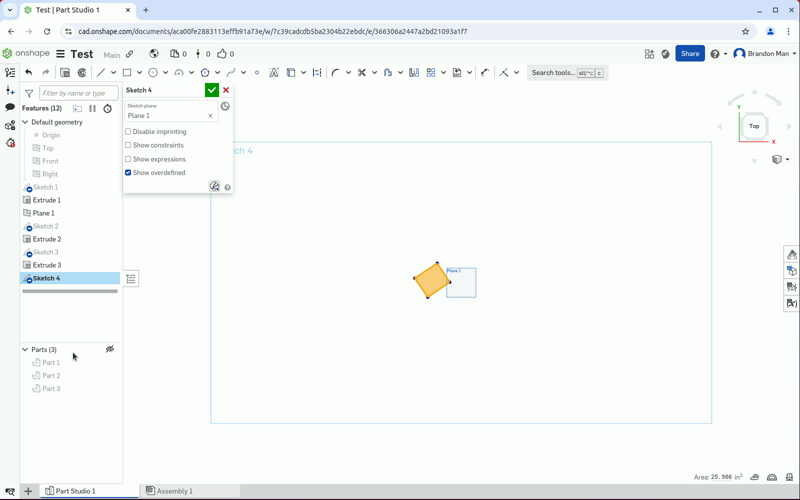
key(shift+e)
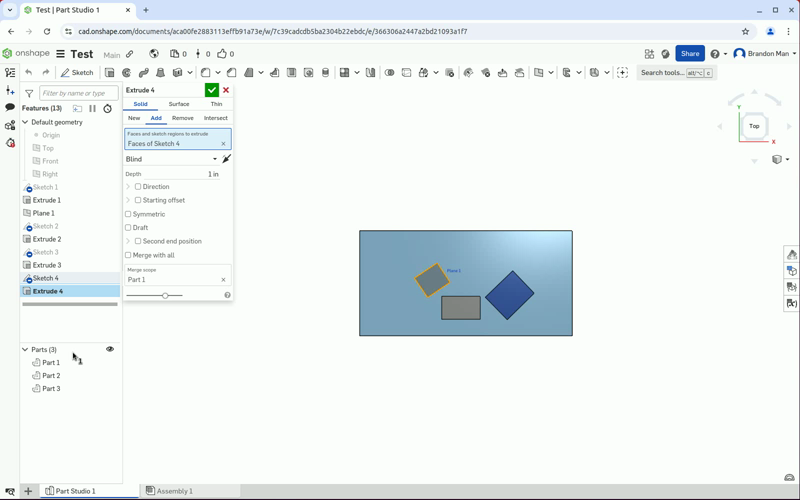
mouse_move(143, 106)
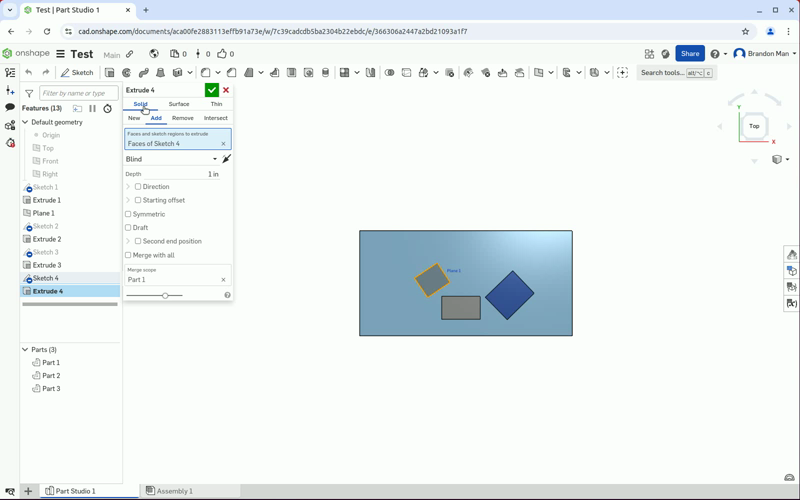
click(143, 106)
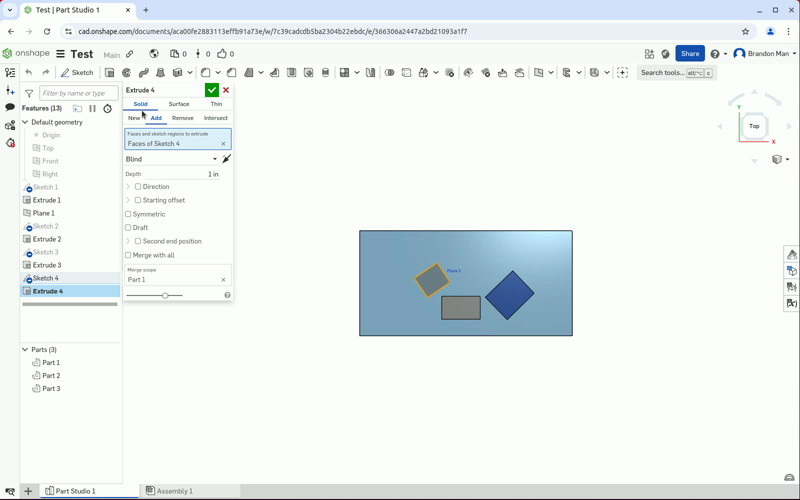
mouse_move(137, 120)
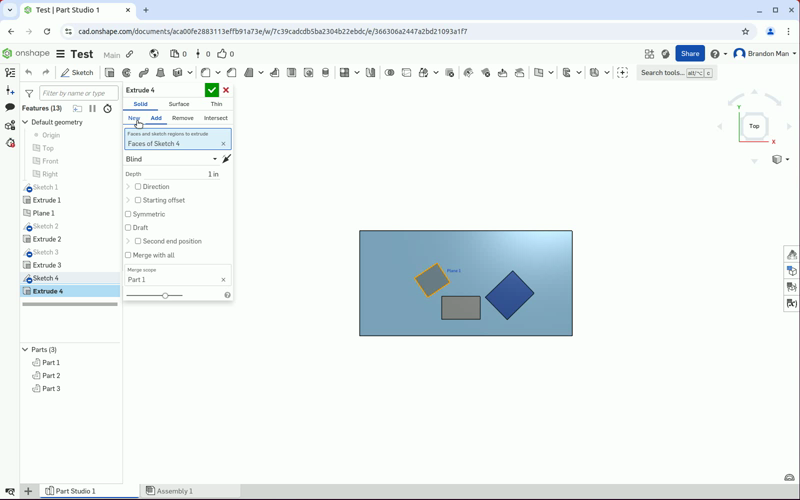
click(137, 120)
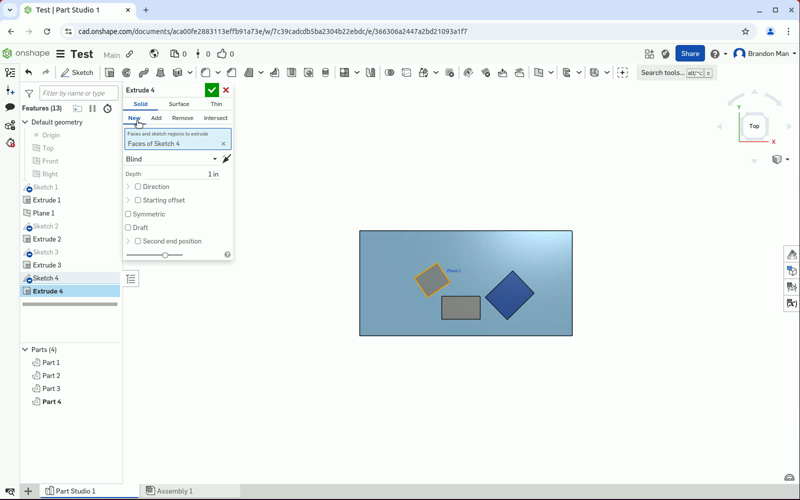
key(tab, 4)
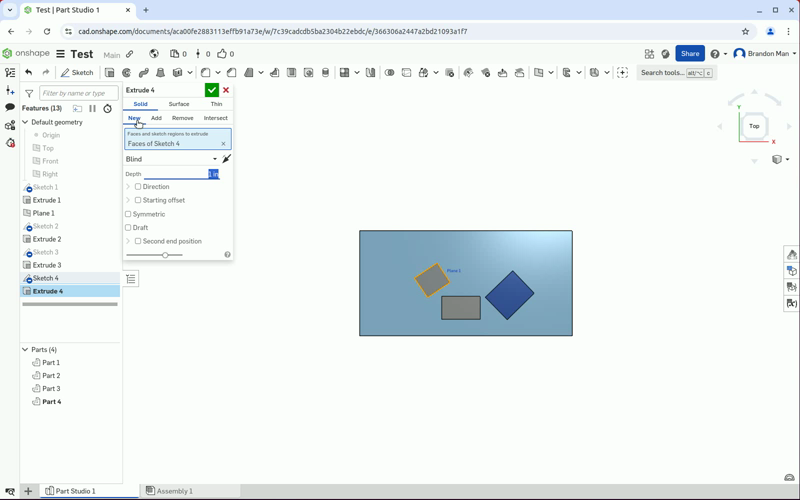
text(0.722)
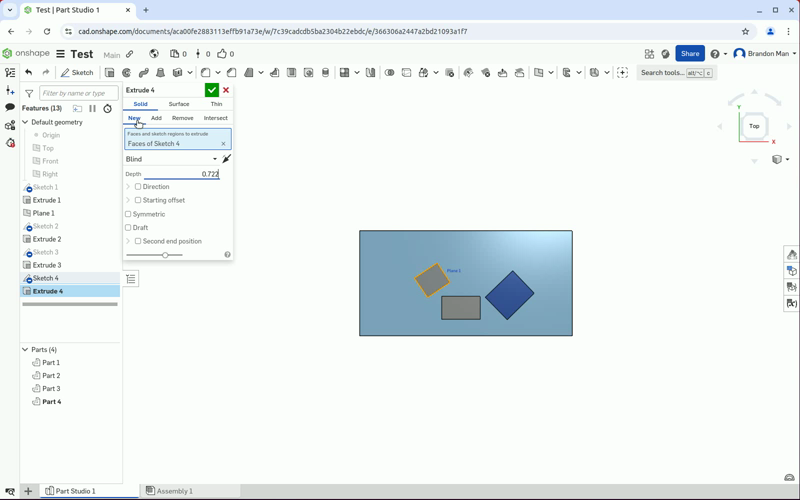
key(enter)
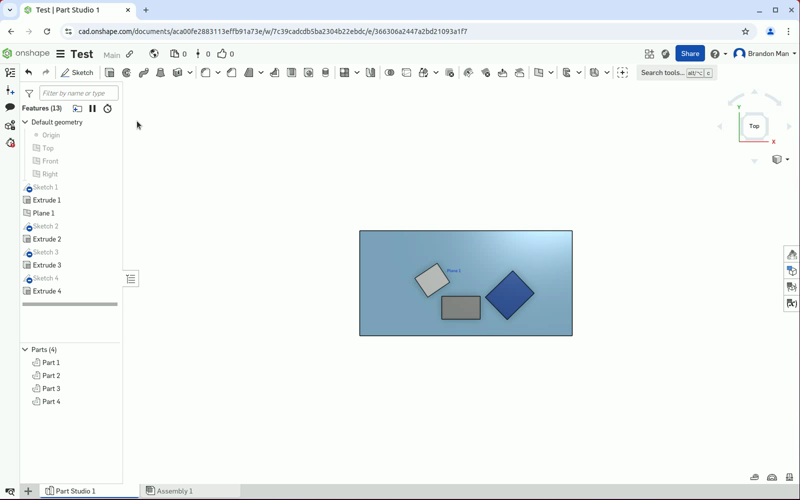
key(shift+h)
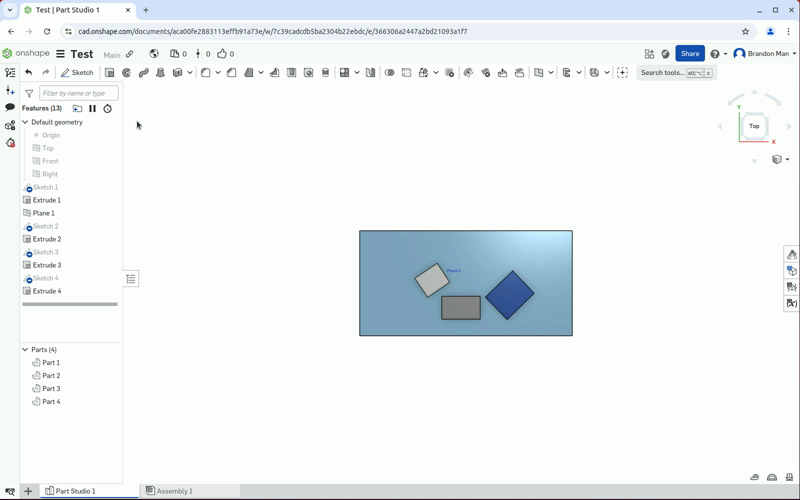
key(shift+h)
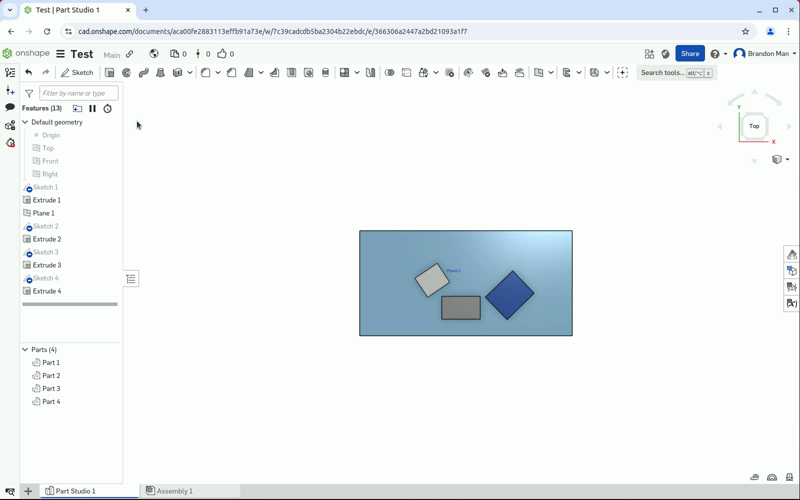
mouse_move(73, 189)
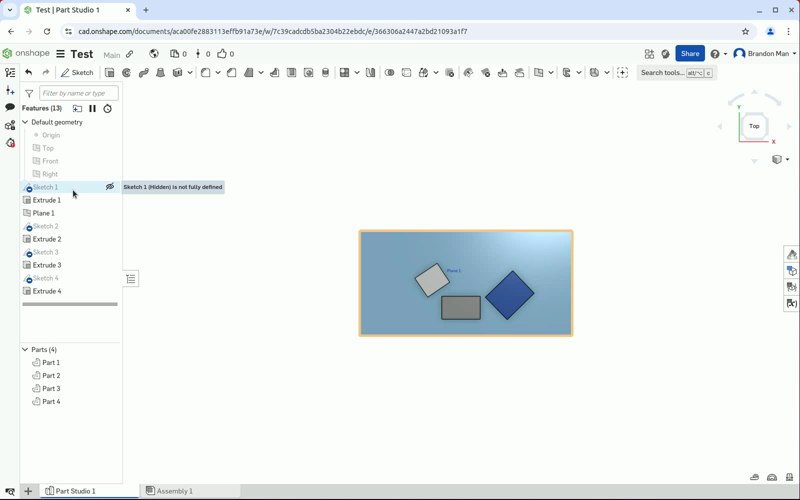
click(73, 189)
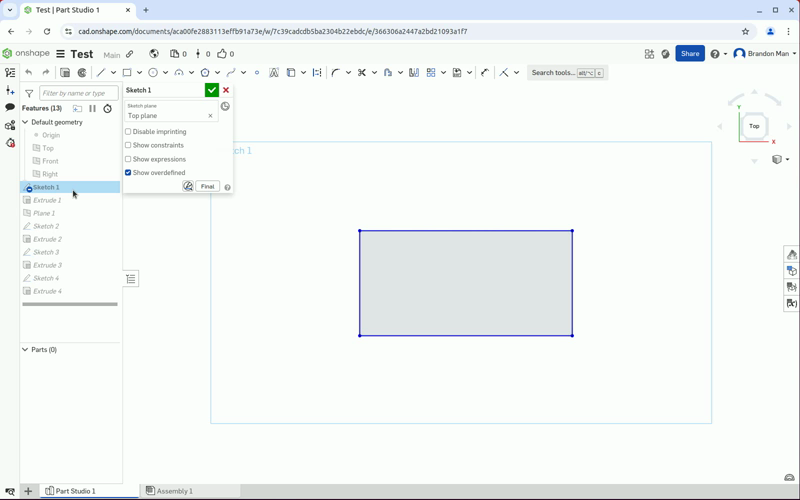
mouse_move(229, 92)
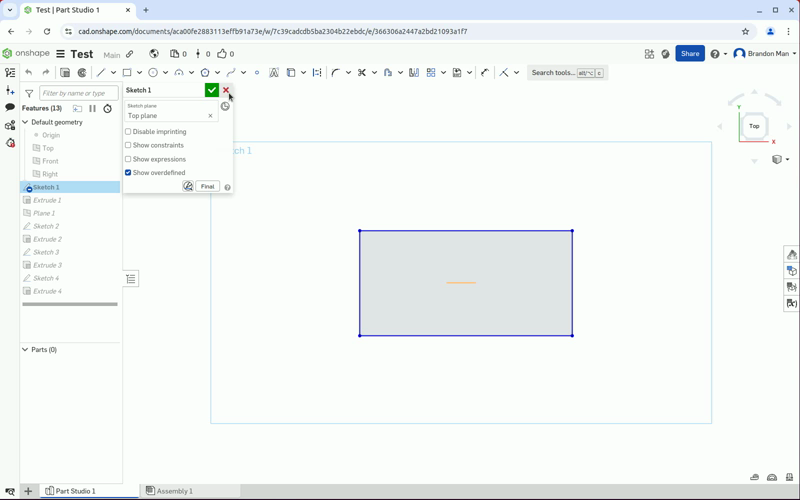
click(229, 92)
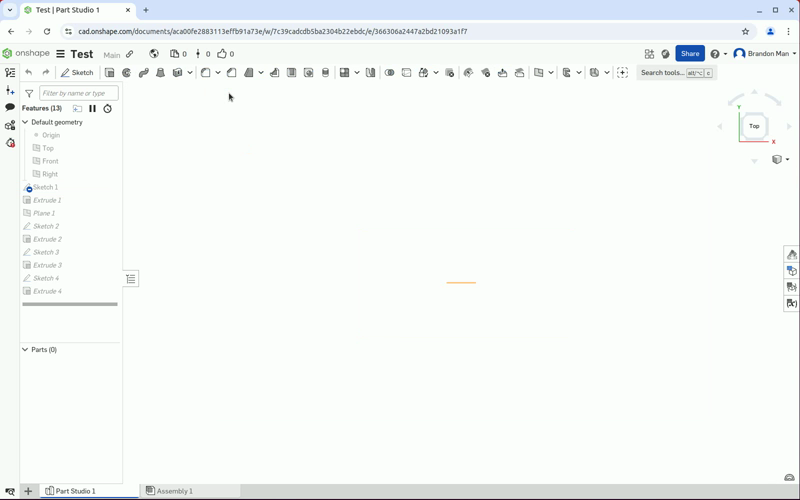
key(shift+s)
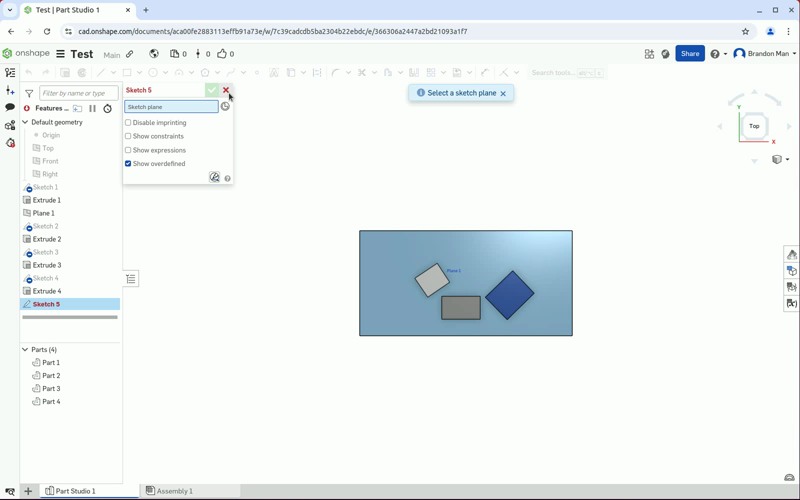
mouse_move(73, 215)
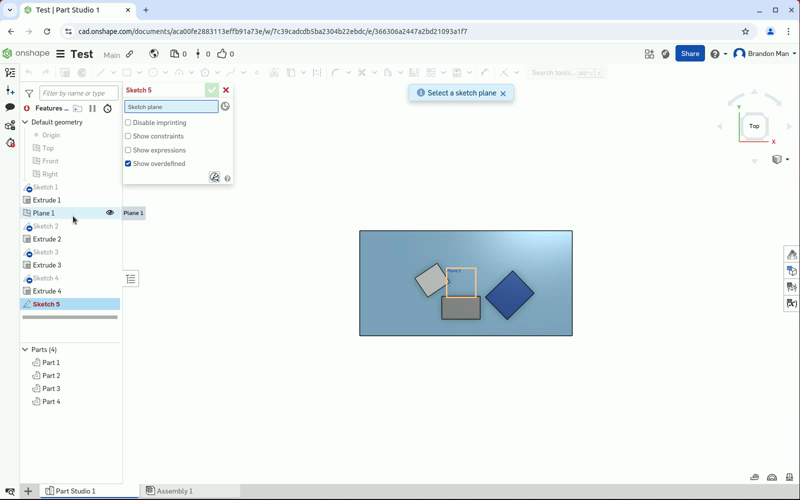
click(73, 215)
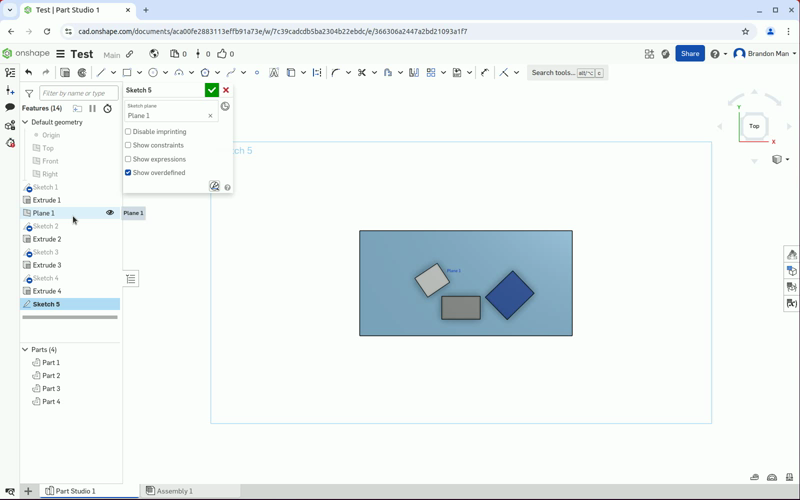
mouse_move(73, 352)
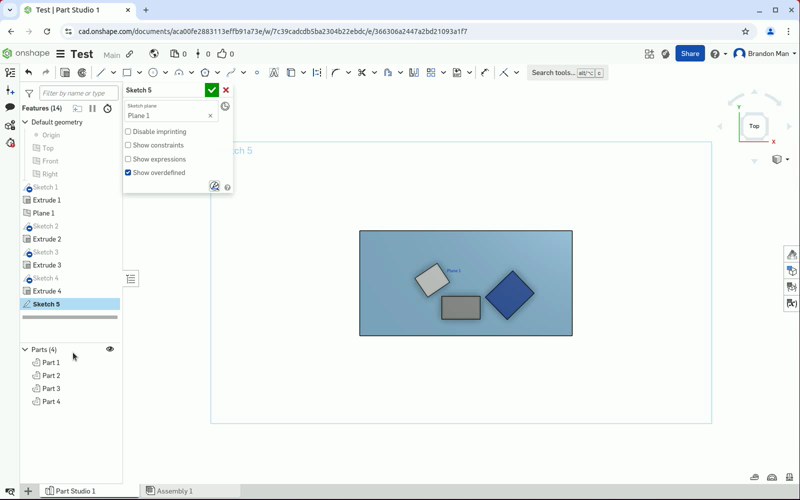
key(y)
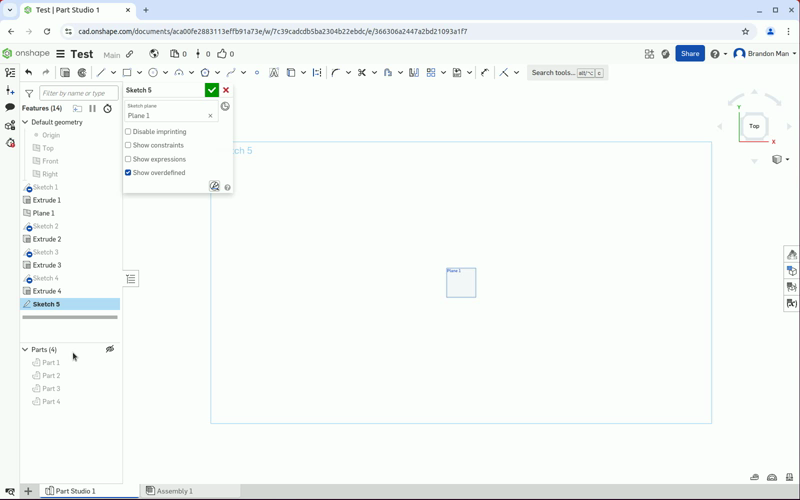
key(l)
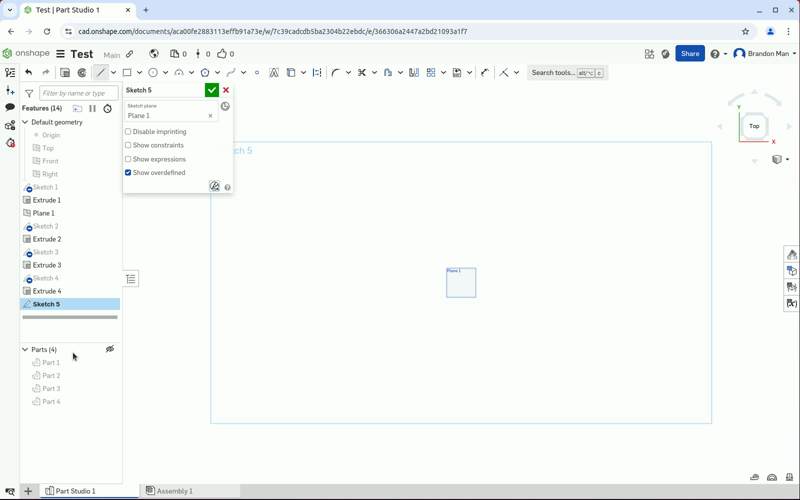
key_down(shift)
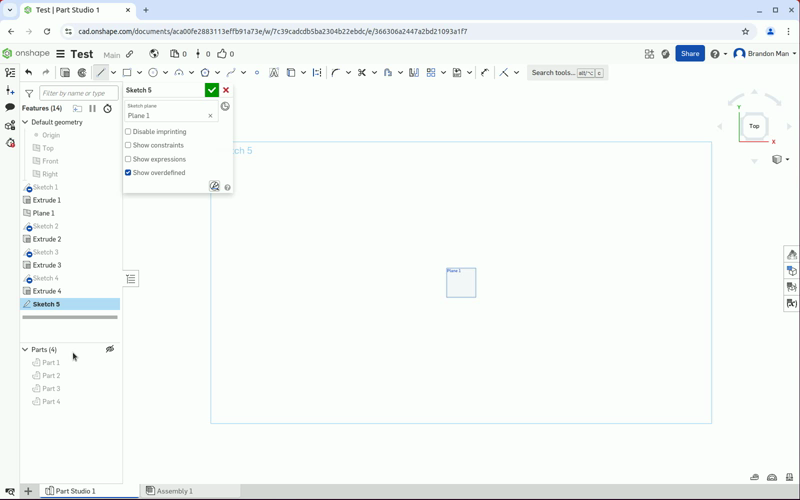
mouse_move(404, 306)
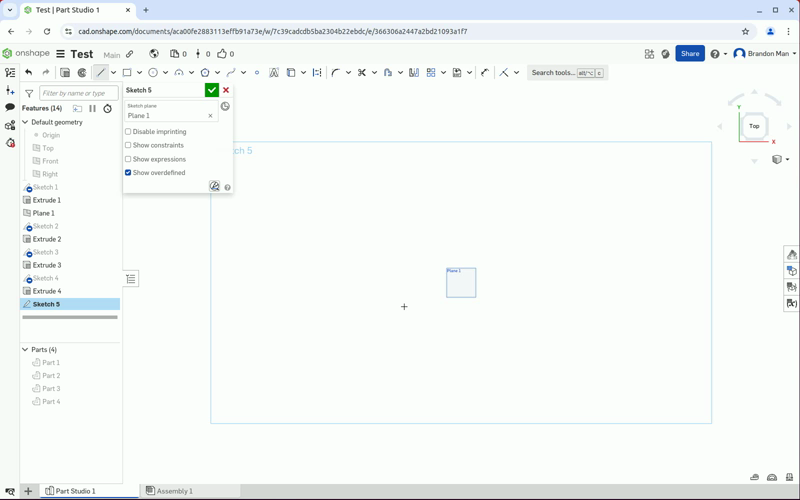
click(404, 306)
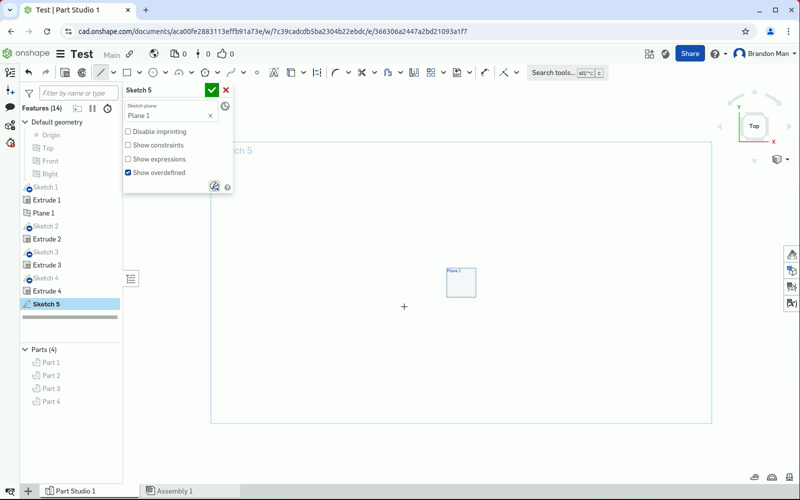
key_up(shift)
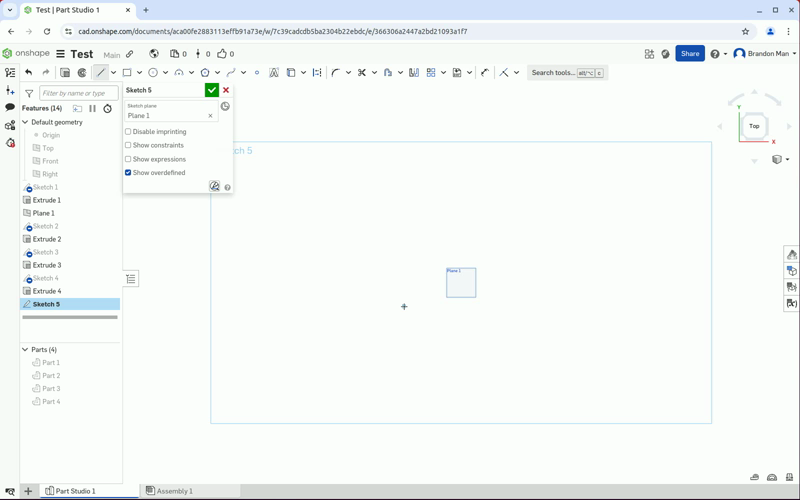
key_down(shift)
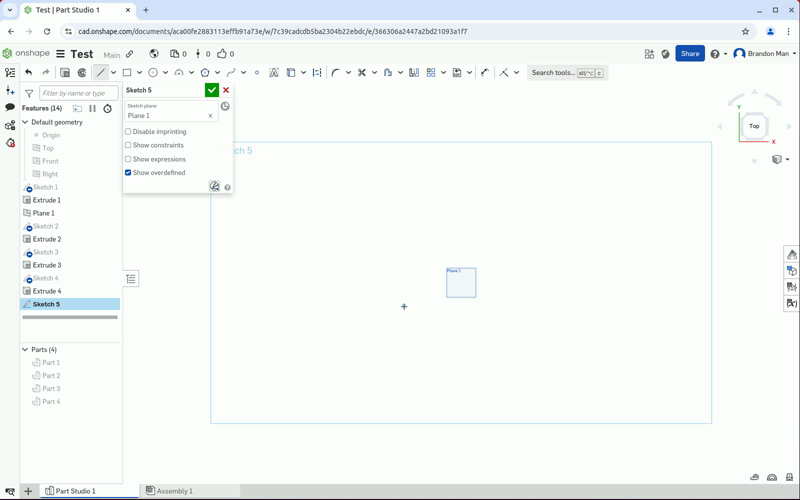
mouse_move(434, 306)
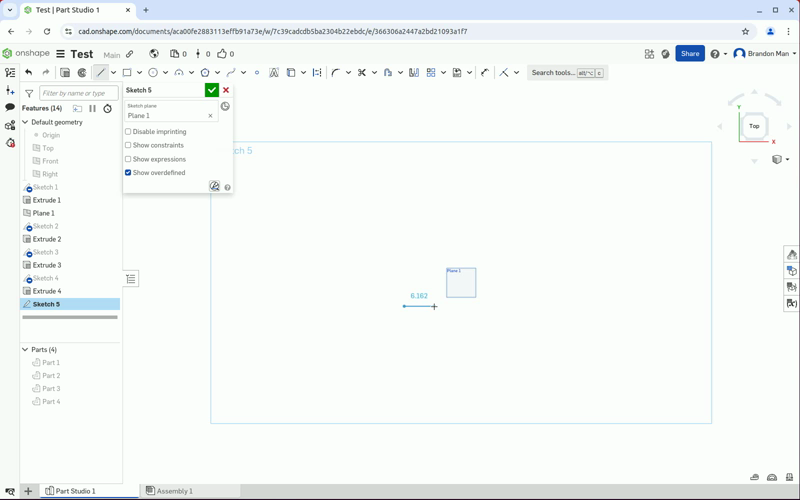
mouse_move(423, 319)
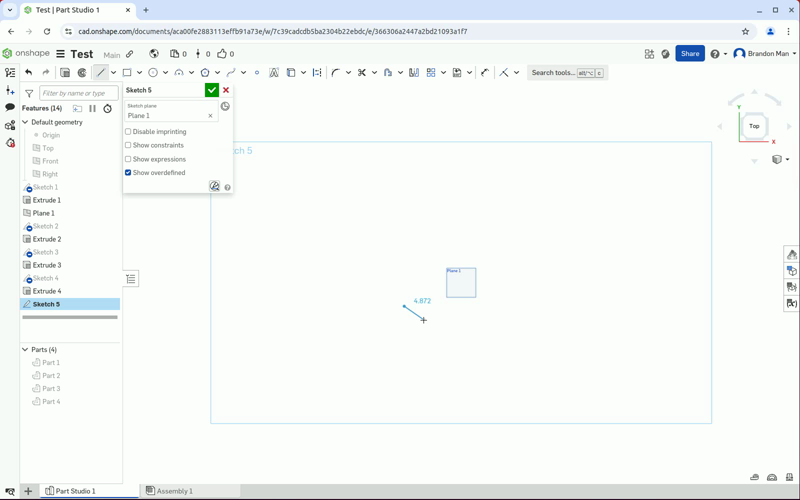
click(423, 319)
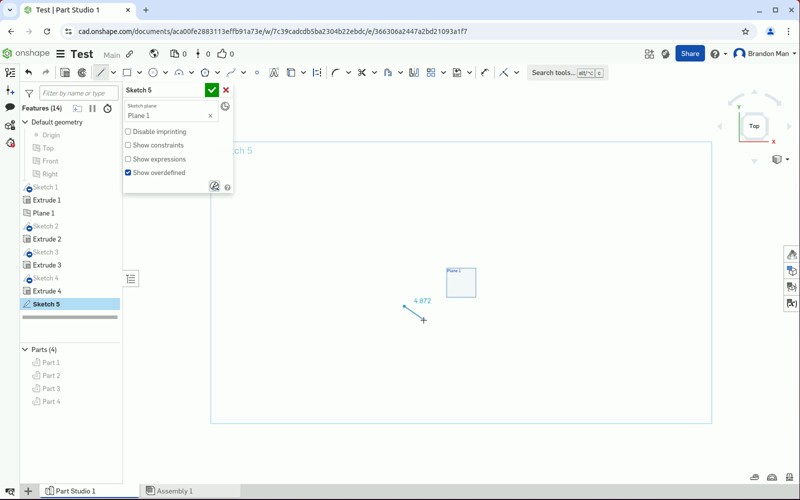
key_up(shift)
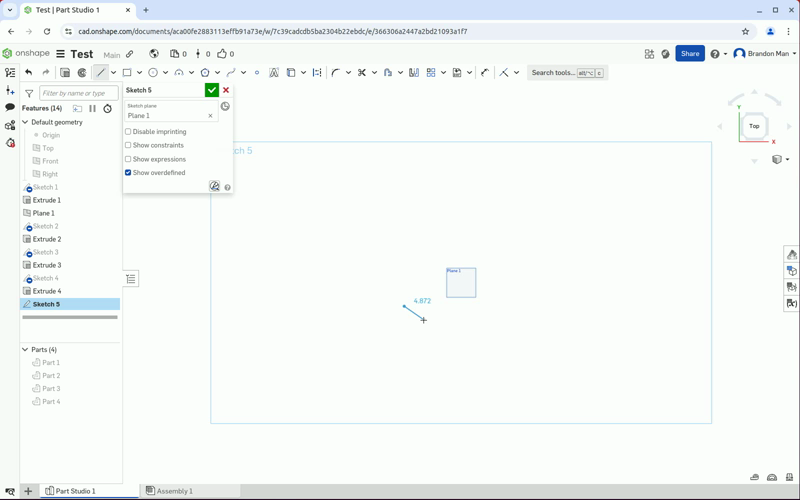
key_down(shift)
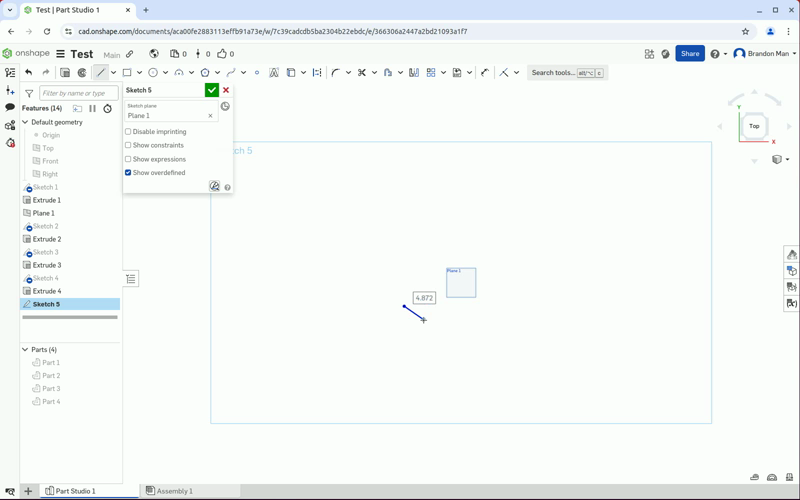
mouse_move(453, 319)
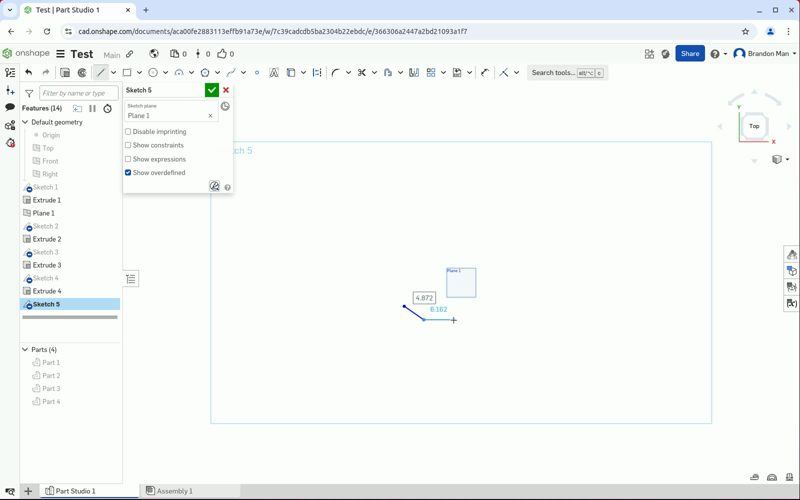
mouse_move(434, 303)
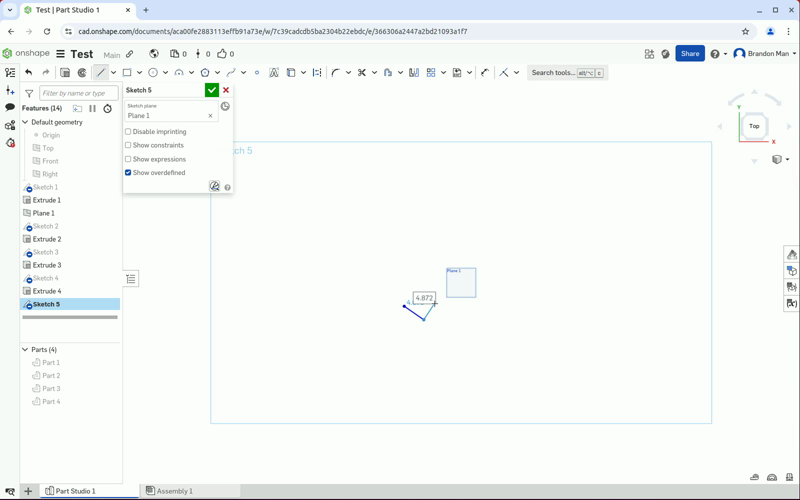
click(434, 303)
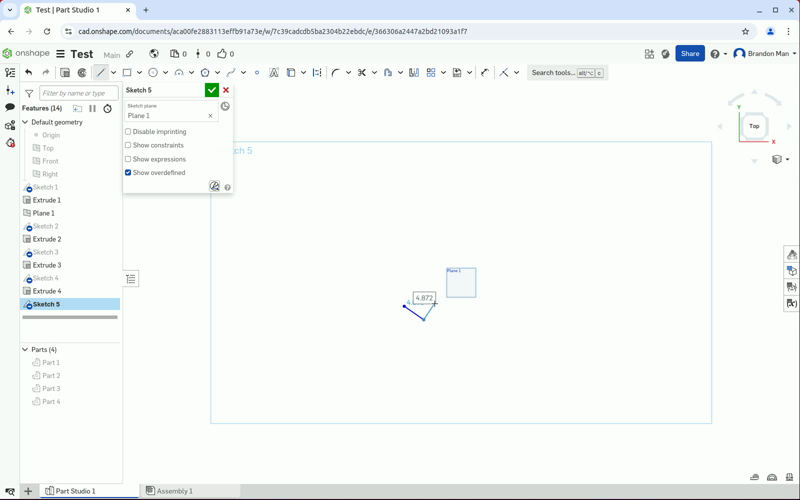
key_up(shift)
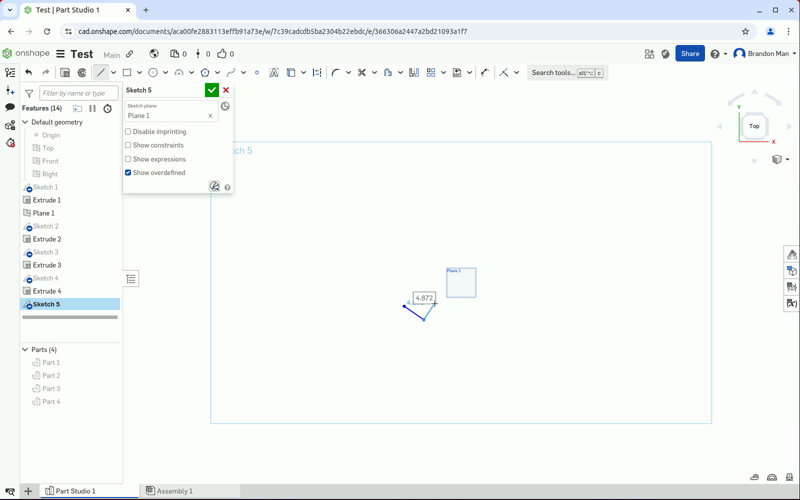
key_down(shift)
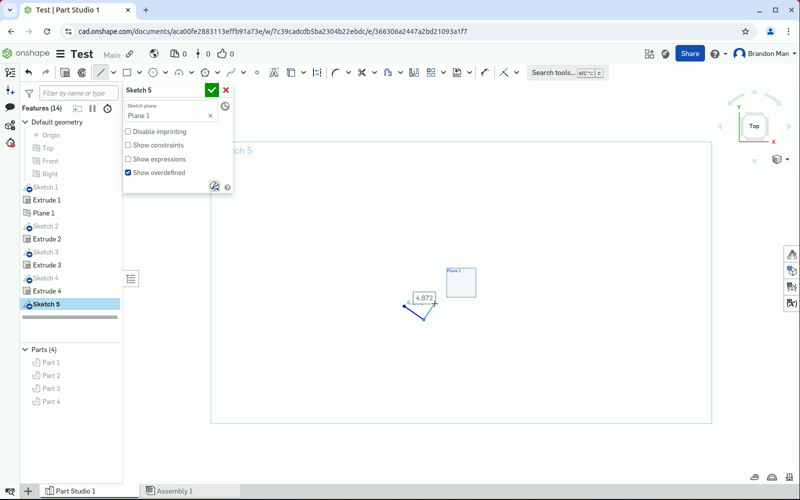
mouse_move(464, 303)
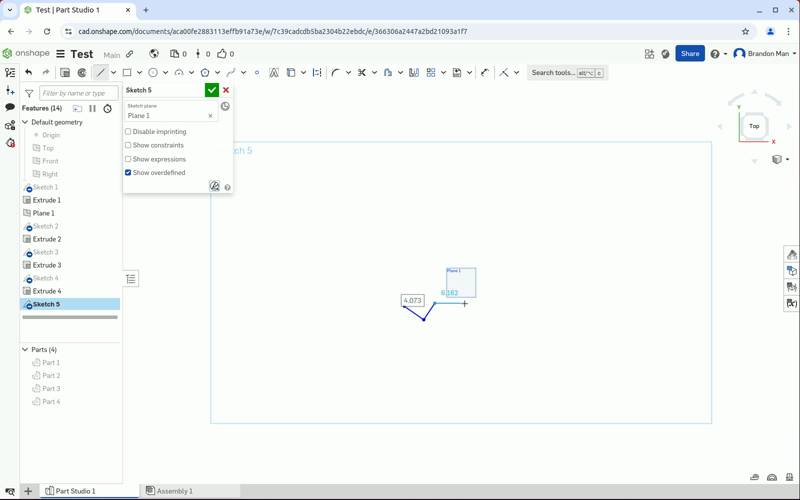
mouse_move(415, 290)
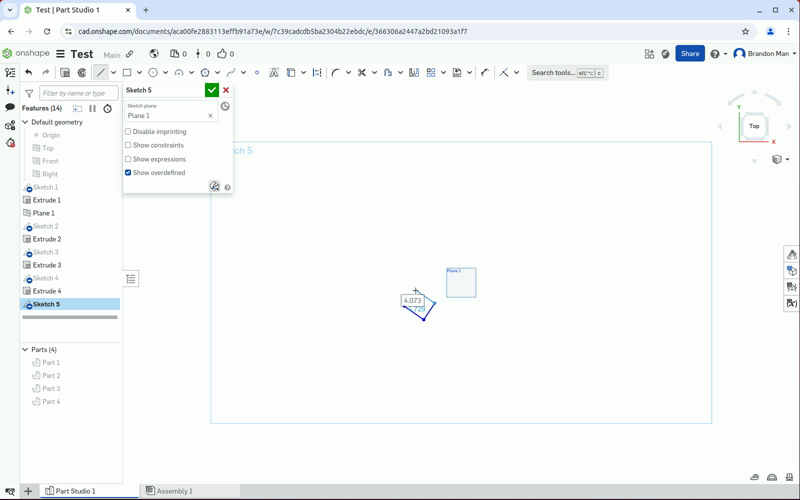
click(415, 290)
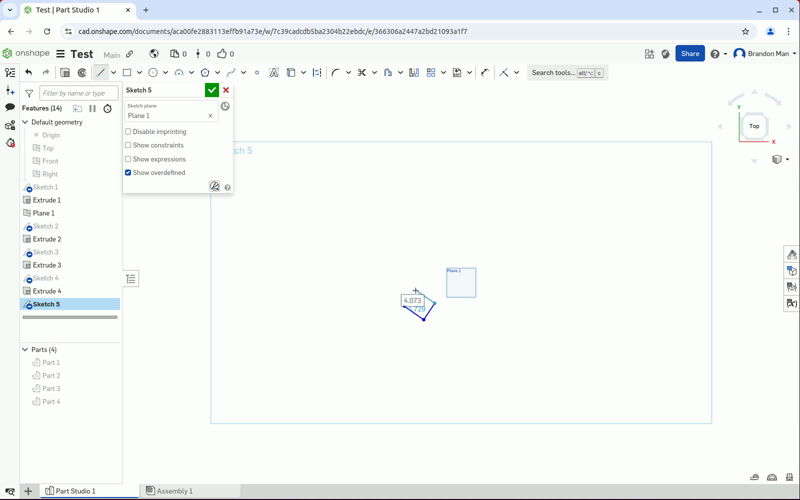
key_up(shift)
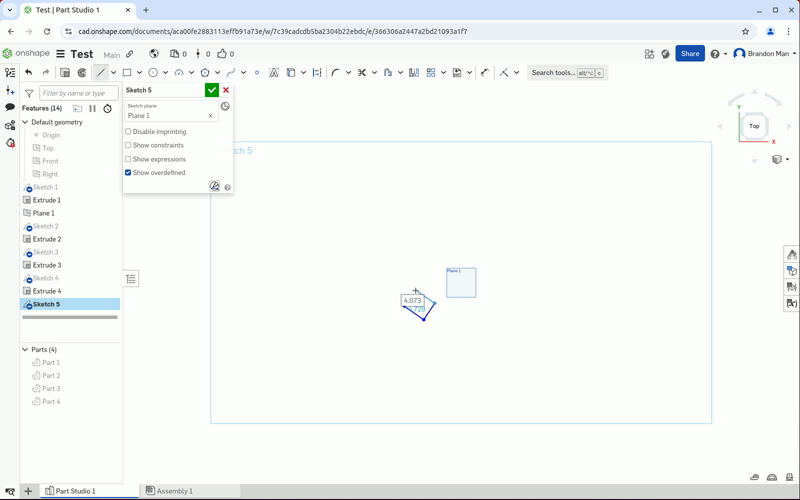
mouse_move(445, 290)
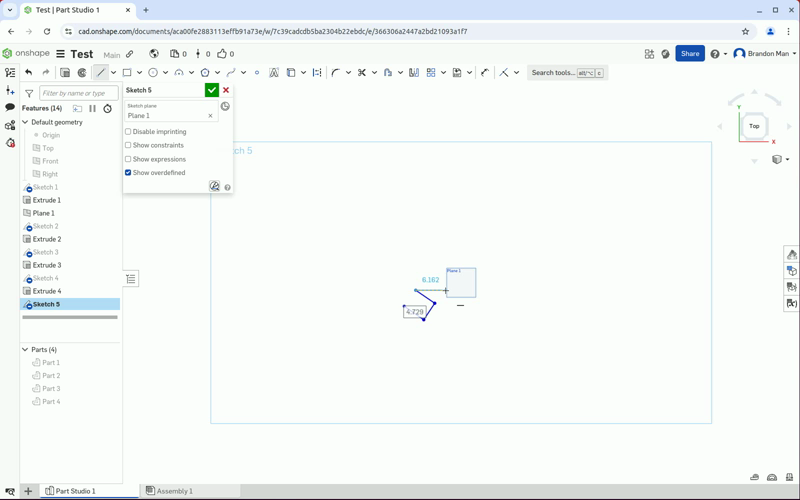
key_down(shift)
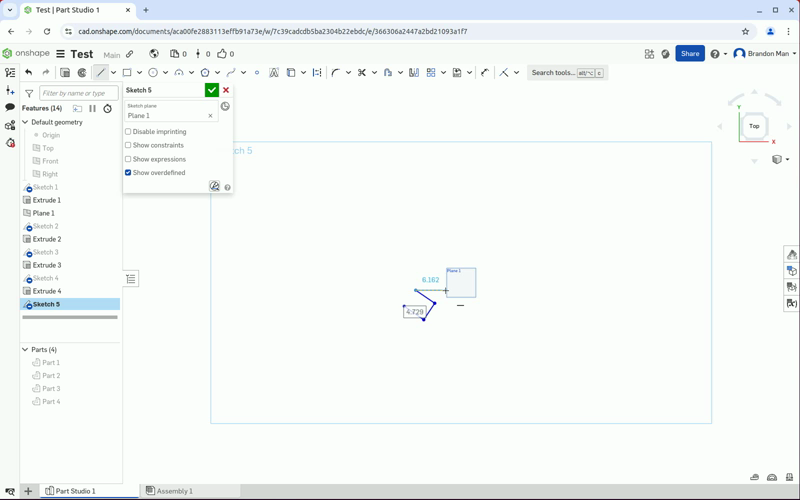
mouse_move(404, 306)
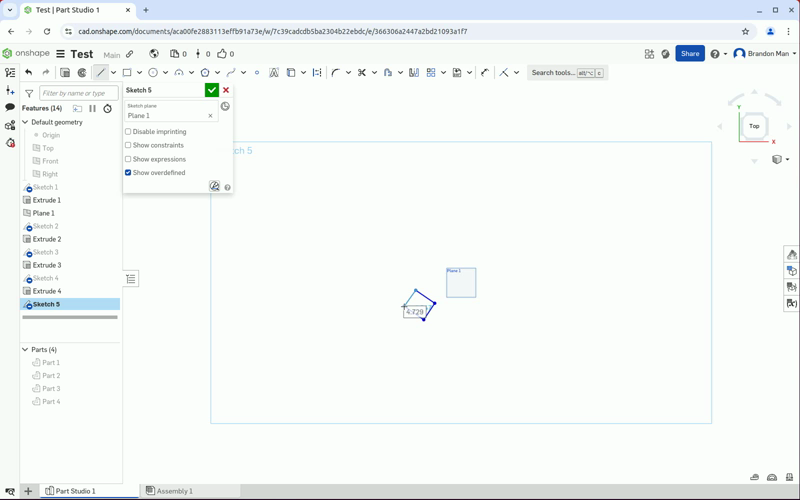
key_up(shift)
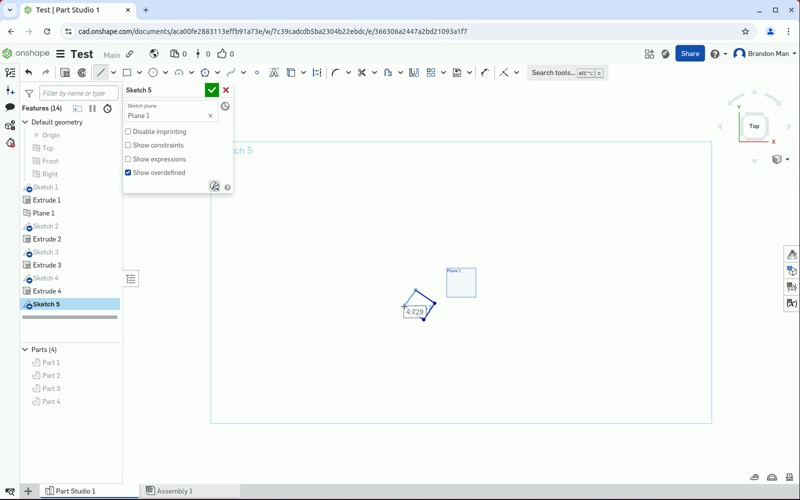
click(404, 306)
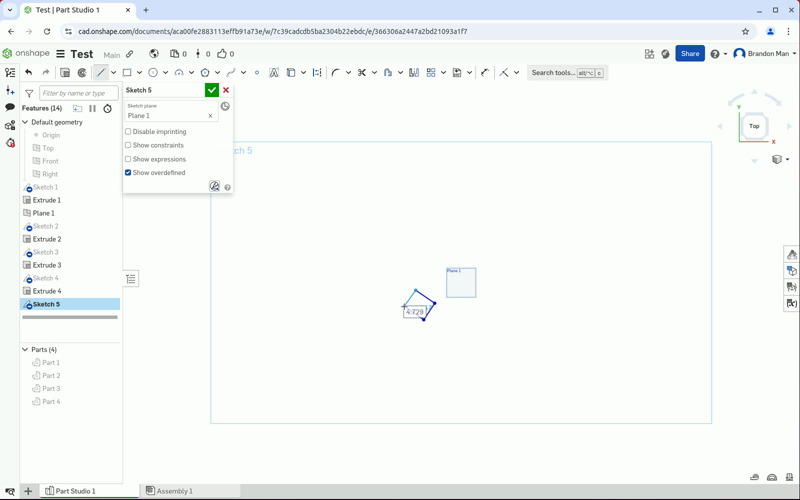
key(esc)
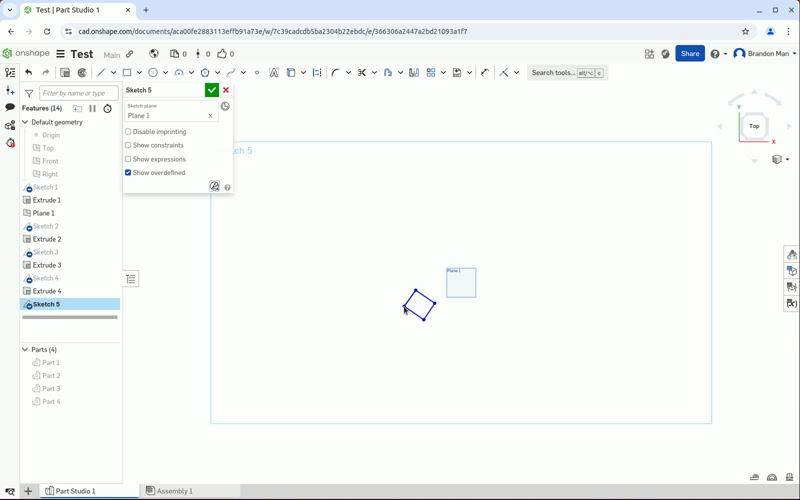
mouse_move(410, 301)
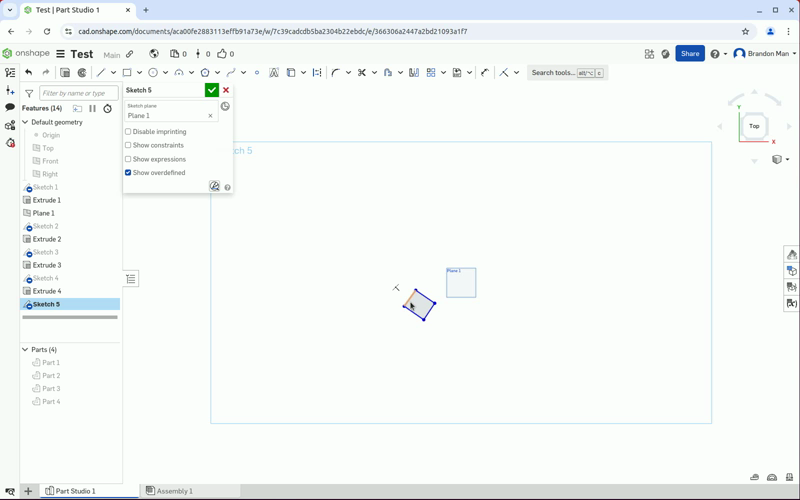
scroll(6)
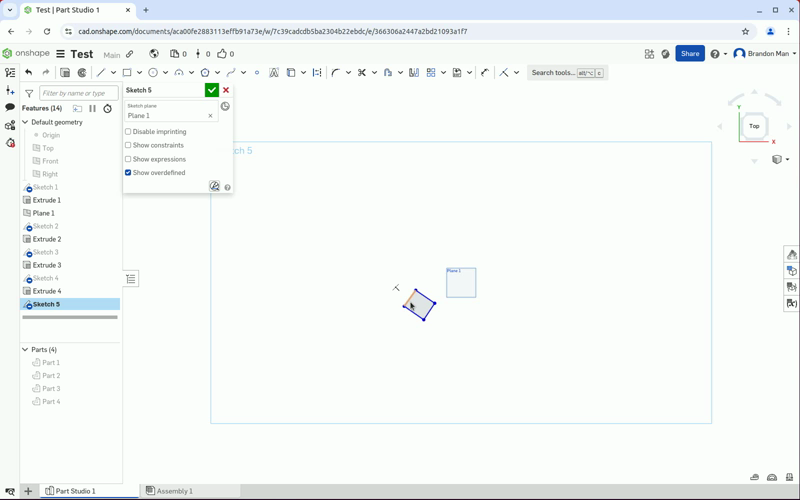
scroll(6)
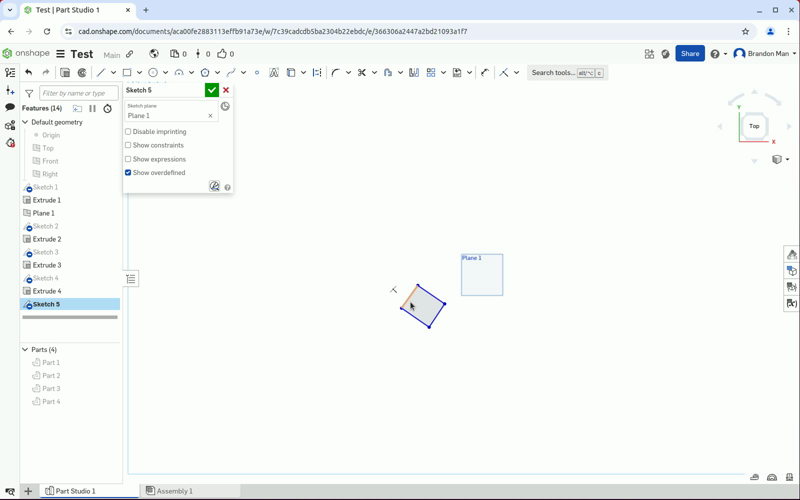
scroll(6)
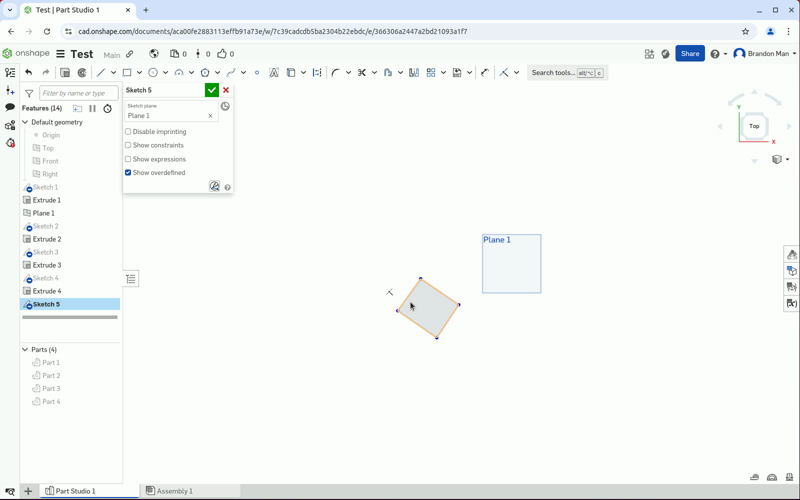
scroll(6)
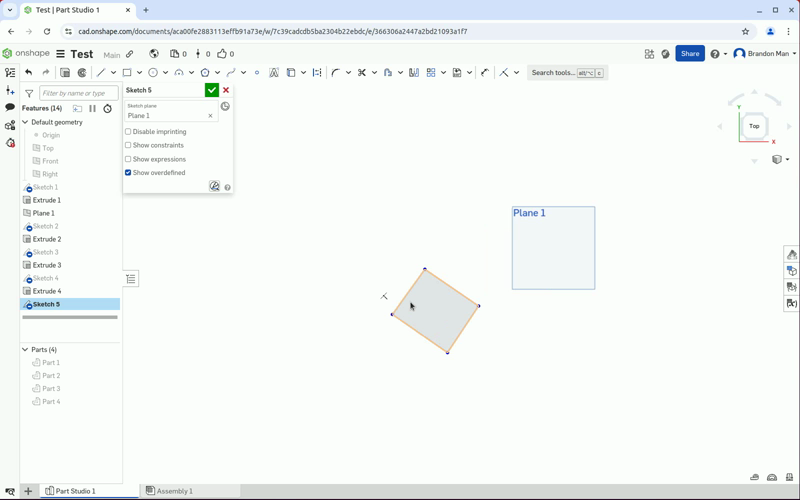
scroll(6)
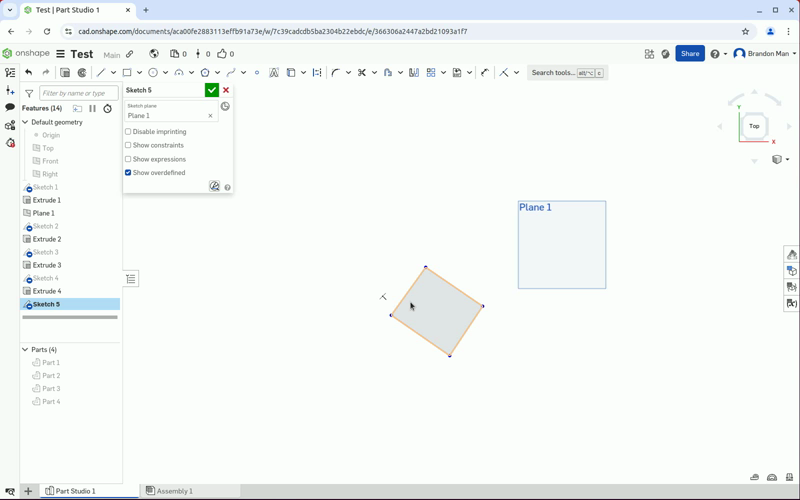
scroll(6)
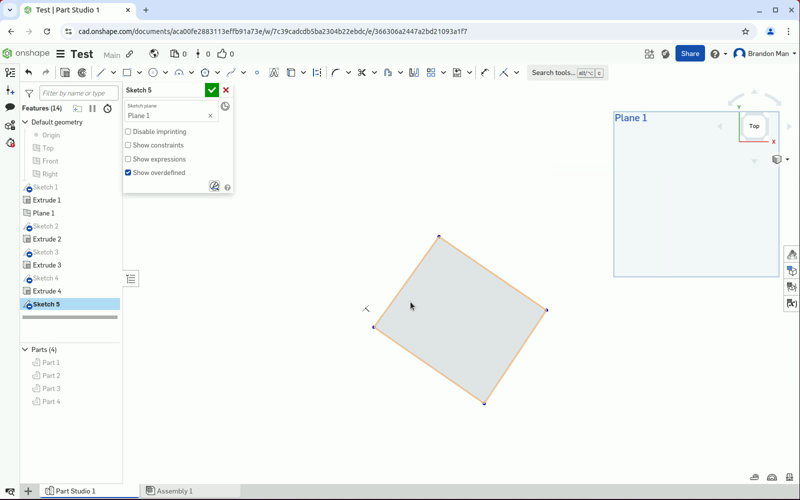
scroll(6)
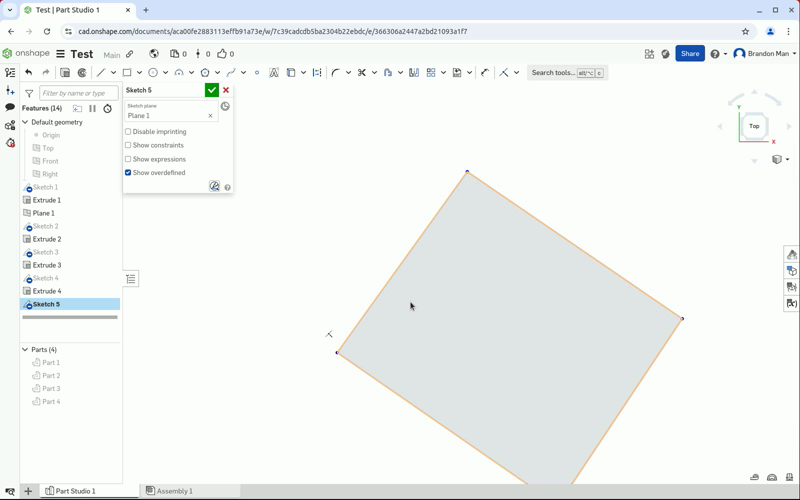
click(410, 301)
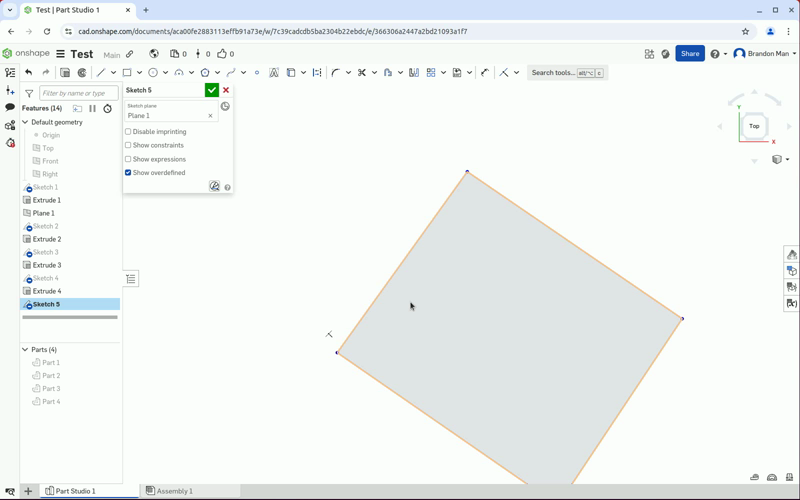
scroll(-6)
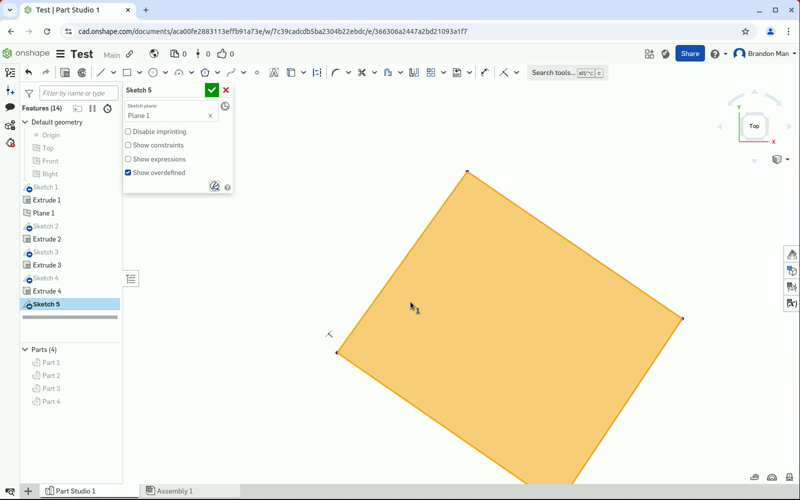
scroll(-6)
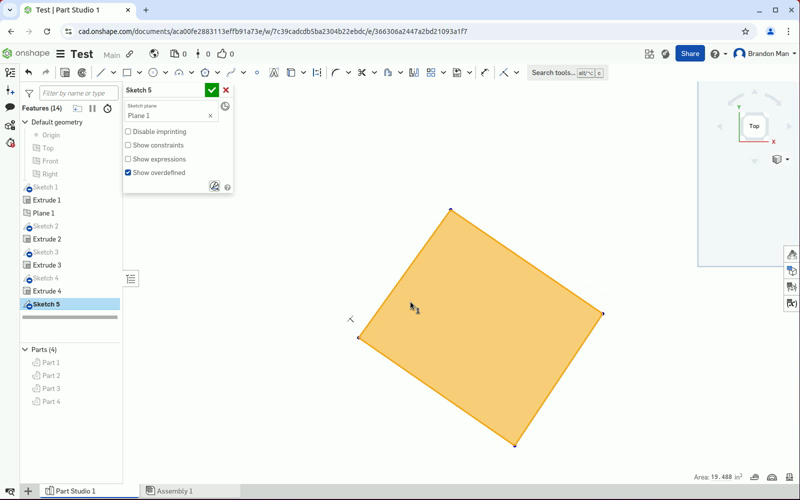
scroll(-6)
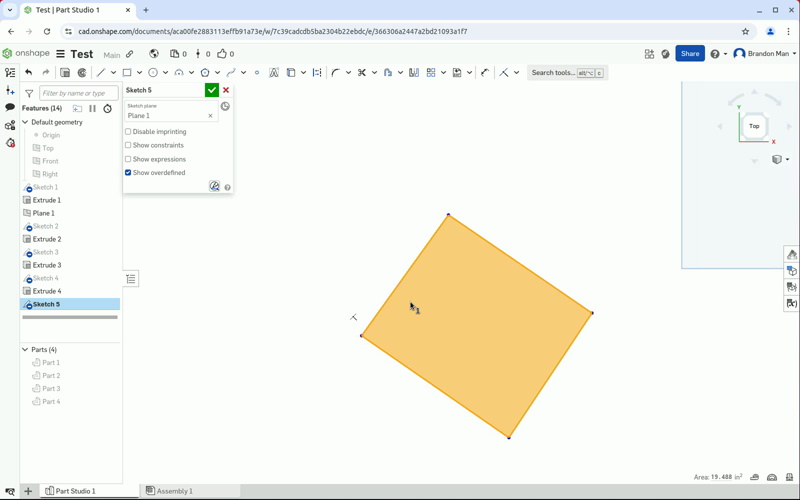
scroll(-6)
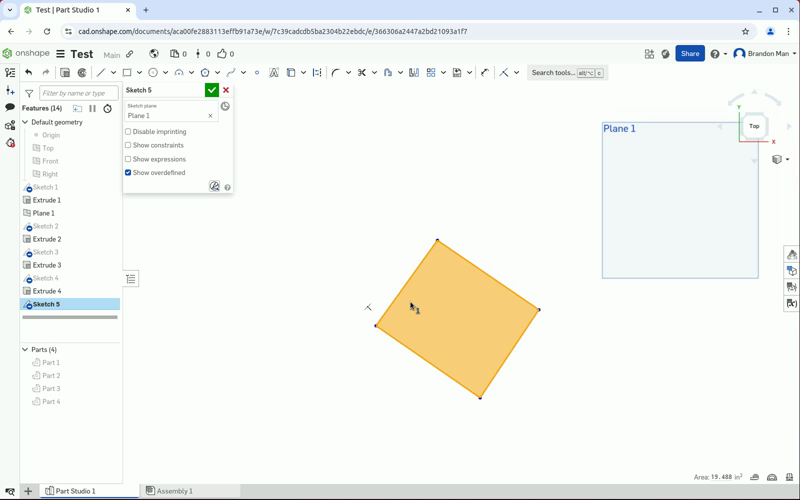
scroll(-6)
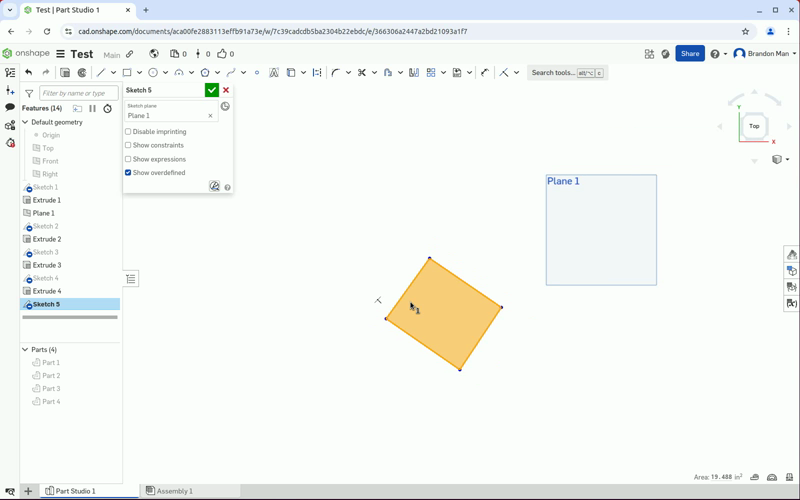
scroll(-6)
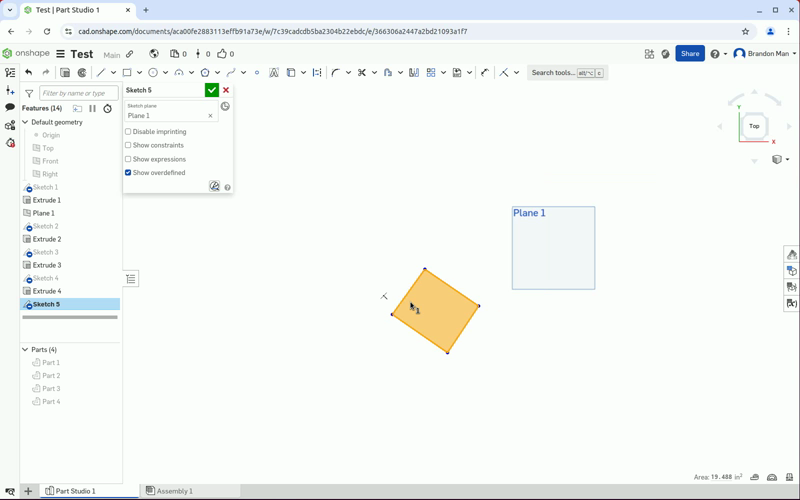
scroll(-6)
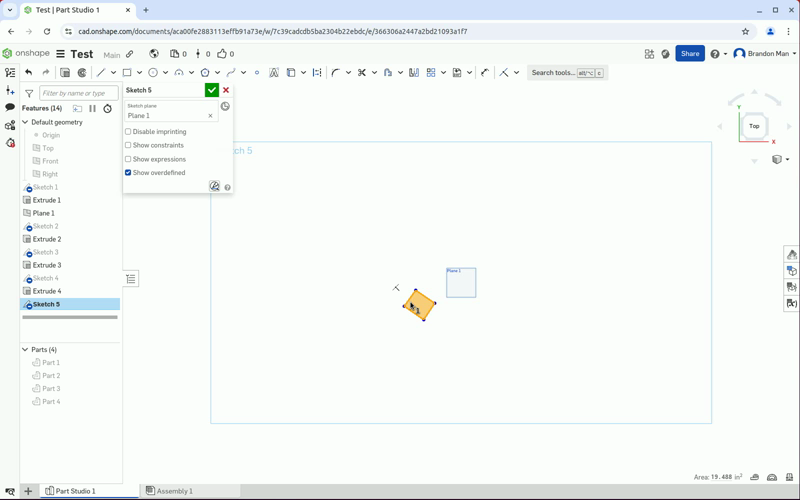
mouse_move(73, 352)
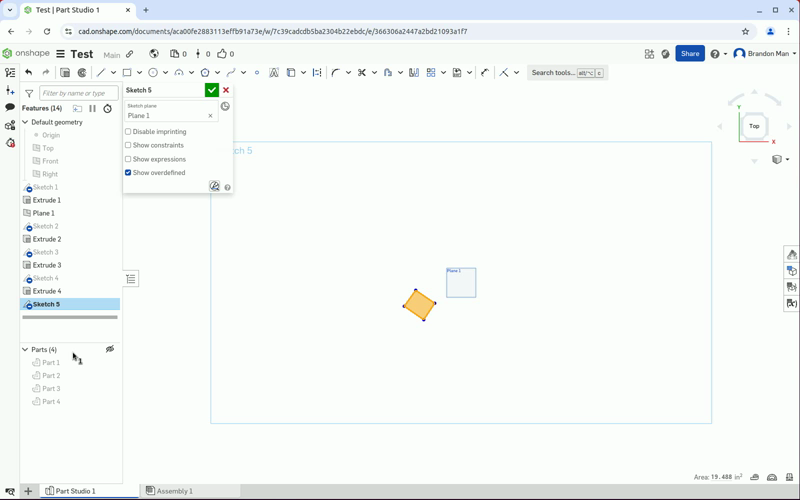
key(shift+y)
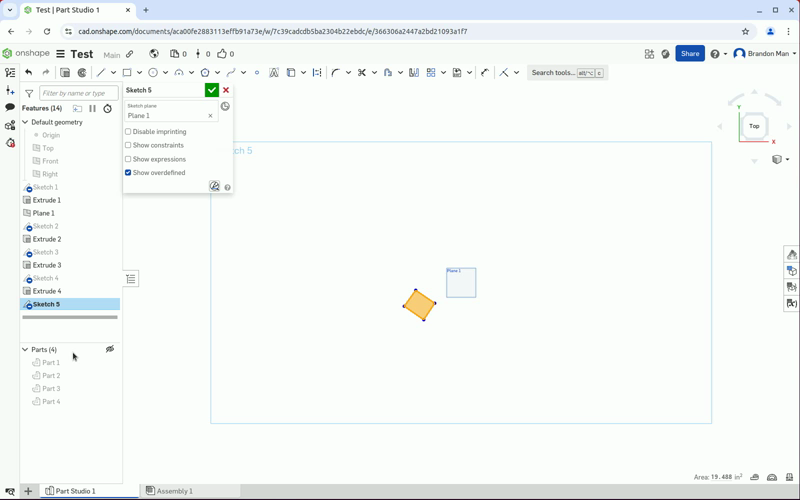
key(shift+e)
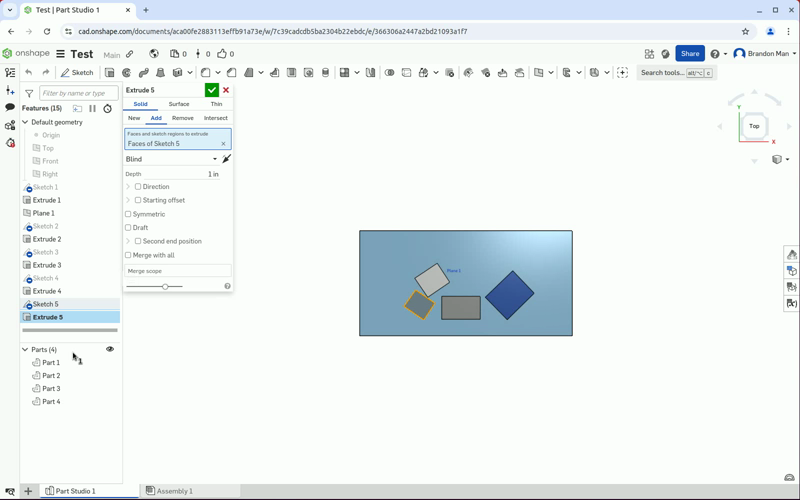
mouse_move(143, 106)
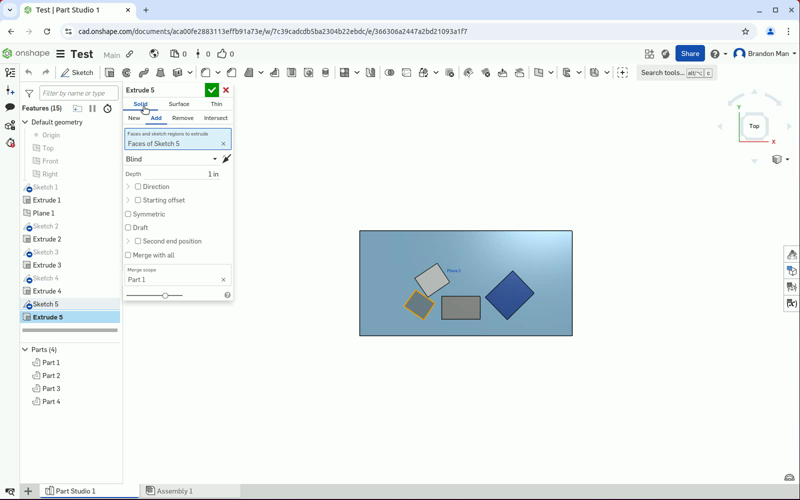
click(143, 106)
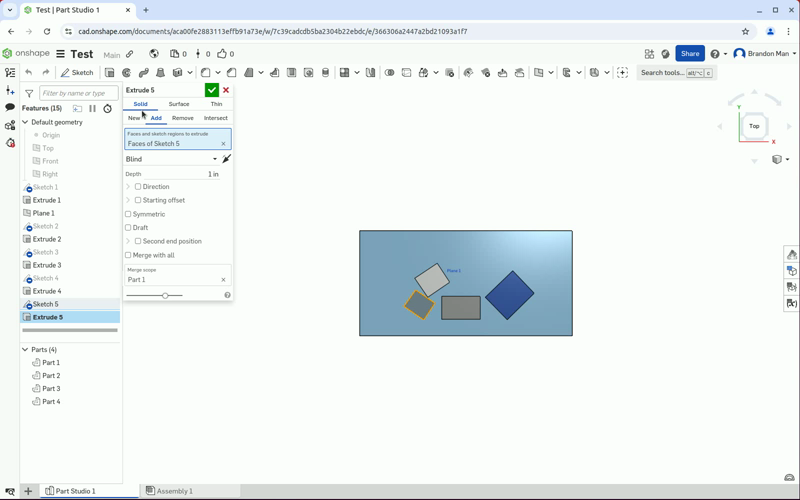
mouse_move(137, 120)
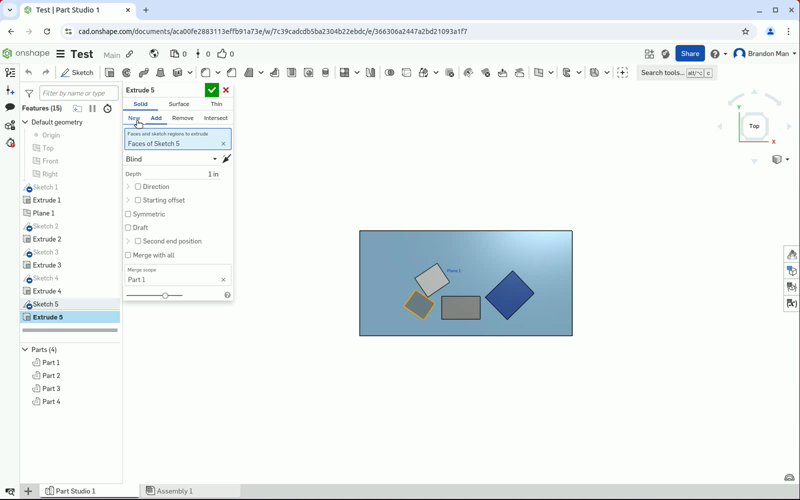
click(137, 120)
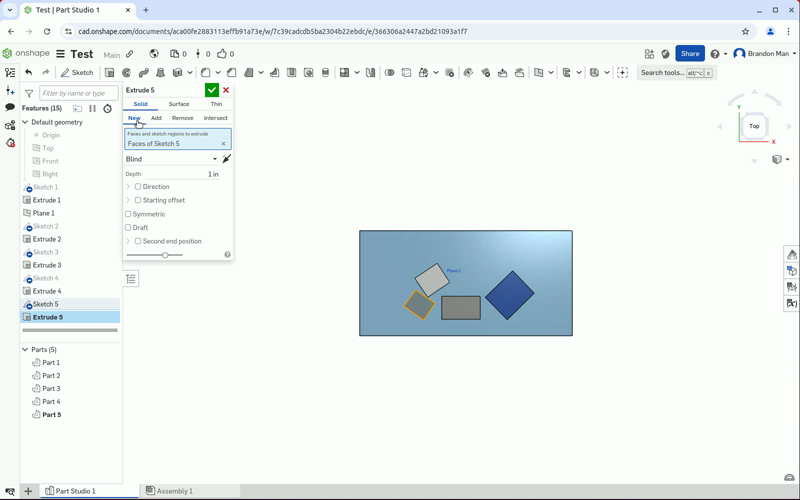
key(tab, 4)
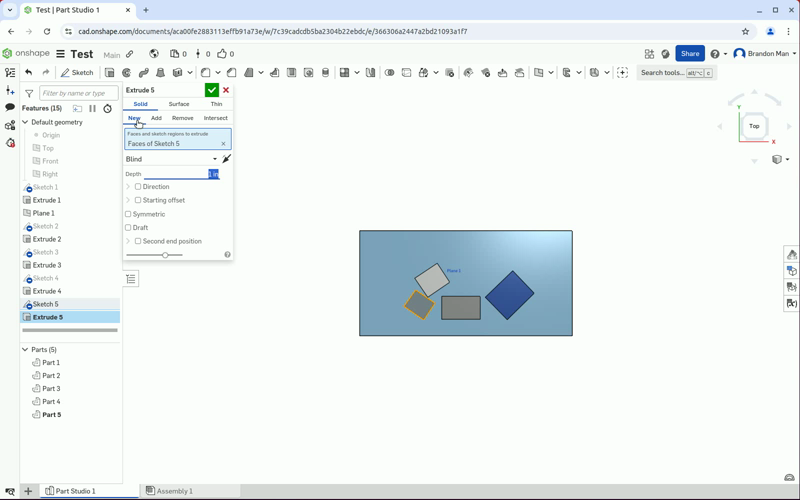
text(0.722)
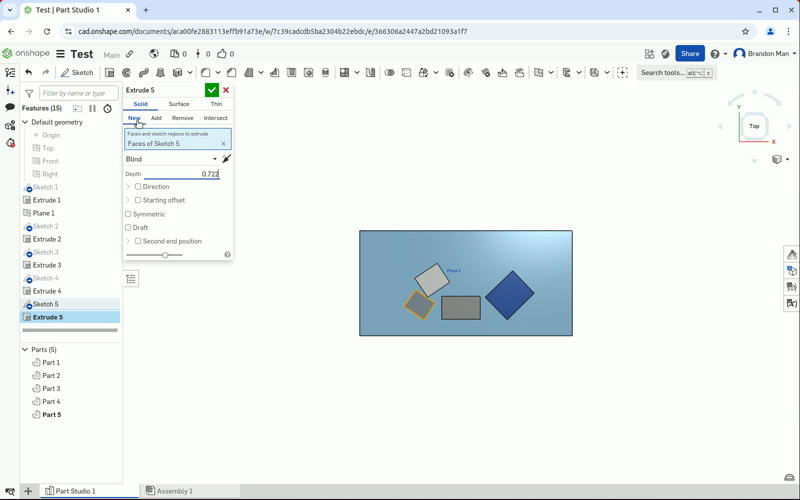
key(enter)
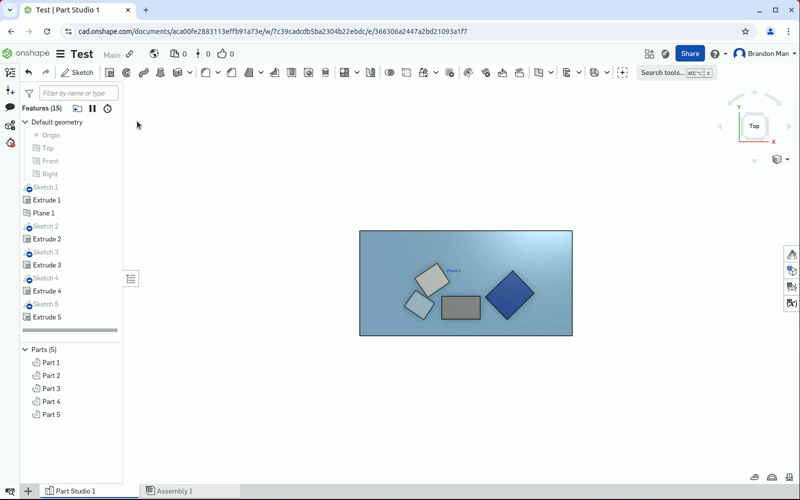
key(shift+h)
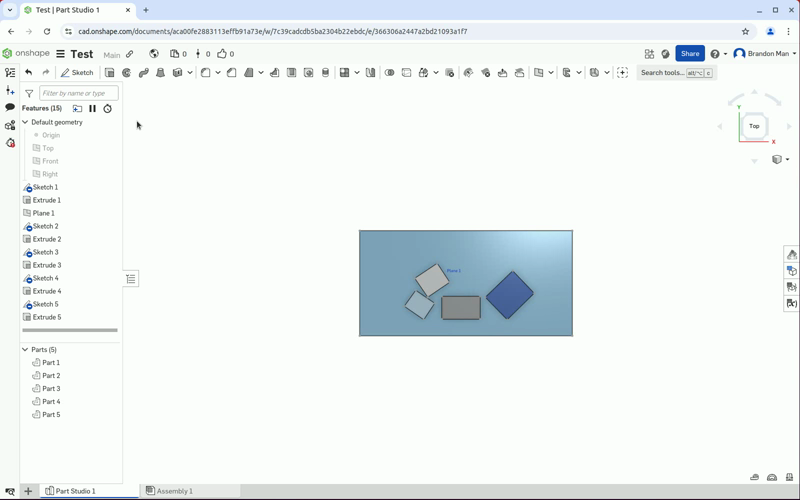
key(shift+h)
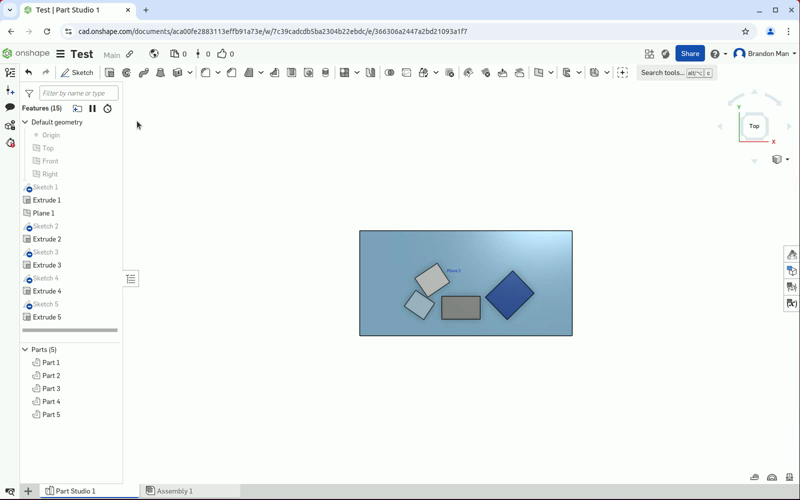
mouse_move(73, 189)
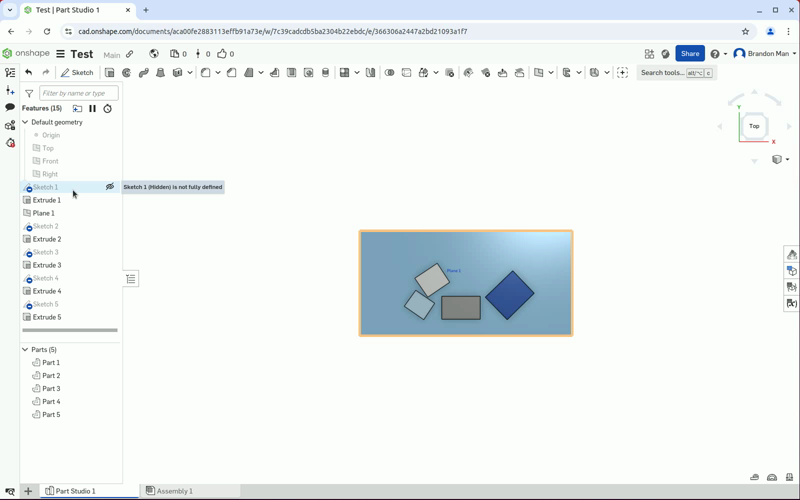
click(73, 189)
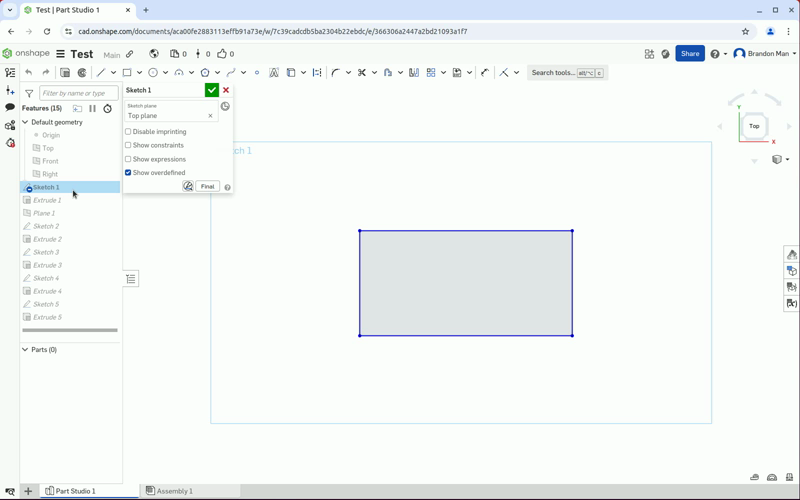
mouse_move(229, 92)
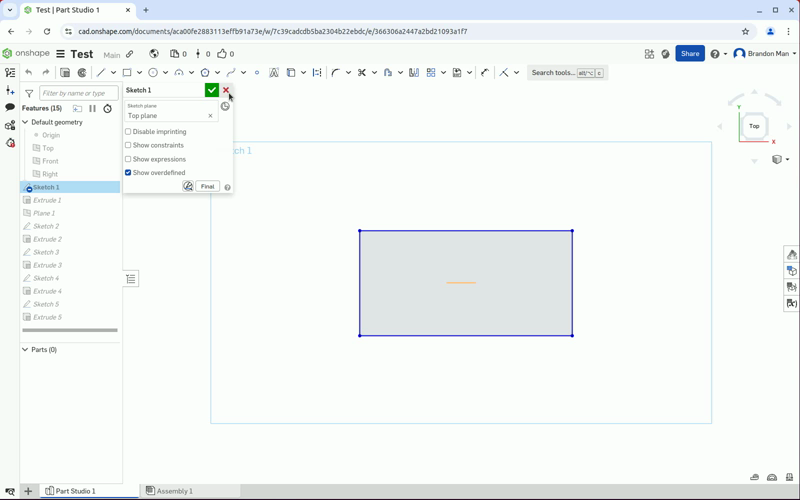
click(229, 92)
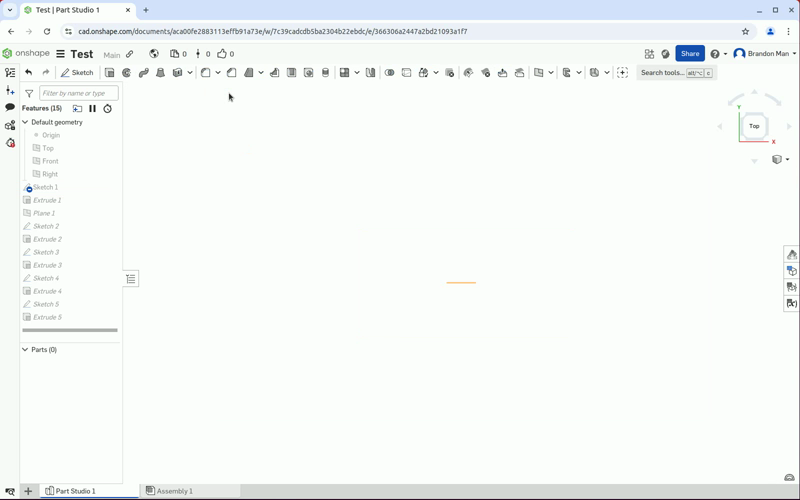
key(shift+s)
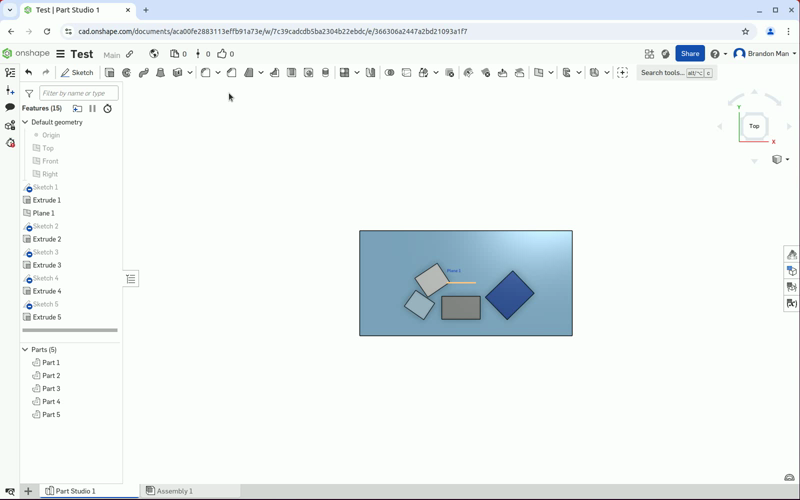
mouse_move(73, 215)
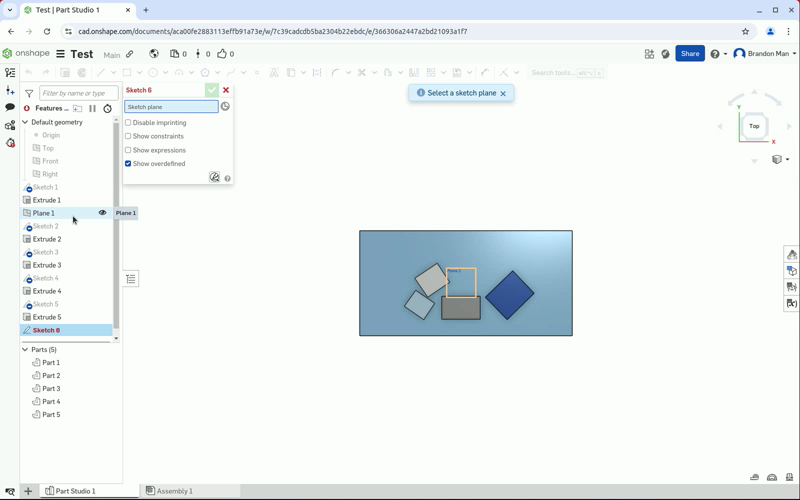
click(73, 215)
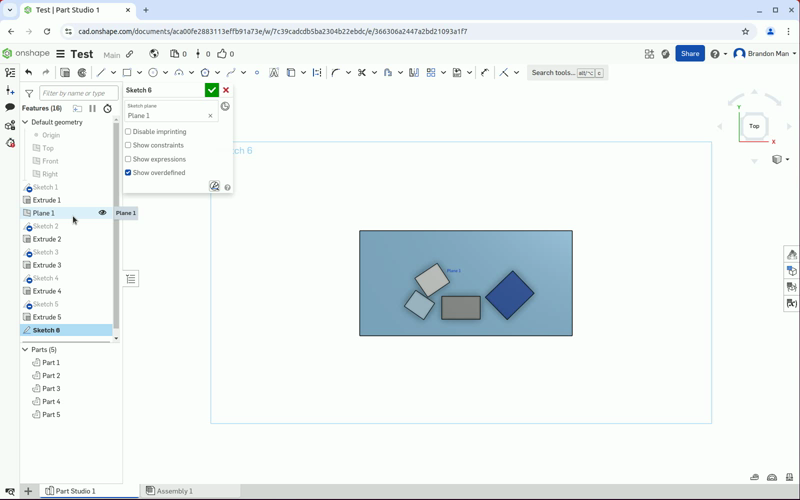
mouse_move(73, 352)
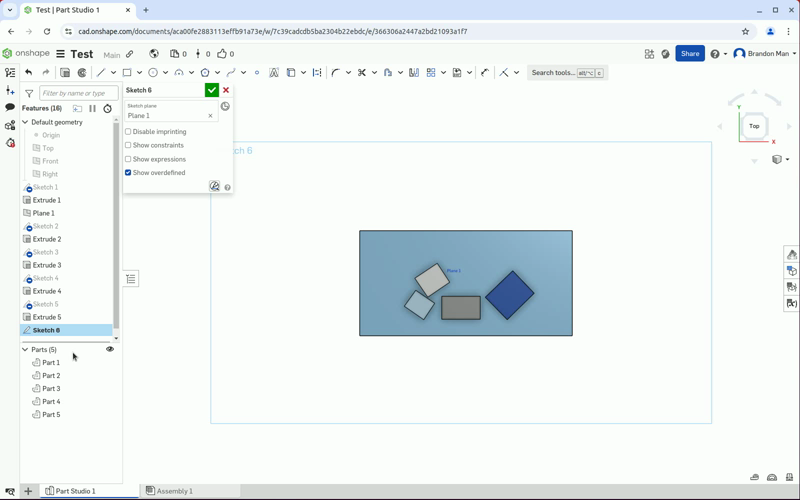
key(y)
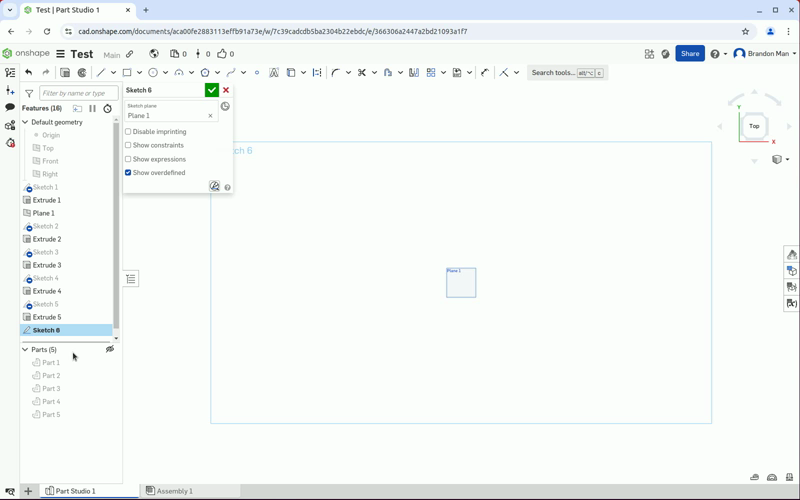
key(l)
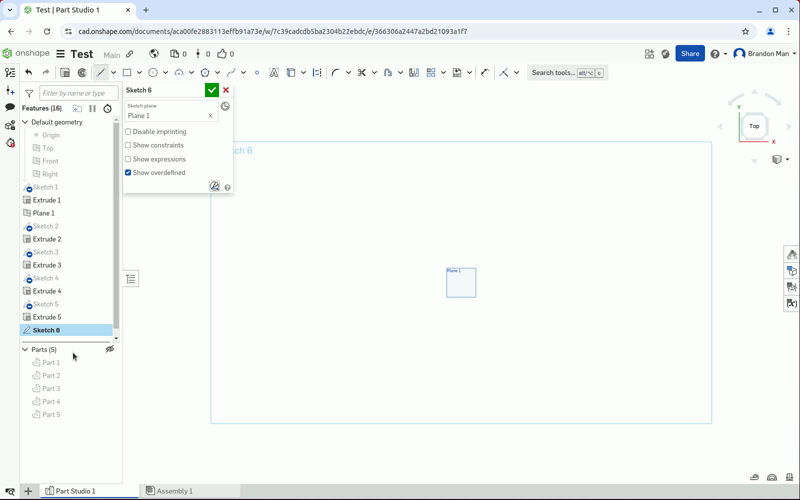
key_down(shift)
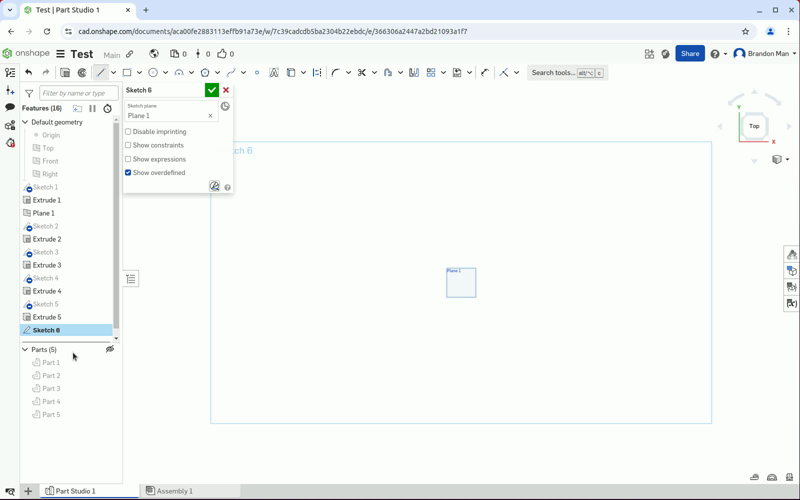
mouse_move(457, 285)
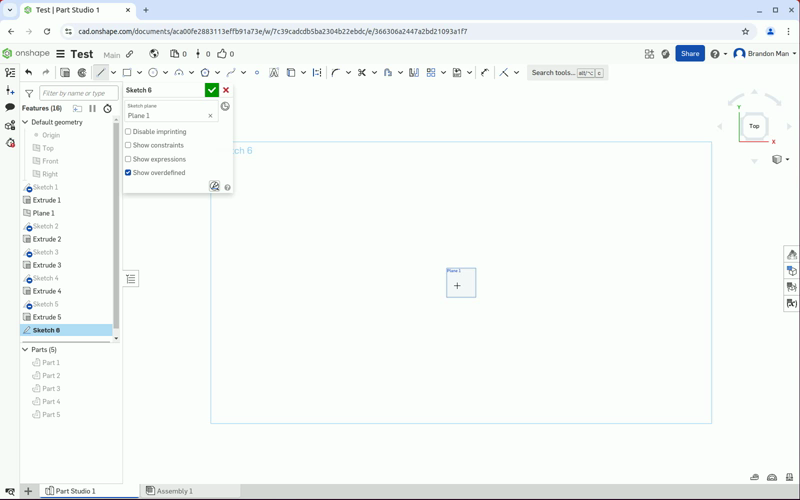
click(457, 285)
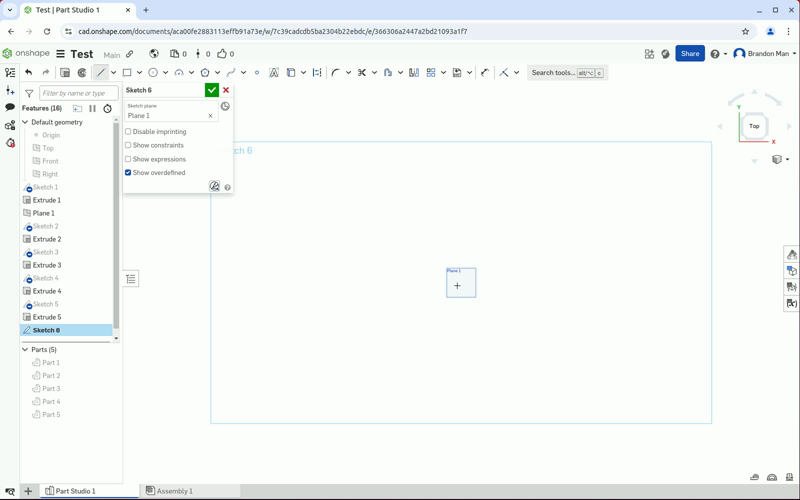
key_up(shift)
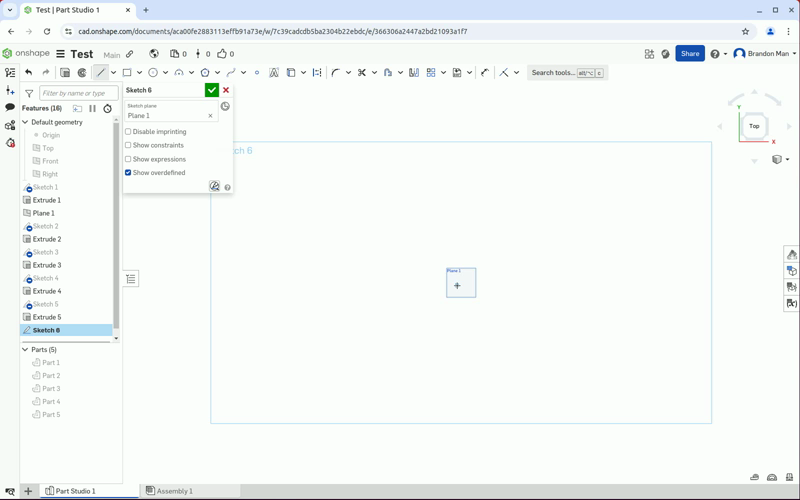
key_down(shift)
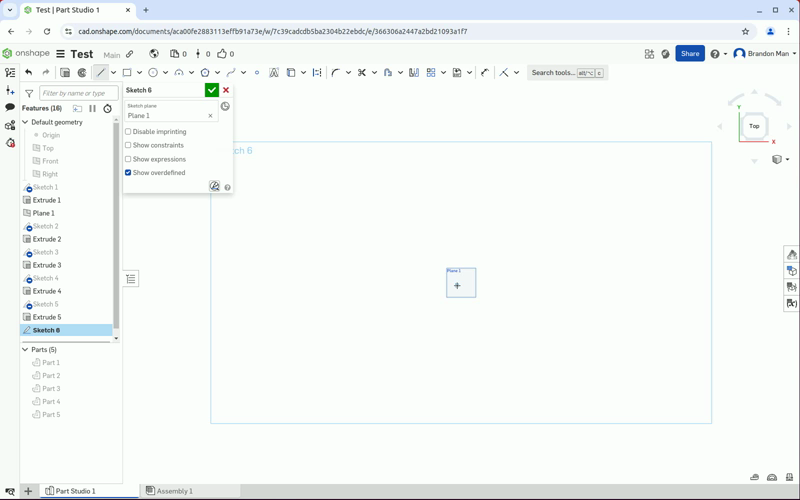
mouse_move(487, 285)
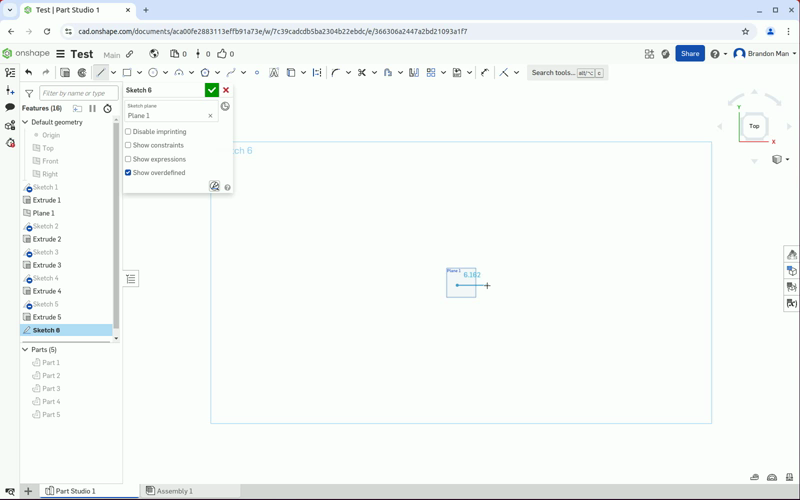
mouse_move(461, 287)
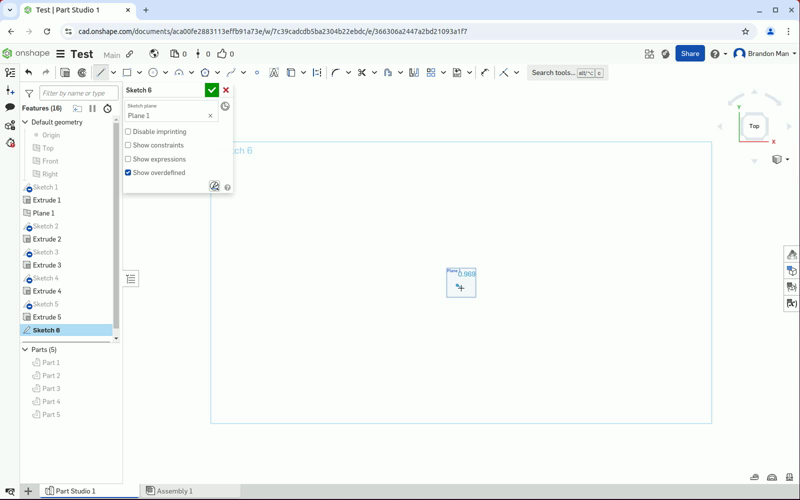
scroll(6)
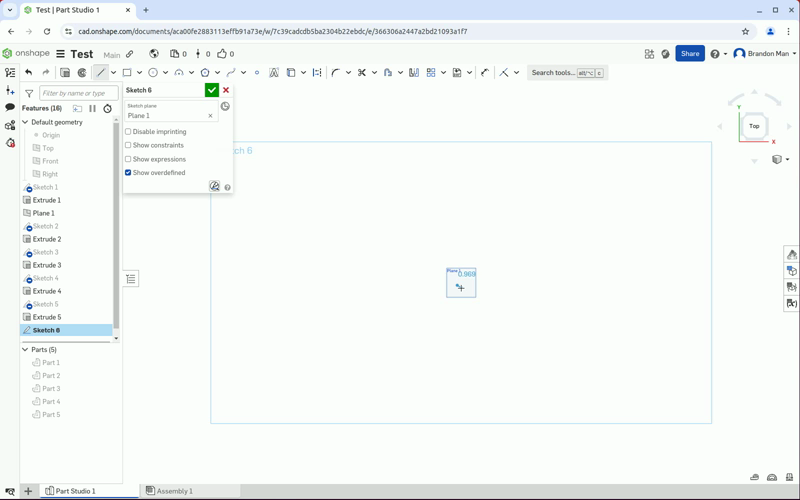
scroll(6)
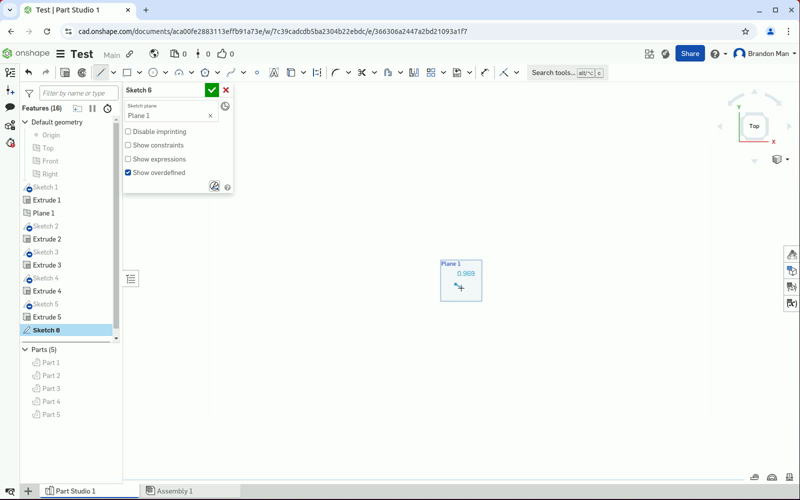
scroll(6)
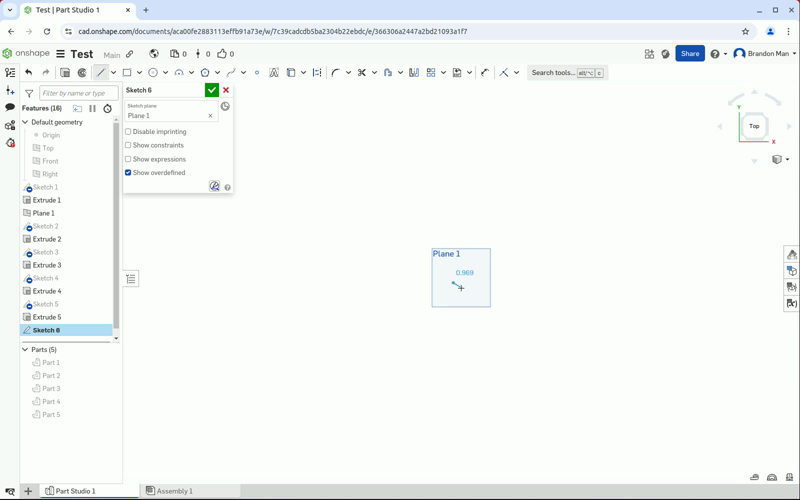
scroll(6)
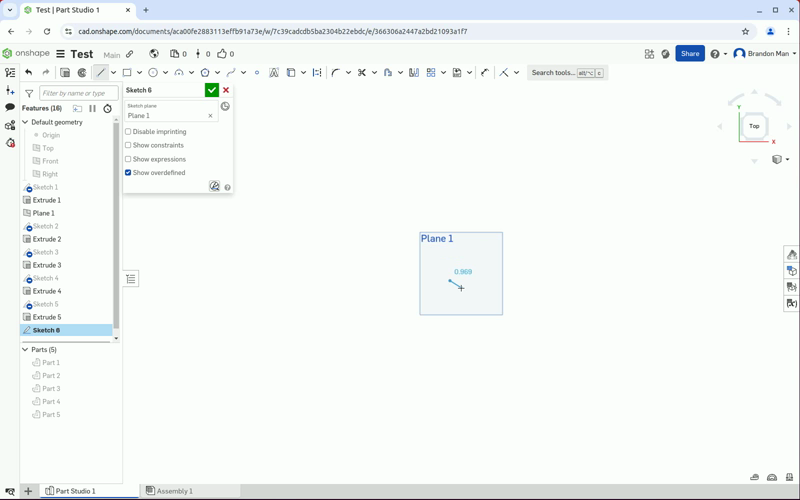
scroll(6)
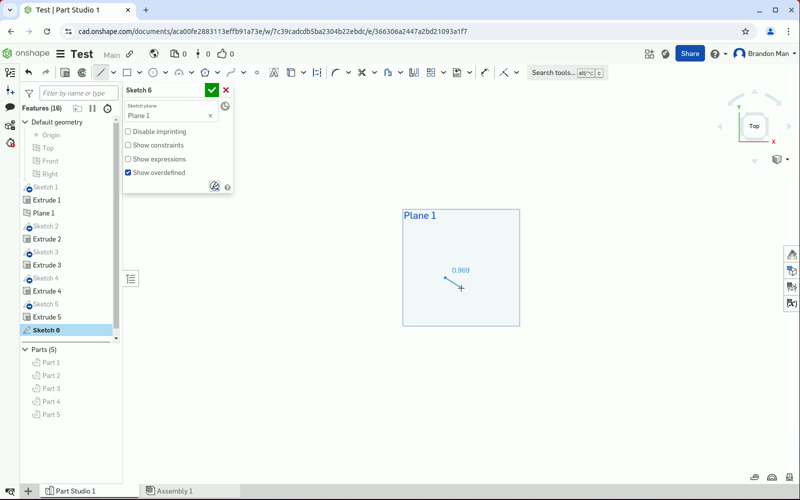
scroll(6)
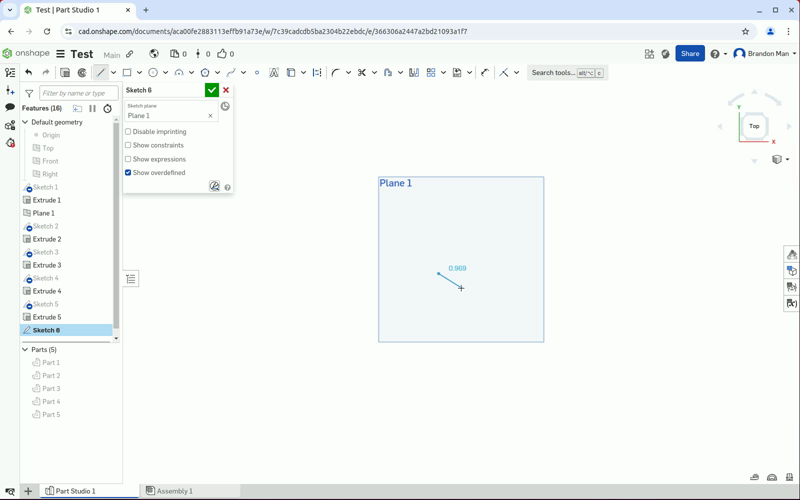
scroll(6)
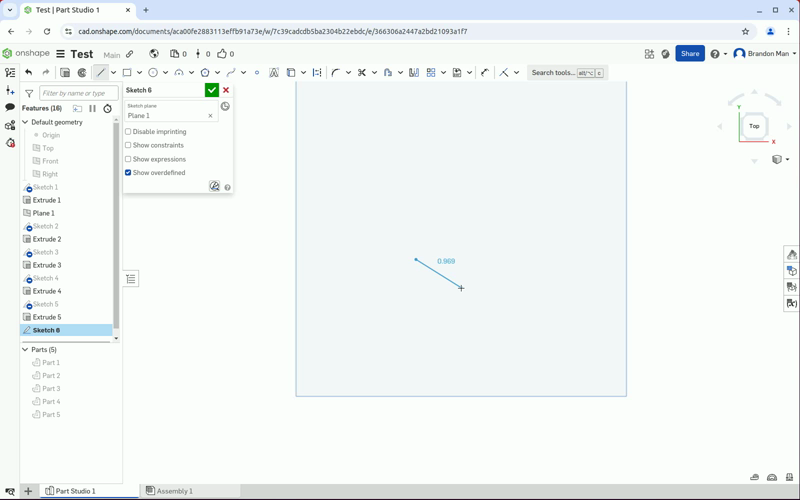
click(461, 287)
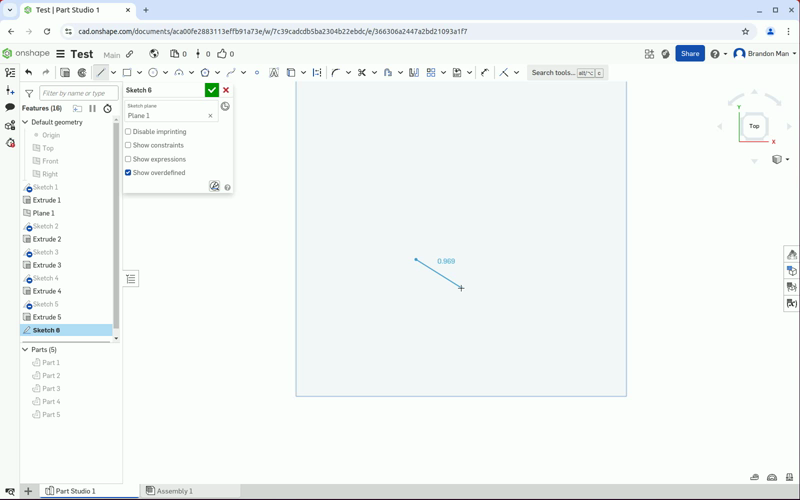
scroll(-6)
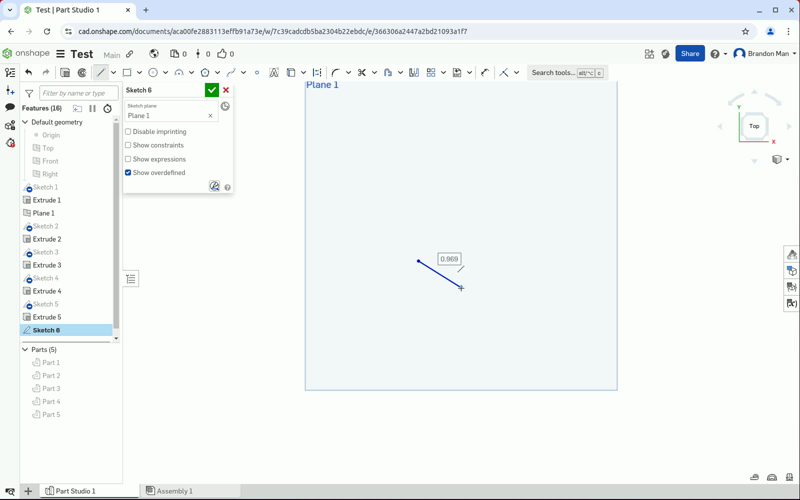
scroll(-6)
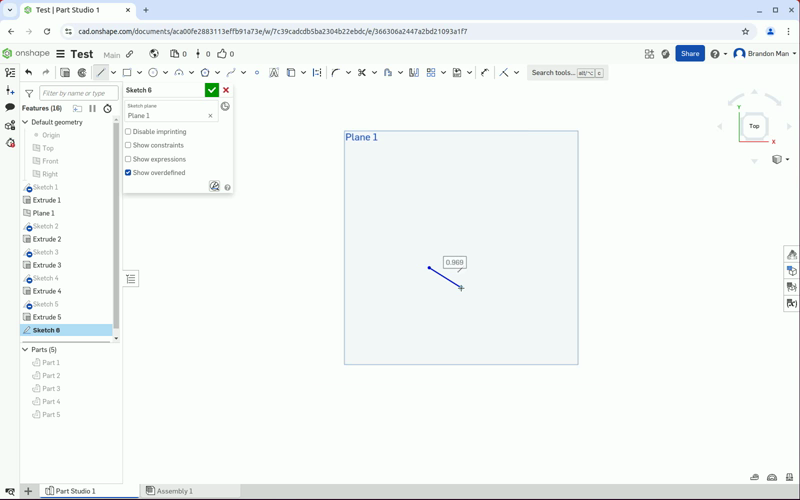
scroll(-6)
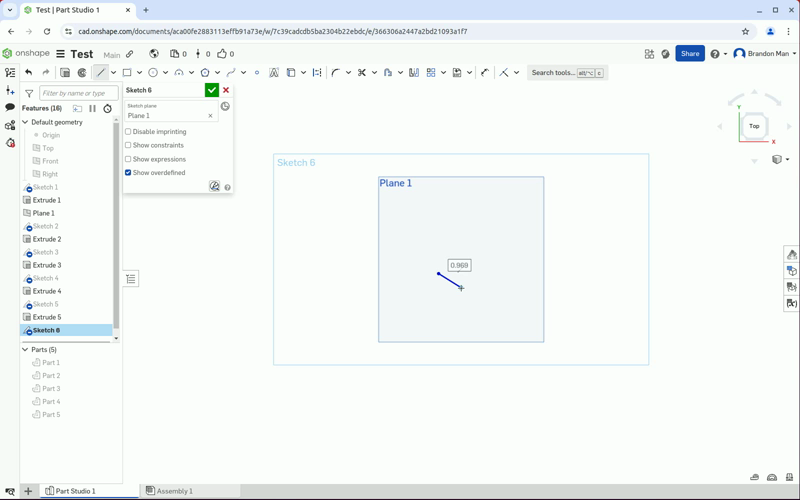
scroll(-6)
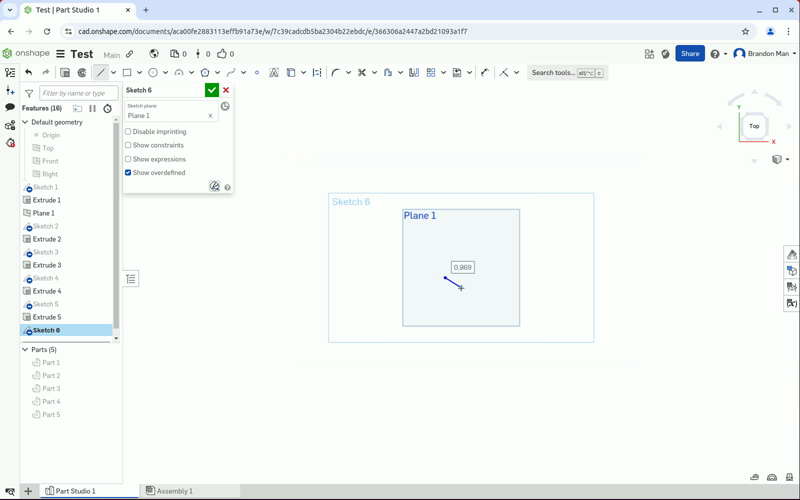
scroll(-6)
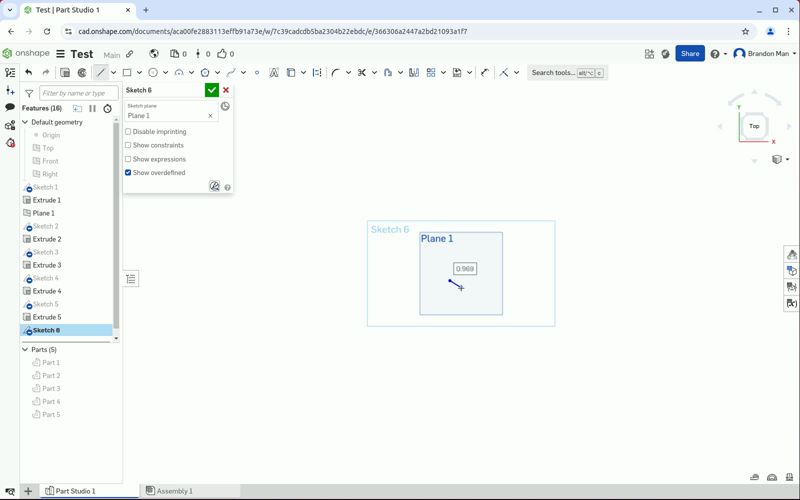
scroll(-6)
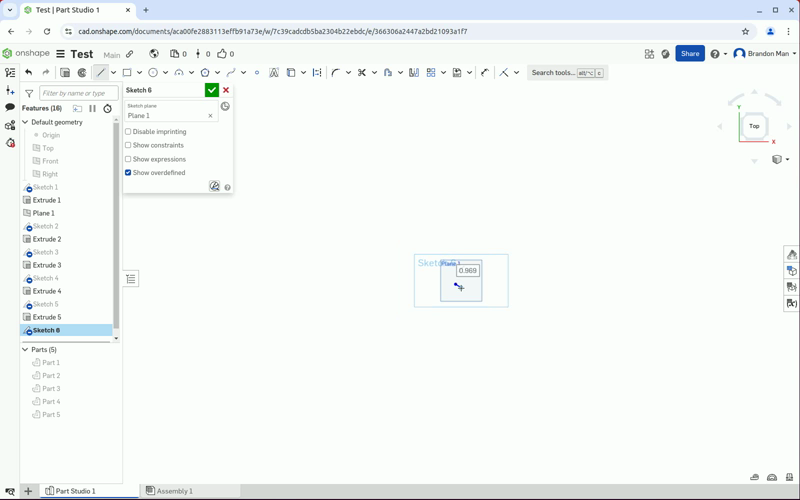
scroll(-6)
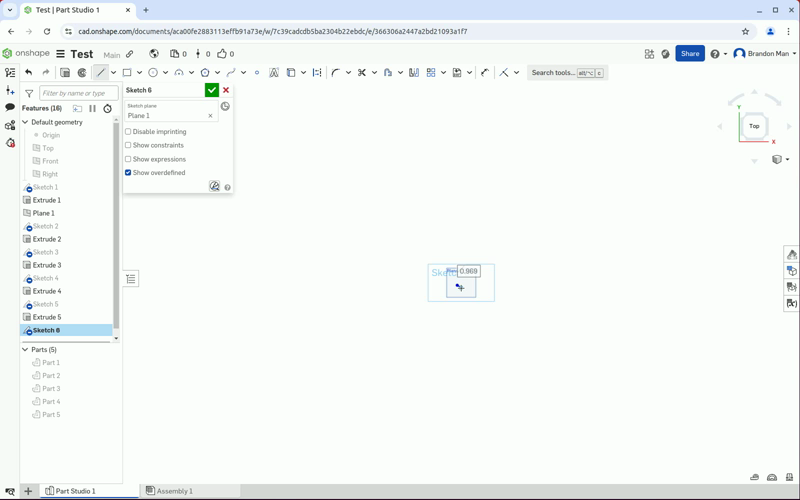
key_up(shift)
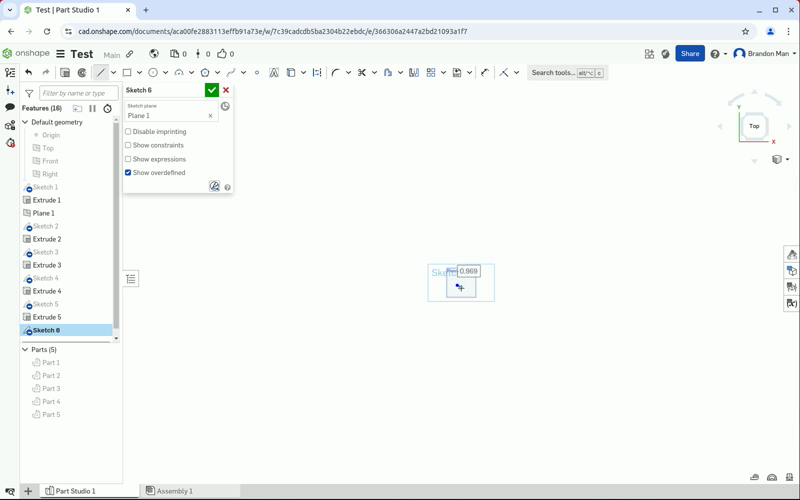
key_down(shift)
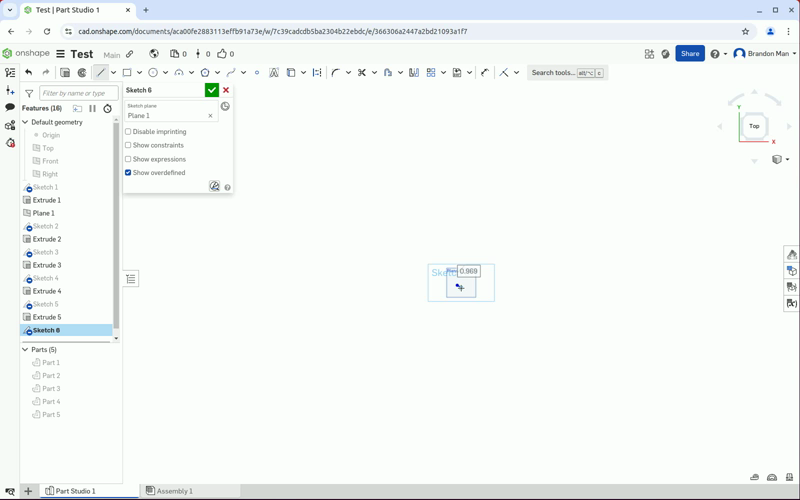
mouse_move(491, 287)
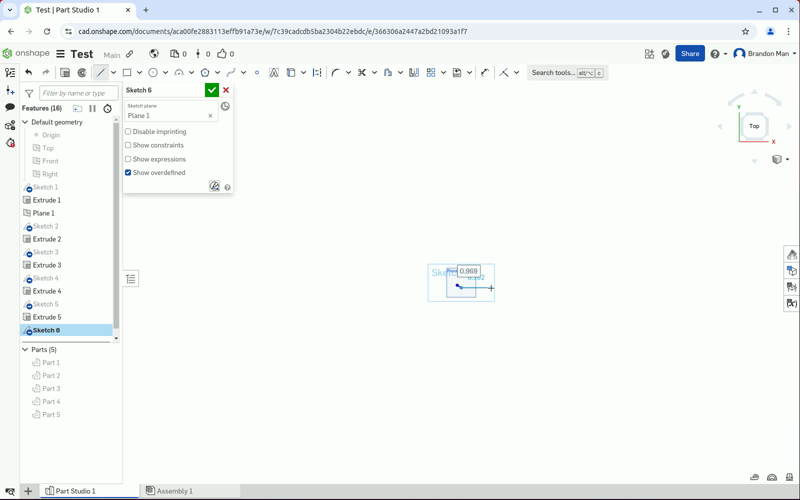
mouse_move(465, 285)
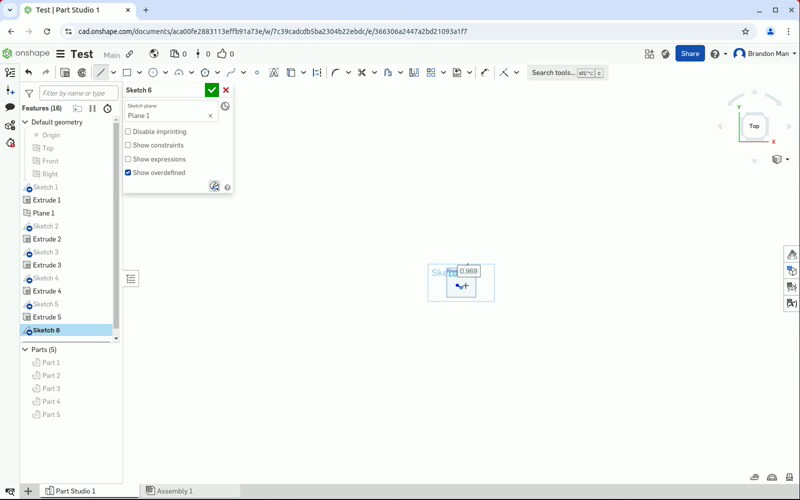
scroll(6)
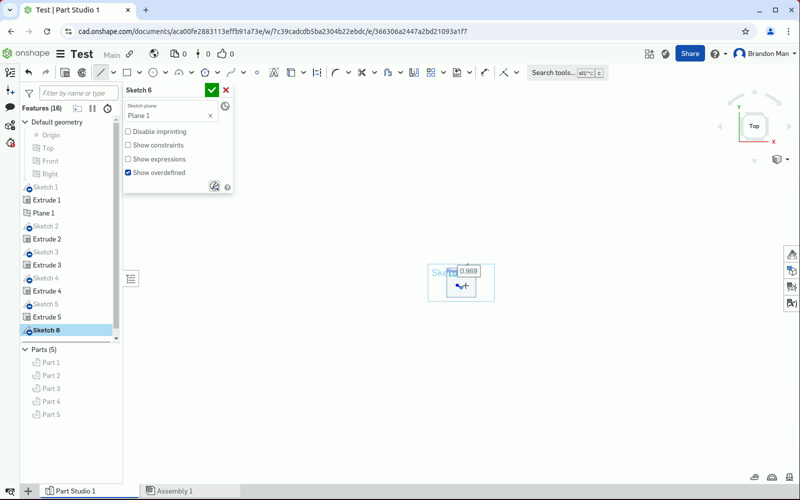
scroll(6)
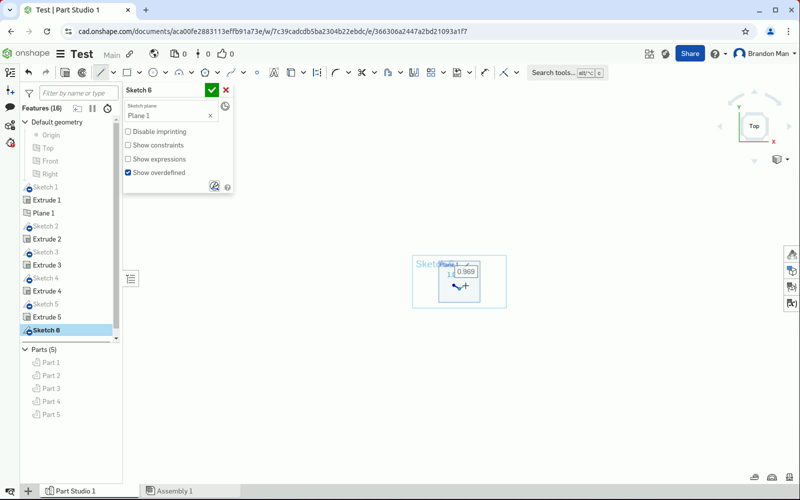
scroll(6)
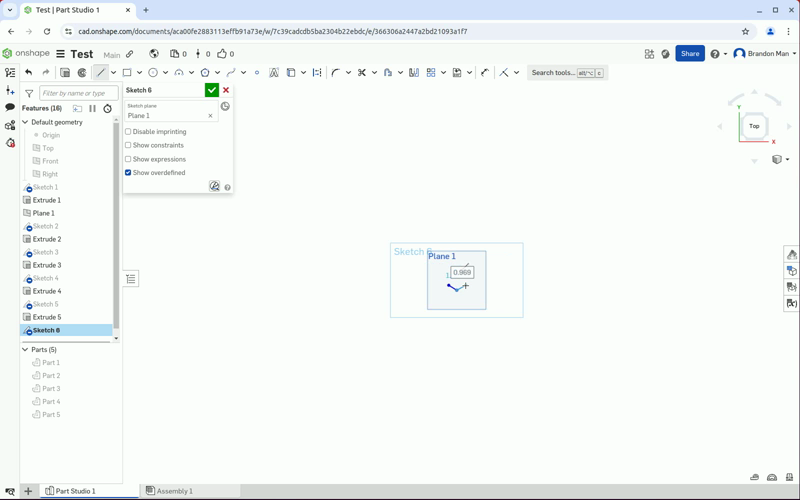
scroll(6)
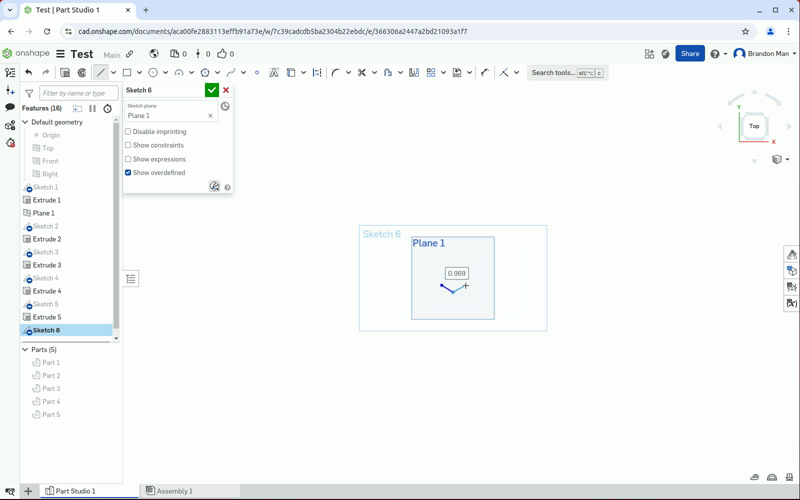
scroll(6)
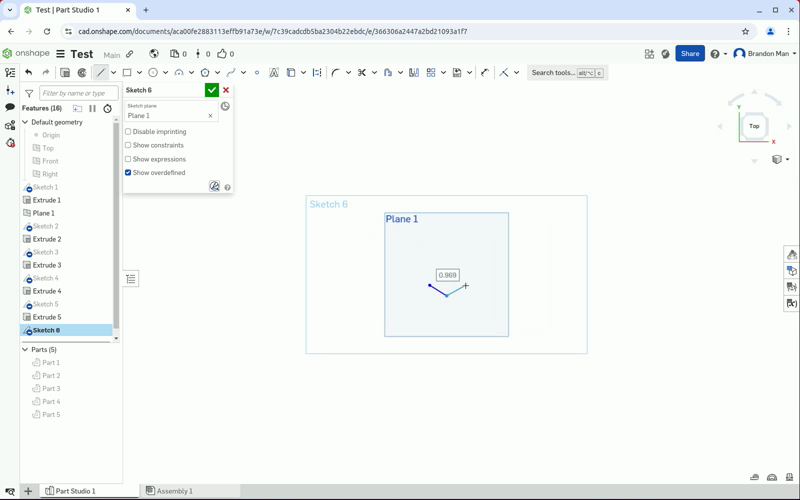
scroll(6)
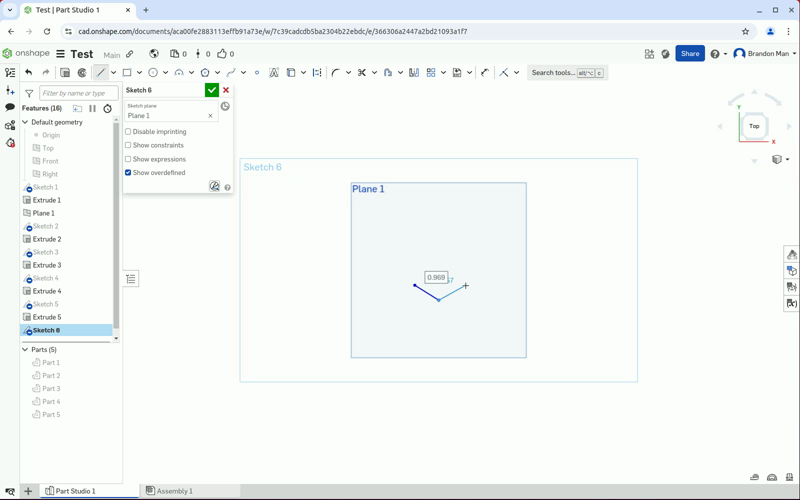
scroll(6)
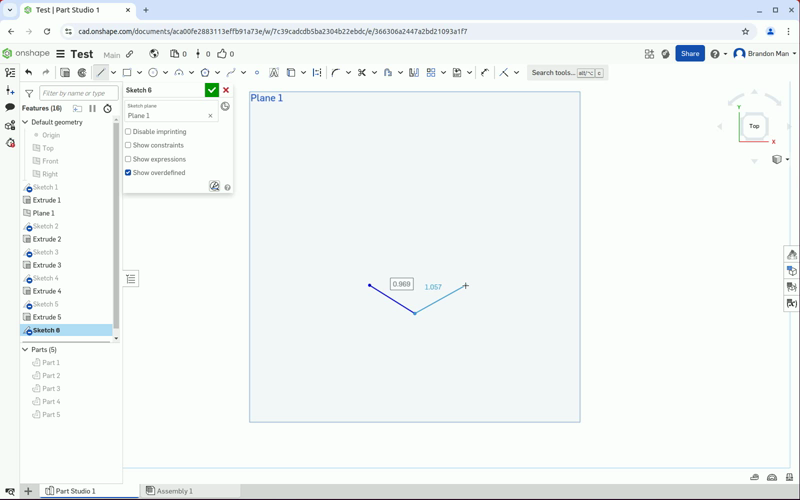
click(465, 285)
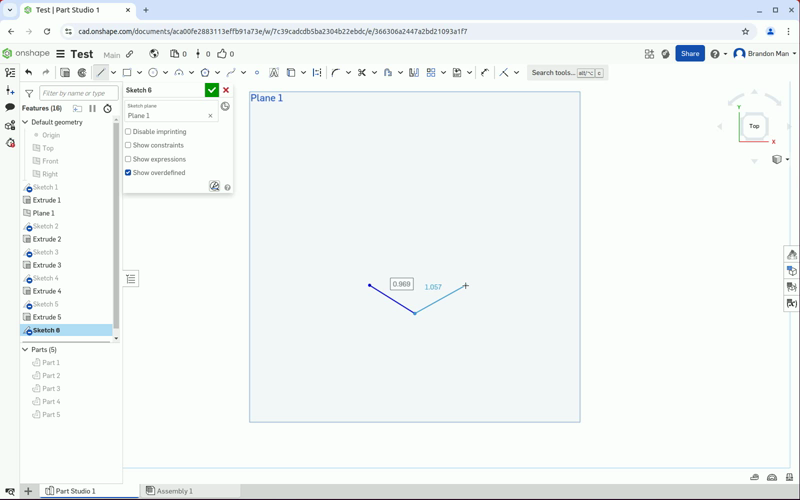
scroll(-6)
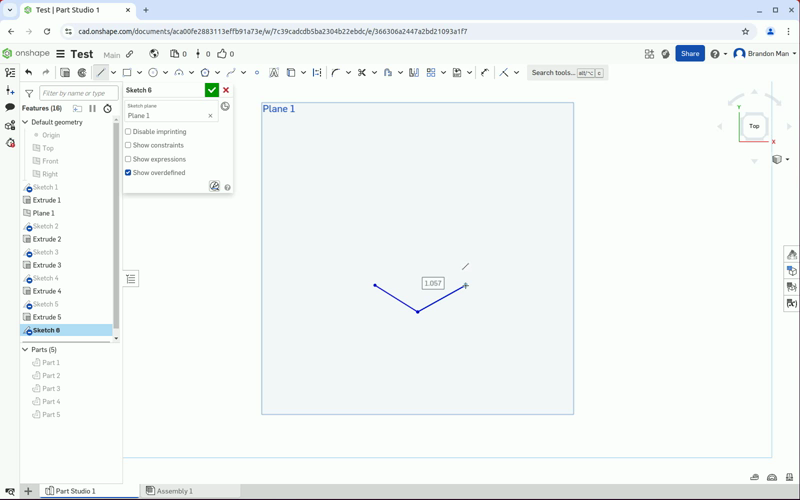
scroll(-6)
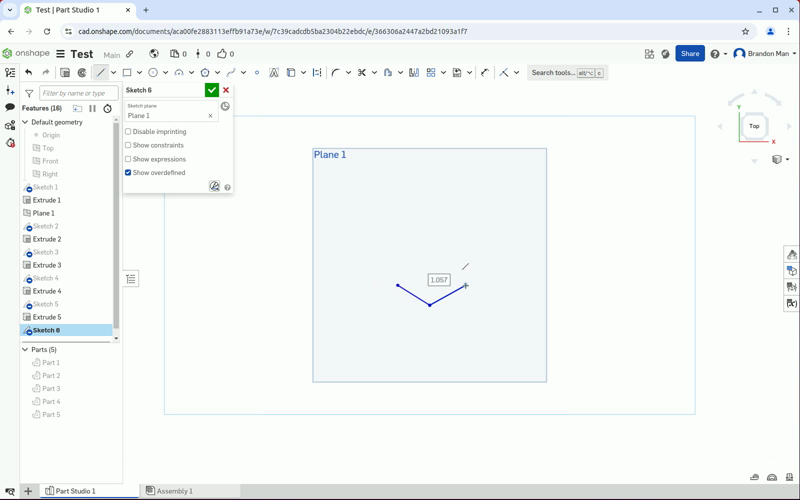
scroll(-6)
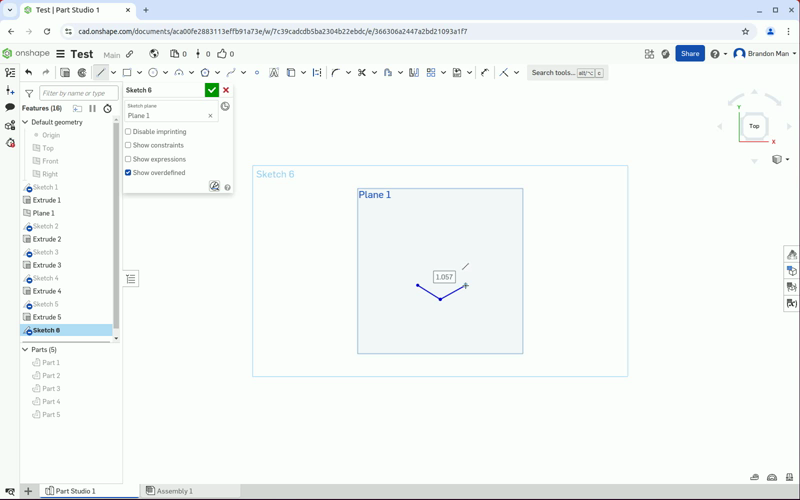
scroll(-6)
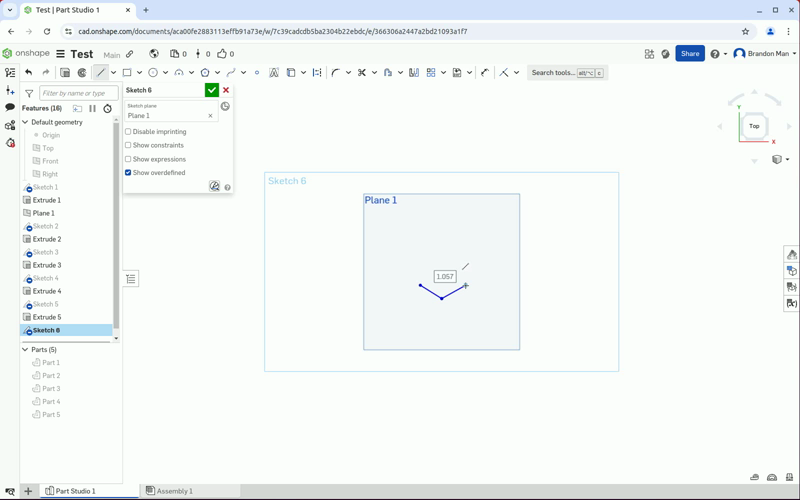
scroll(-6)
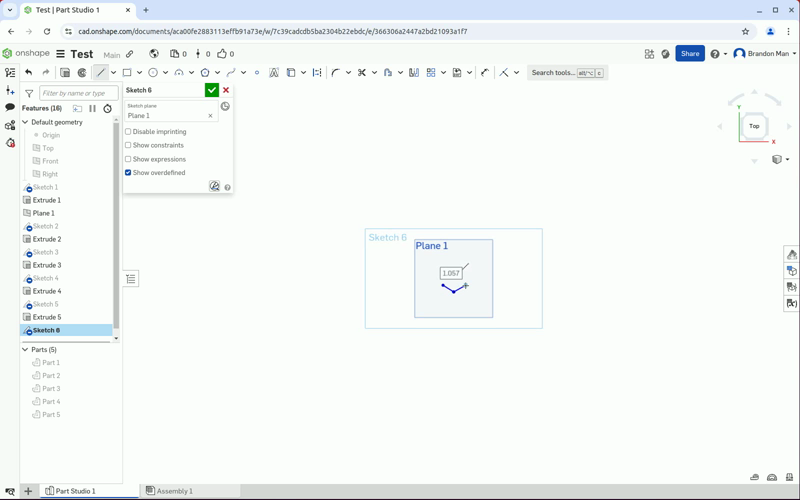
scroll(-6)
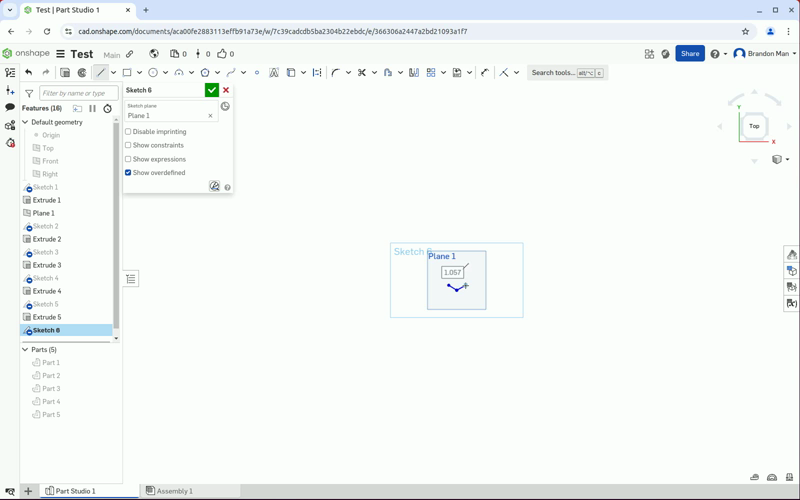
scroll(-6)
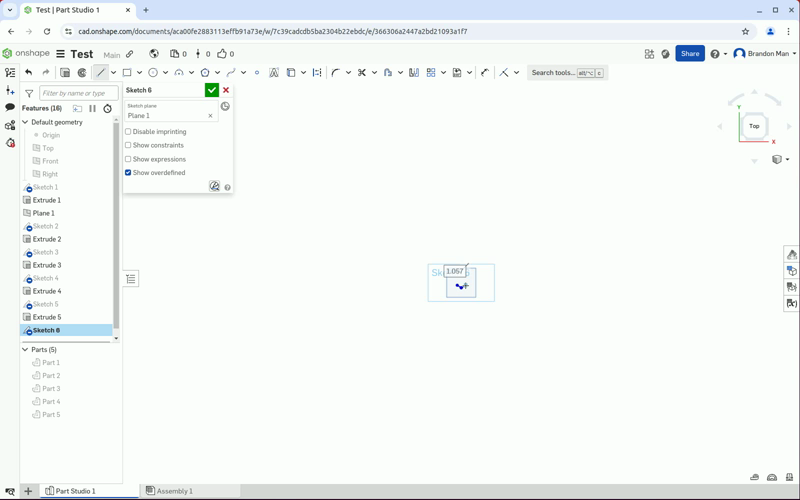
key_up(shift)
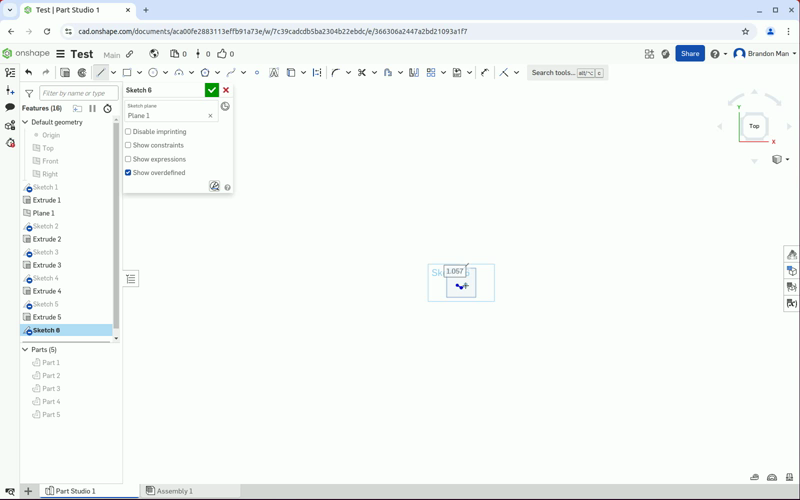
key_down(shift)
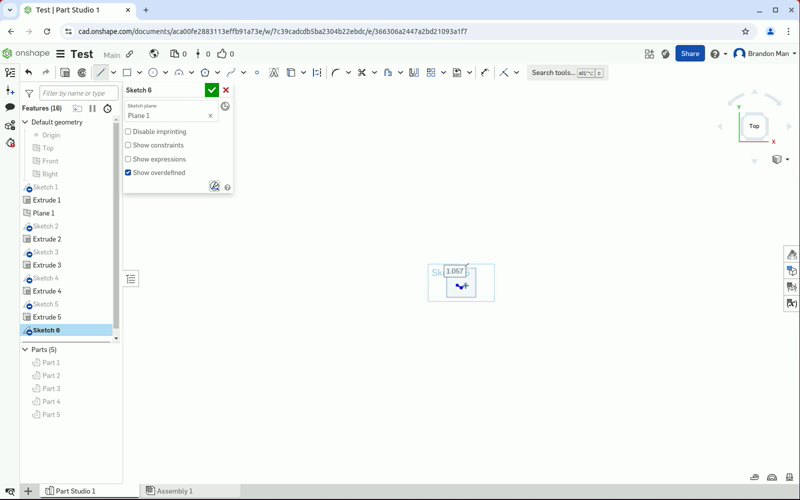
mouse_move(495, 285)
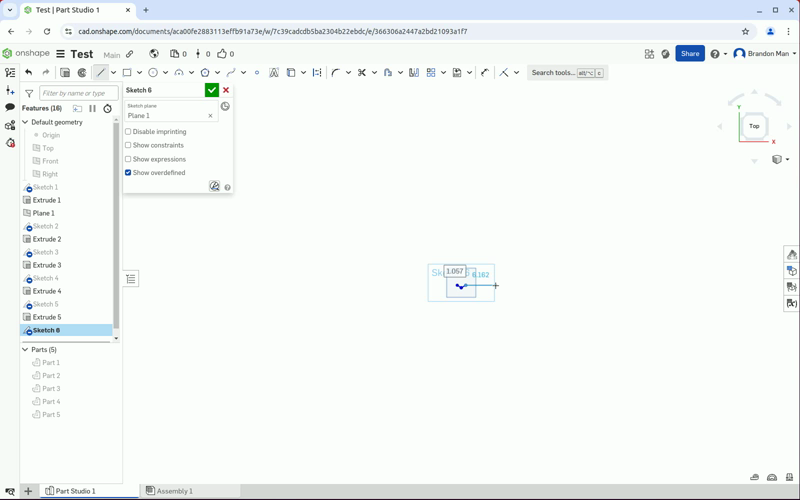
mouse_move(465, 280)
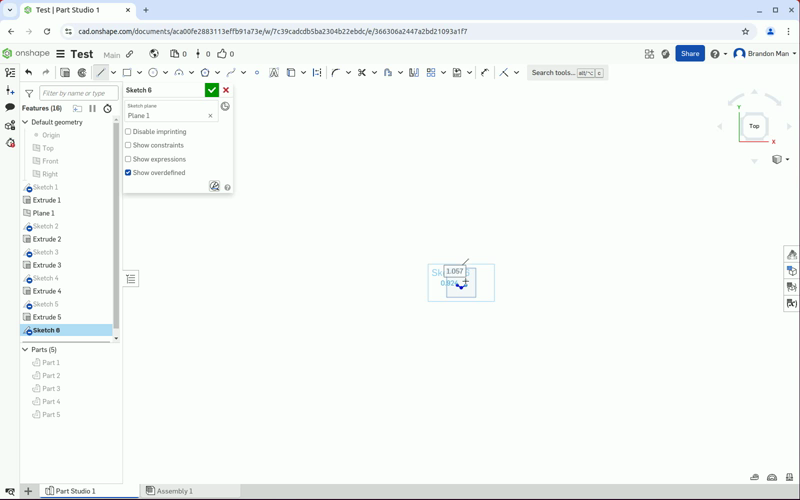
scroll(6)
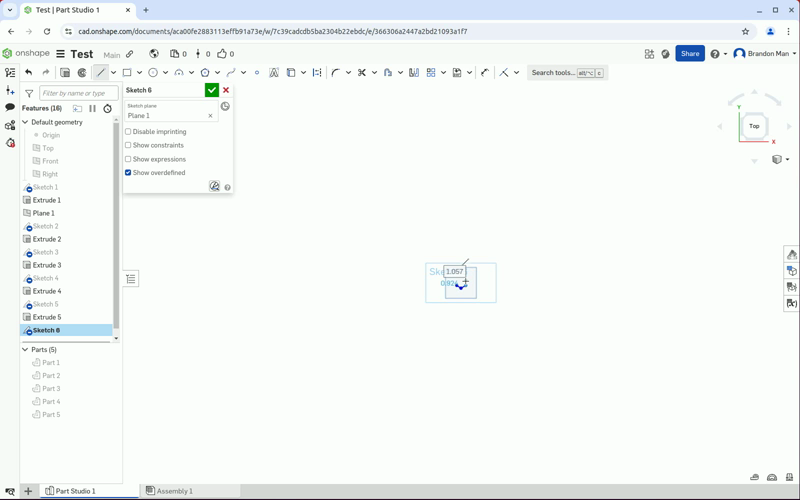
scroll(6)
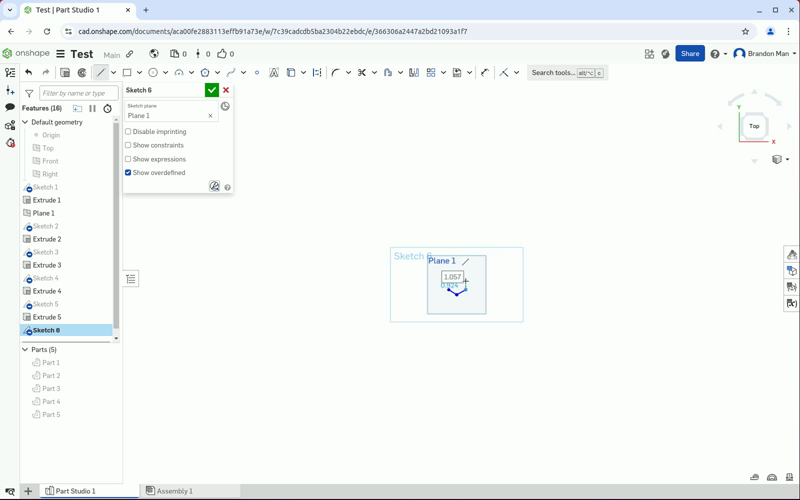
scroll(6)
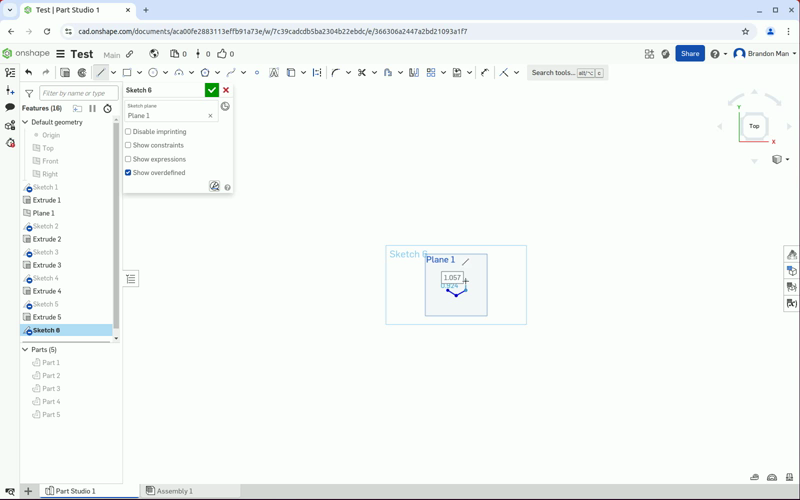
scroll(6)
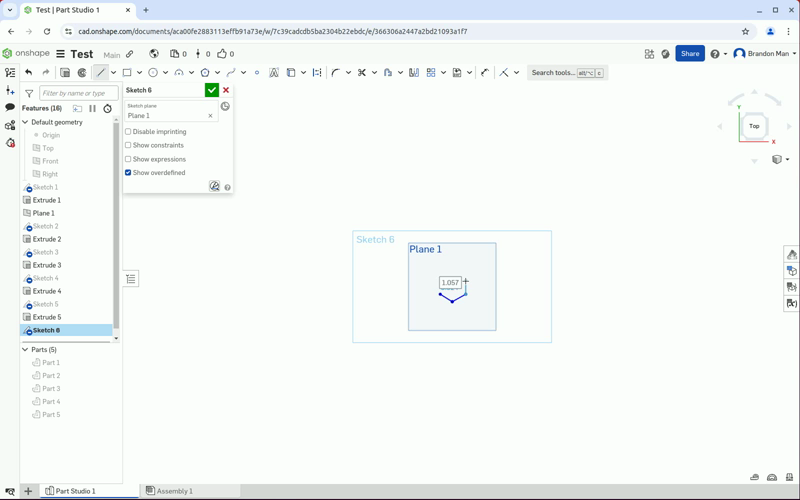
scroll(6)
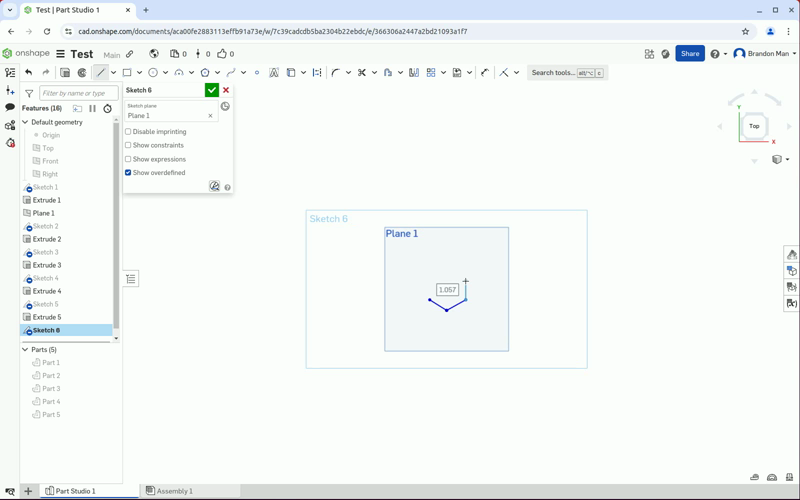
scroll(6)
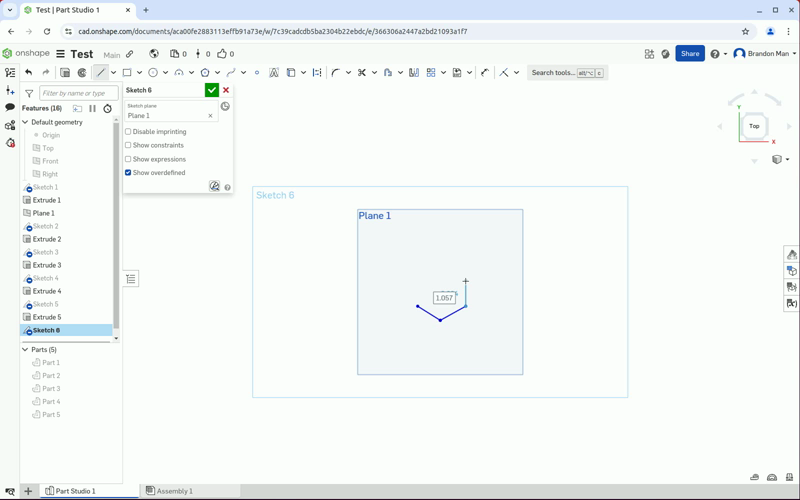
scroll(6)
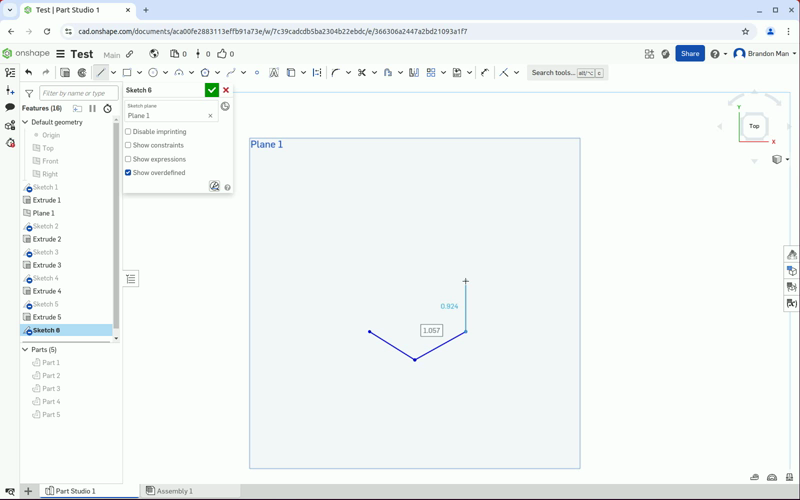
click(465, 280)
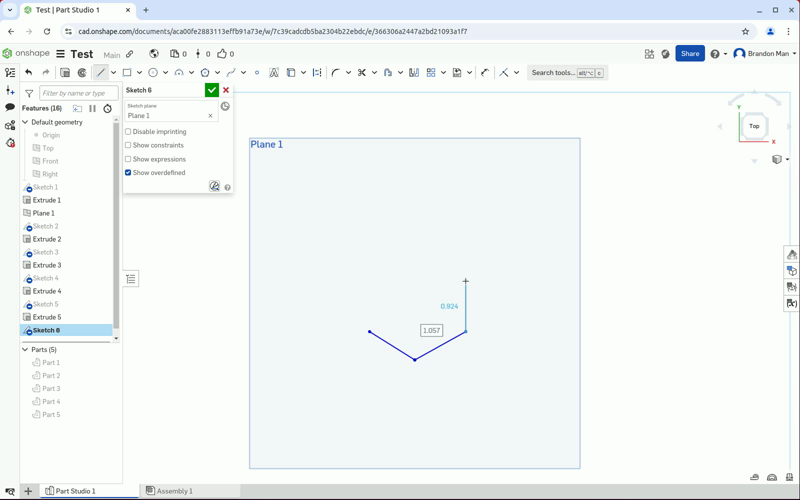
scroll(-6)
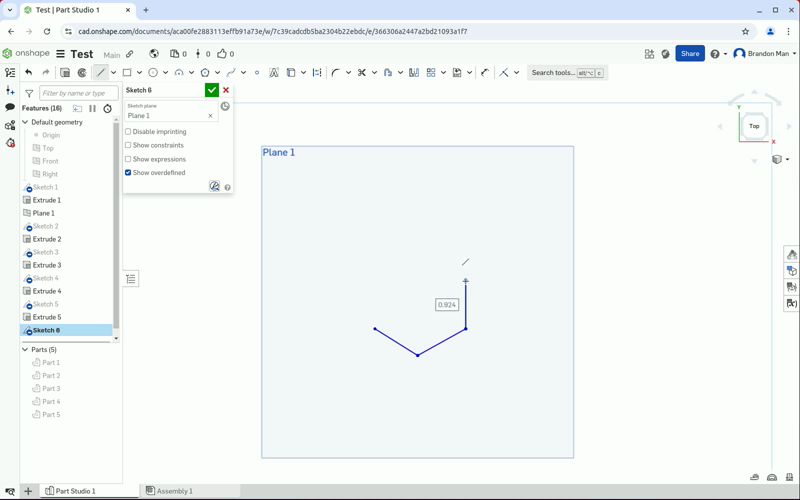
scroll(-6)
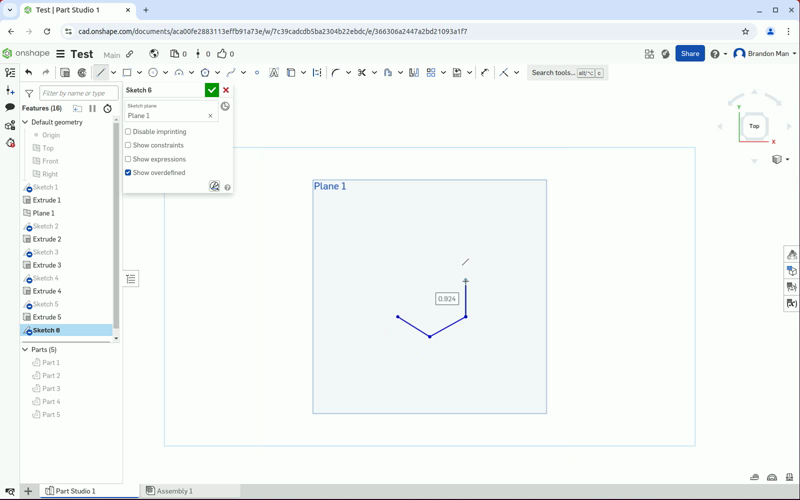
scroll(-6)
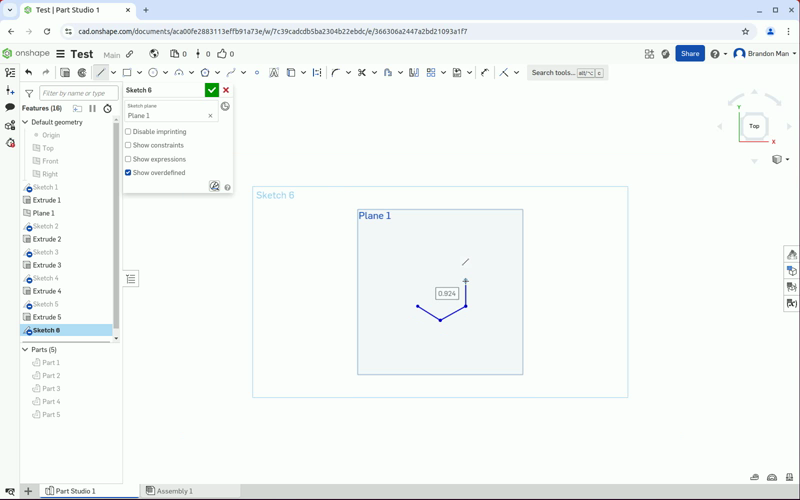
scroll(-6)
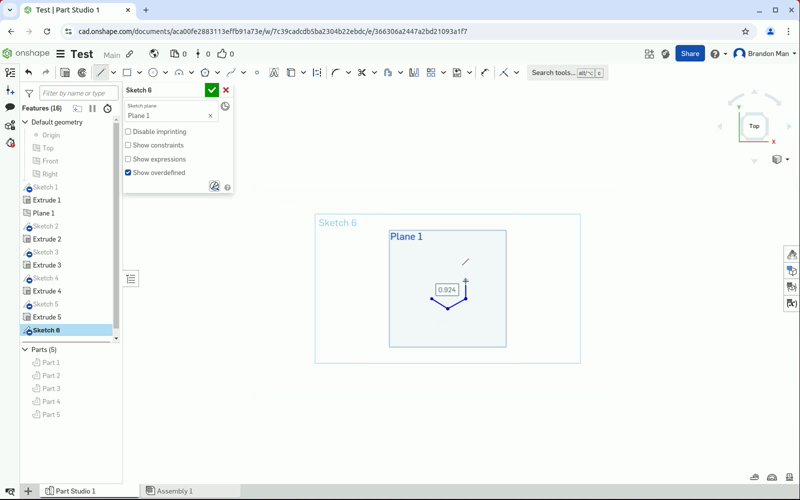
scroll(-6)
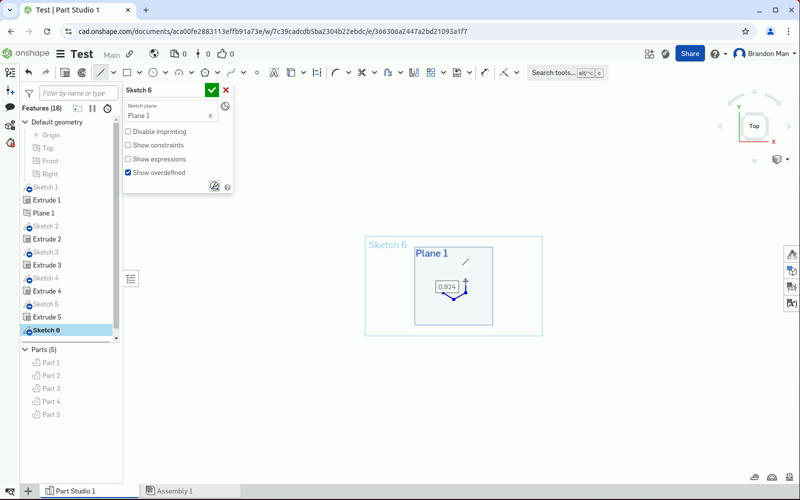
scroll(-6)
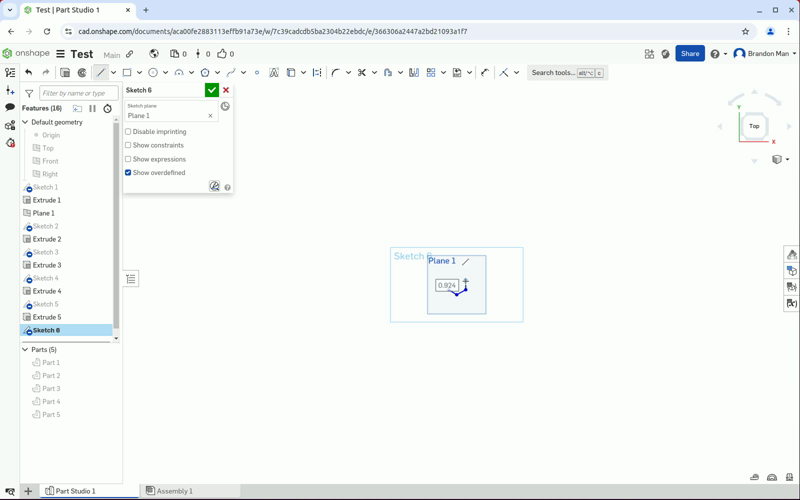
scroll(-6)
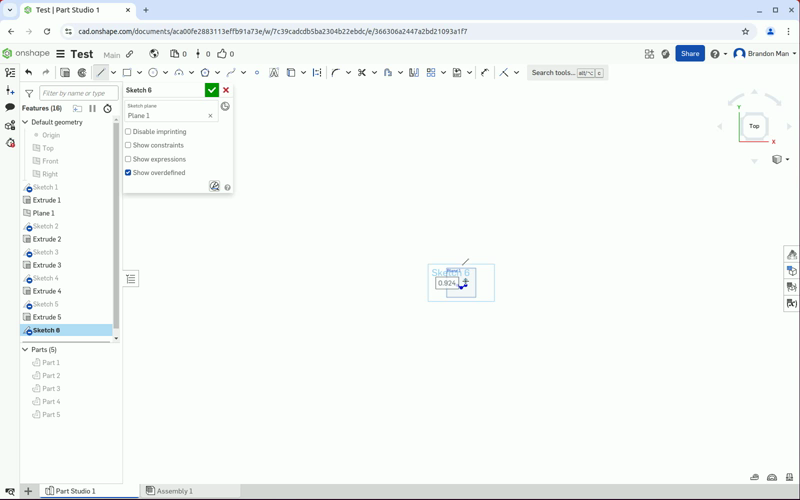
key_up(shift)
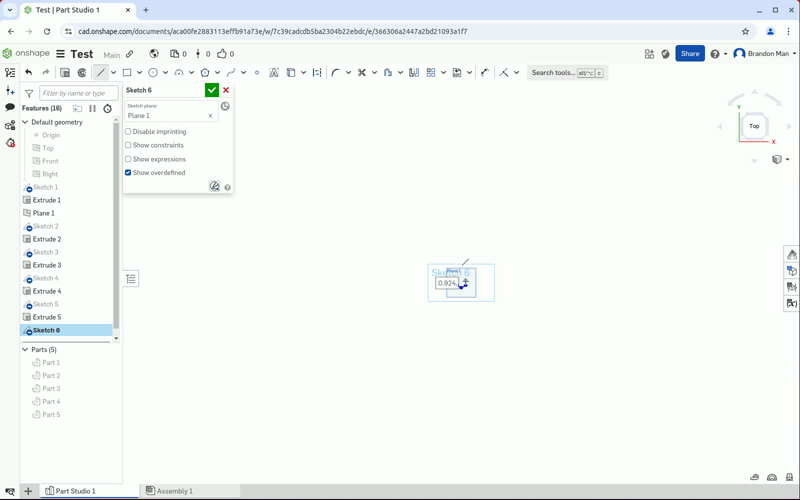
key_down(shift)
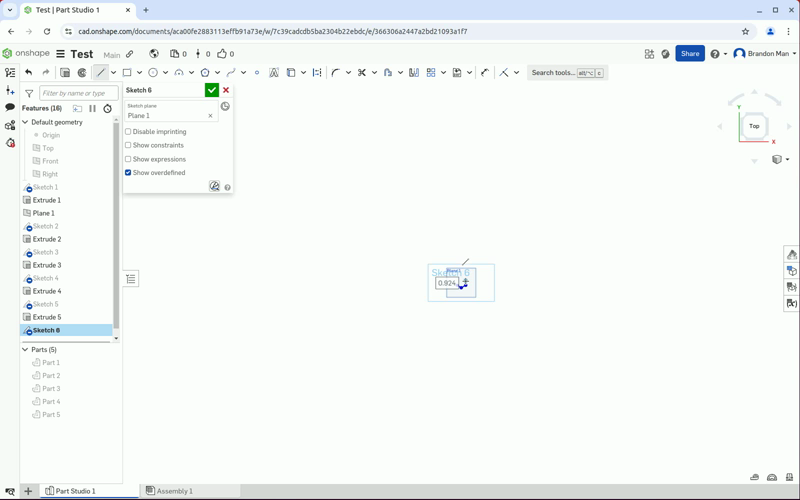
mouse_move(495, 280)
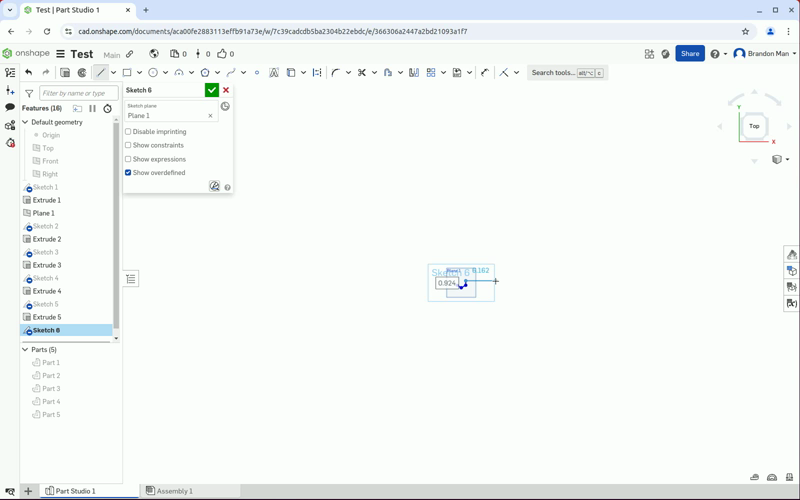
mouse_move(461, 278)
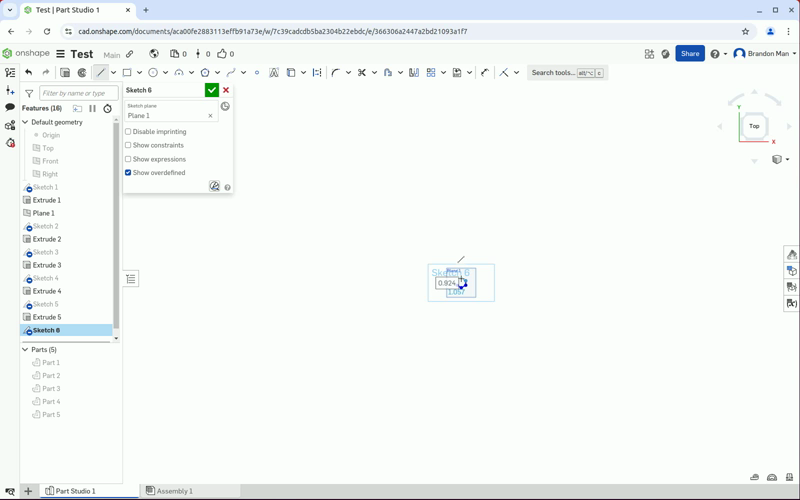
scroll(6)
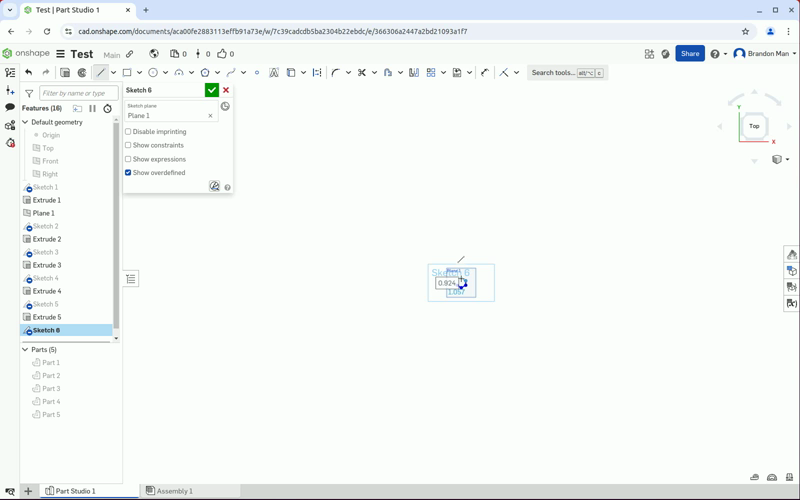
scroll(6)
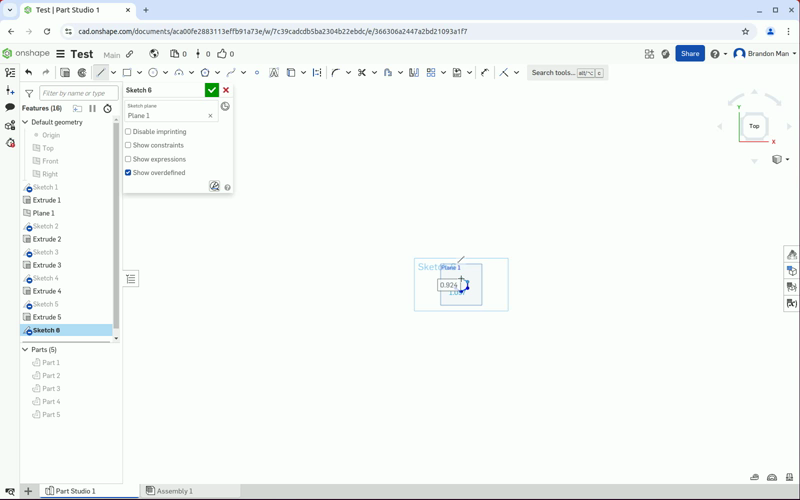
scroll(6)
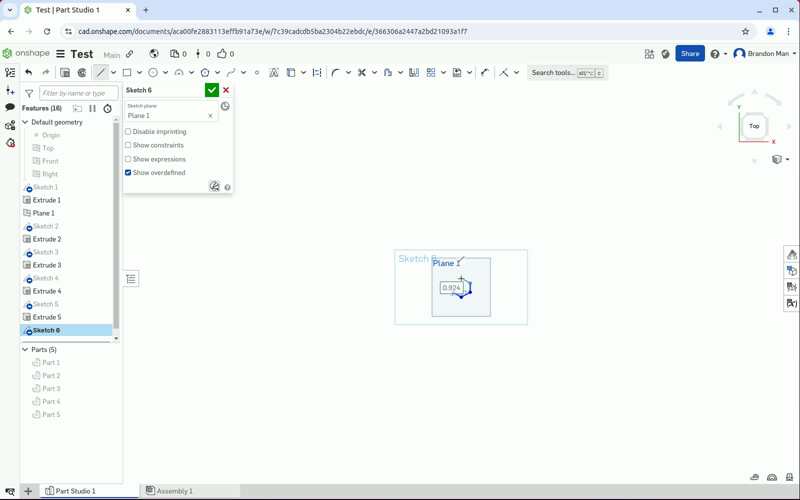
scroll(6)
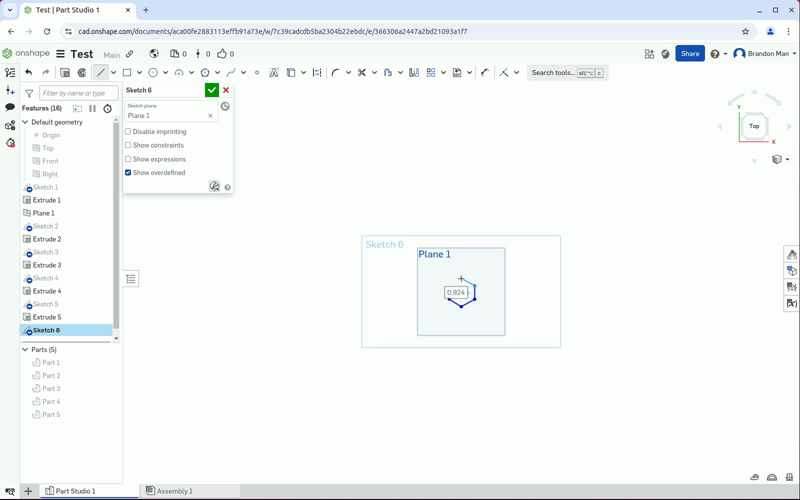
scroll(6)
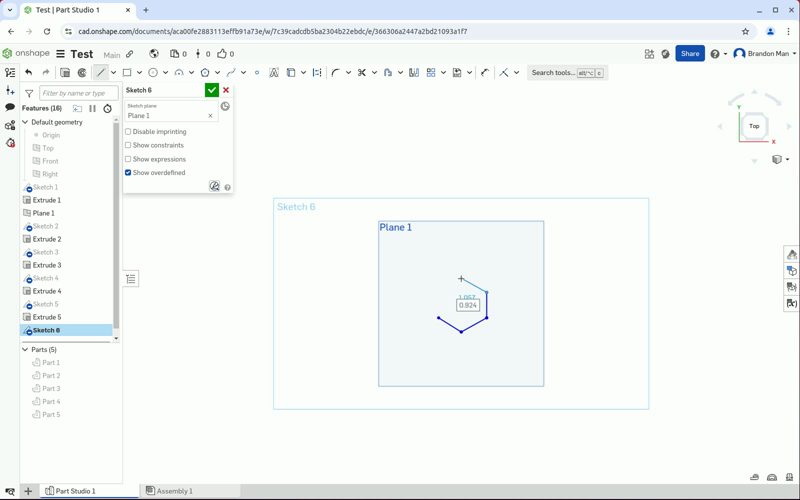
scroll(6)
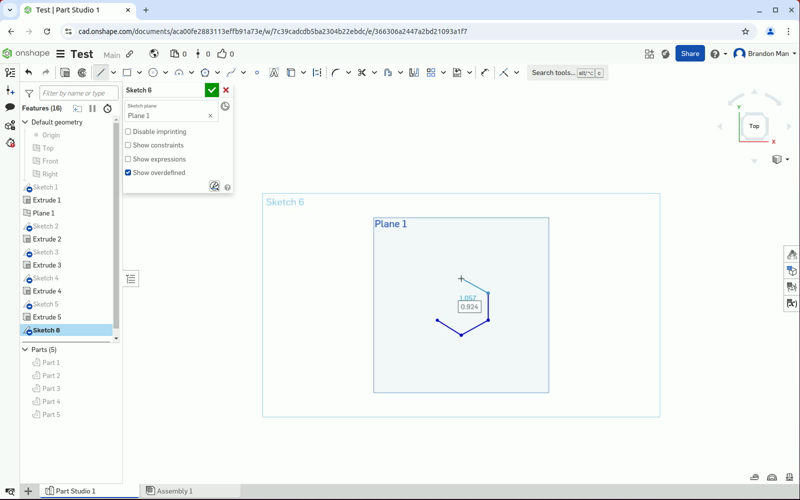
scroll(6)
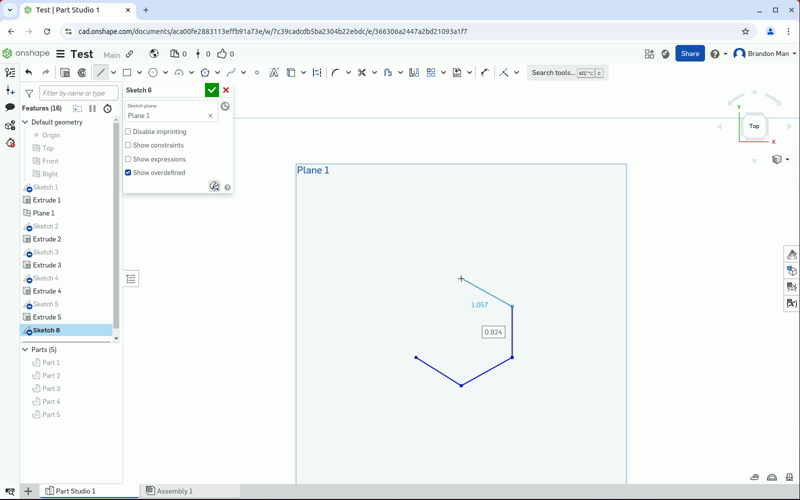
click(461, 278)
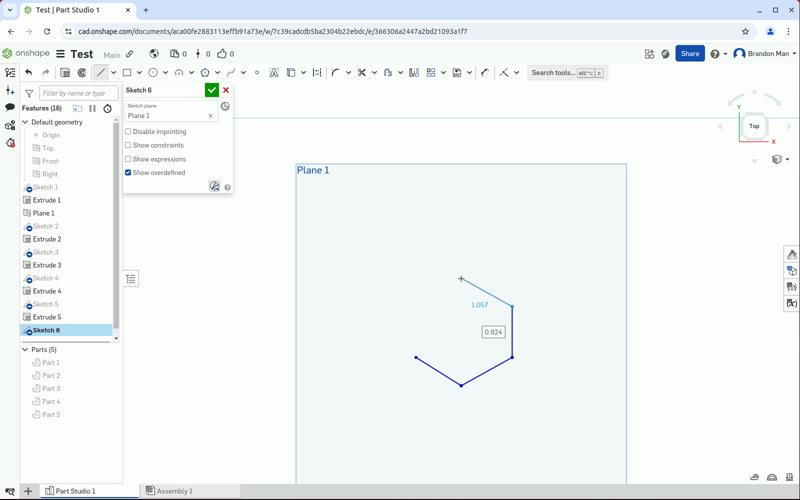
scroll(-6)
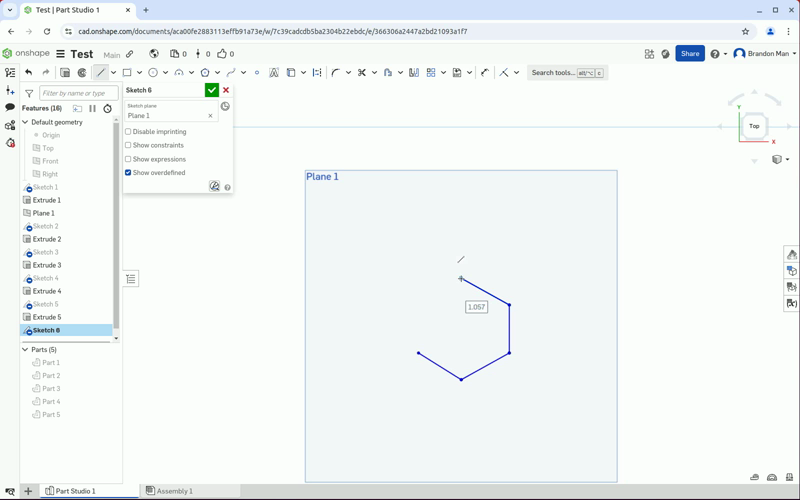
scroll(-6)
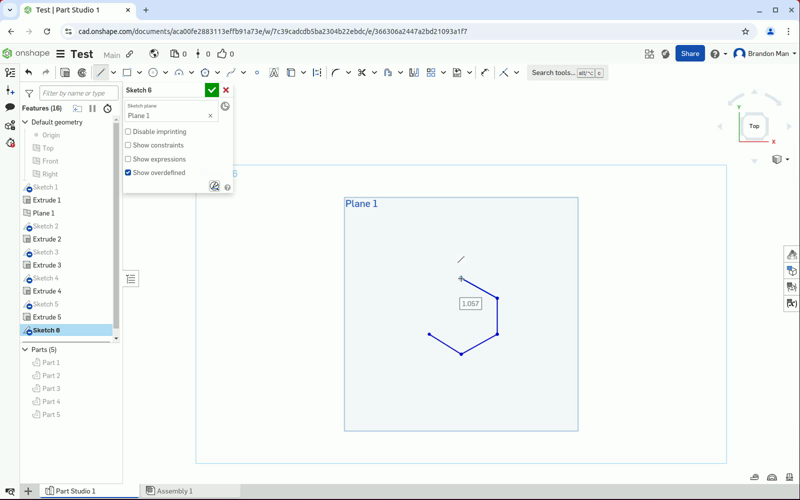
scroll(-6)
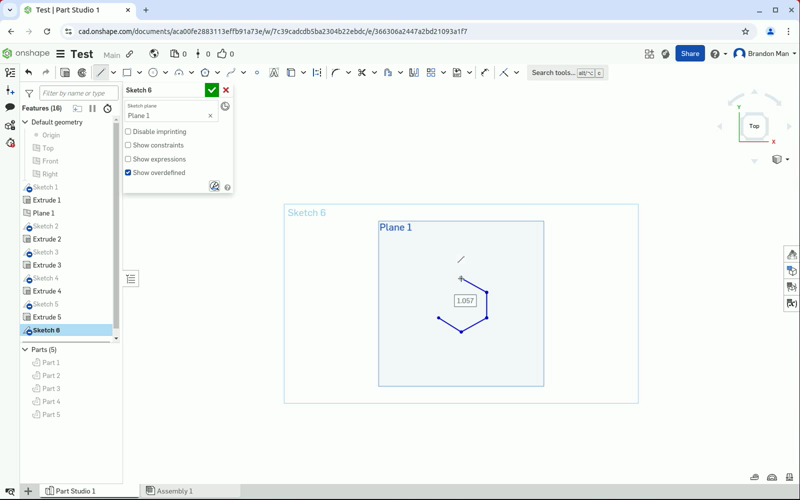
scroll(-6)
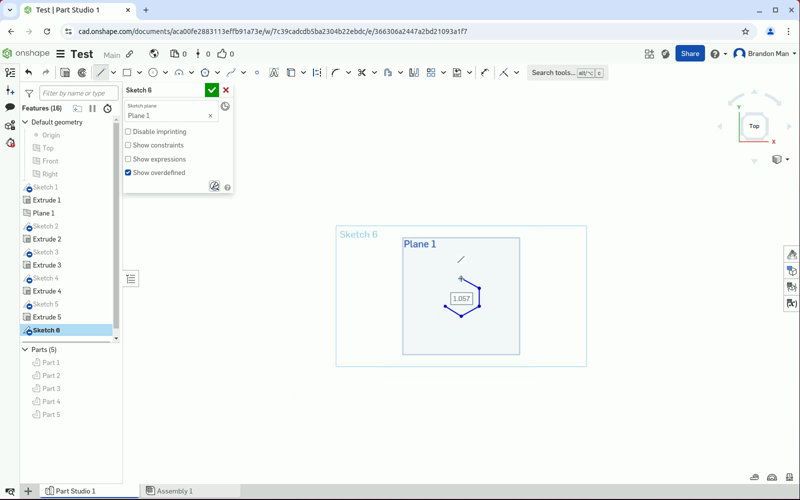
scroll(-6)
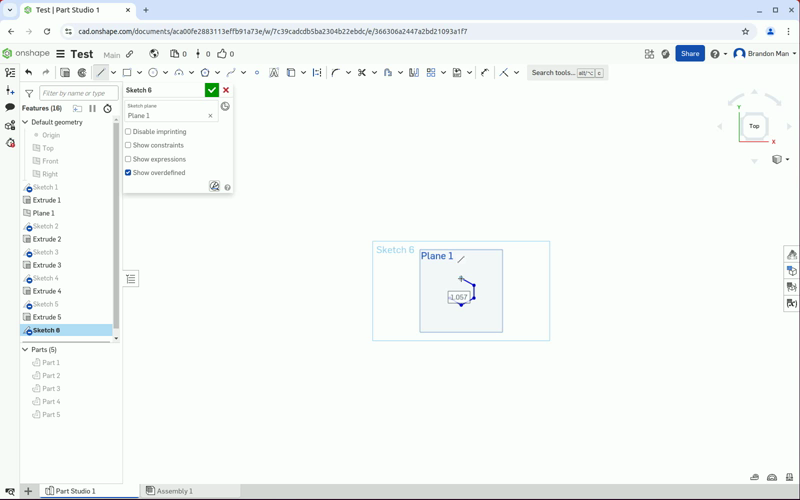
scroll(-6)
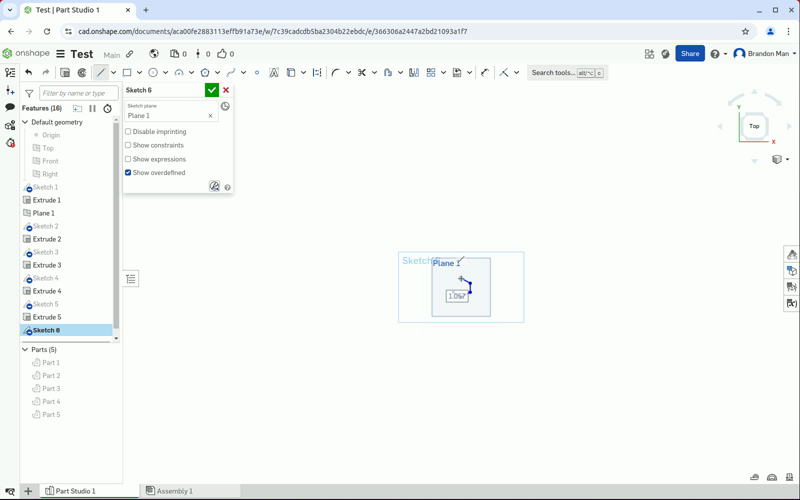
scroll(-6)
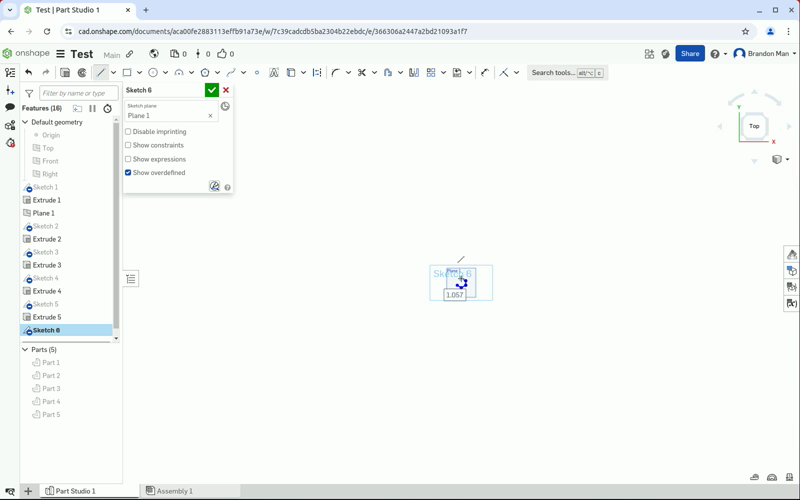
key_up(shift)
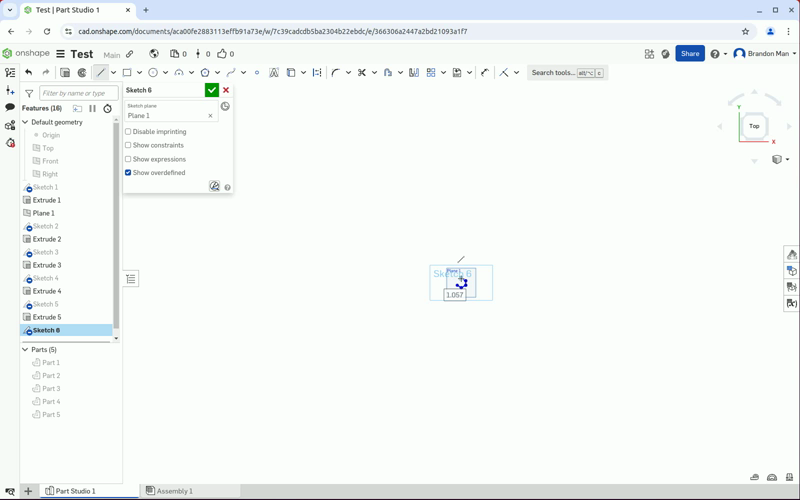
key_down(shift)
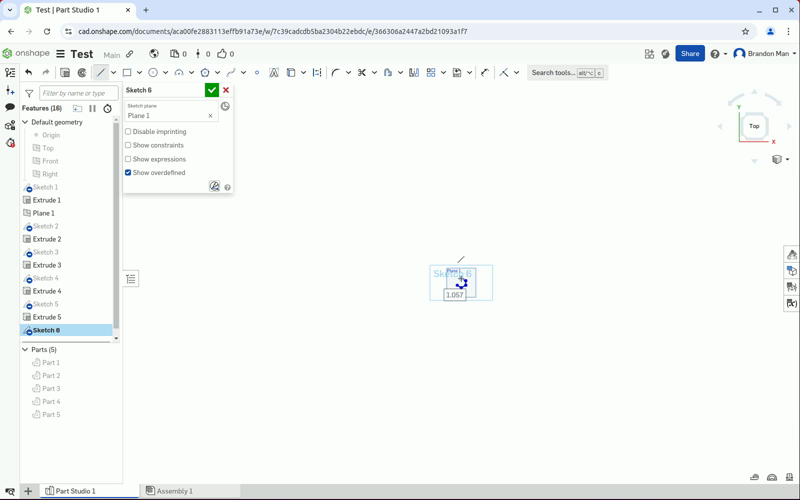
mouse_move(491, 278)
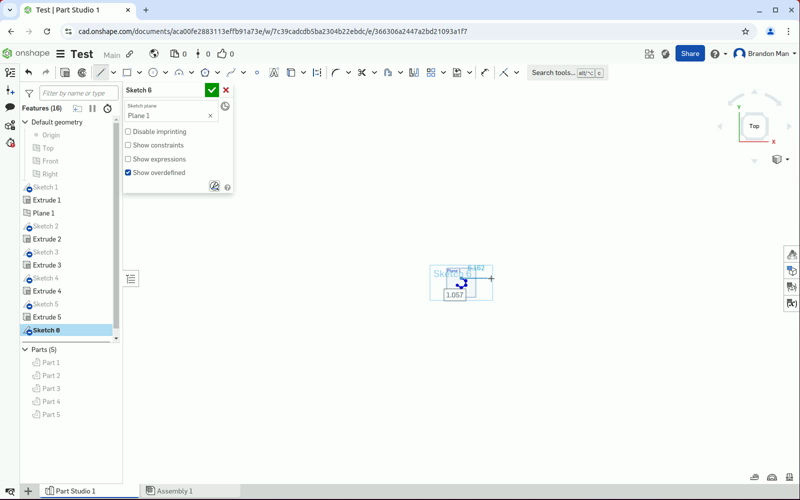
mouse_move(457, 280)
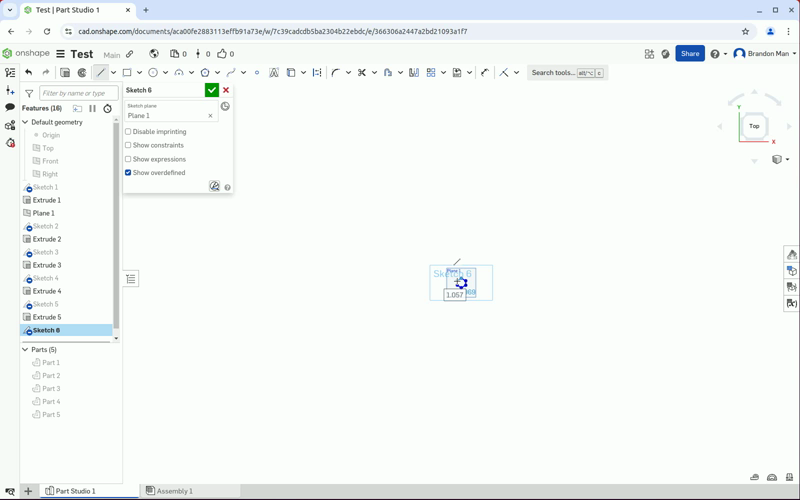
scroll(6)
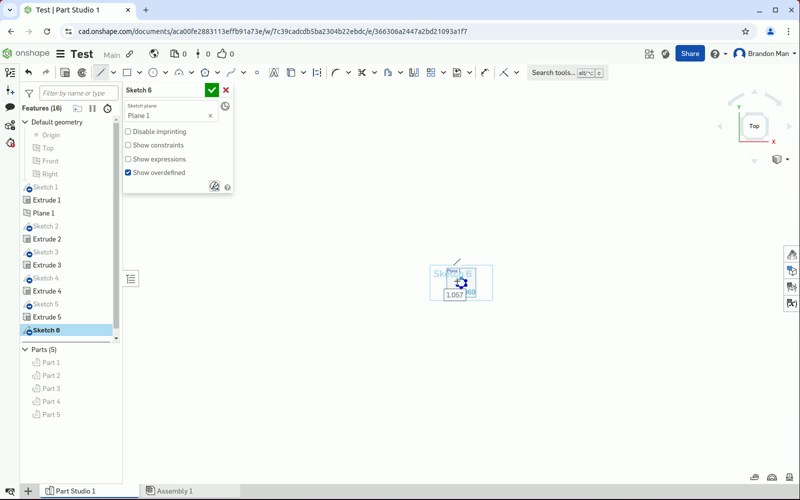
scroll(6)
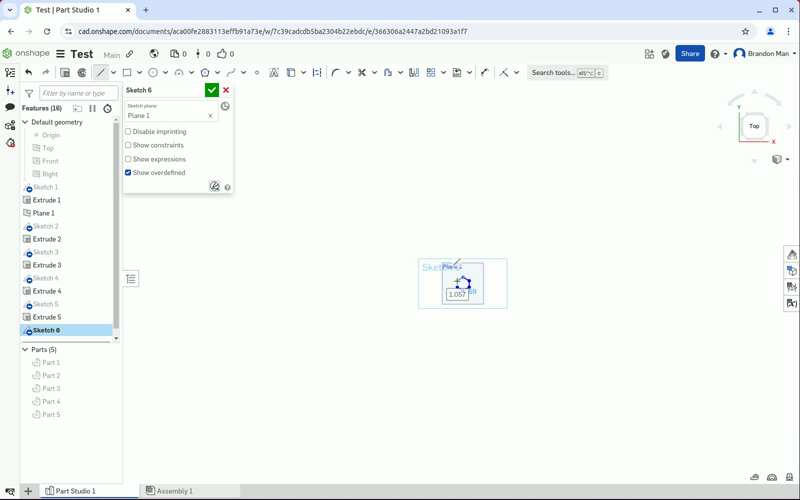
scroll(6)
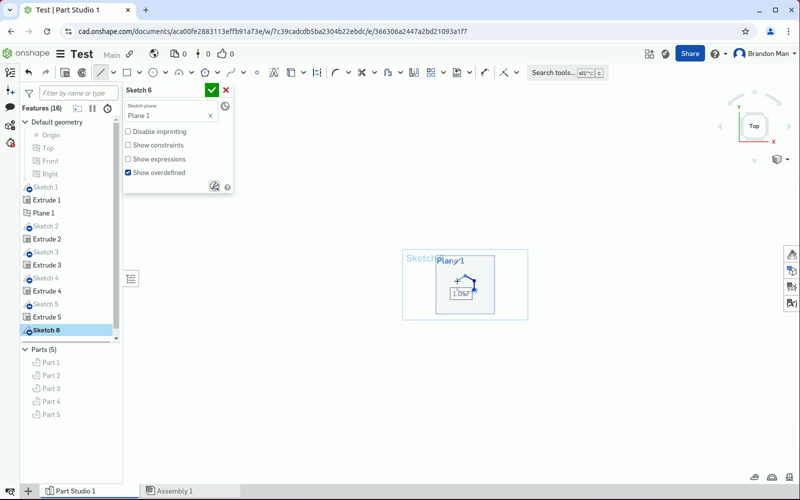
scroll(6)
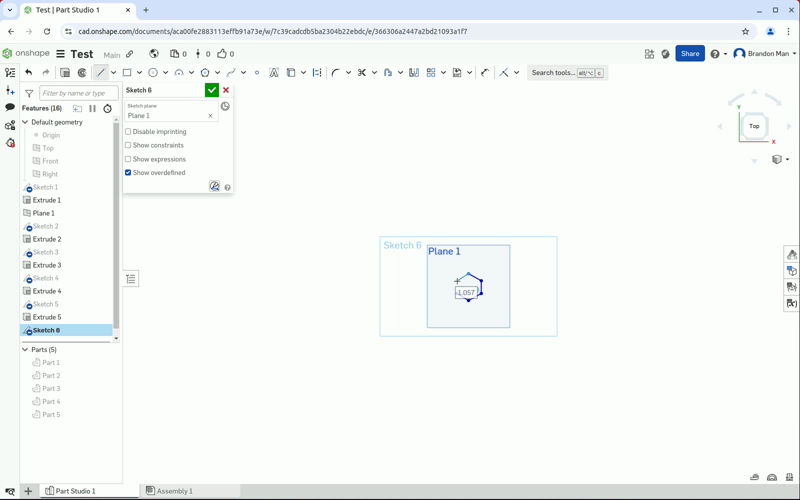
scroll(6)
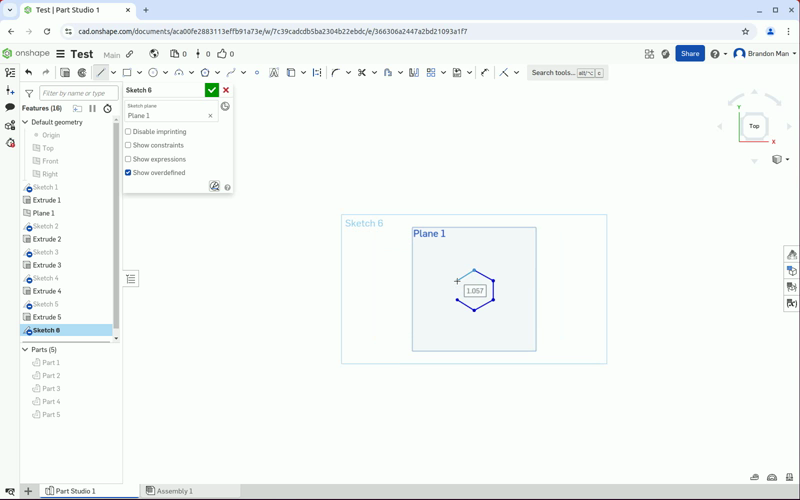
scroll(6)
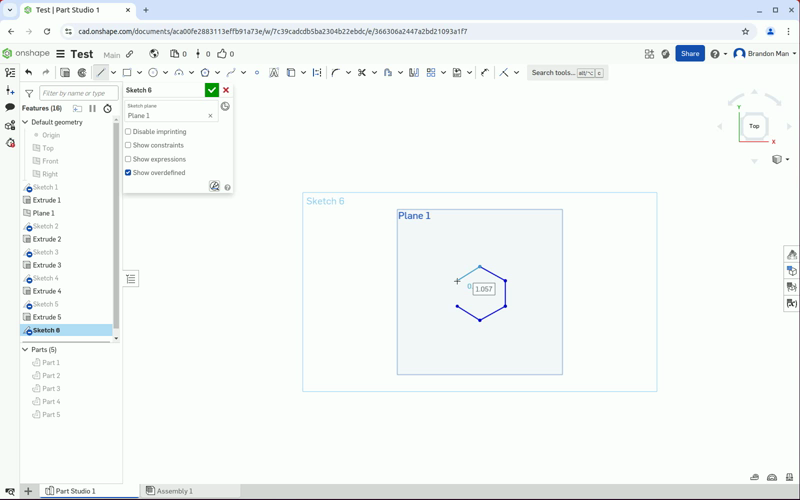
scroll(6)
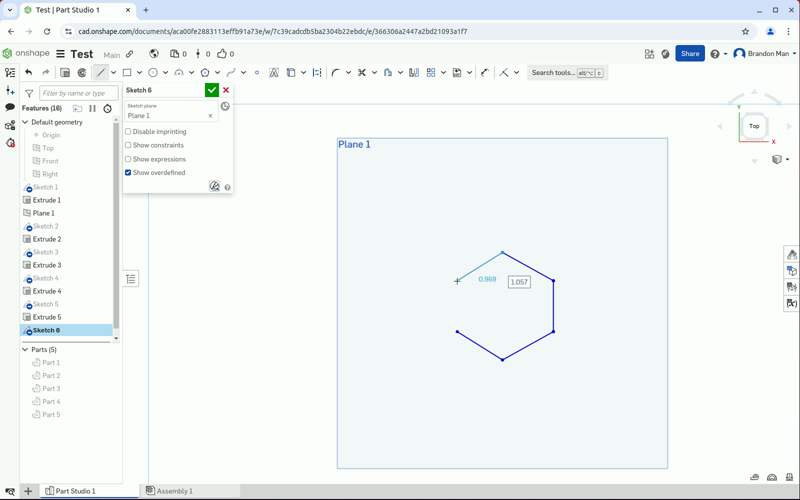
click(457, 280)
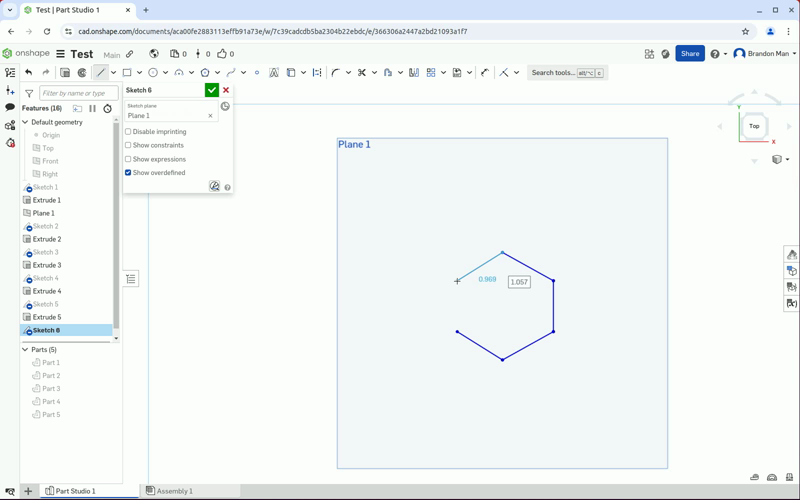
scroll(-6)
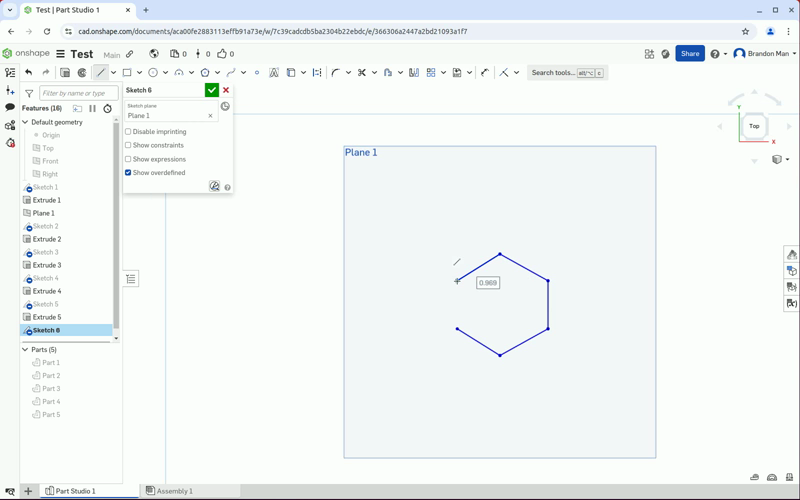
scroll(-6)
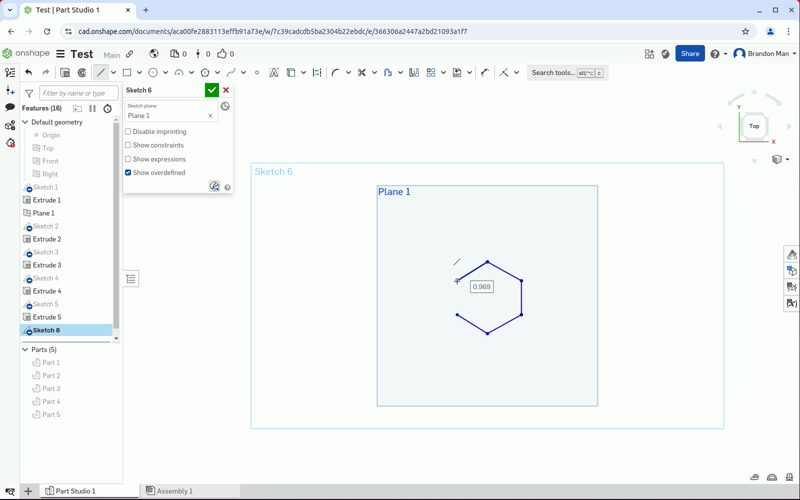
scroll(-6)
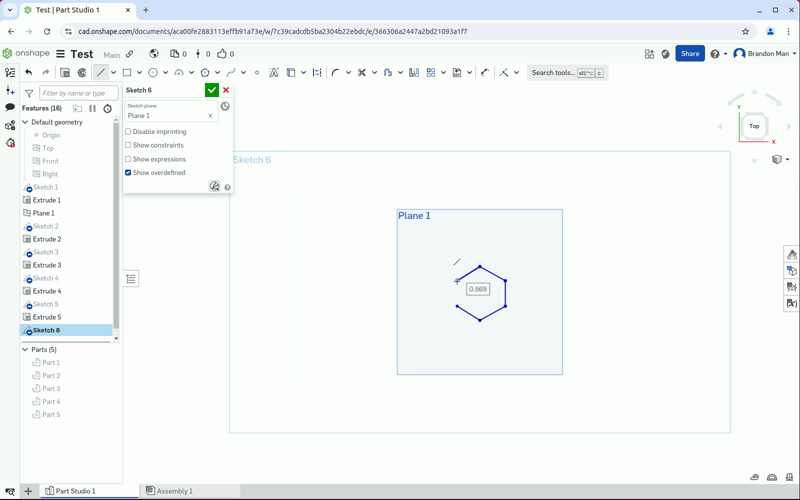
scroll(-6)
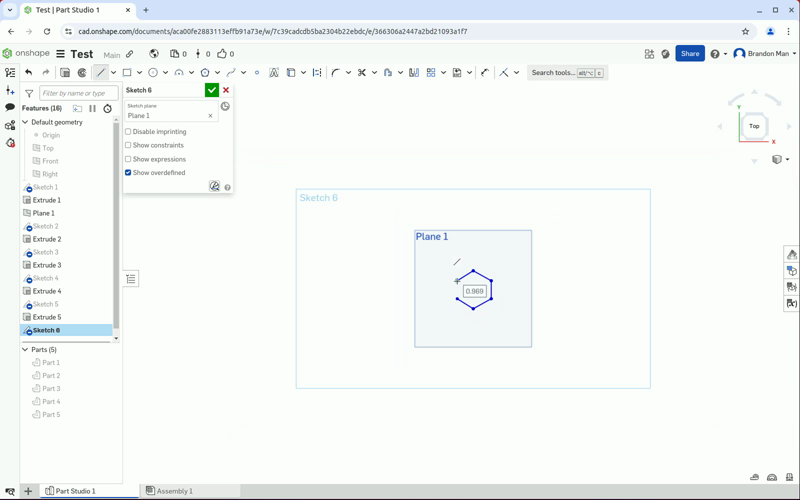
scroll(-6)
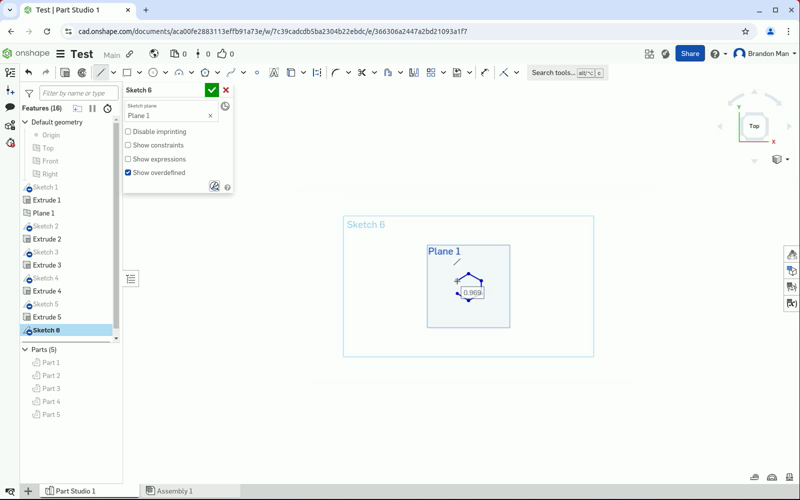
scroll(-6)
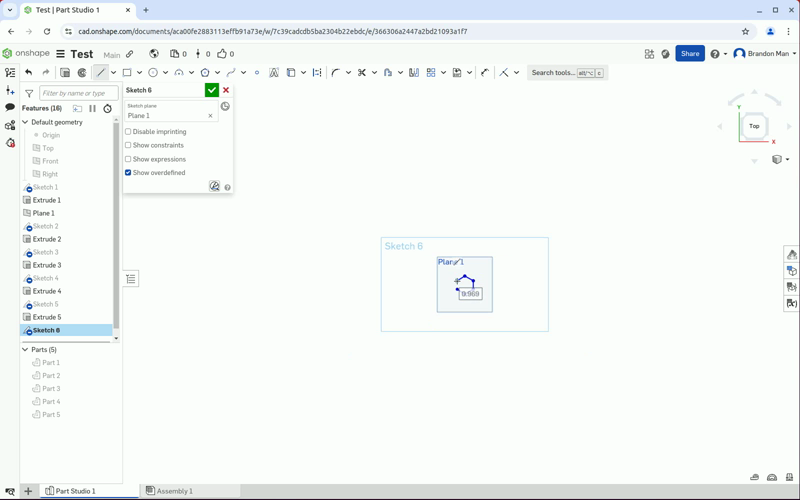
scroll(-6)
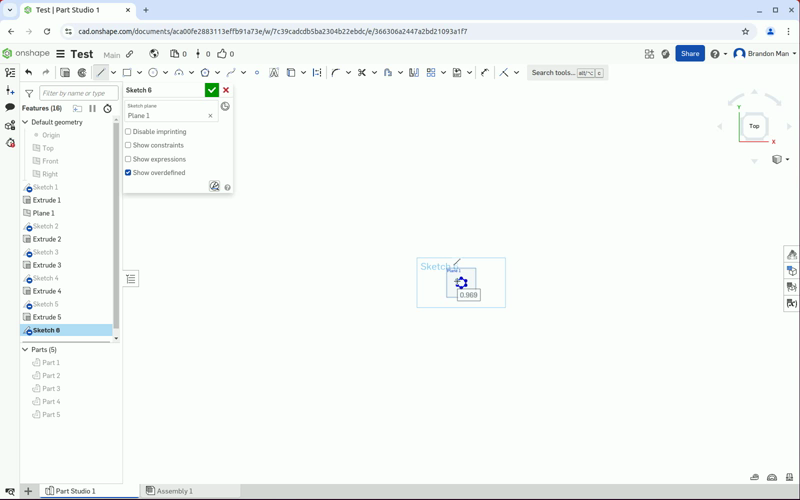
key_up(shift)
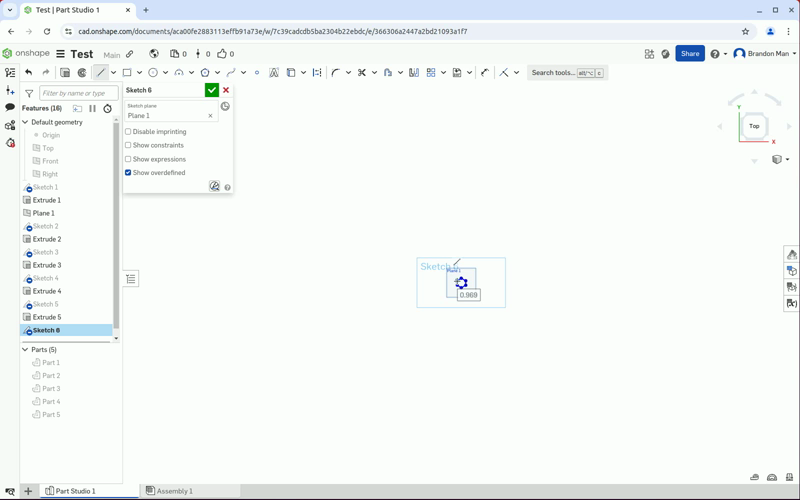
mouse_move(487, 280)
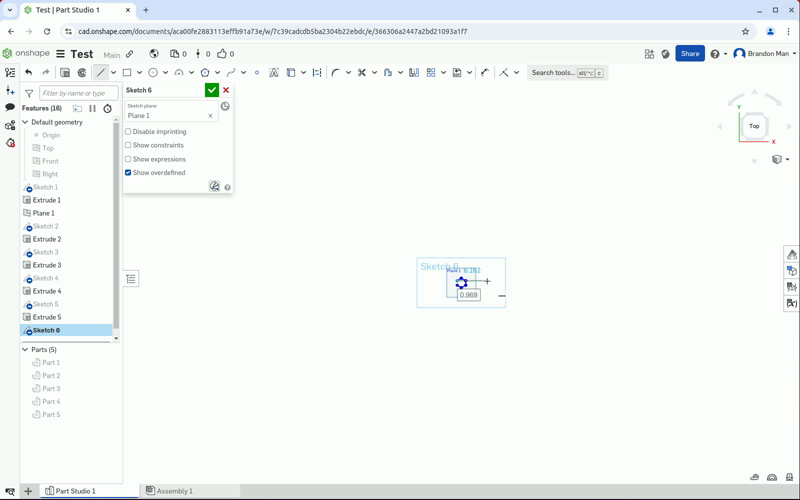
key_down(shift)
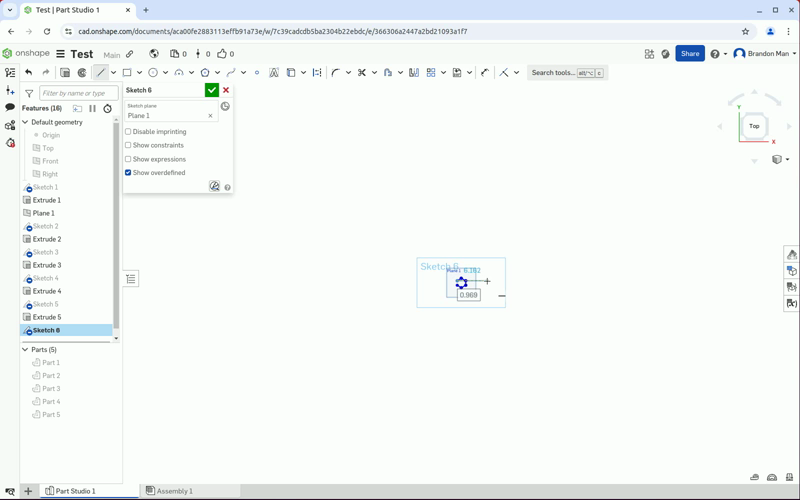
mouse_move(457, 285)
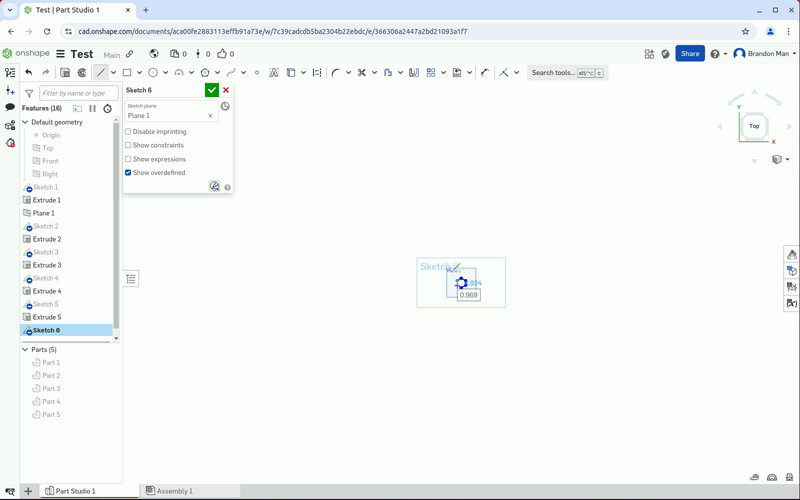
scroll(6)
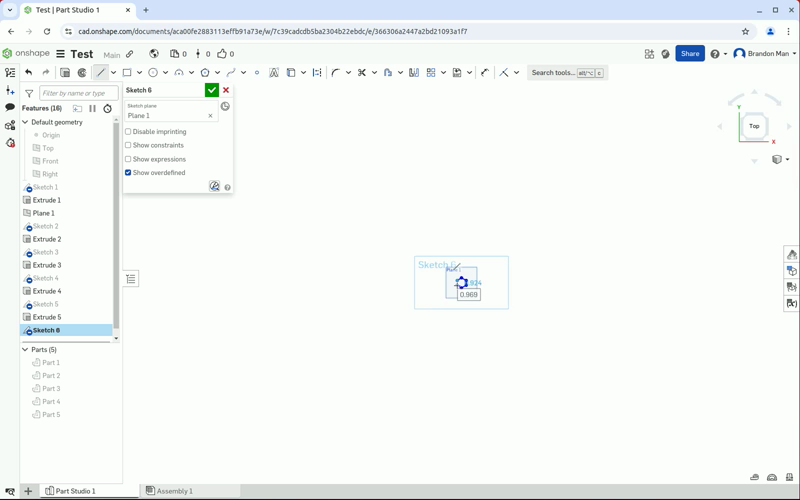
scroll(6)
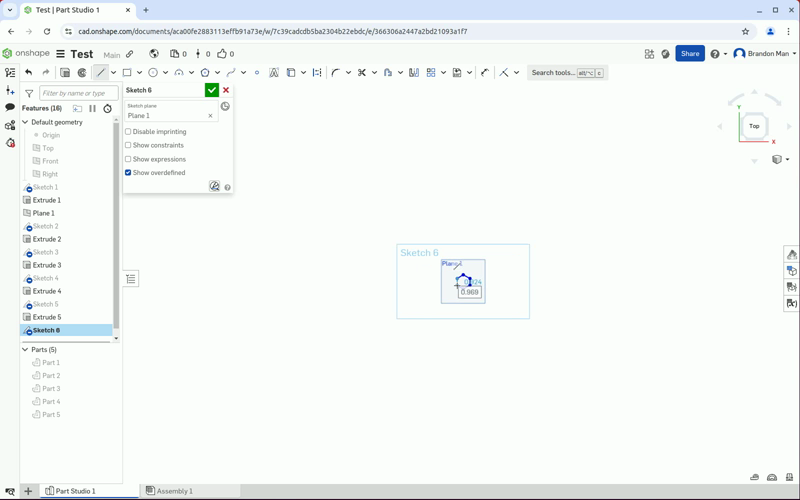
scroll(6)
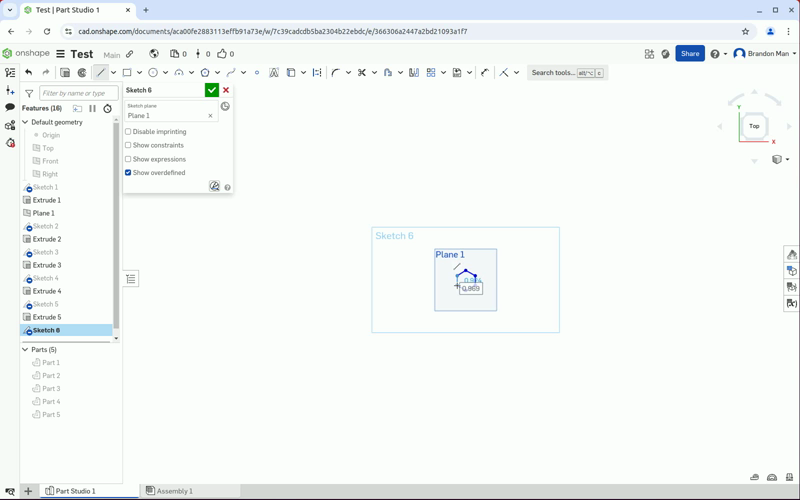
scroll(6)
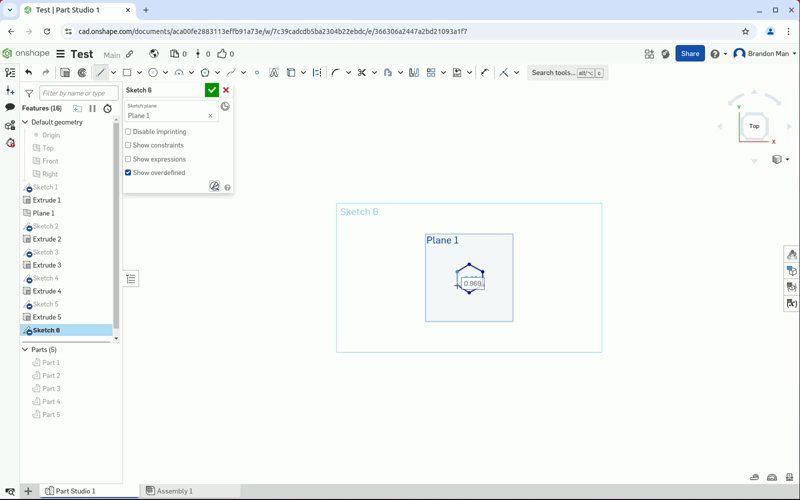
scroll(6)
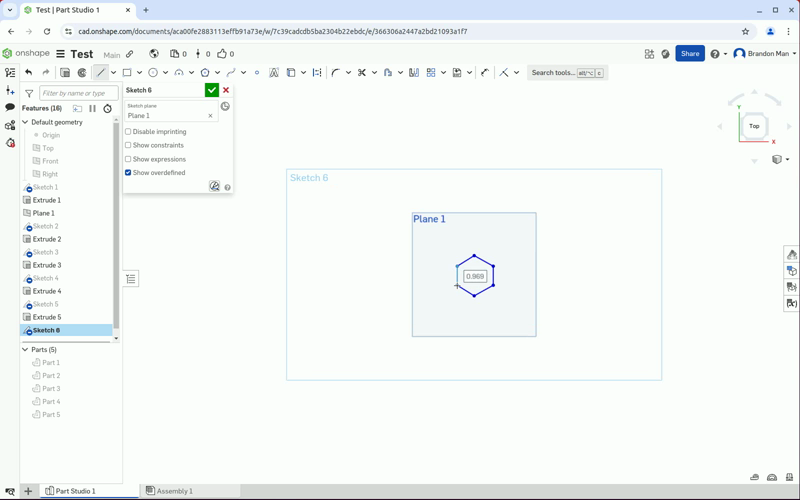
scroll(6)
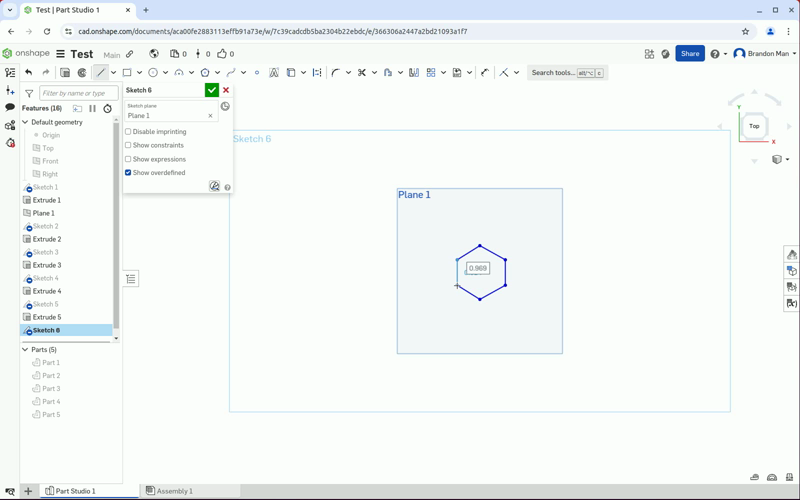
scroll(6)
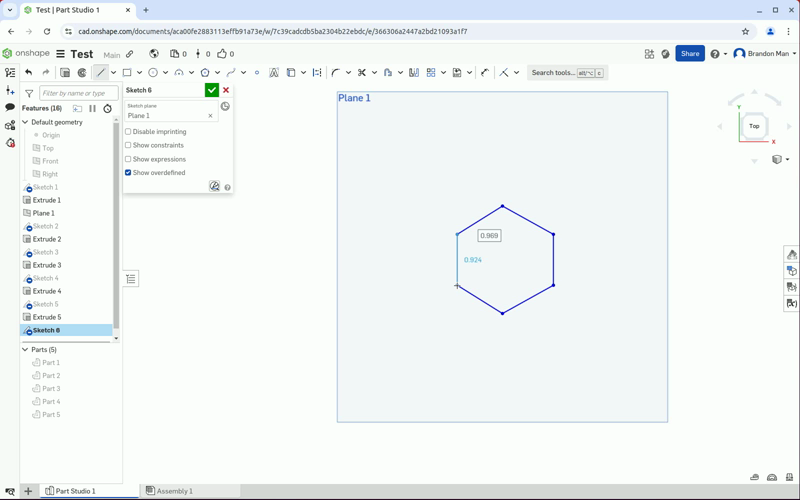
key_up(shift)
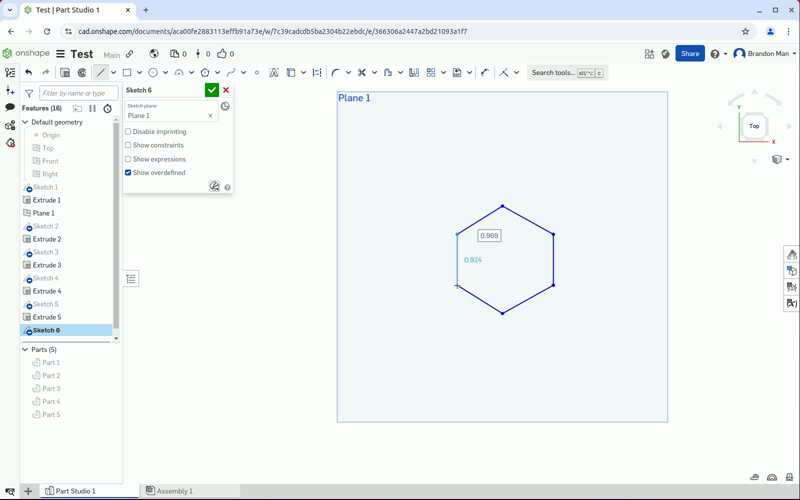
click(457, 285)
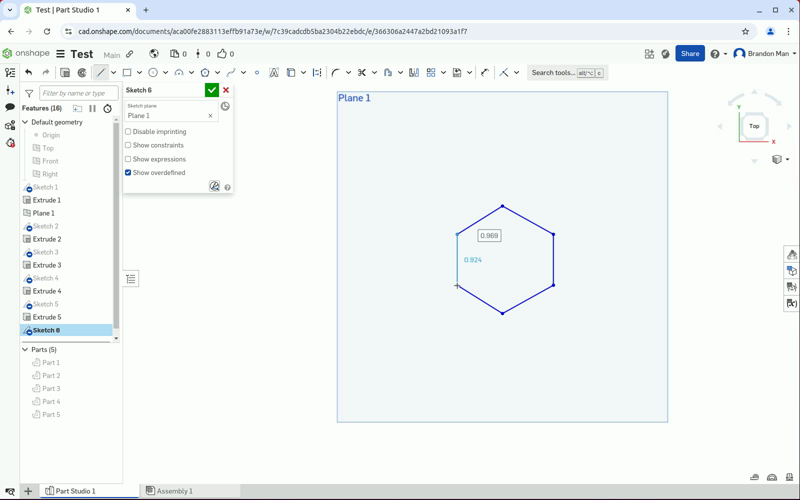
scroll(-6)
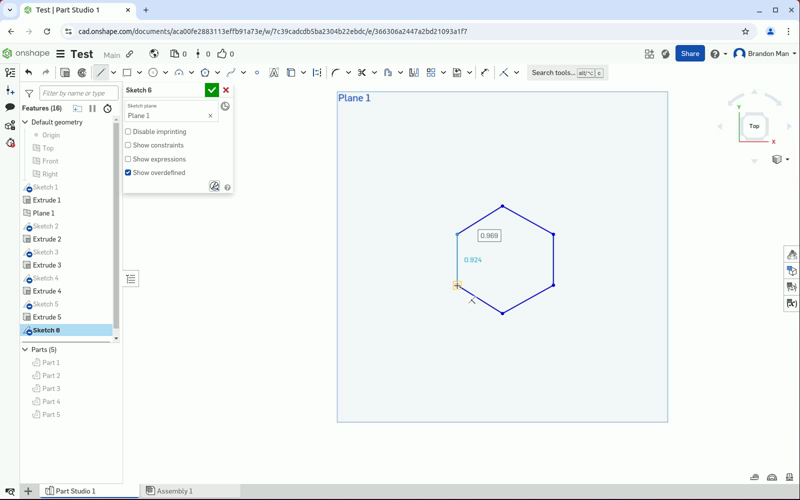
scroll(-6)
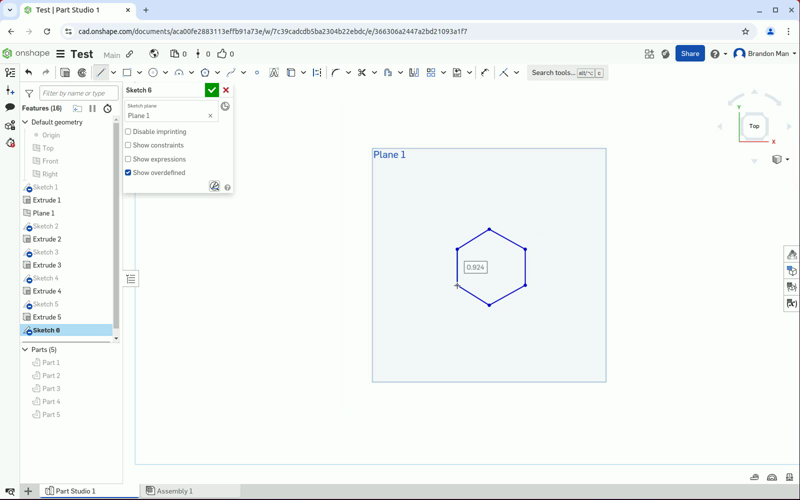
scroll(-6)
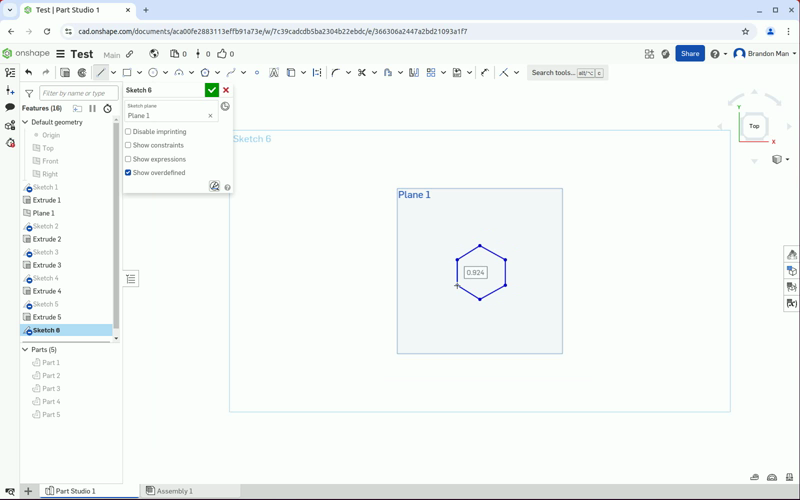
scroll(-6)
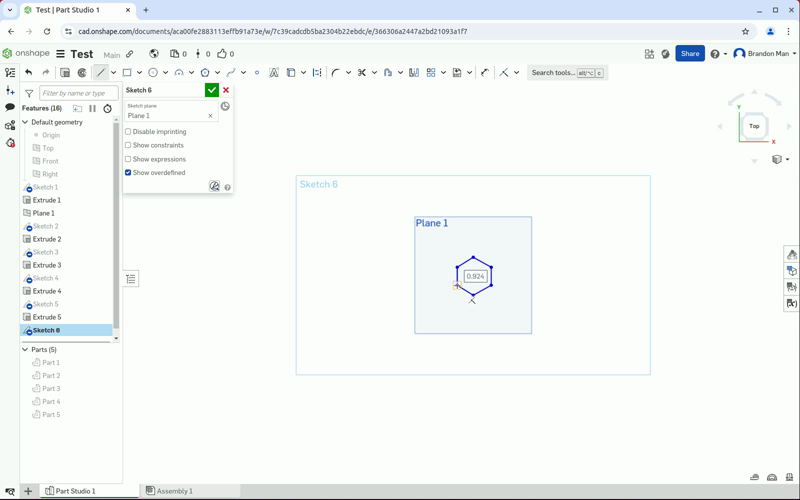
scroll(-6)
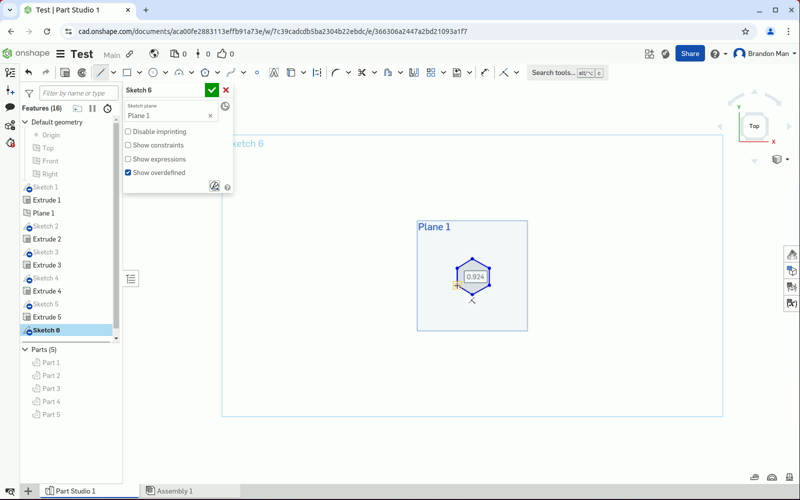
scroll(-6)
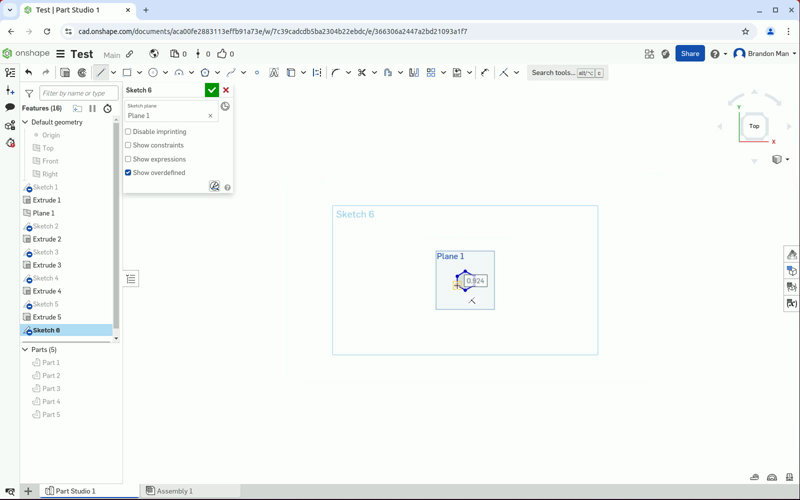
scroll(-6)
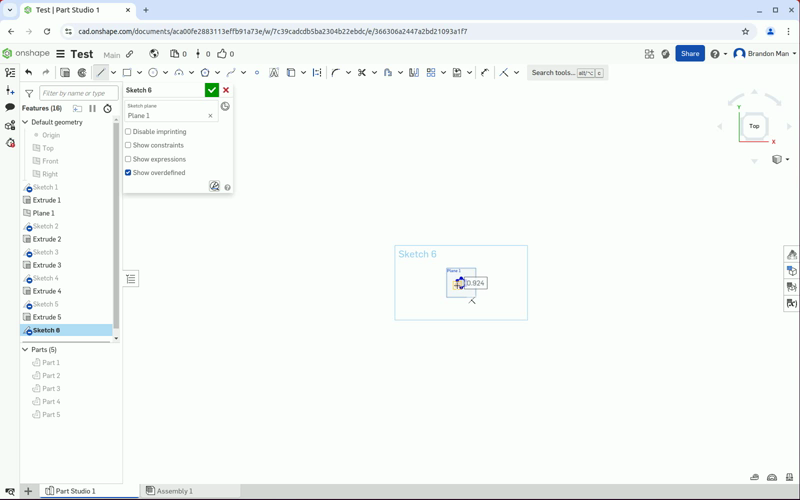
key(esc)
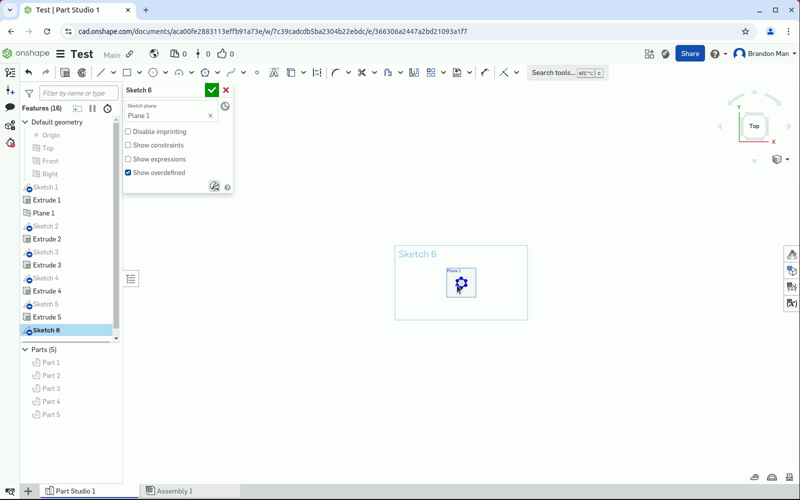
mouse_move(465, 280)
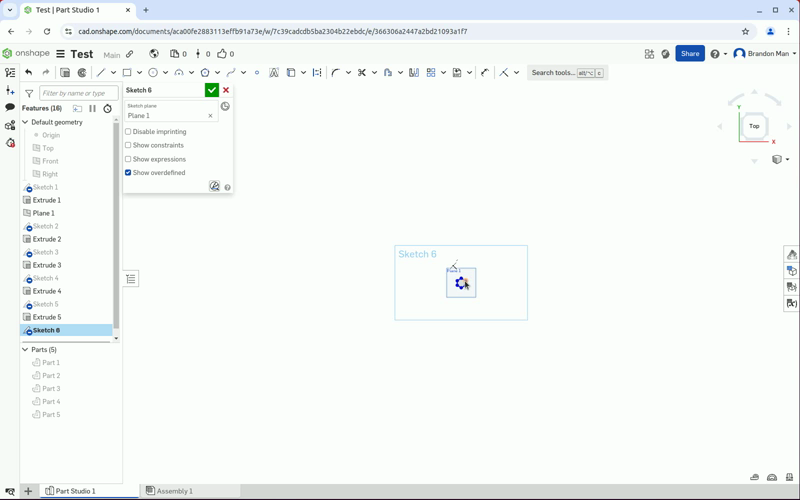
scroll(6)
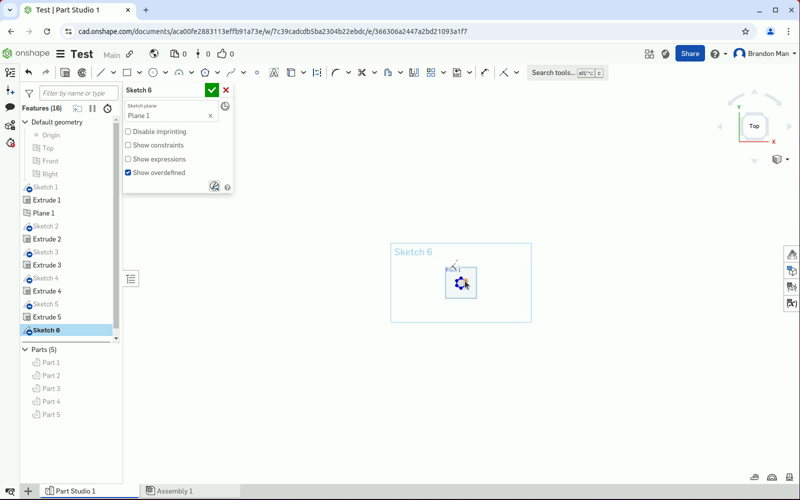
scroll(6)
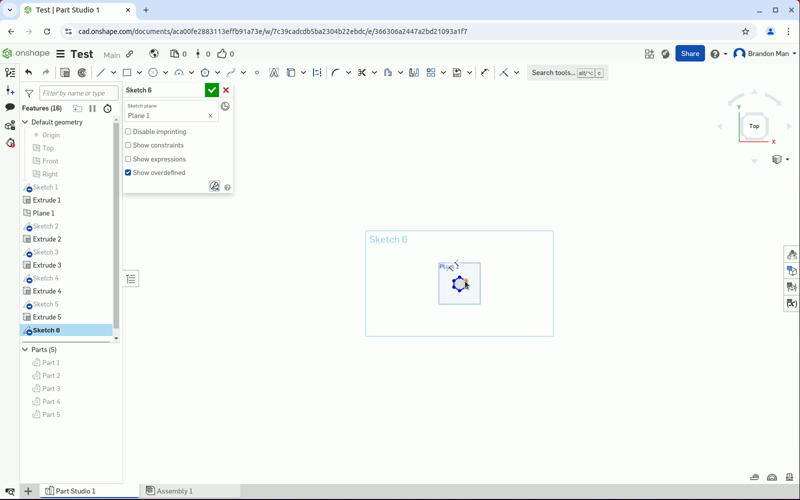
scroll(6)
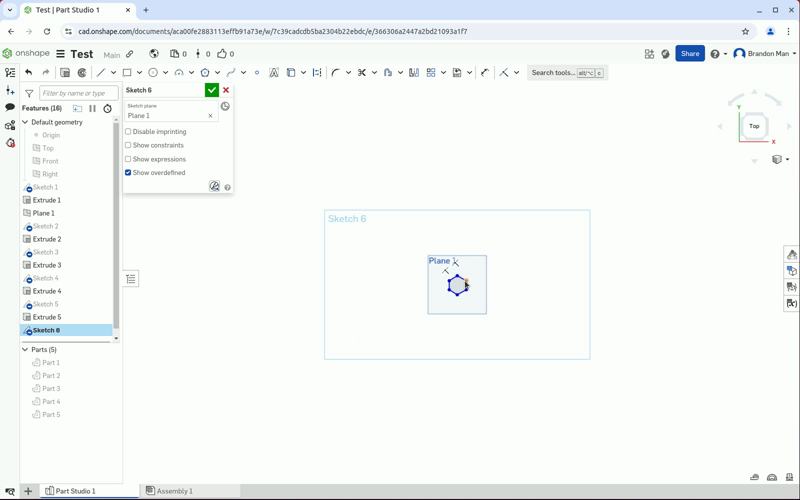
scroll(6)
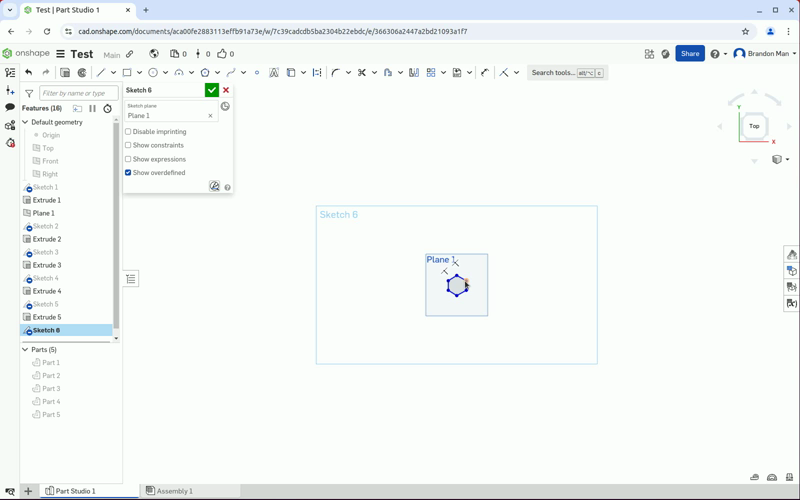
scroll(6)
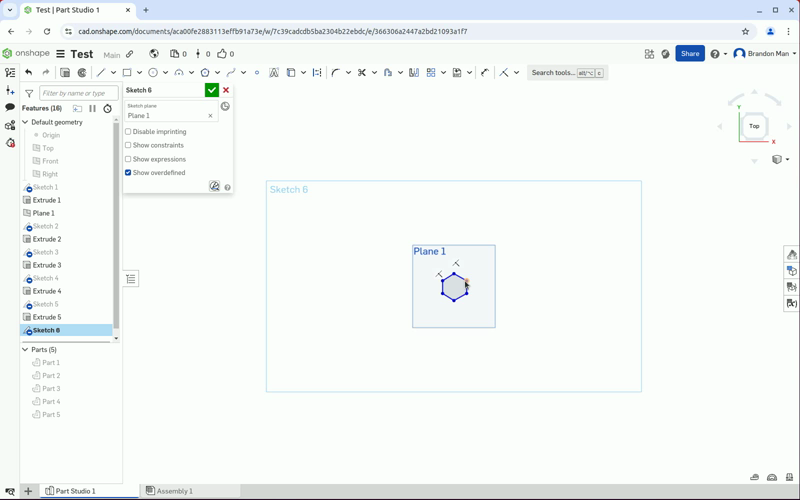
scroll(6)
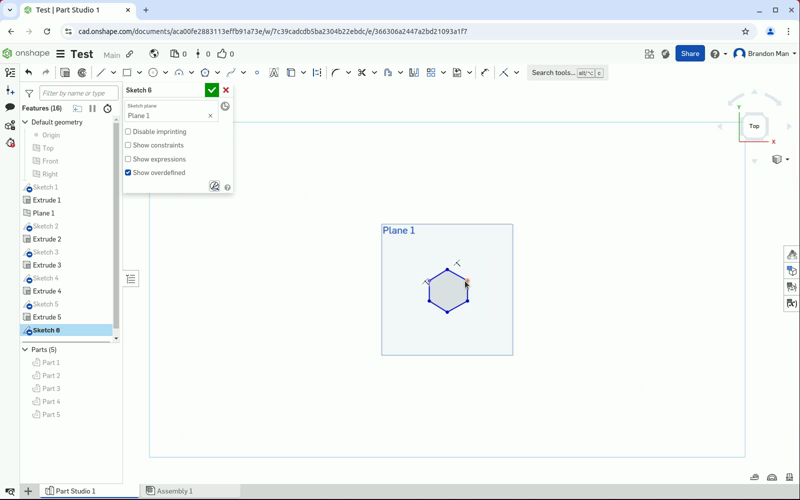
scroll(6)
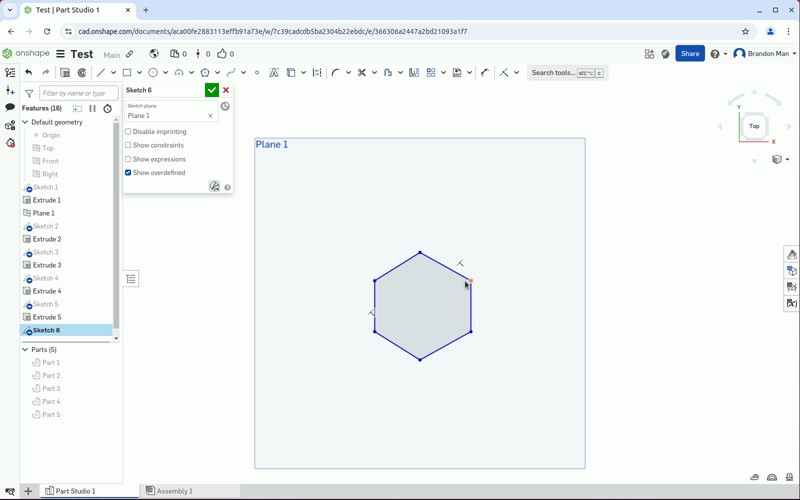
click(465, 280)
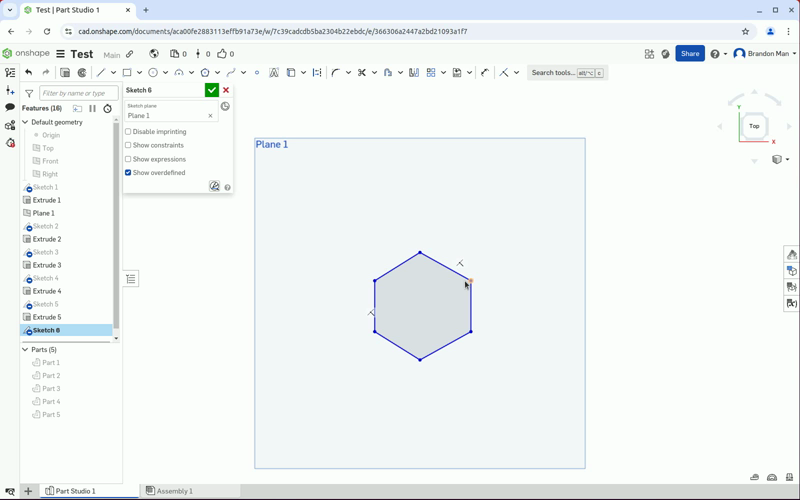
scroll(-6)
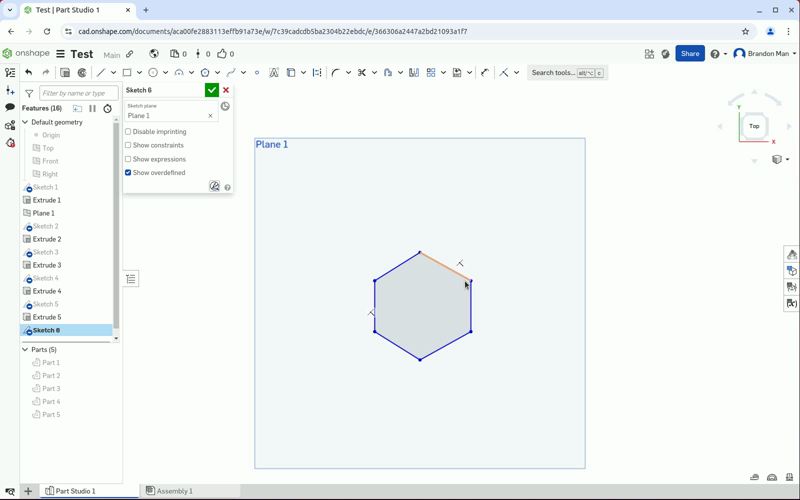
scroll(-6)
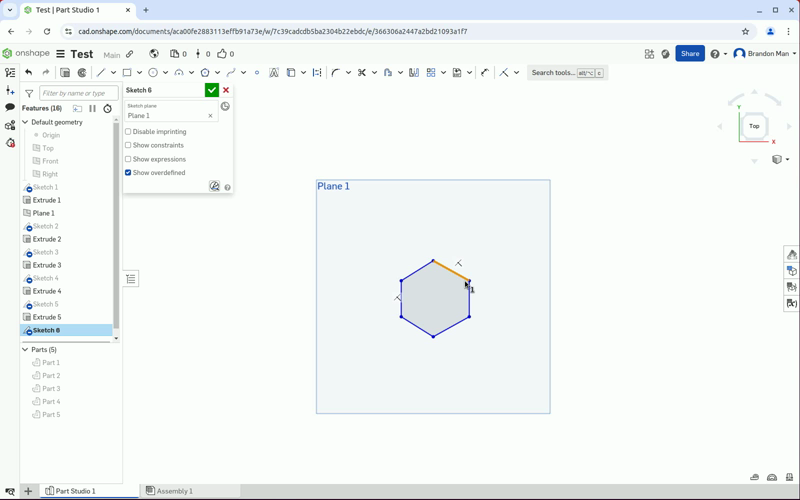
scroll(-6)
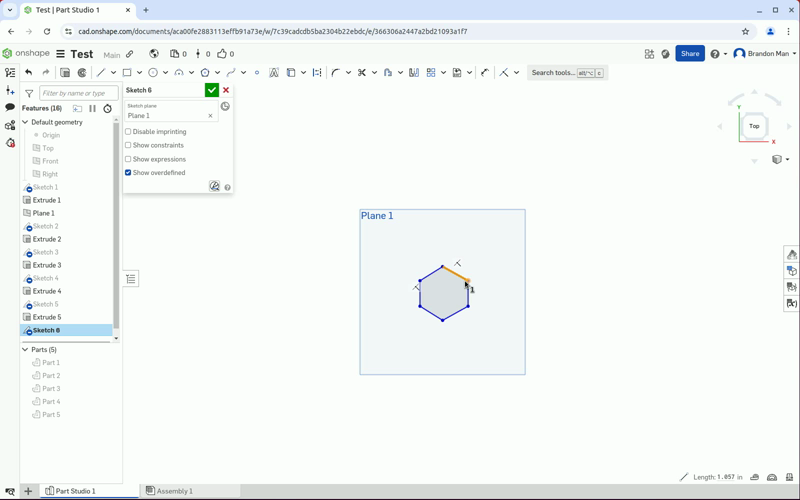
scroll(-6)
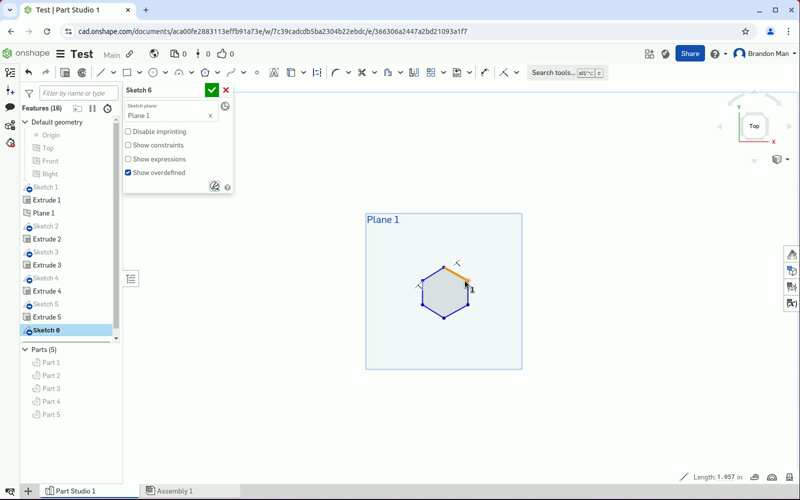
scroll(-6)
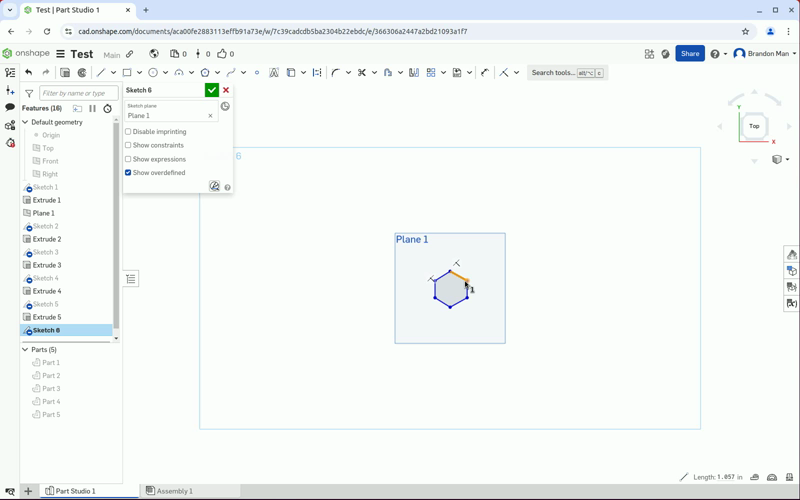
scroll(-6)
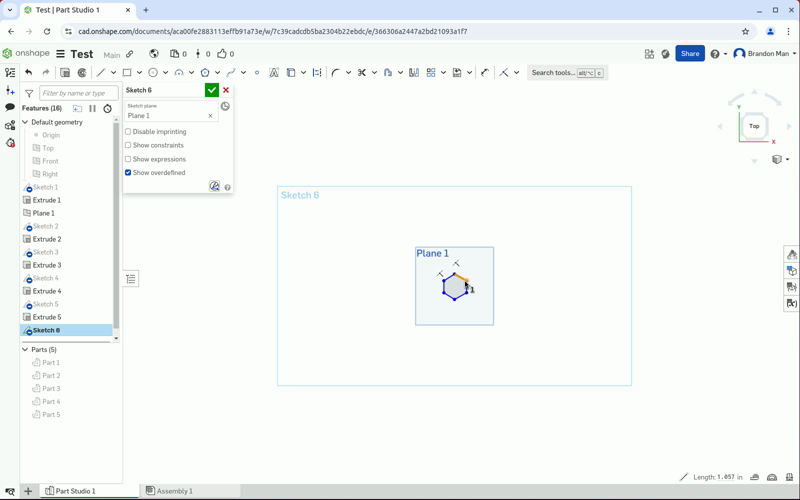
scroll(-6)
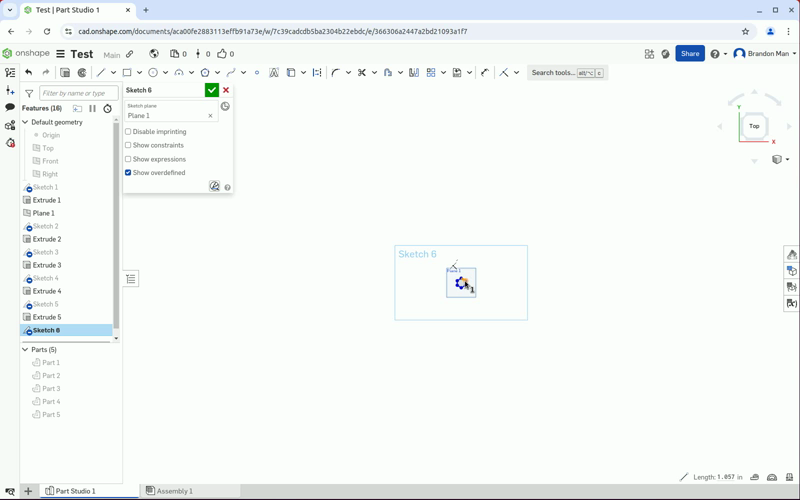
mouse_move(73, 352)
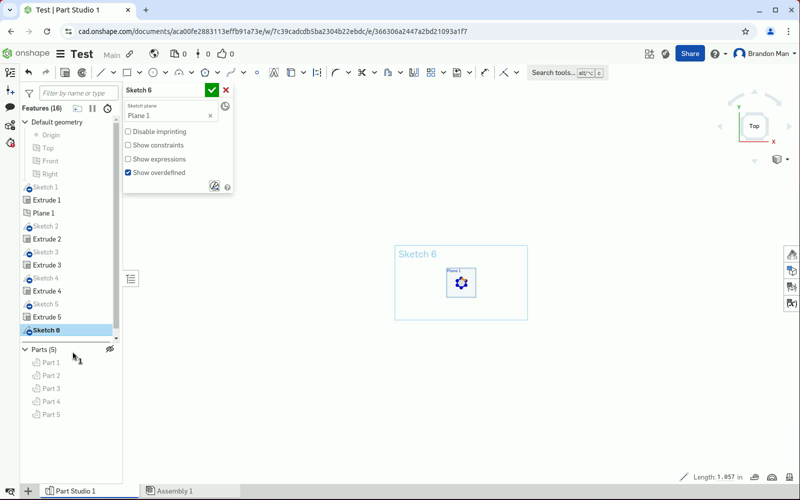
key(shift+y)
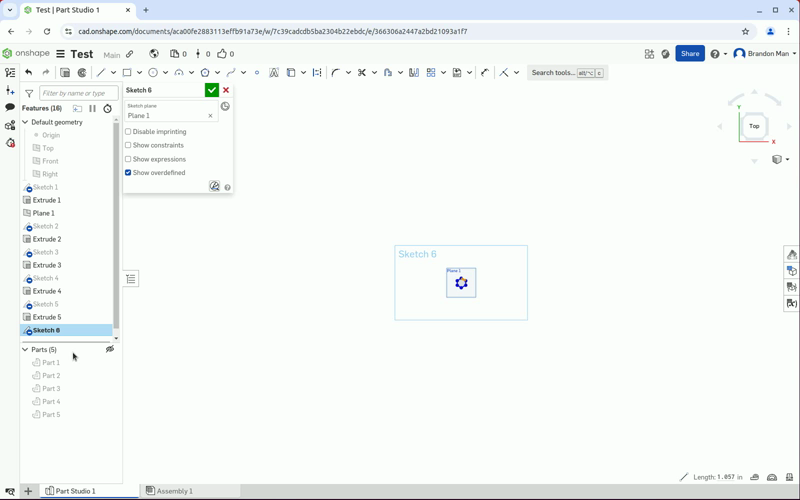
key(shift+e)
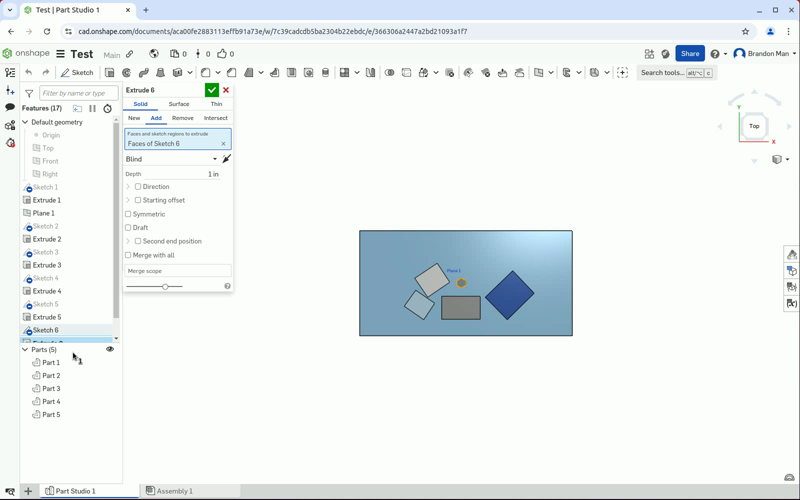
mouse_move(143, 106)
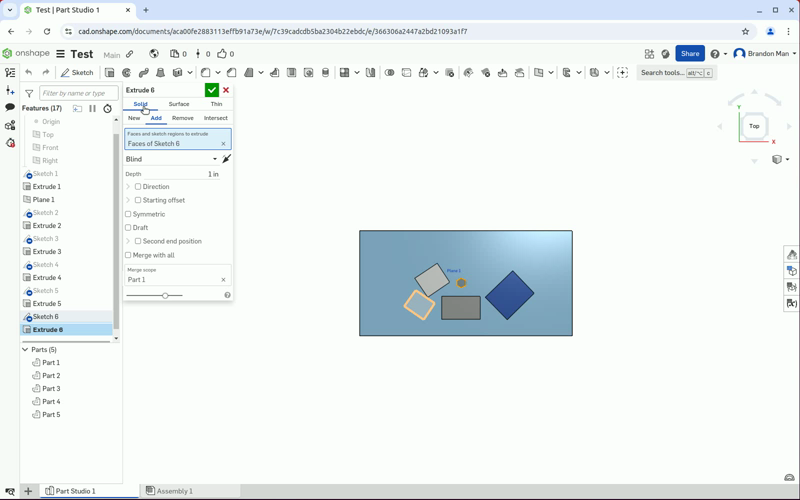
click(143, 106)
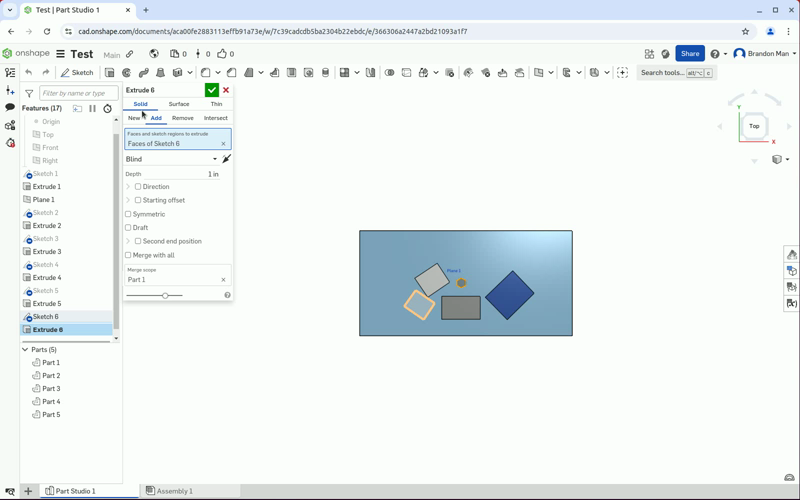
mouse_move(137, 120)
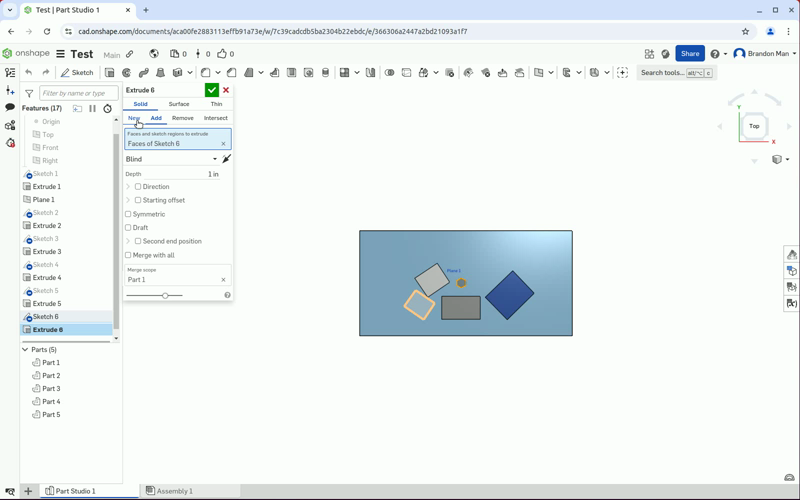
click(137, 120)
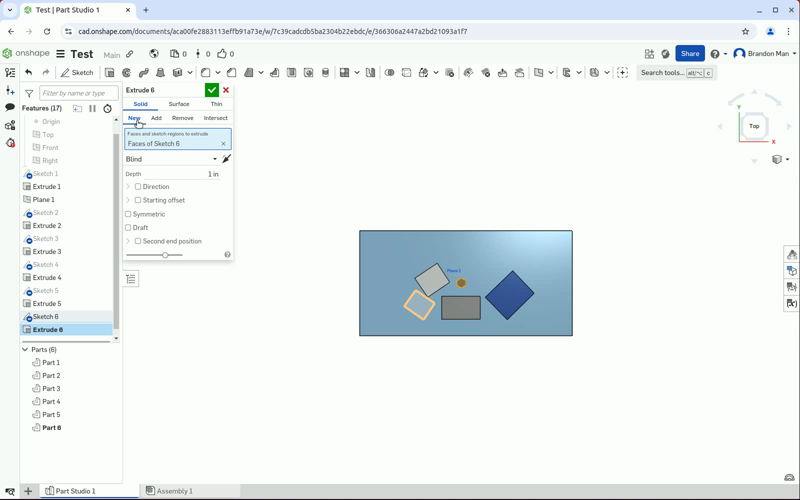
key(tab, 4)
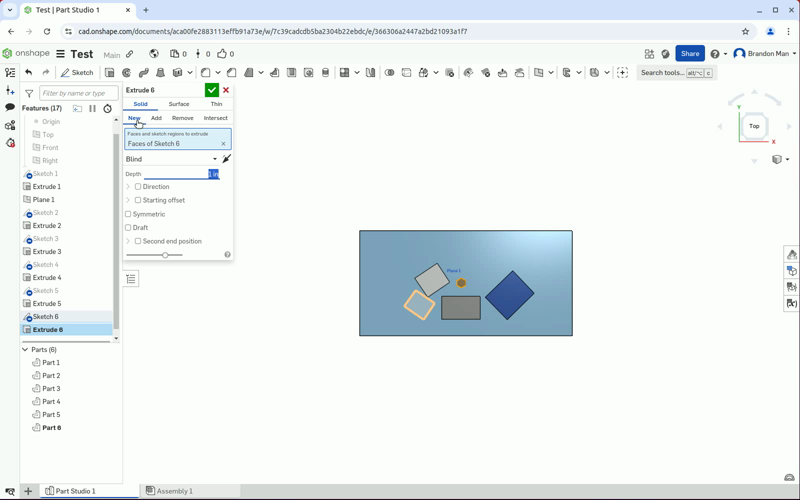
text(0.722)
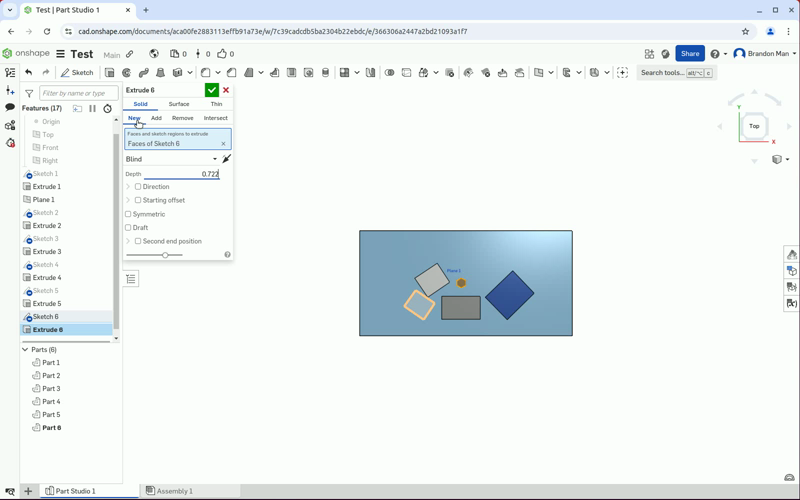
key(enter)
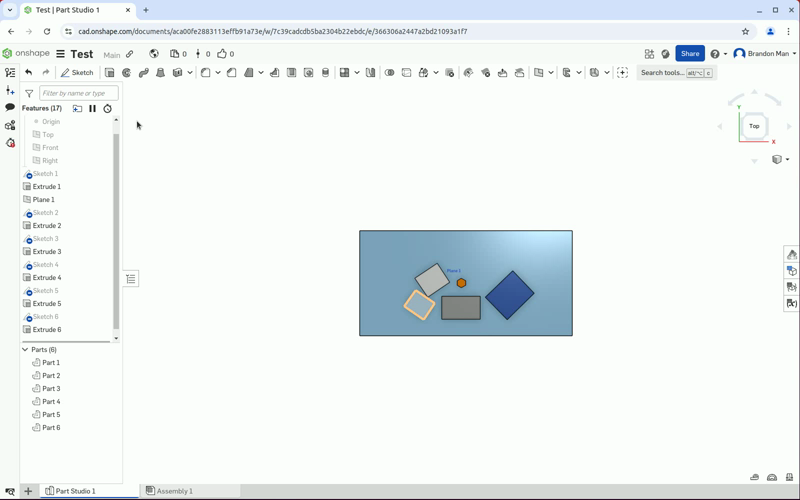
key(shift+h)
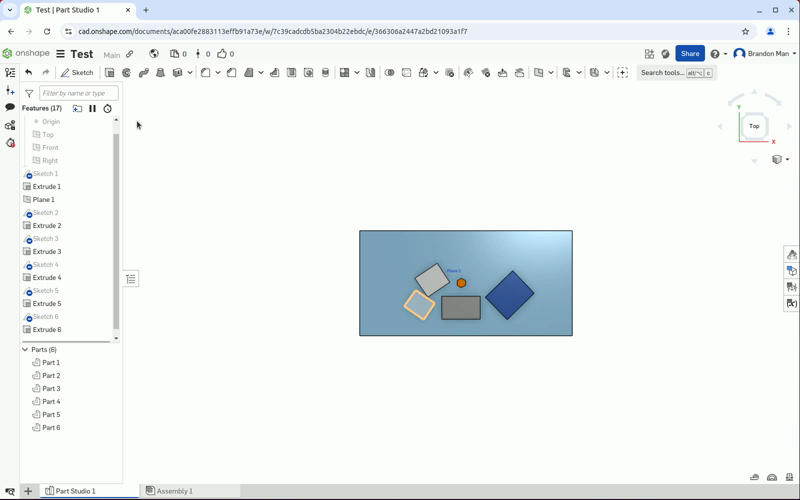
key(shift+h)
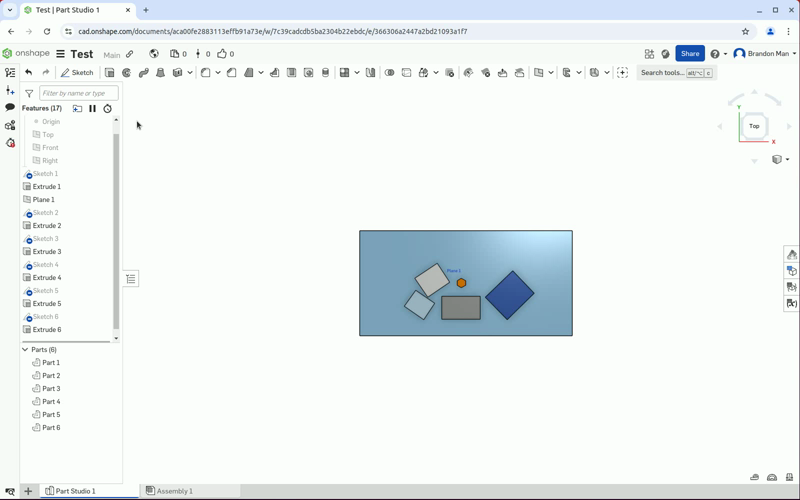
mouse_move(69, 176)
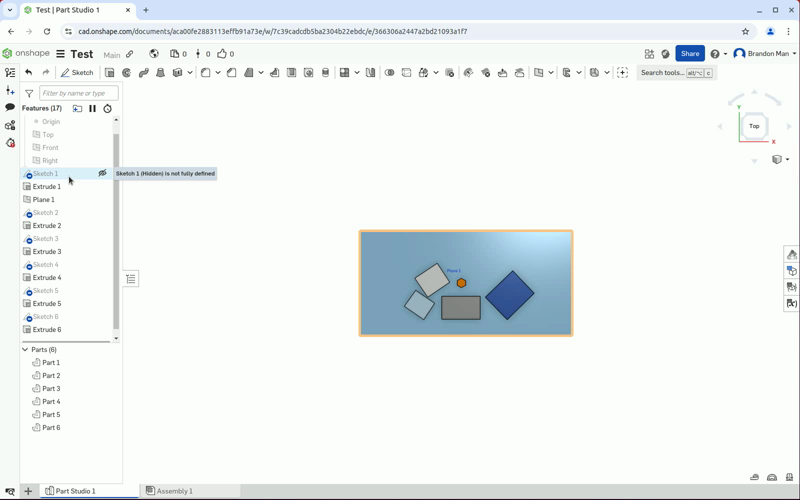
click(69, 176)
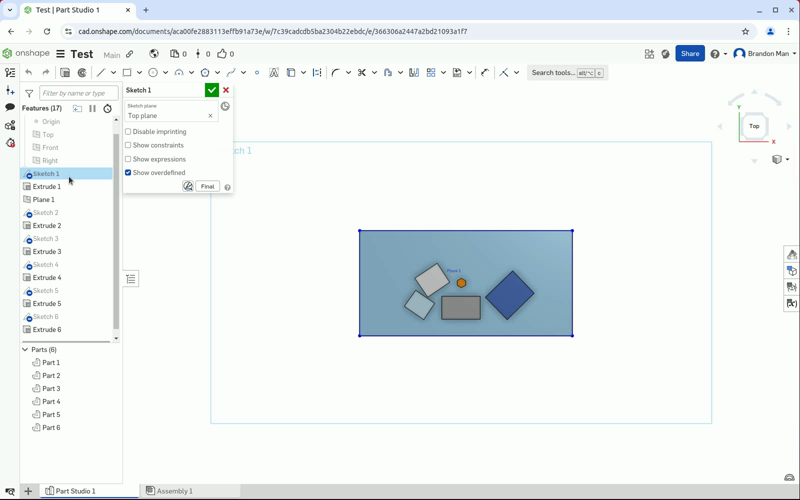
mouse_move(229, 92)
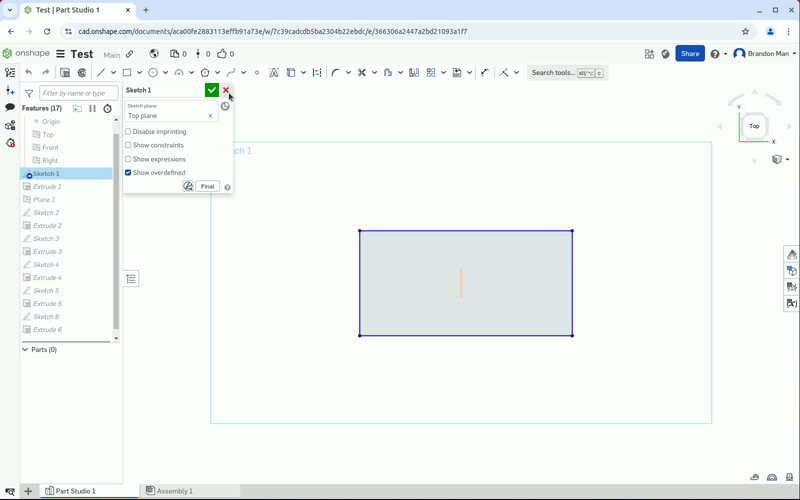
click(229, 92)
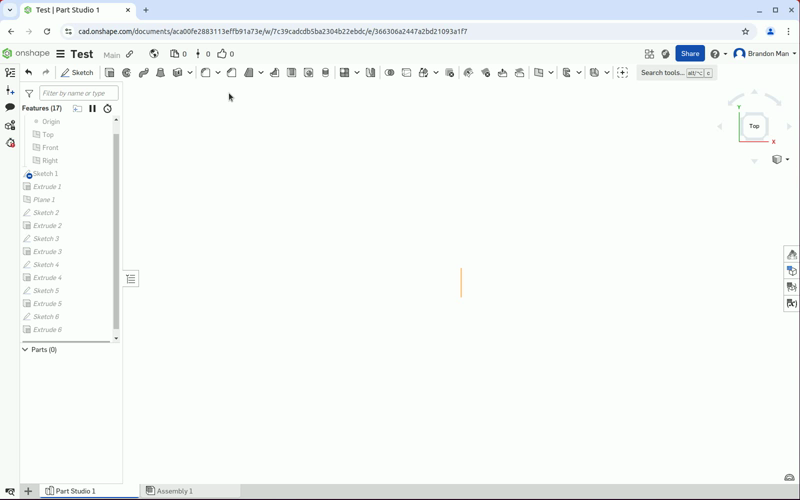
key(shift+s)
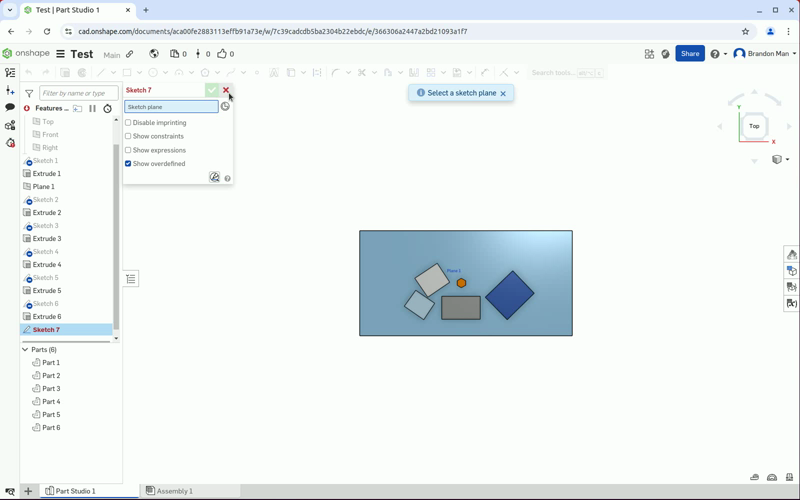
mouse_move(69, 189)
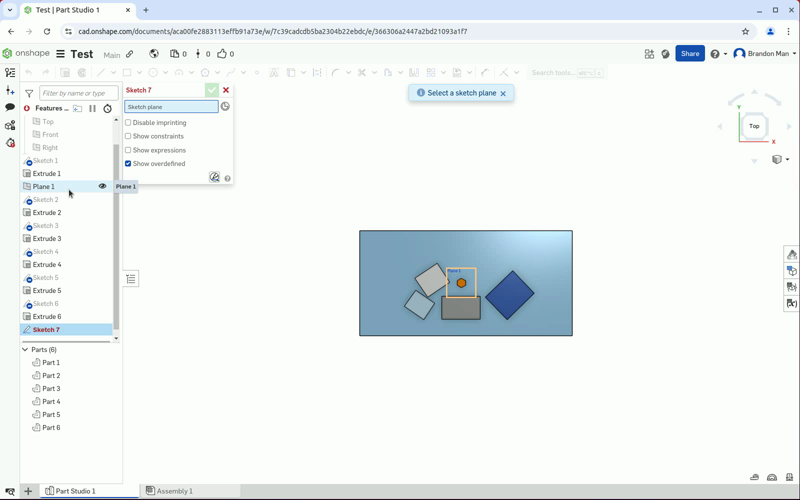
click(69, 189)
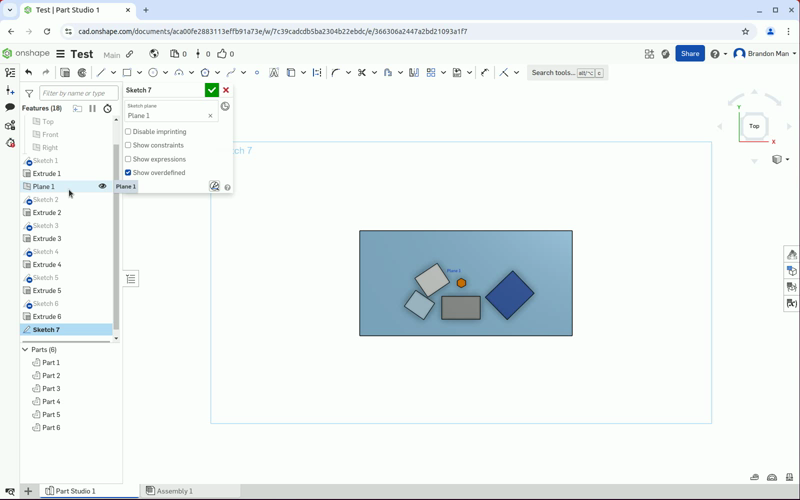
mouse_move(73, 352)
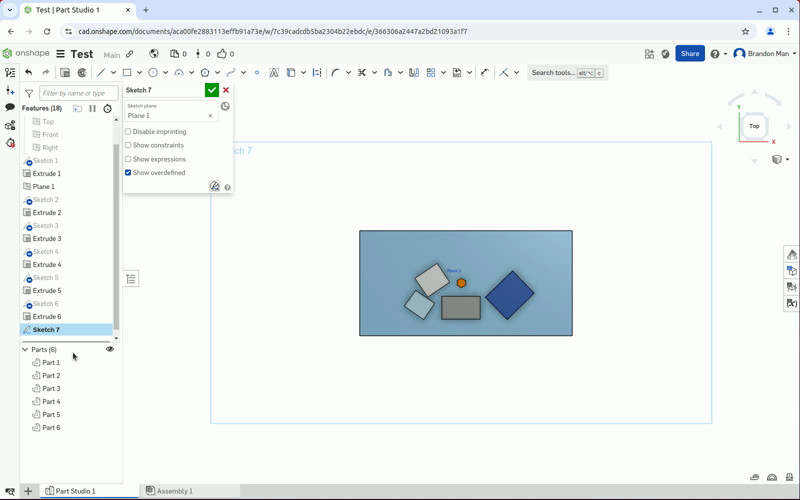
key(y)
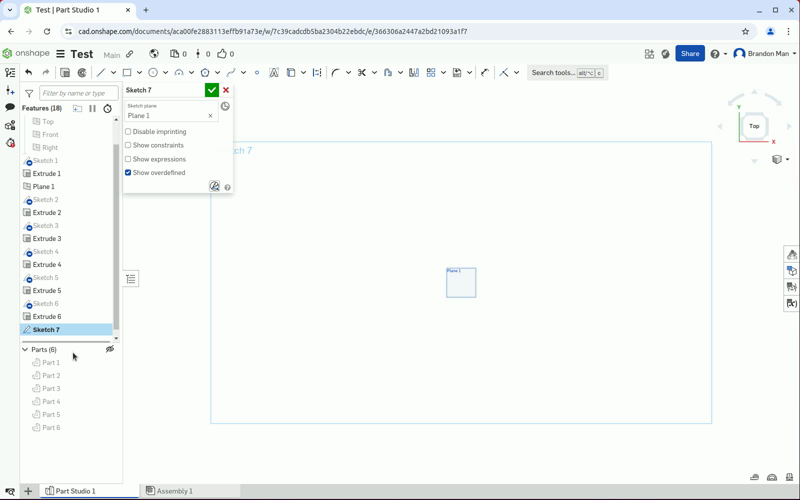
key(l)
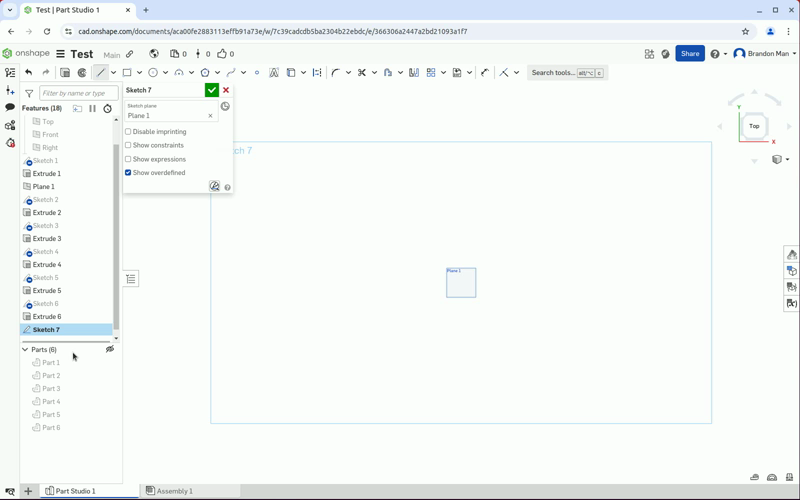
key_down(shift)
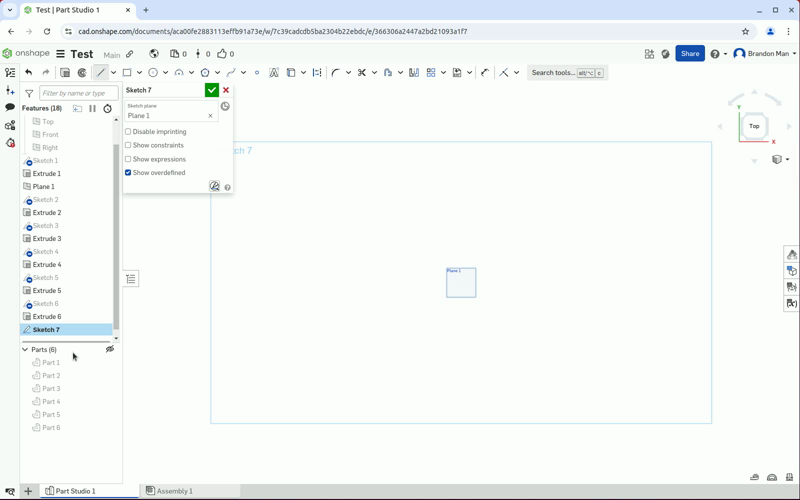
mouse_move(466, 292)
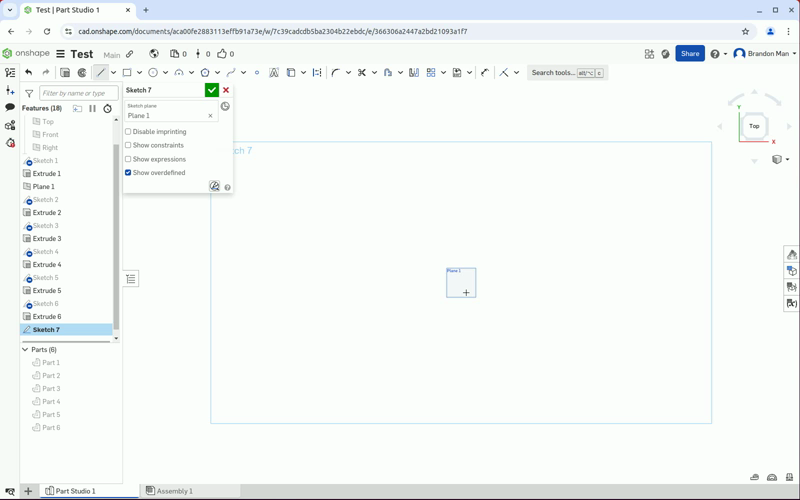
click(466, 292)
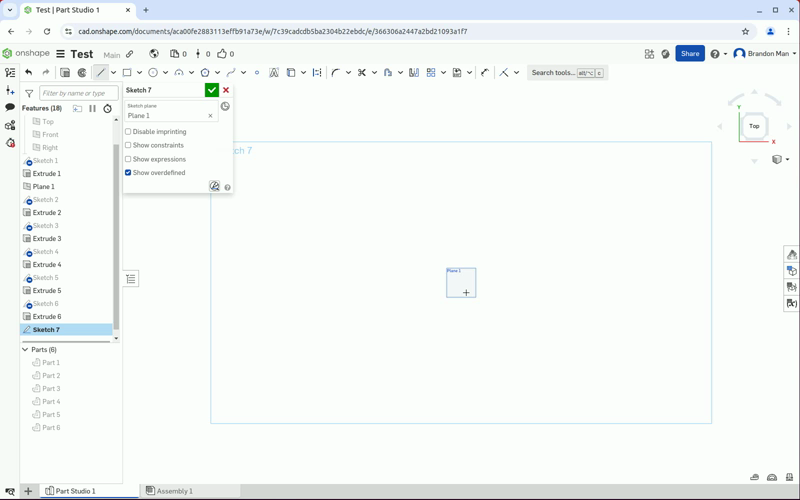
key_up(shift)
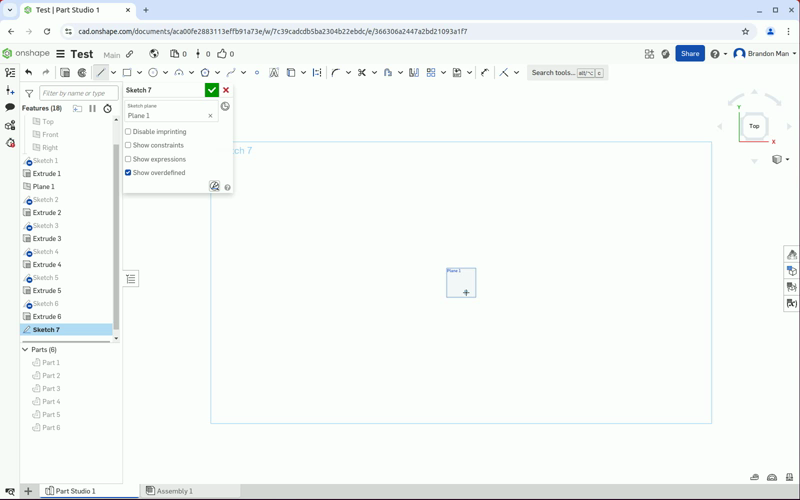
key_down(shift)
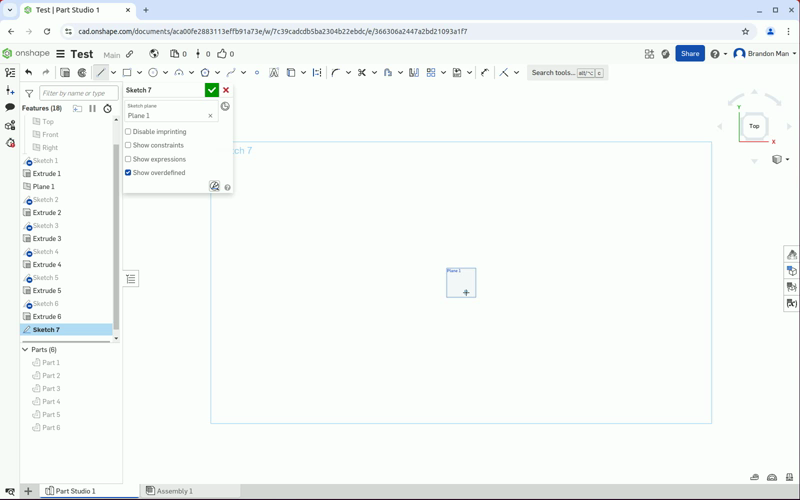
mouse_move(496, 292)
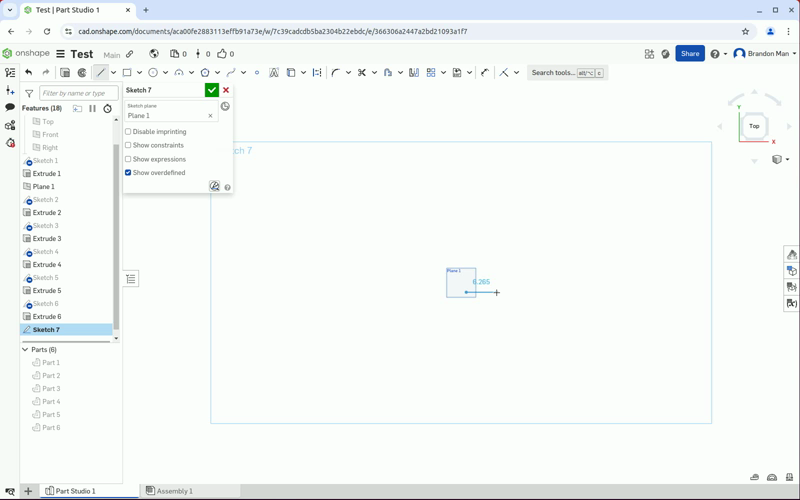
mouse_move(486, 292)
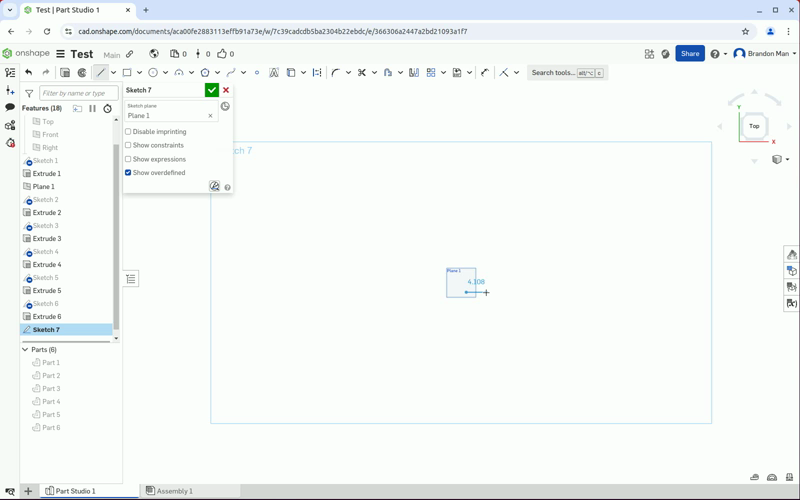
click(486, 292)
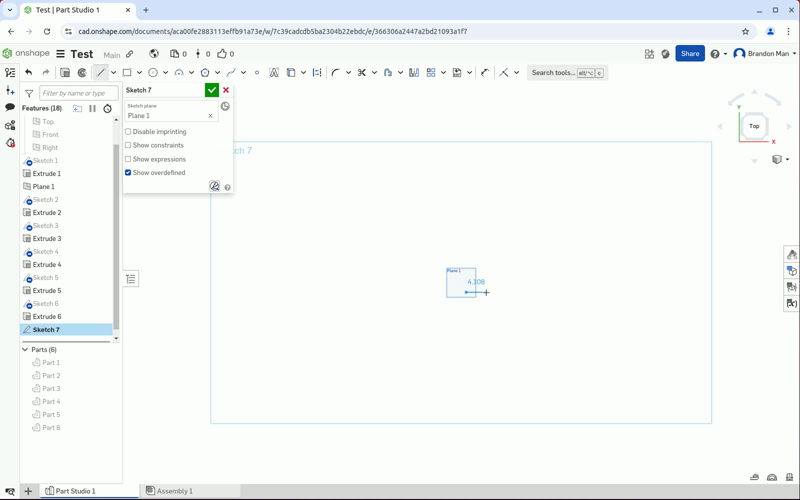
key_up(shift)
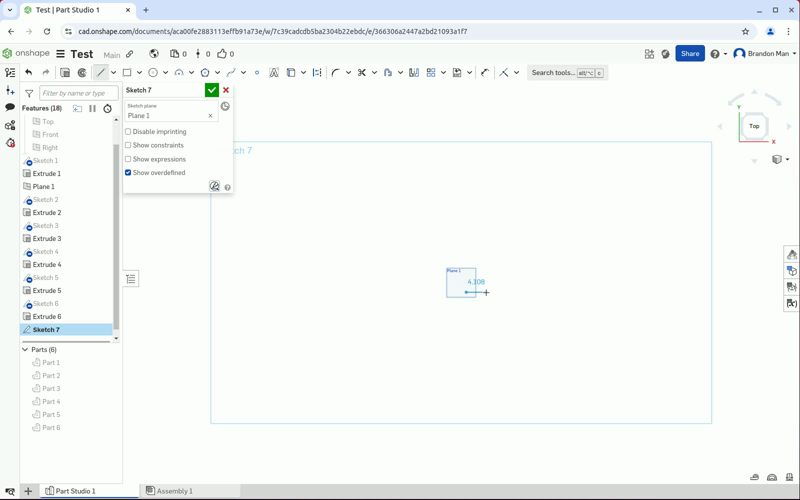
key_down(shift)
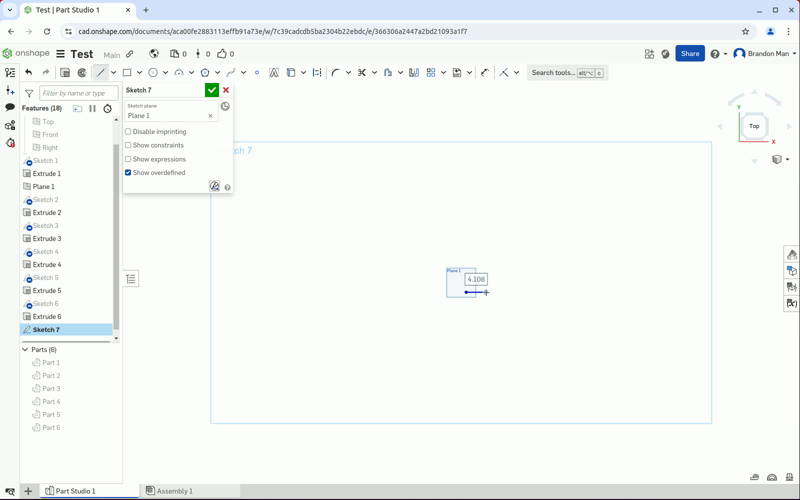
mouse_move(516, 292)
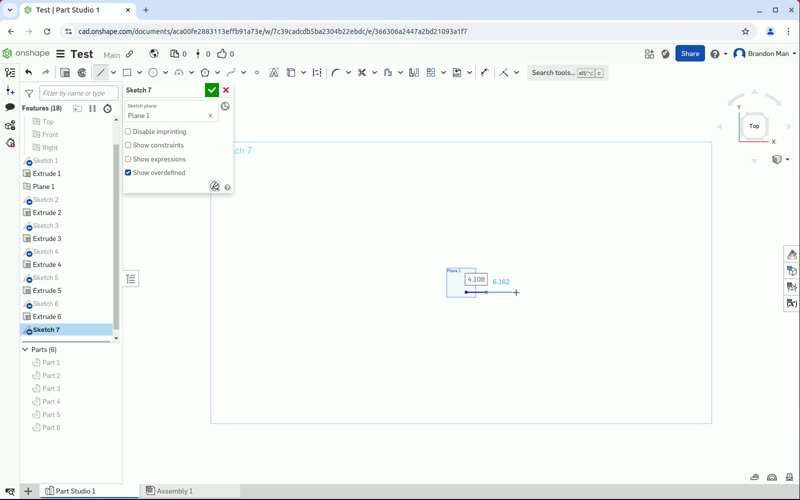
mouse_move(486, 280)
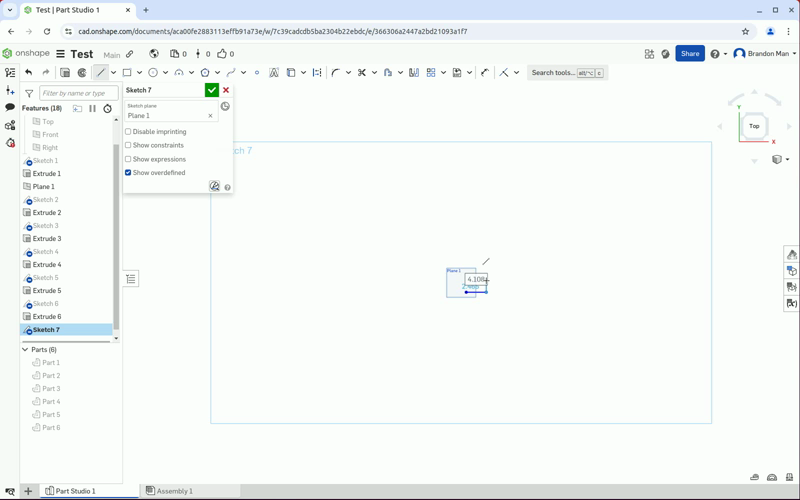
click(486, 280)
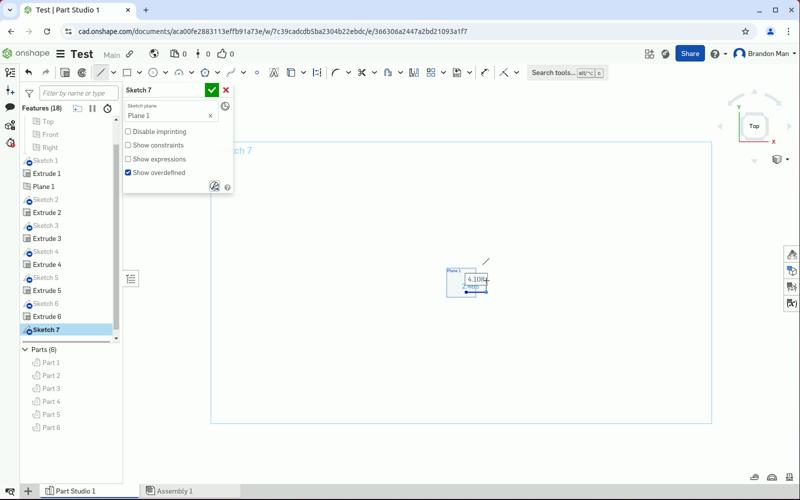
key_up(shift)
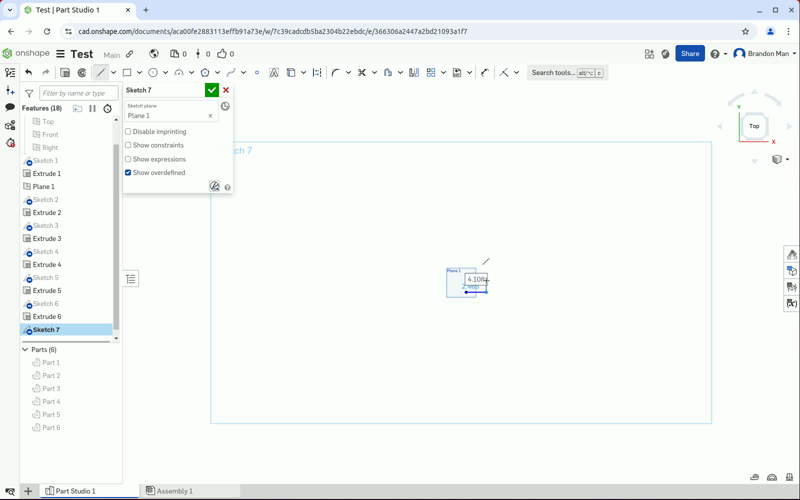
key_down(shift)
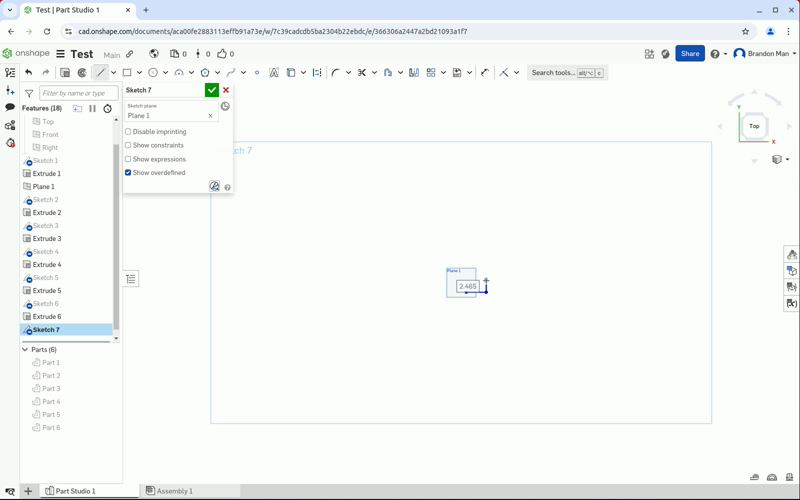
mouse_move(516, 280)
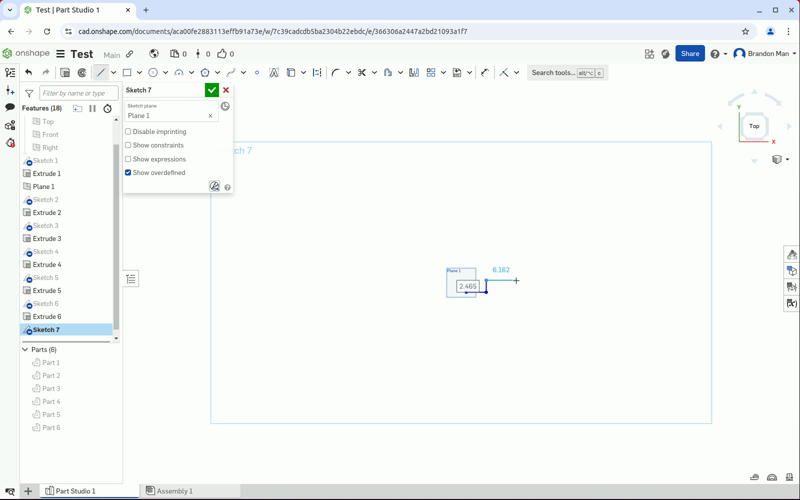
mouse_move(466, 280)
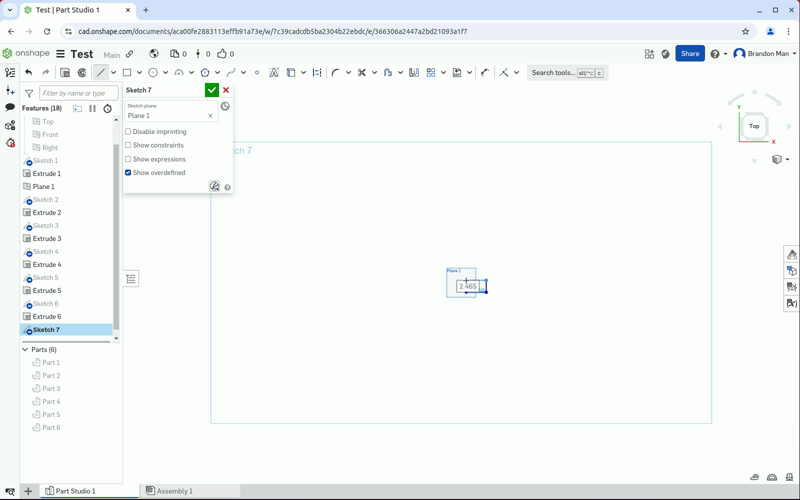
click(466, 280)
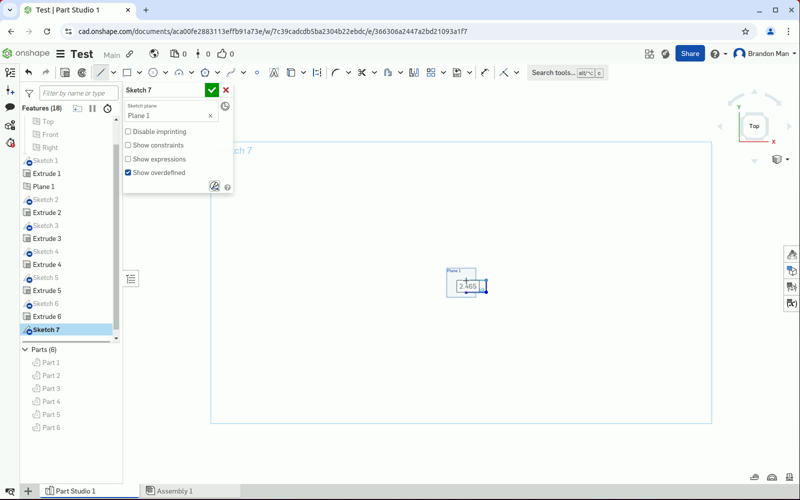
key_up(shift)
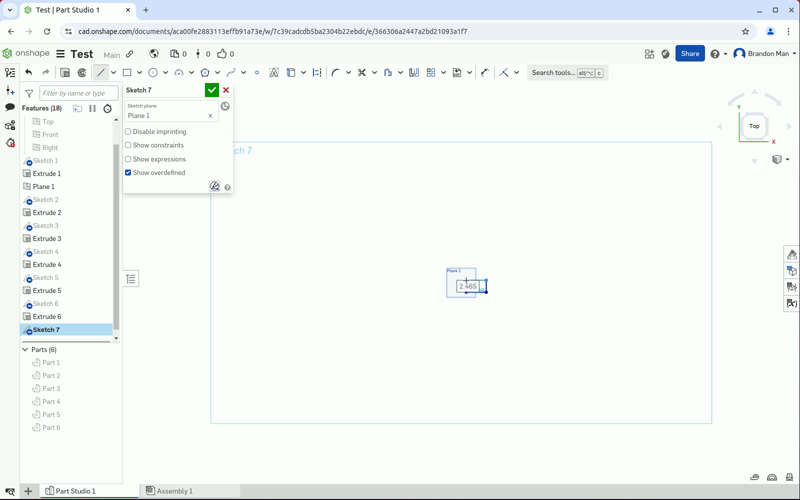
mouse_move(496, 280)
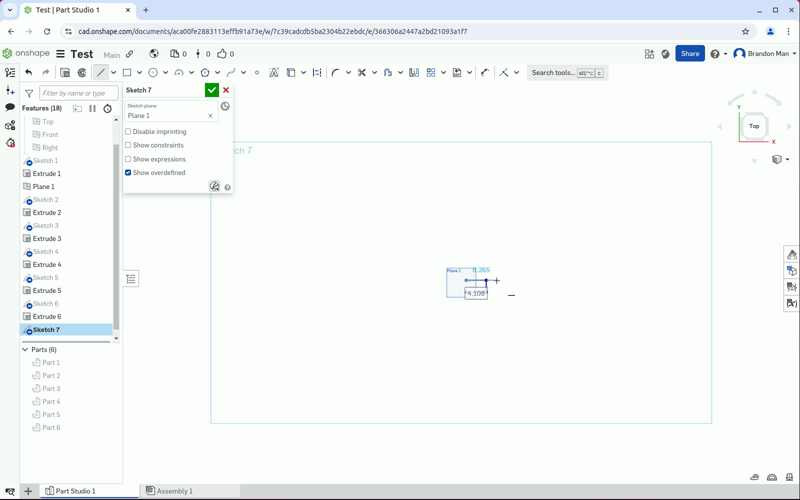
key_down(shift)
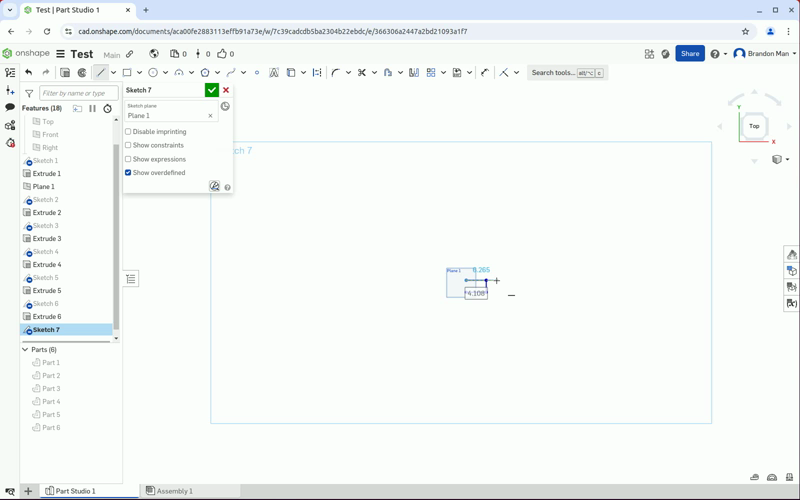
mouse_move(466, 292)
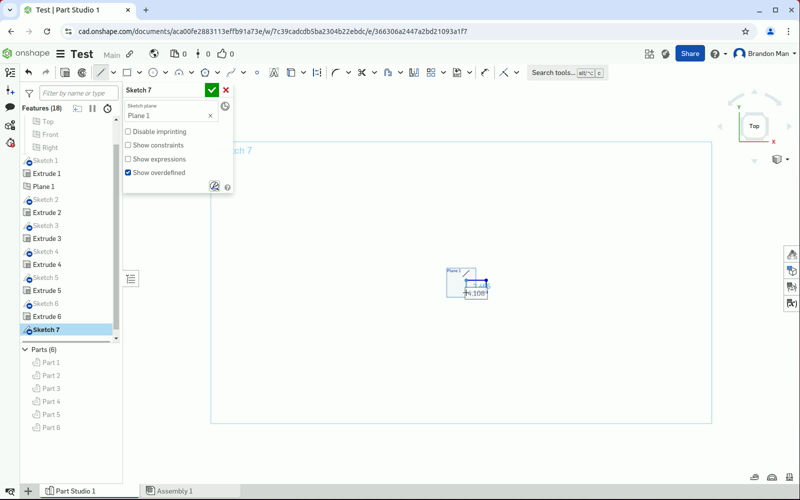
key_up(shift)
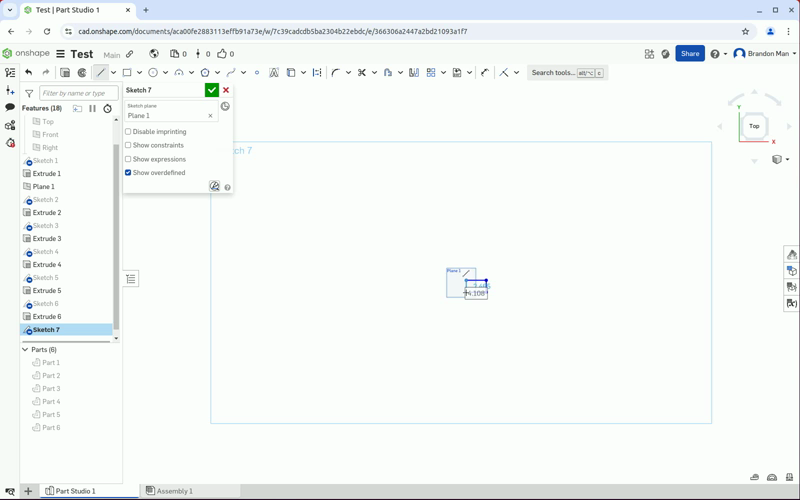
click(466, 292)
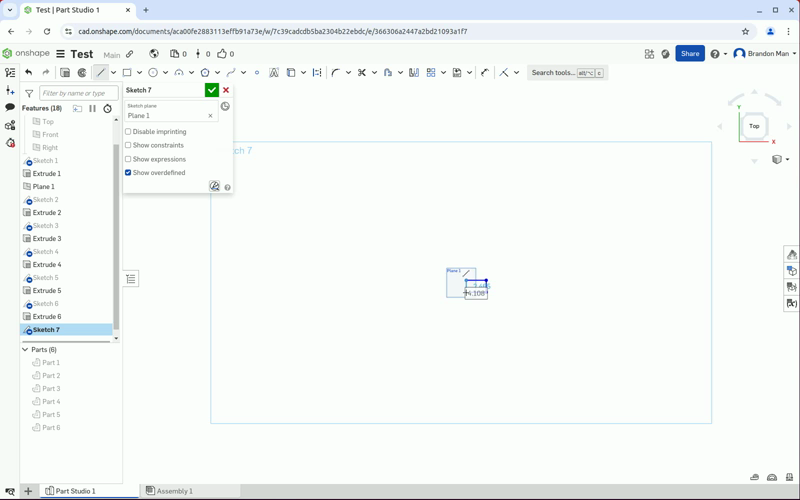
key(esc)
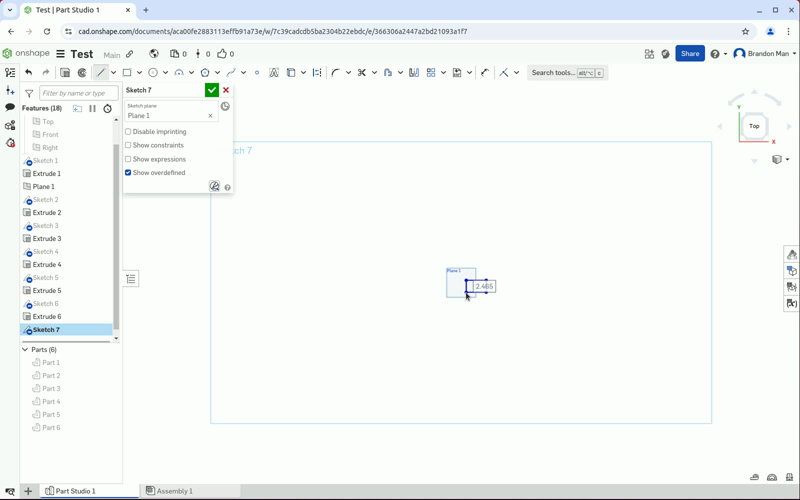
mouse_move(472, 281)
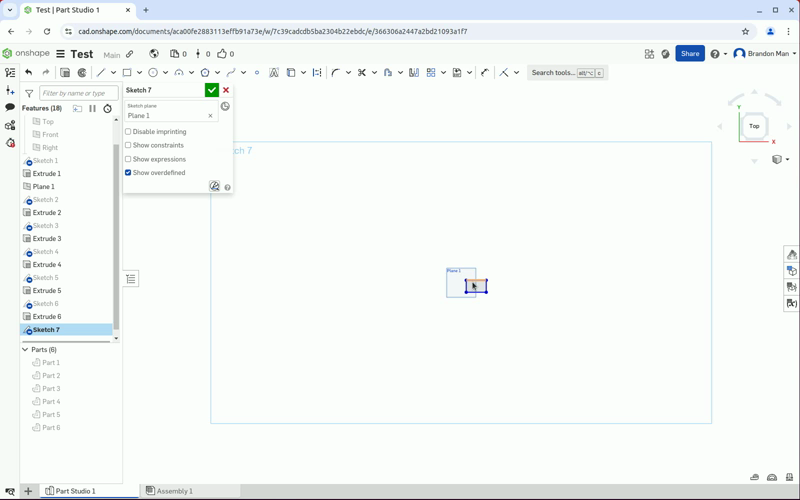
scroll(6)
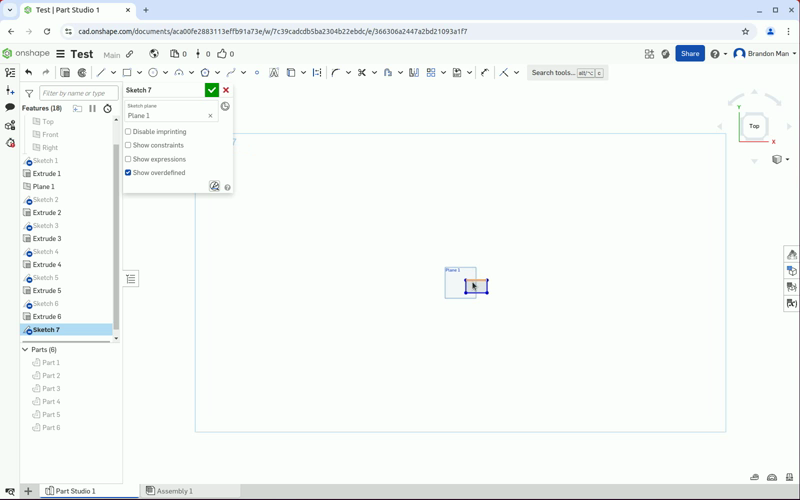
scroll(6)
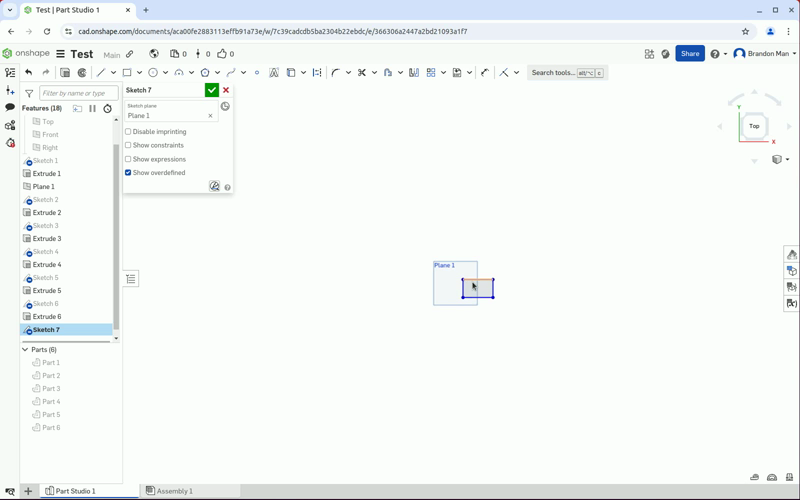
scroll(6)
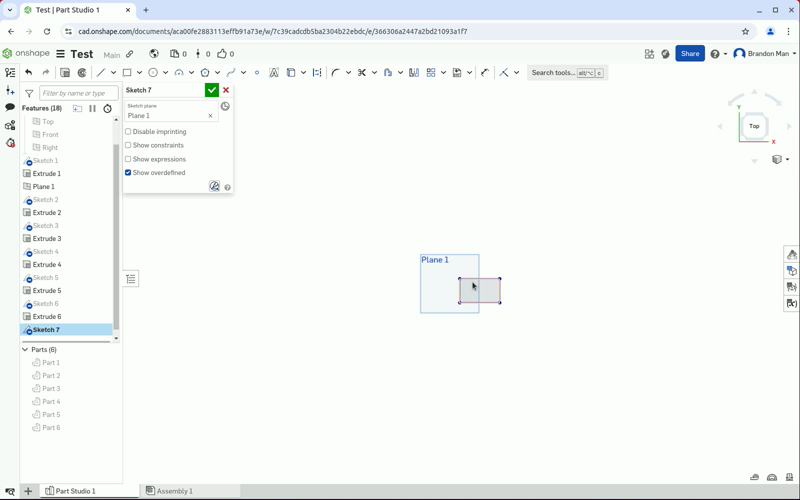
scroll(6)
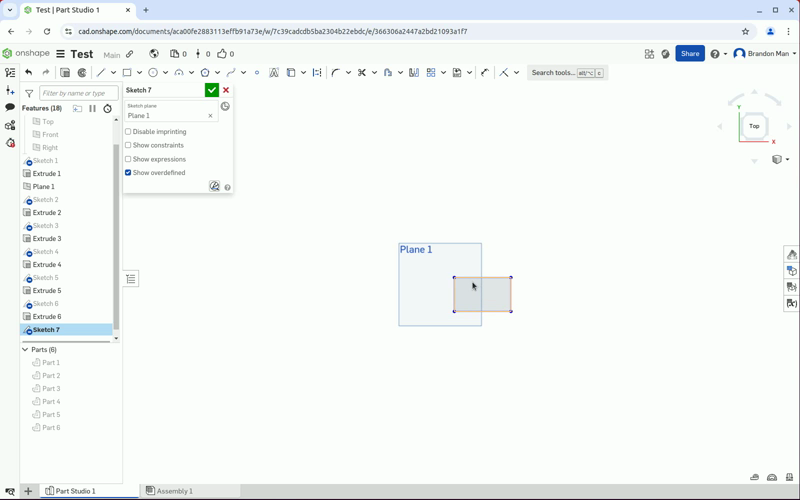
scroll(6)
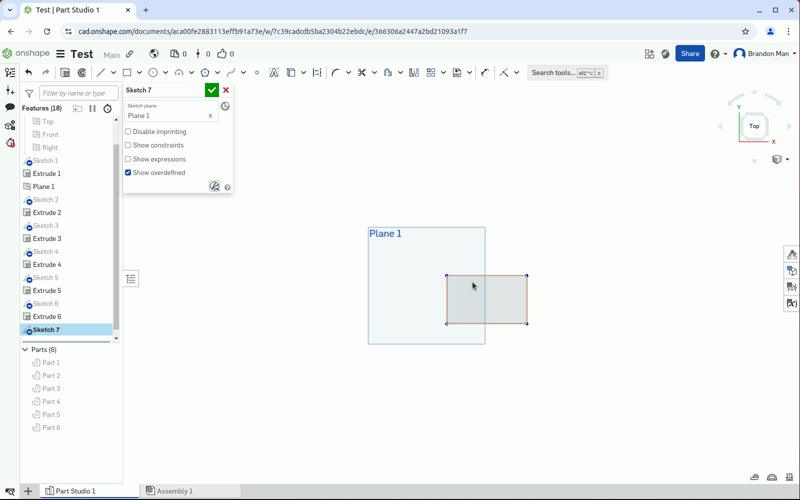
scroll(6)
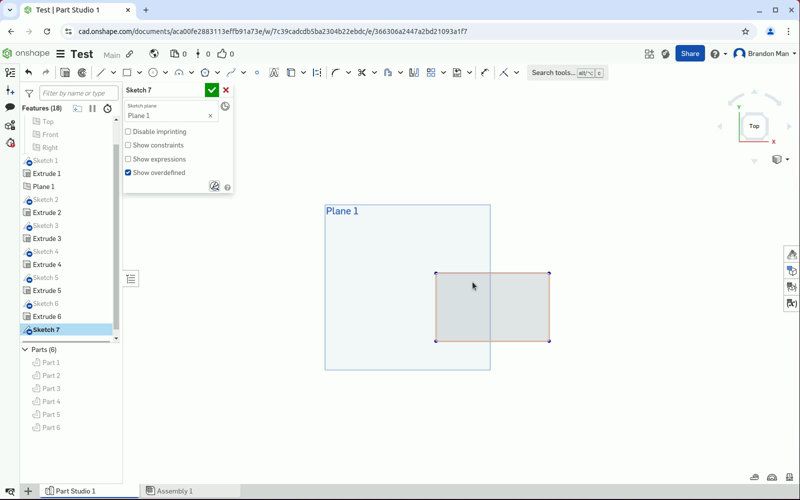
scroll(6)
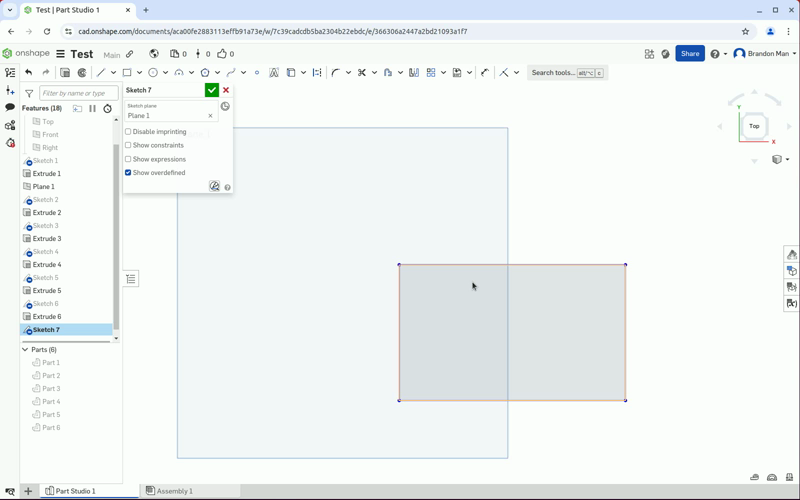
click(472, 281)
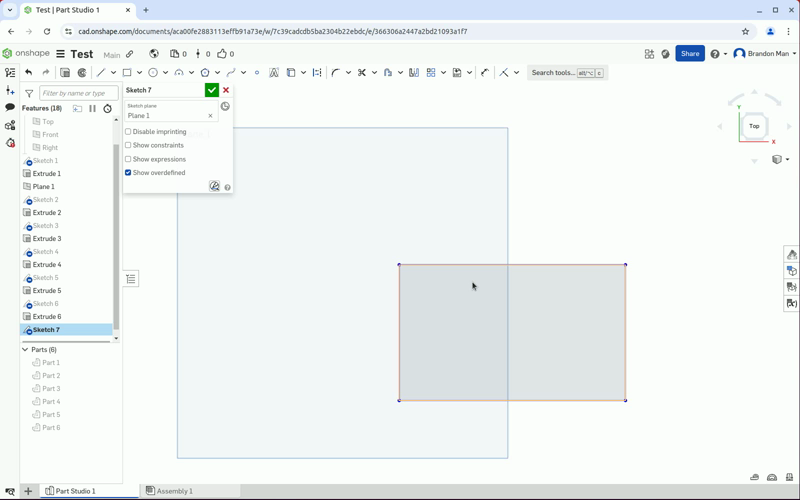
scroll(-6)
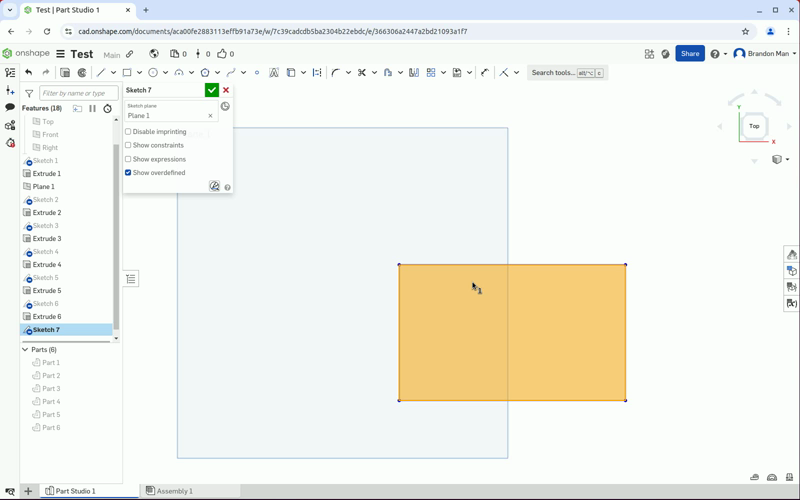
scroll(-6)
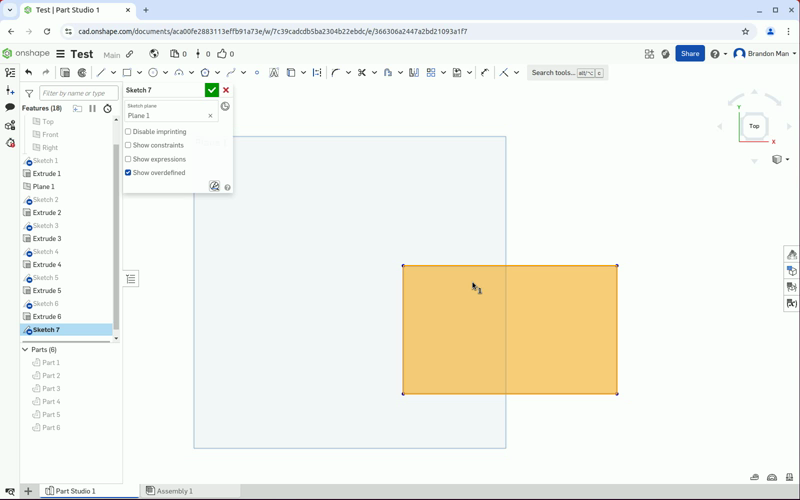
scroll(-6)
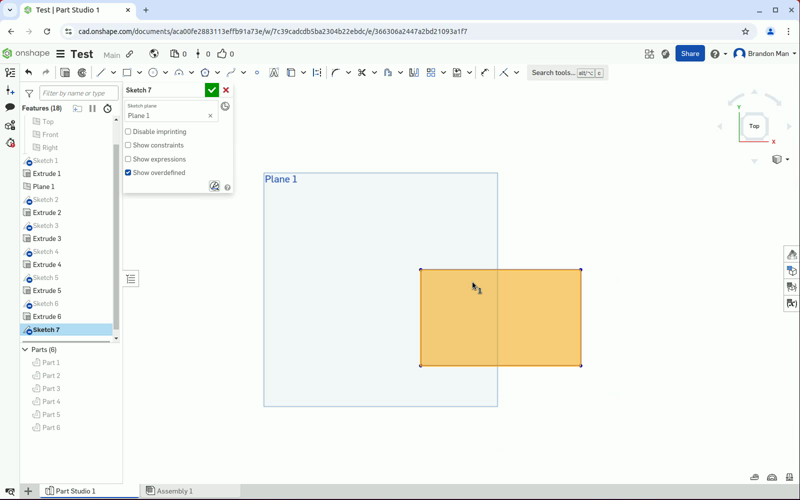
scroll(-6)
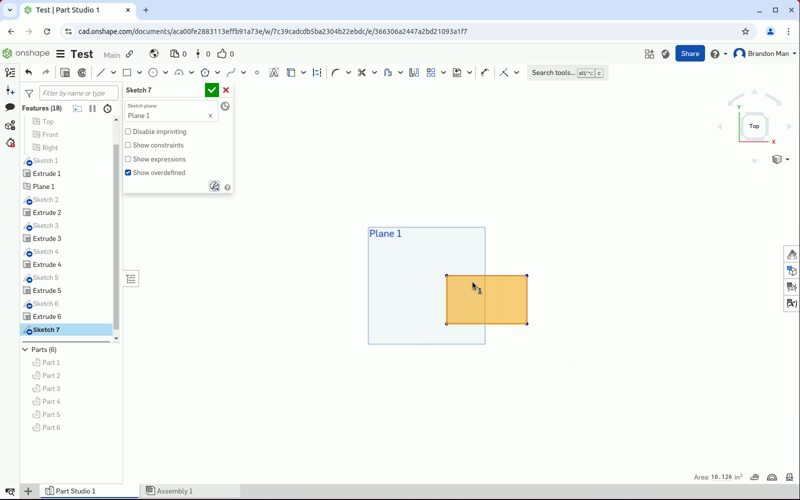
scroll(-6)
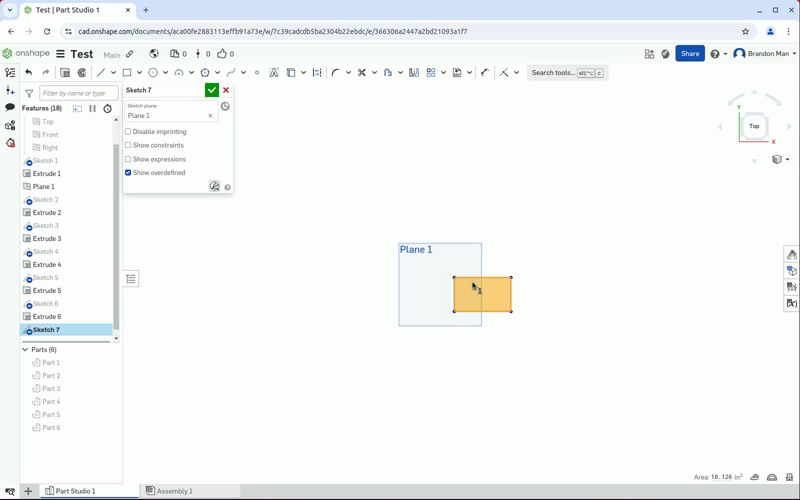
scroll(-6)
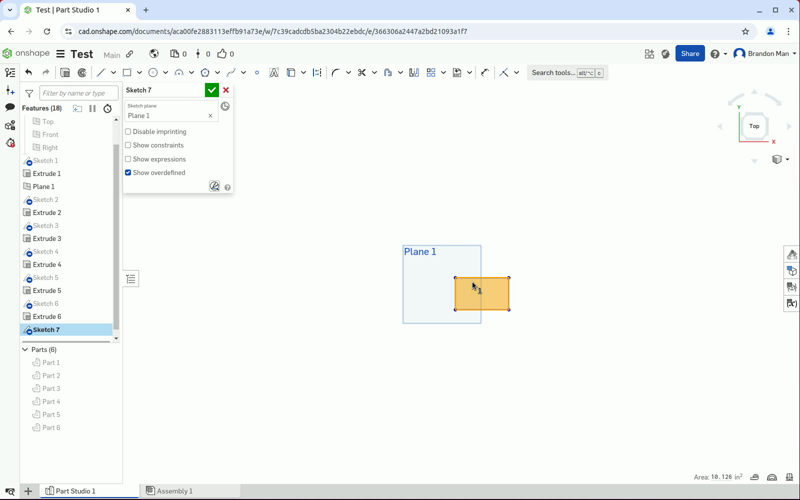
scroll(-6)
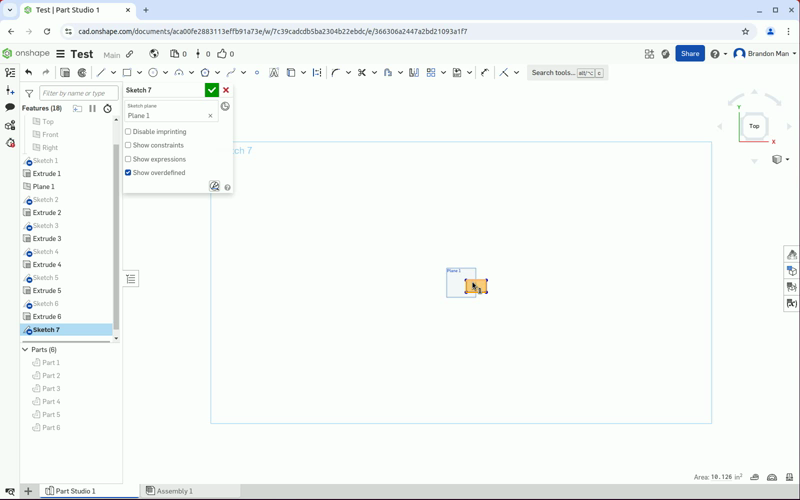
mouse_move(73, 352)
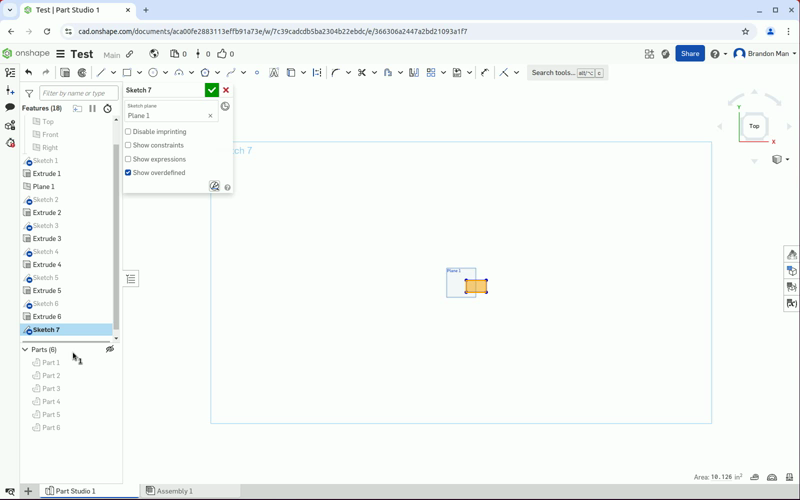
key(shift+y)
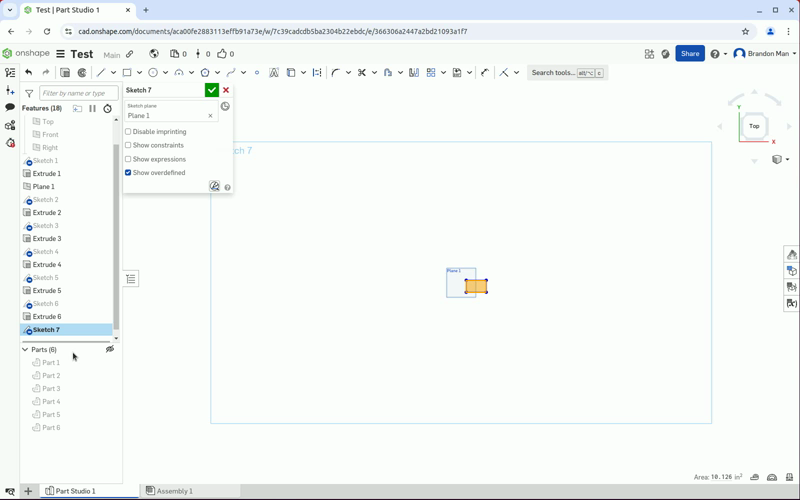
key(shift+e)
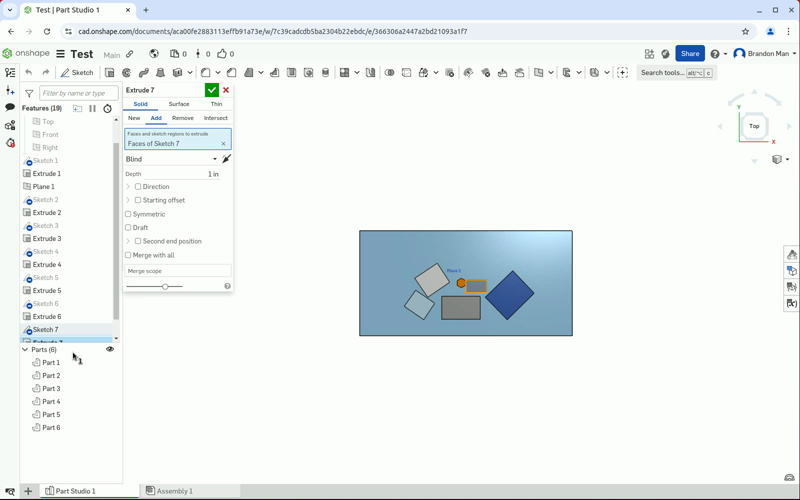
mouse_move(143, 106)
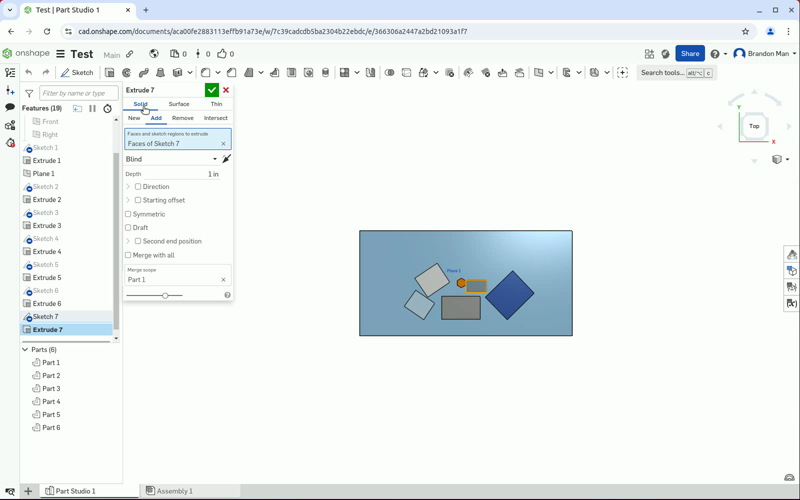
click(143, 106)
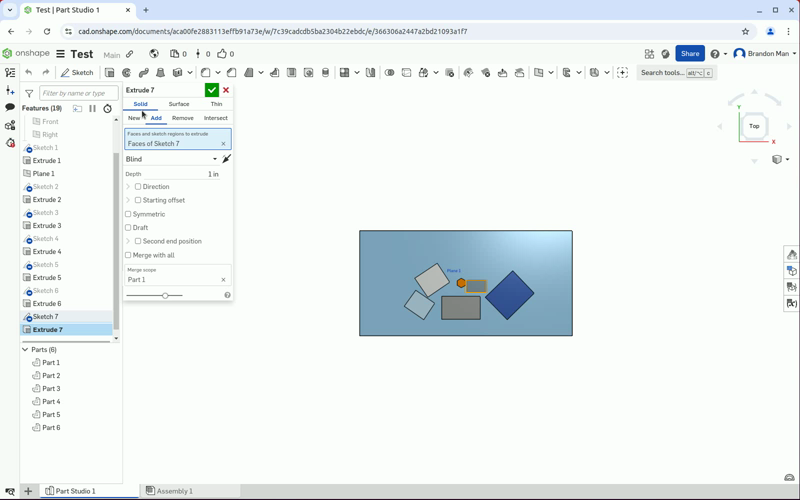
mouse_move(137, 120)
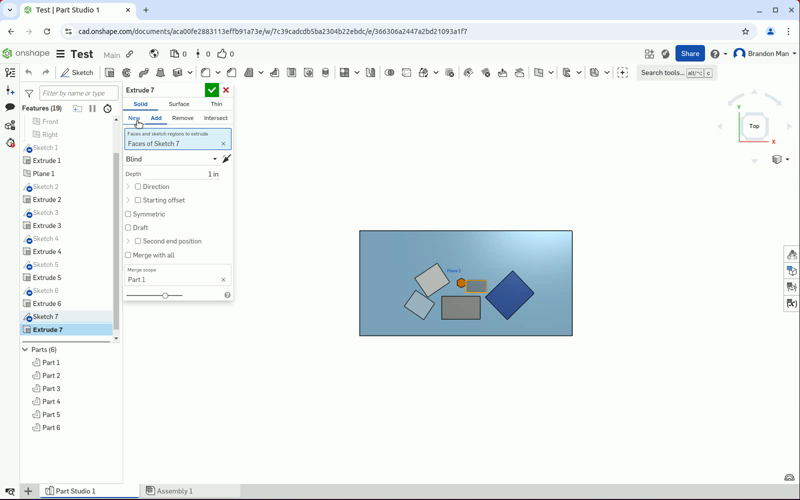
click(137, 120)
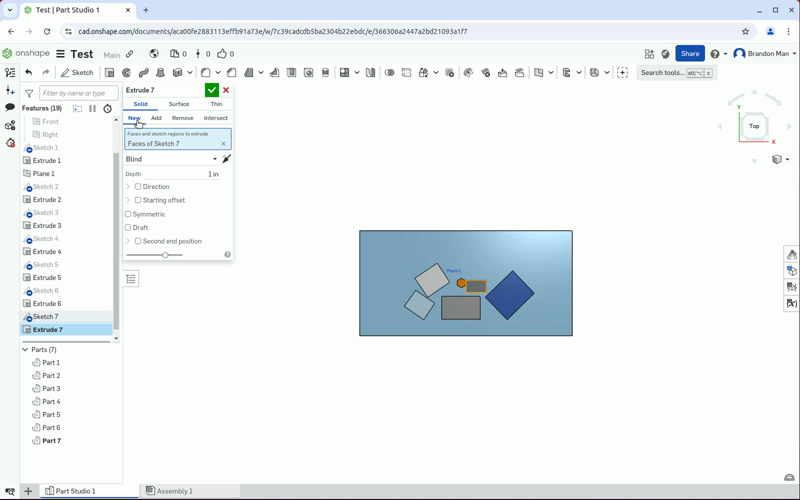
key(tab, 4)
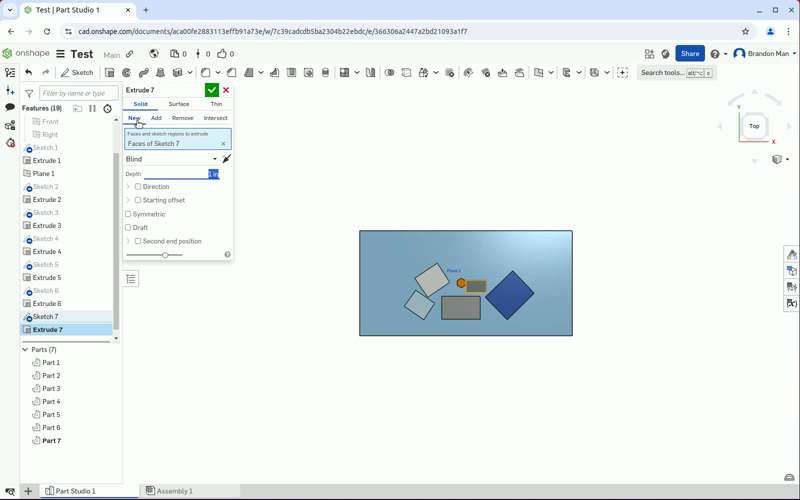
text(0.722)
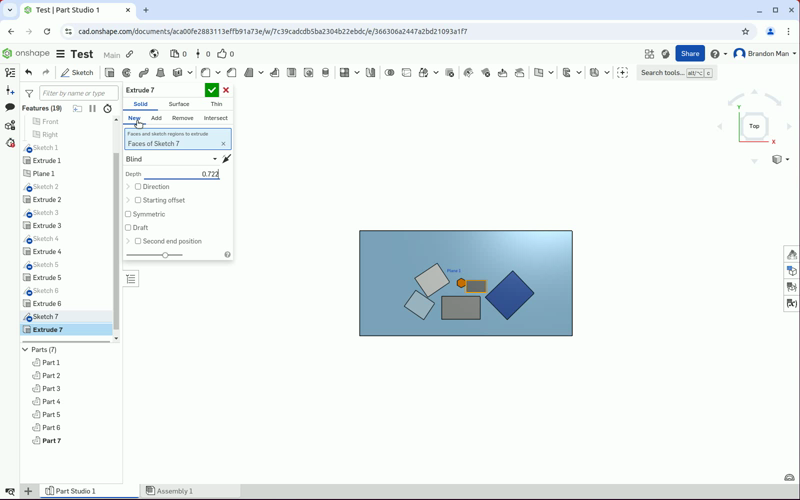
key(enter)
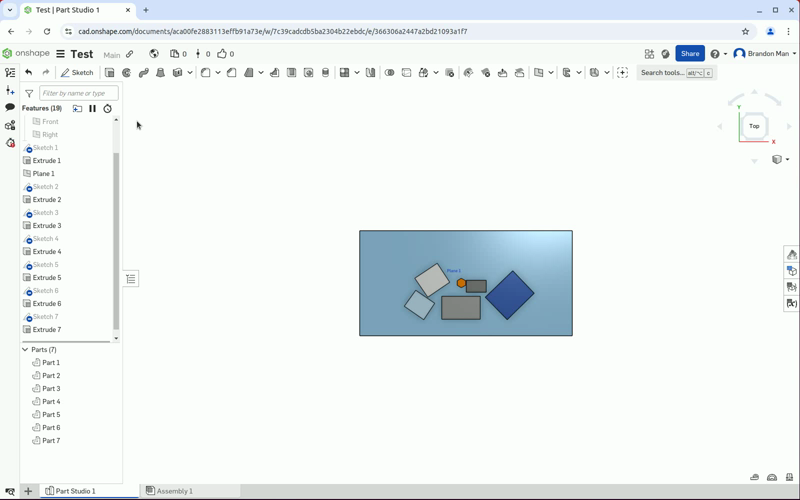
key(shift+h)
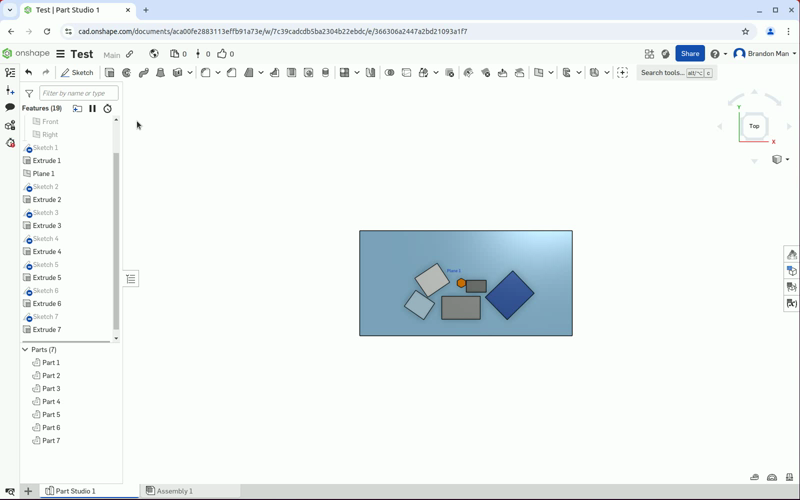
key(shift+h)
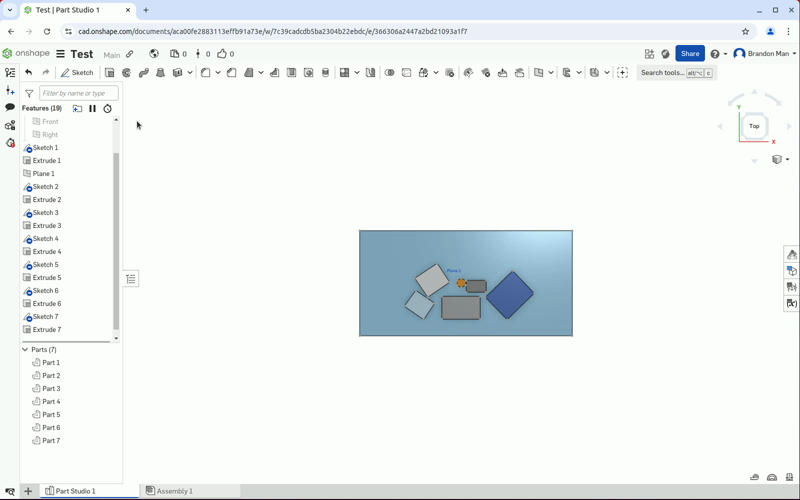
key(shift+7)
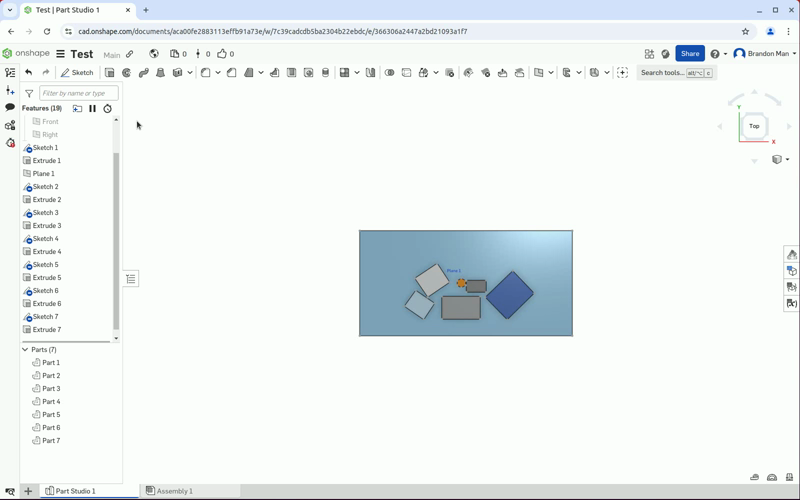
key(up, 3)
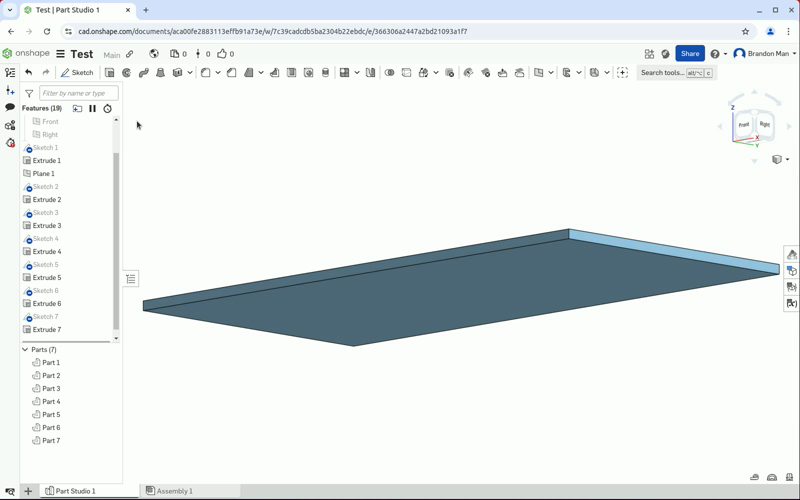
key(left, 3)
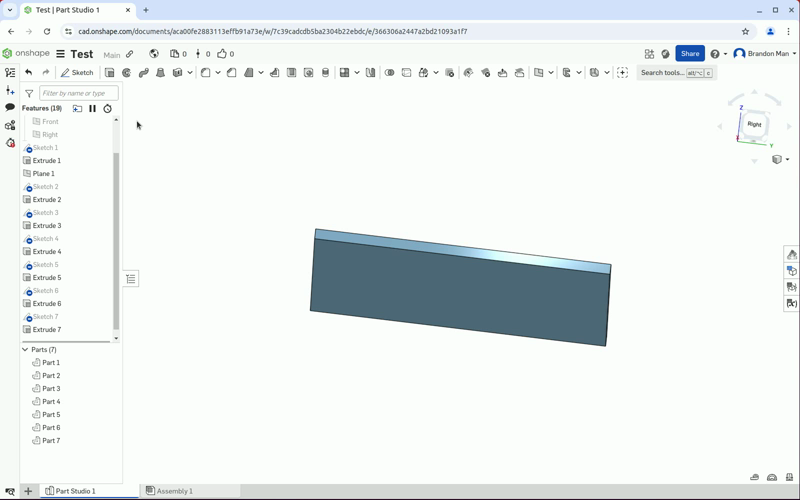
key(right, 3)
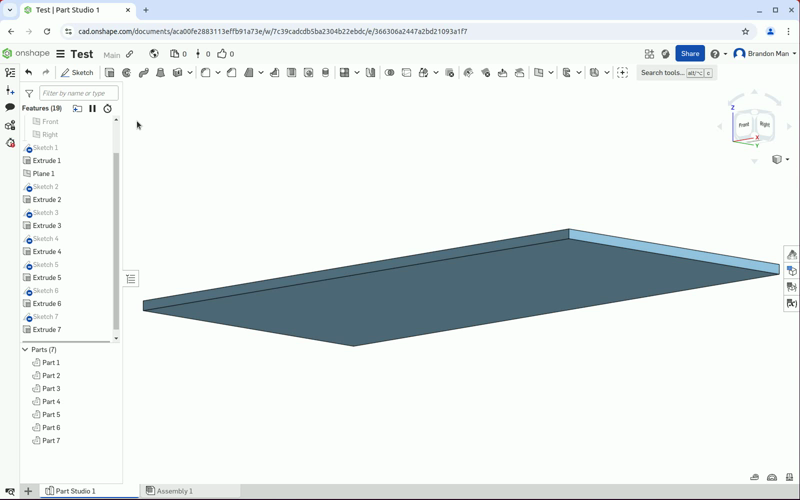
key(down, 3)
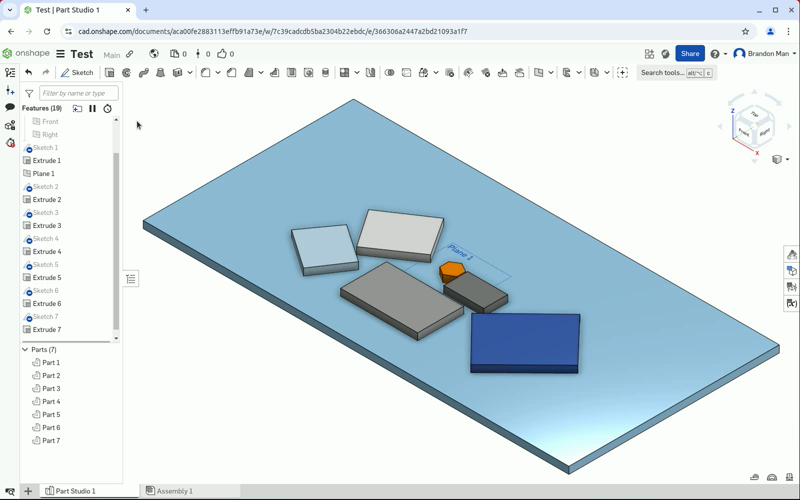
mouse_move(69, 150)
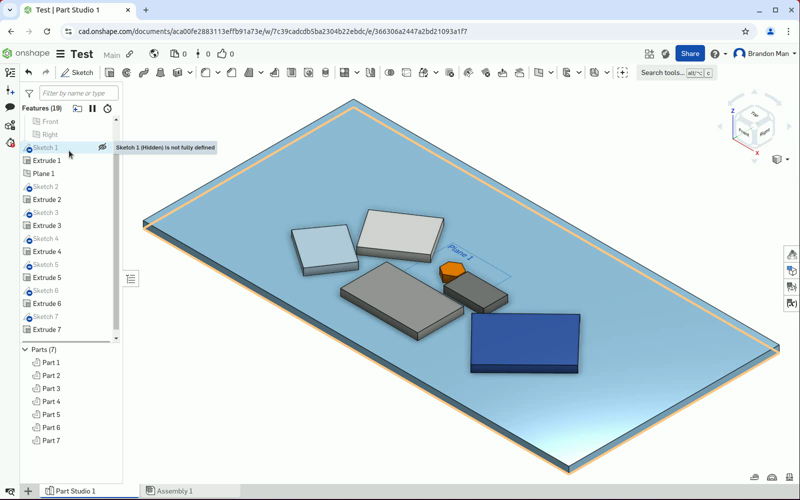
click(69, 150)